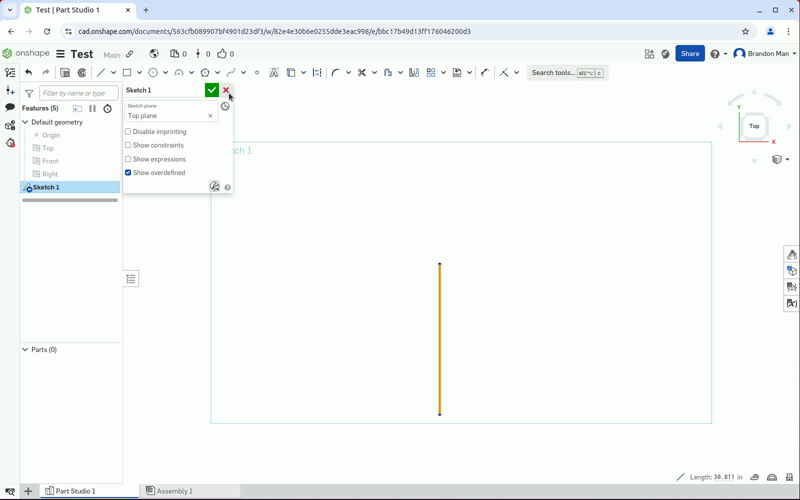
key(shift+h)
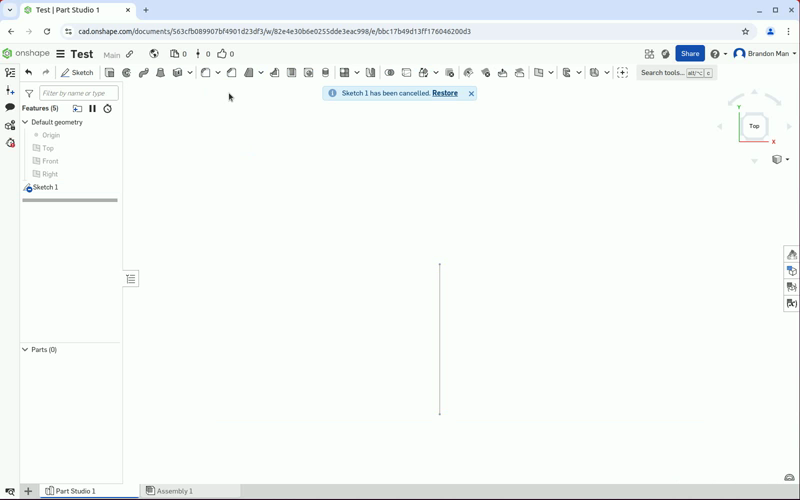
key(shift+s)
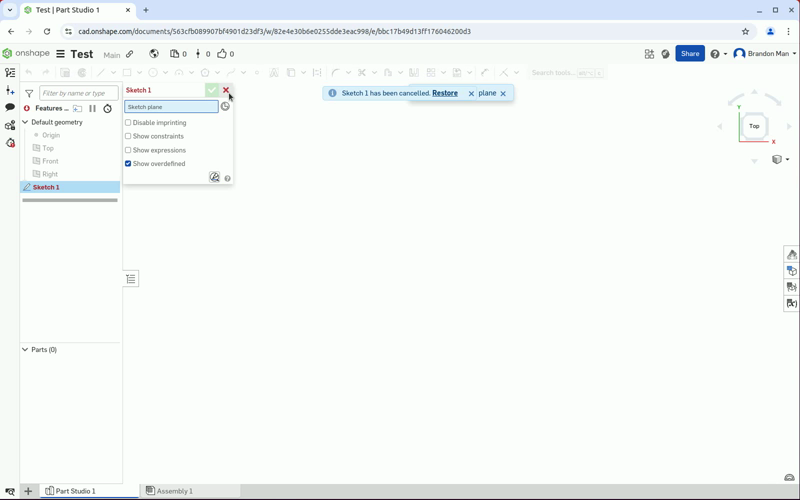
mouse_move(73, 150)
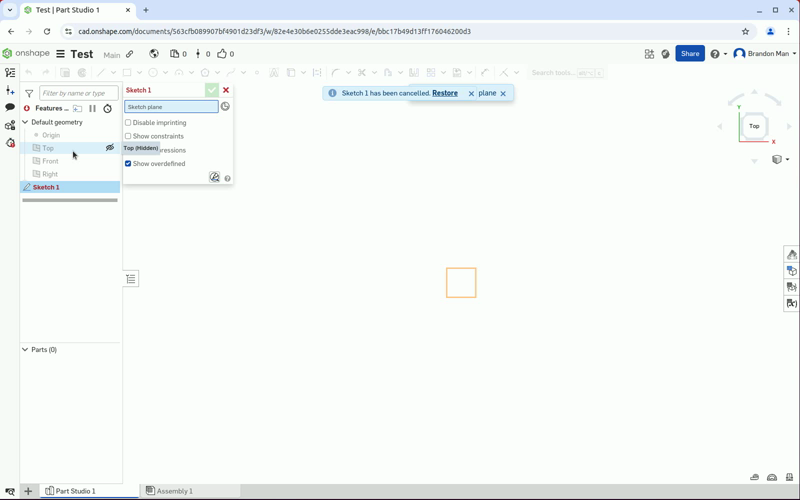
click(73, 150)
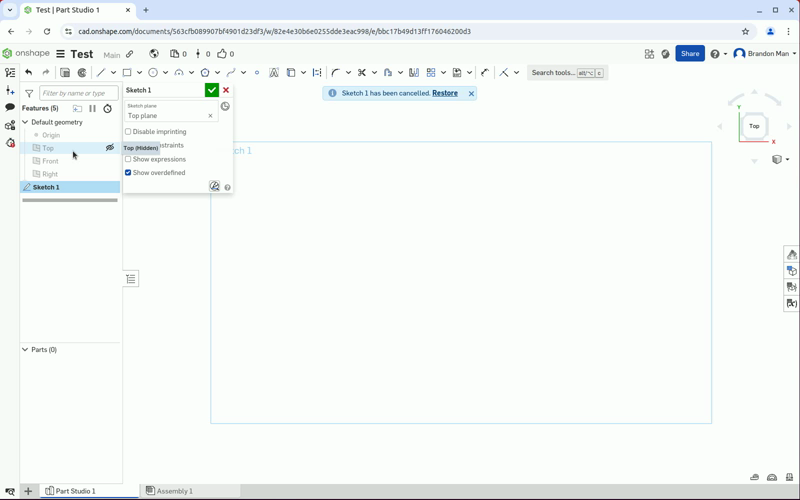
mouse_move(73, 352)
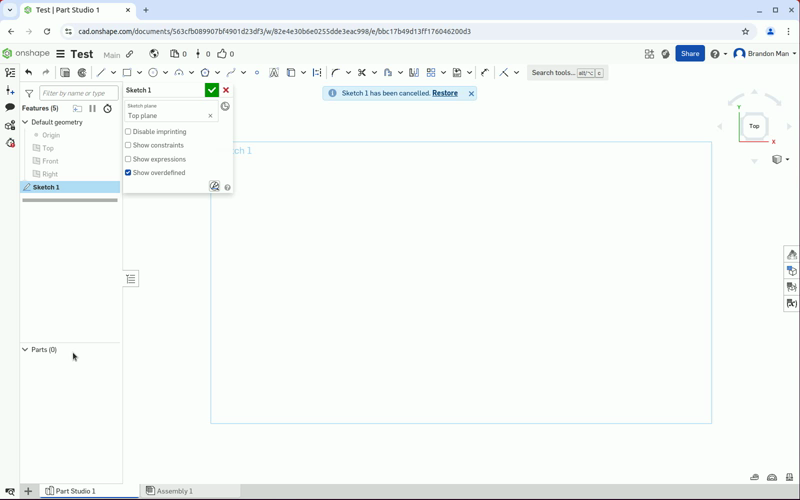
key(y)
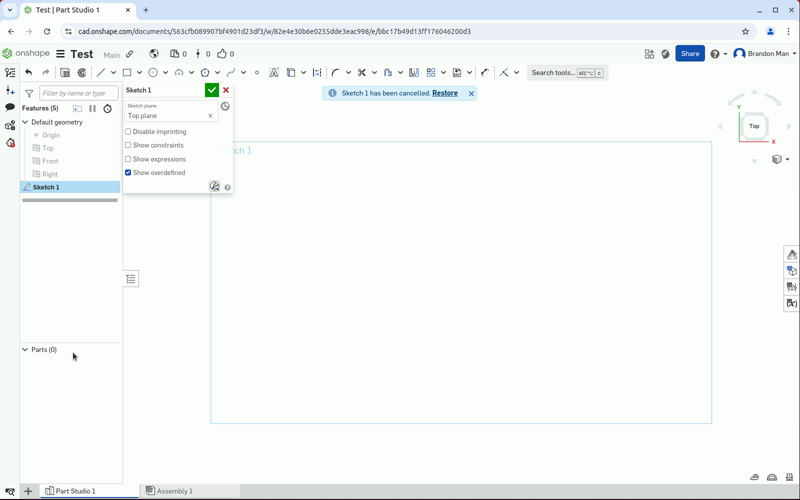
key(a)
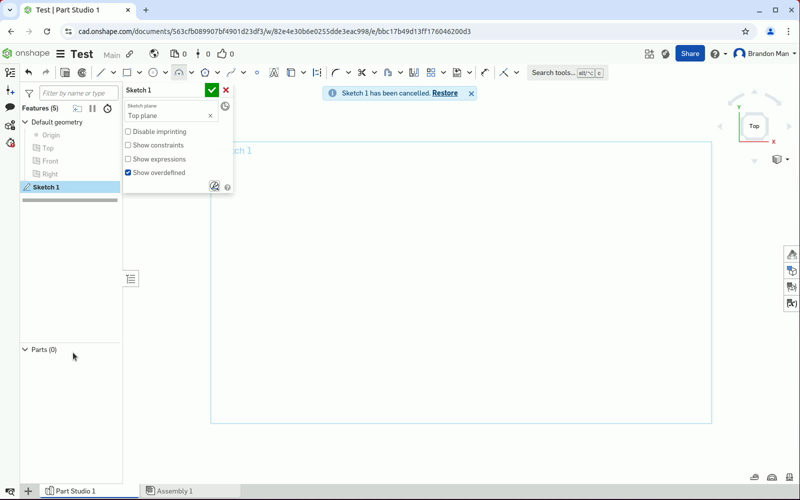
key_down(shift)
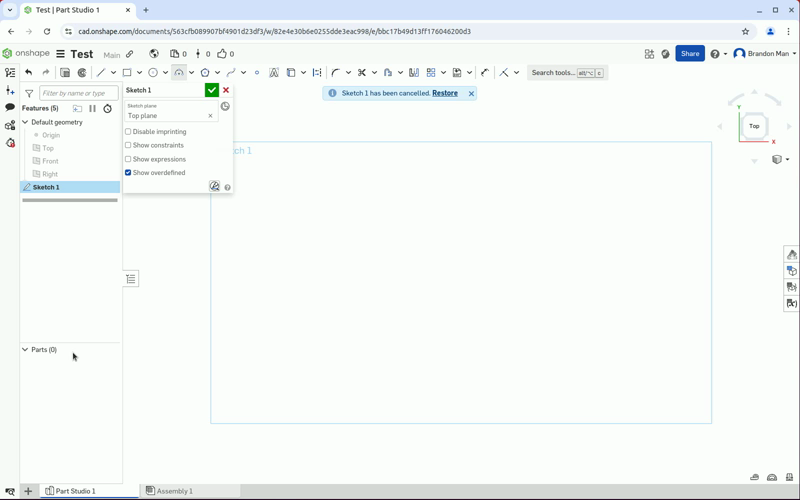
mouse_move(451, 295)
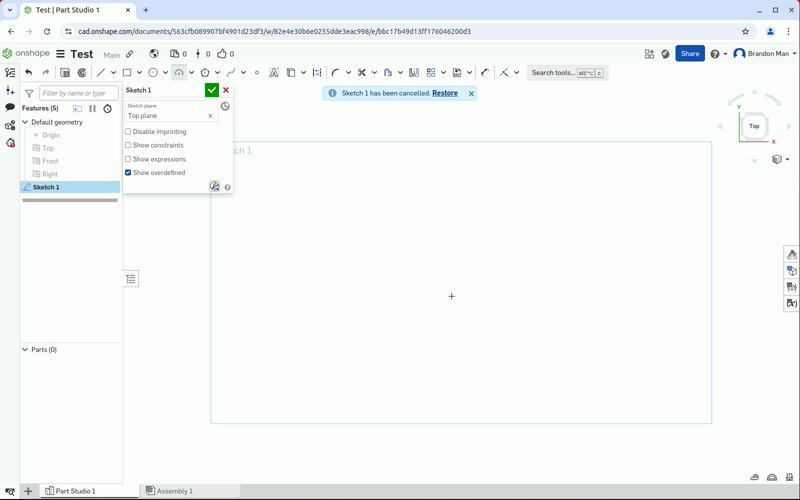
click(451, 295)
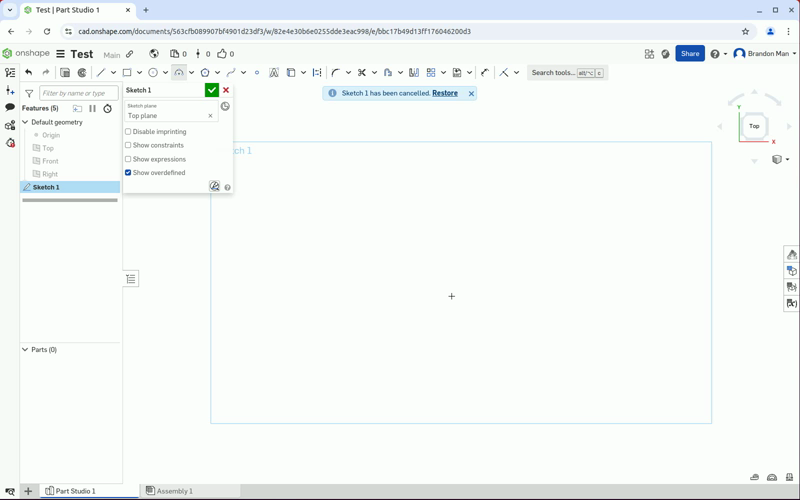
key_up(shift)
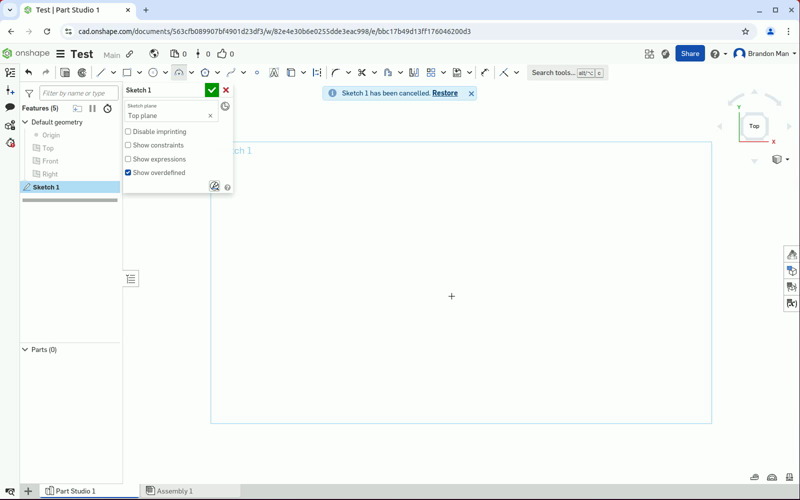
key_down(shift)
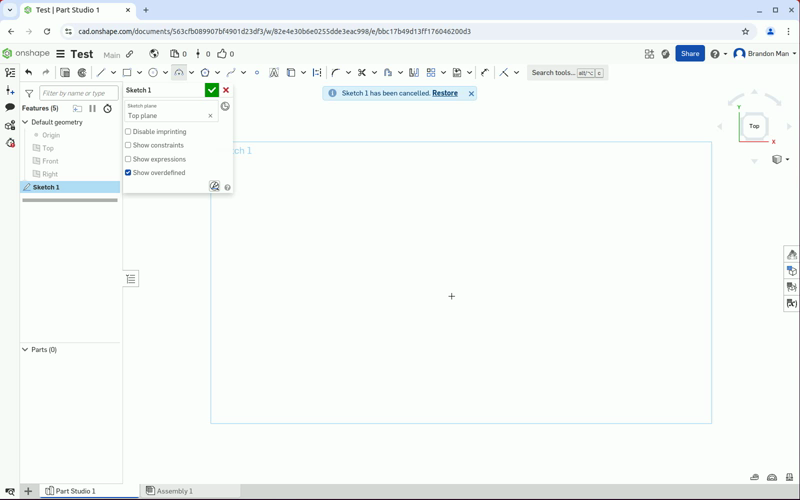
mouse_move(452, 296)
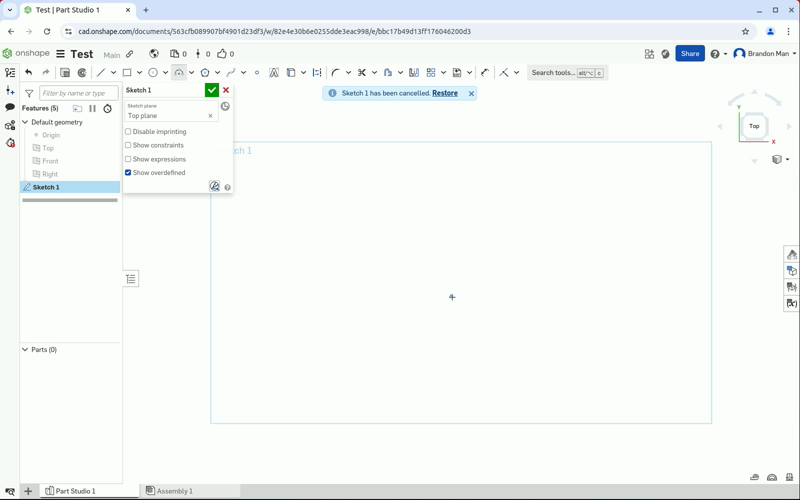
scroll(6)
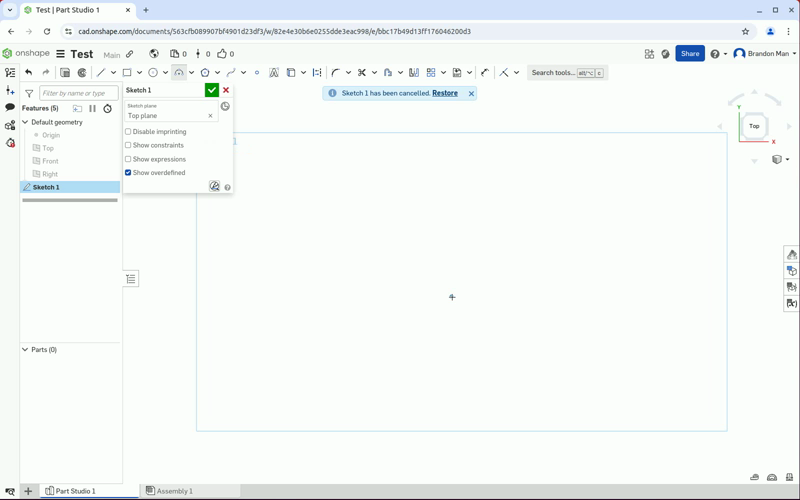
scroll(6)
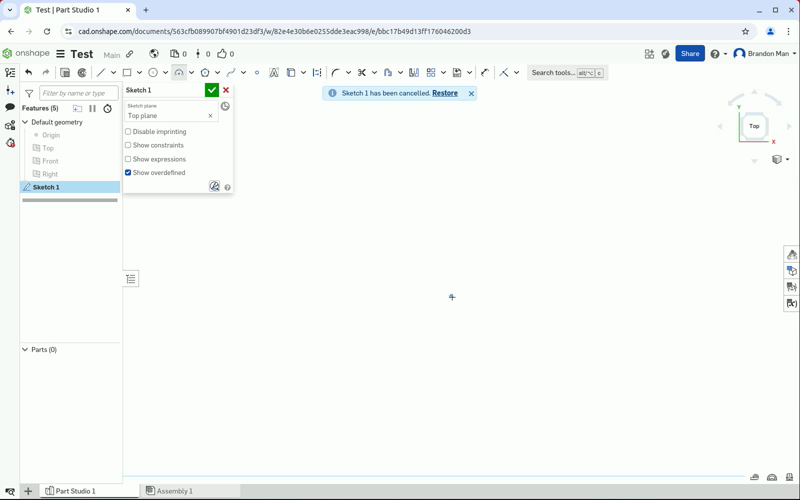
scroll(6)
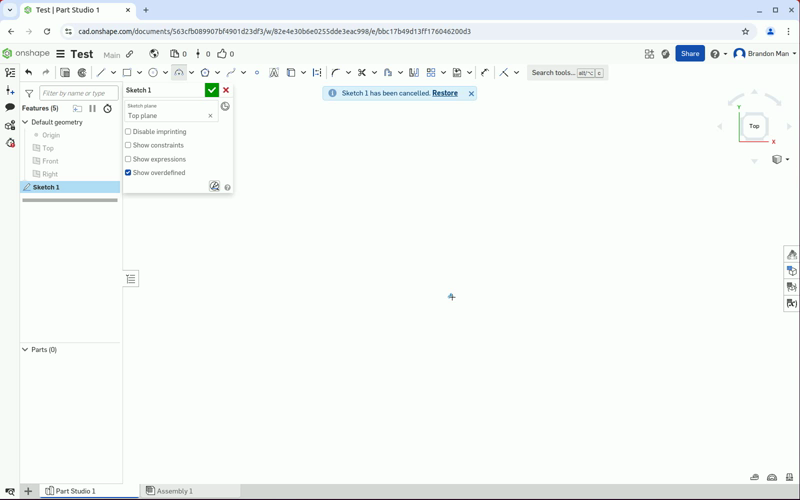
scroll(6)
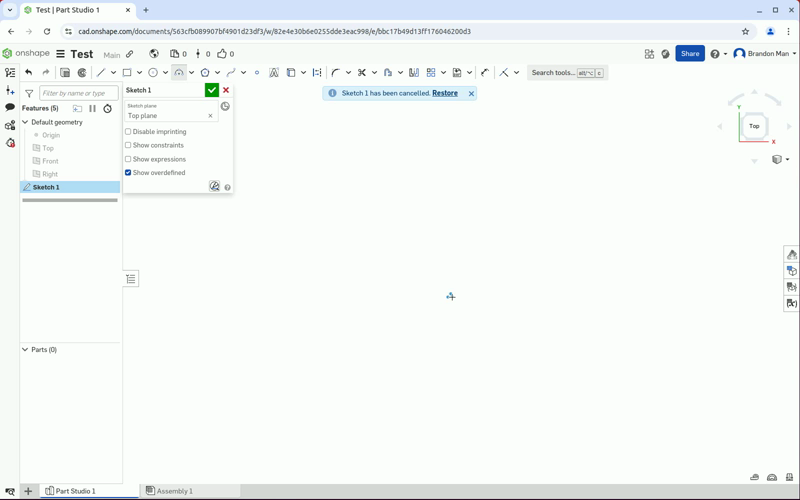
scroll(6)
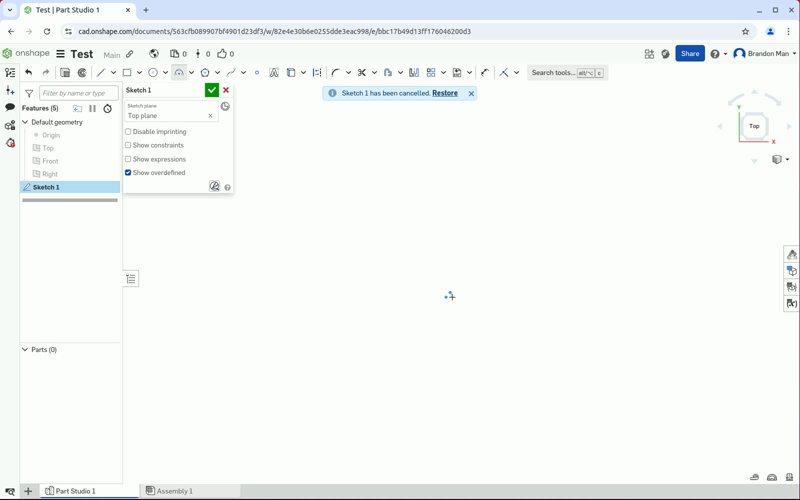
scroll(6)
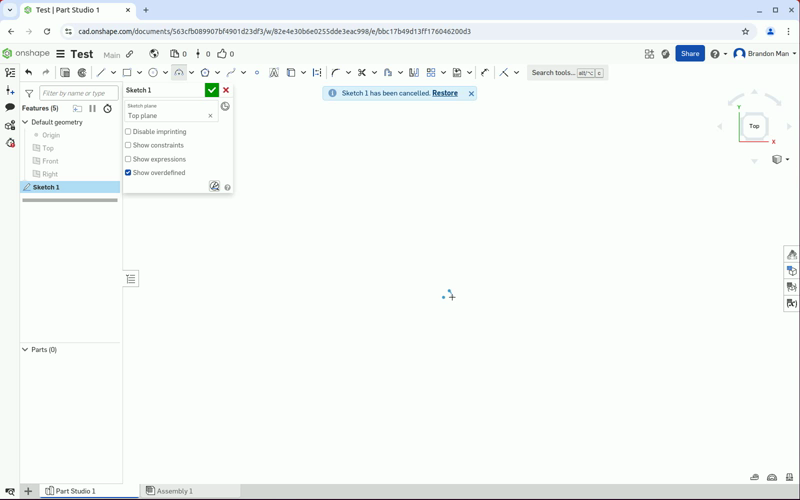
scroll(6)
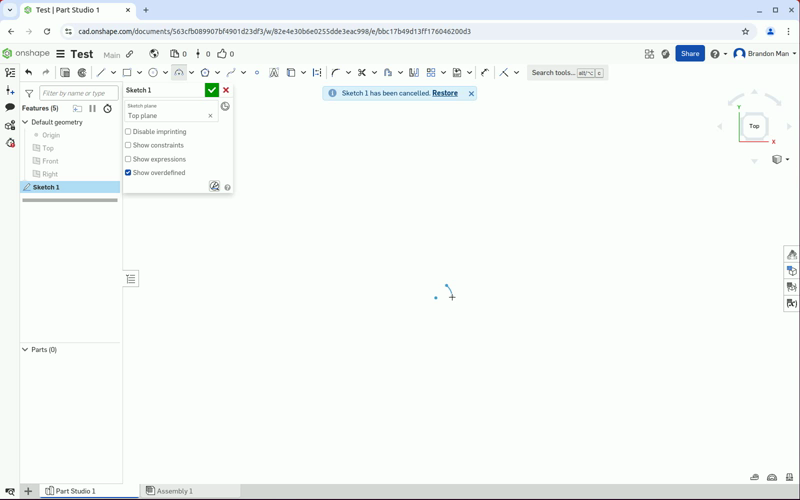
click(452, 296)
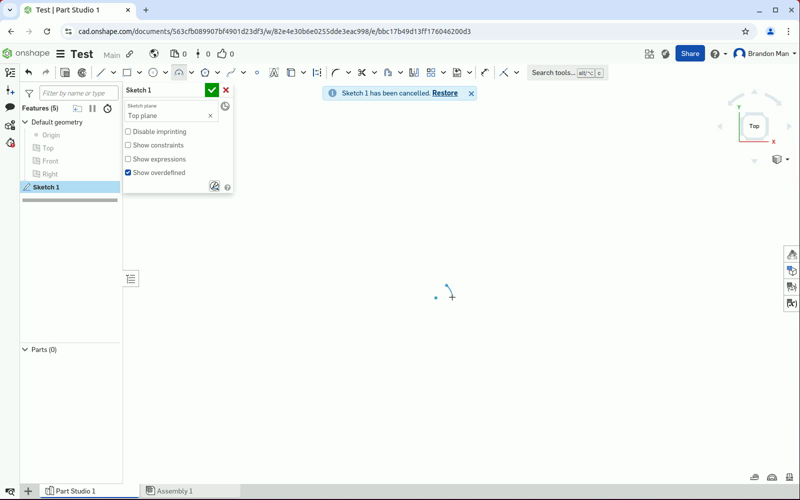
scroll(-6)
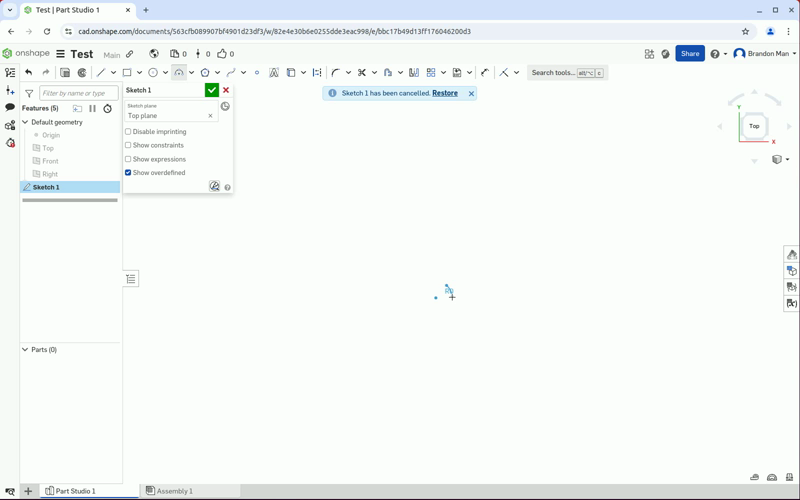
scroll(-6)
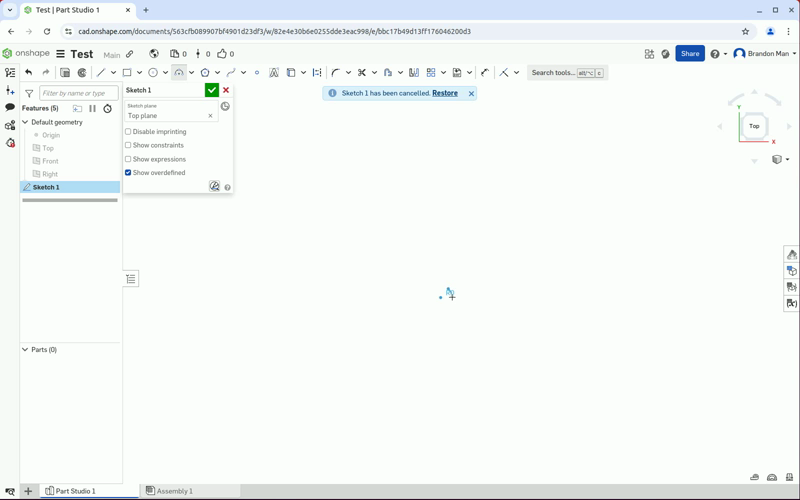
scroll(-6)
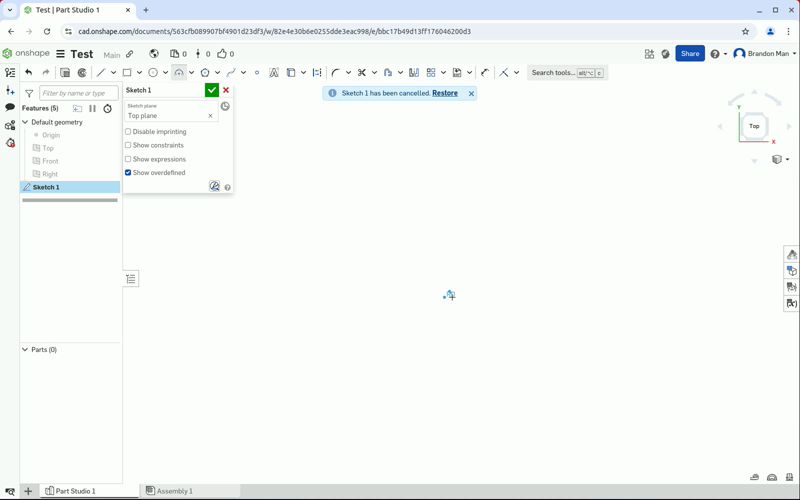
scroll(-6)
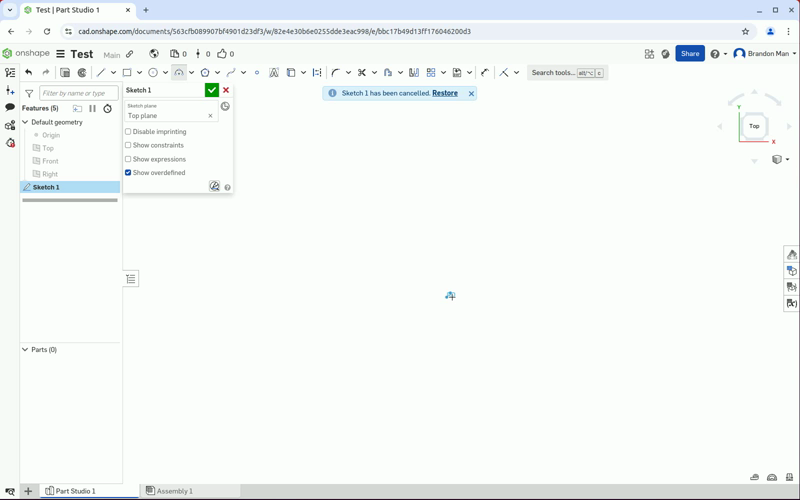
scroll(-6)
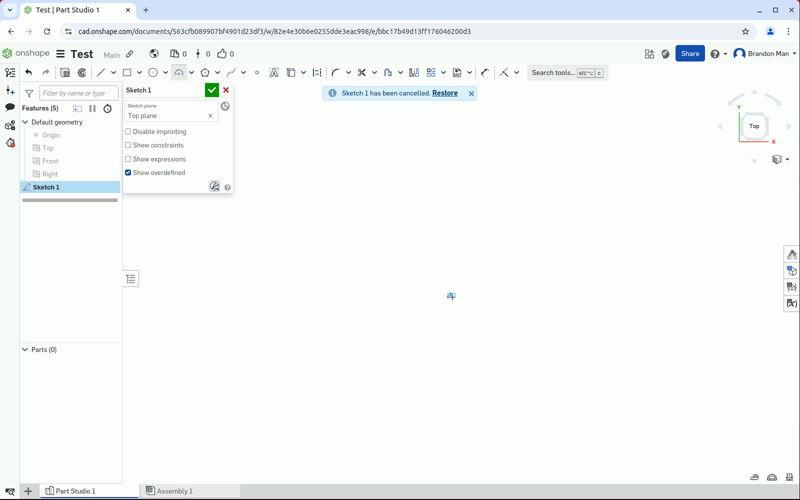
scroll(-6)
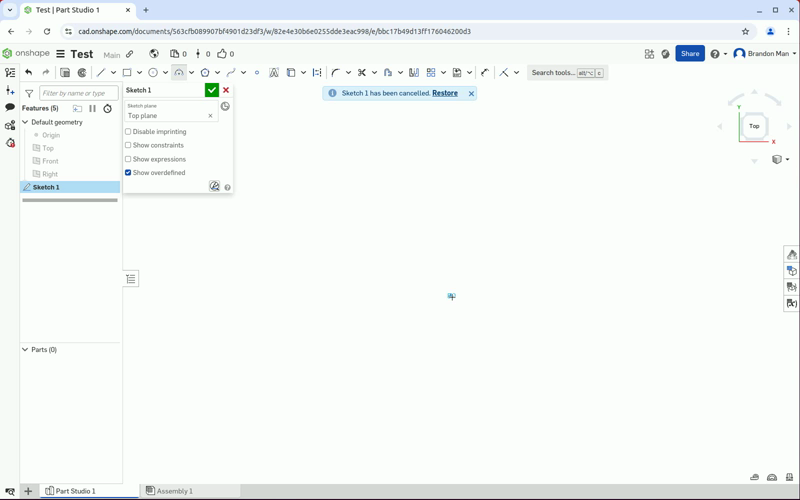
scroll(-6)
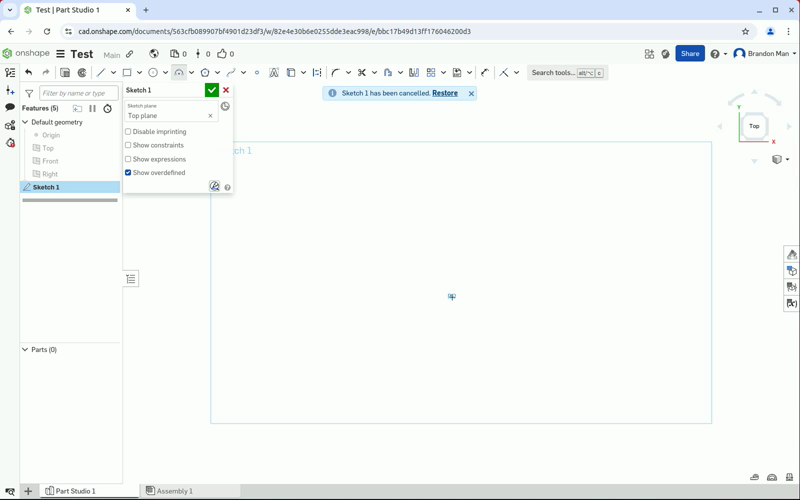
mouse_move(451, 296)
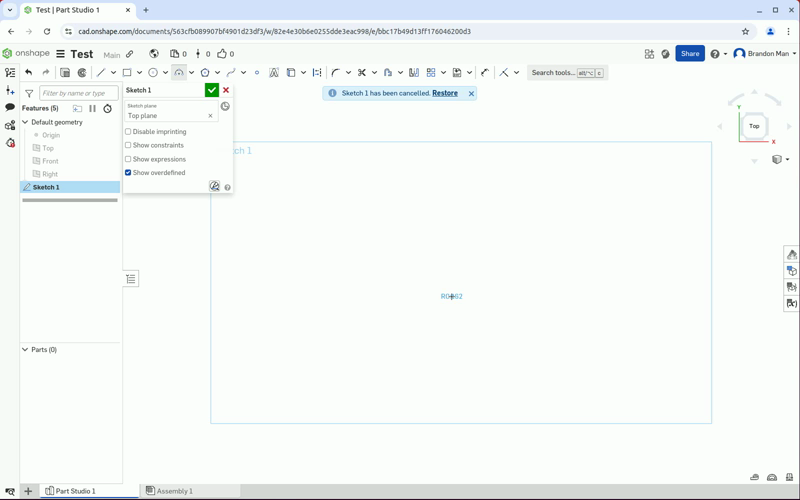
scroll(6)
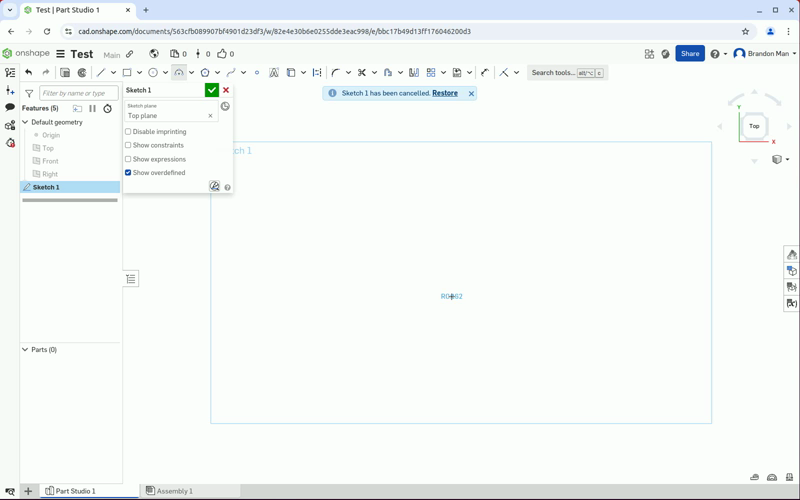
scroll(6)
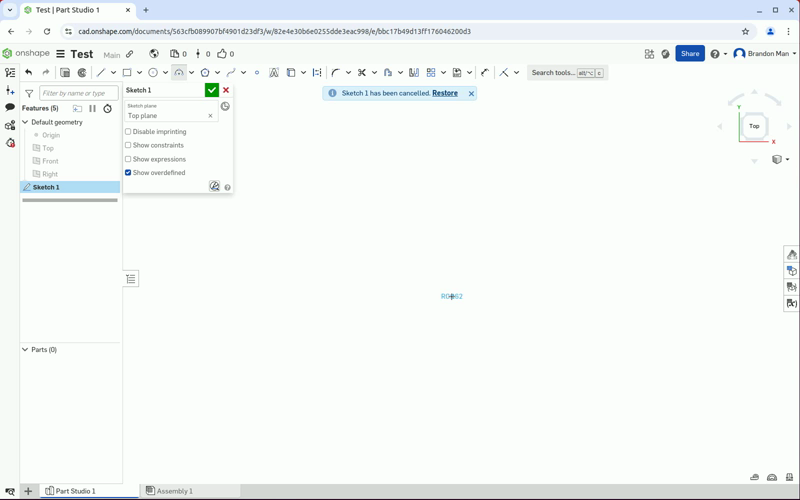
scroll(6)
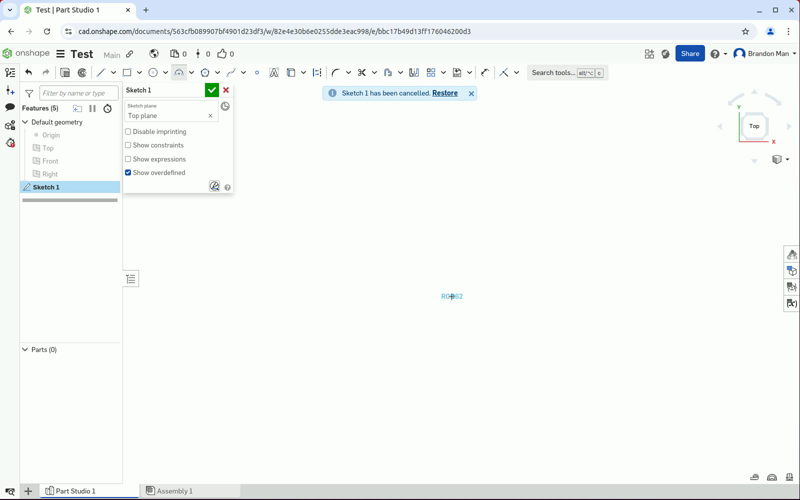
scroll(6)
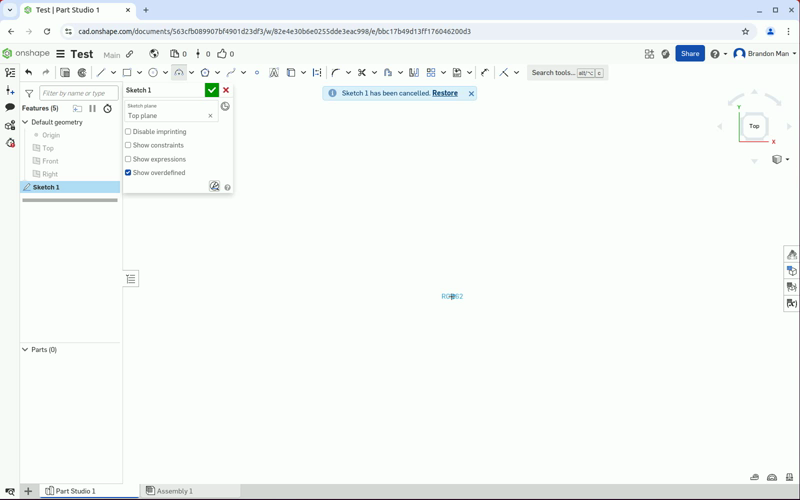
scroll(6)
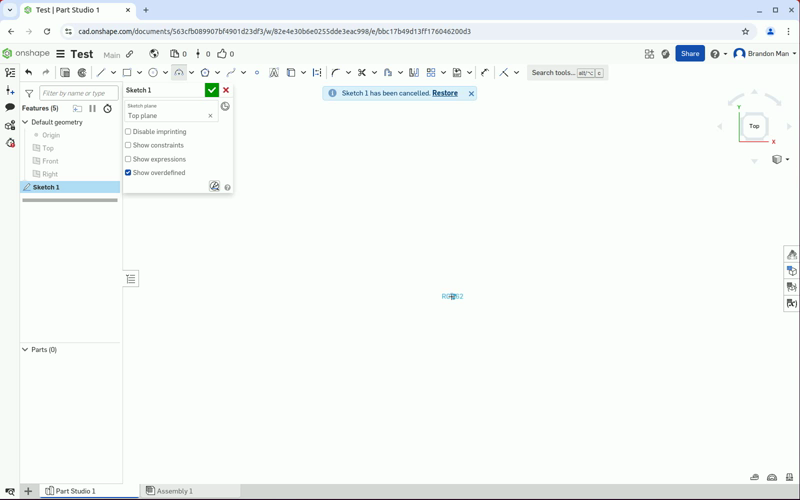
scroll(6)
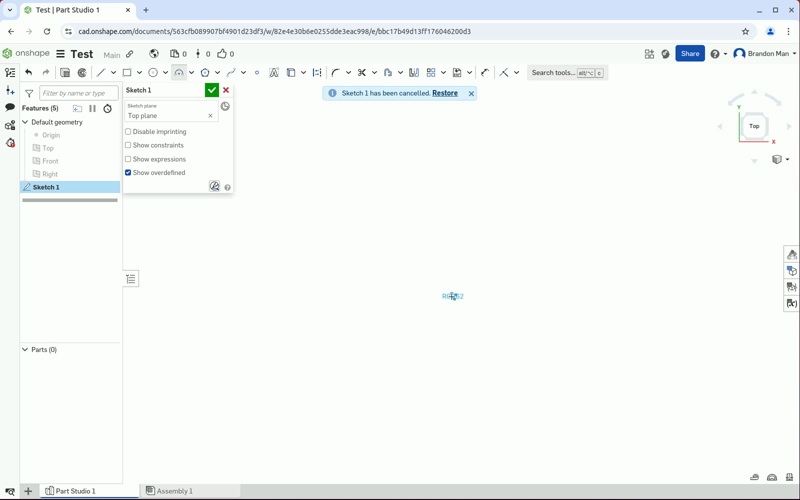
scroll(6)
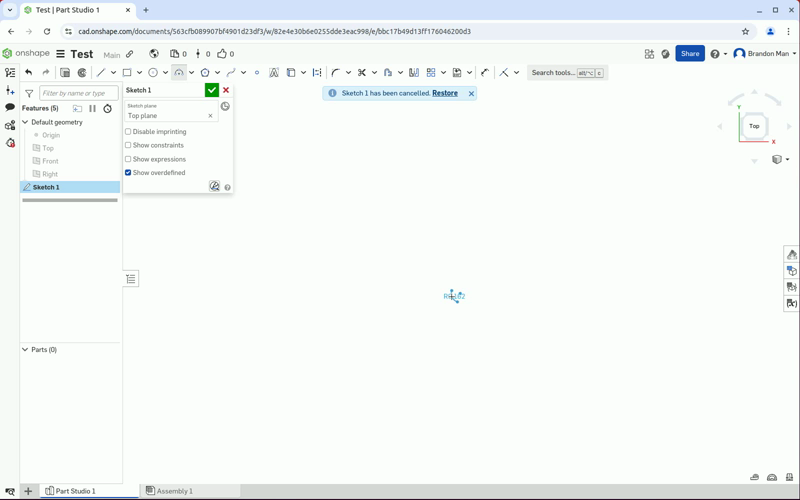
click(451, 296)
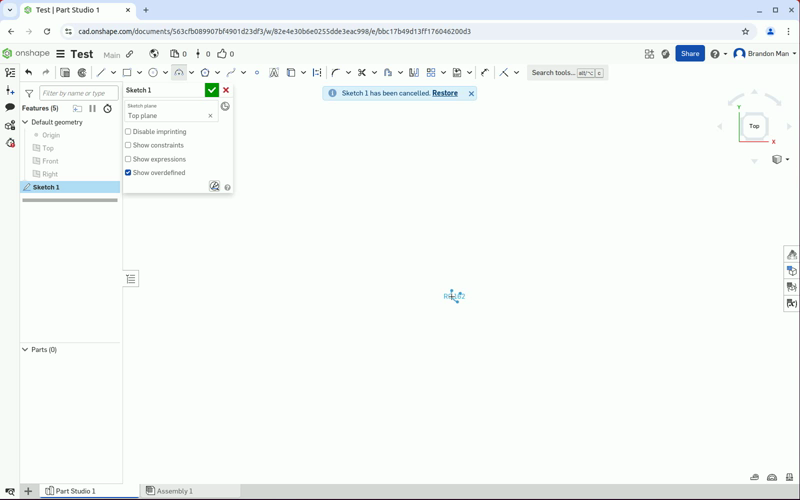
scroll(-6)
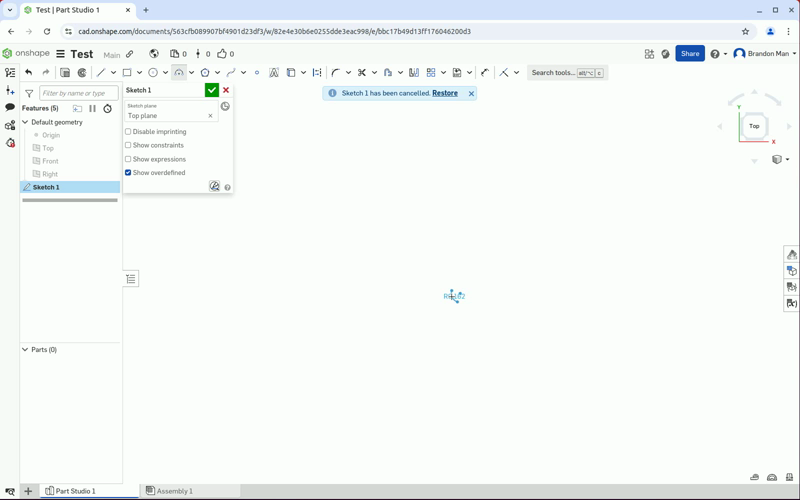
scroll(-6)
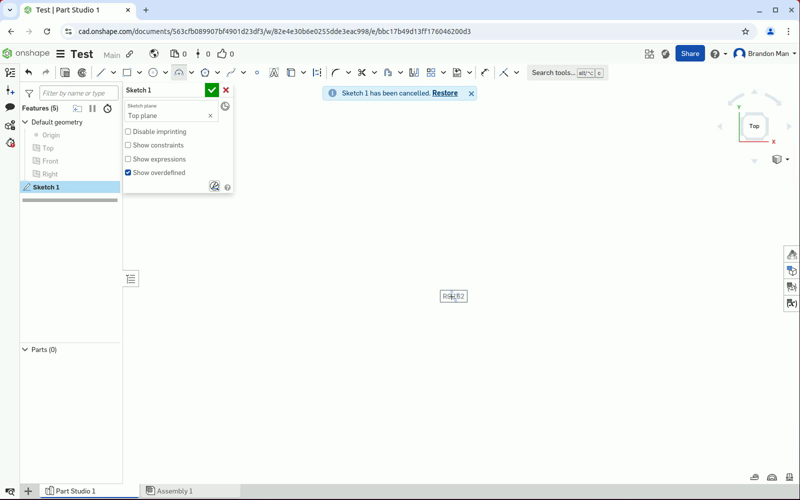
scroll(-6)
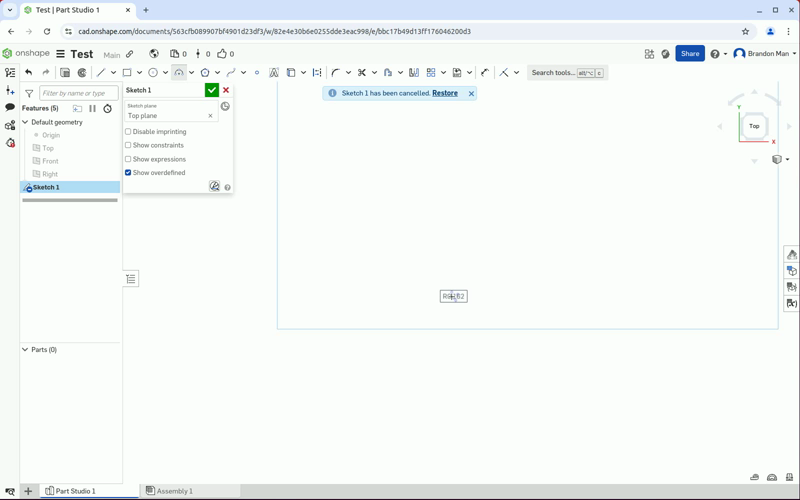
scroll(-6)
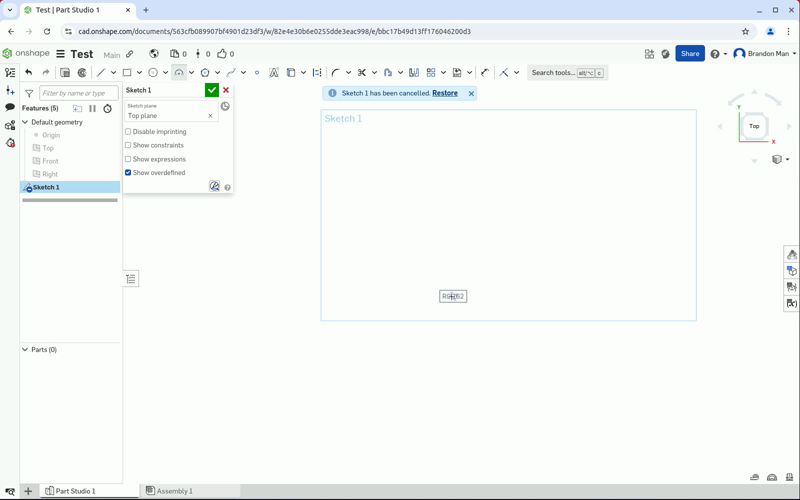
scroll(-6)
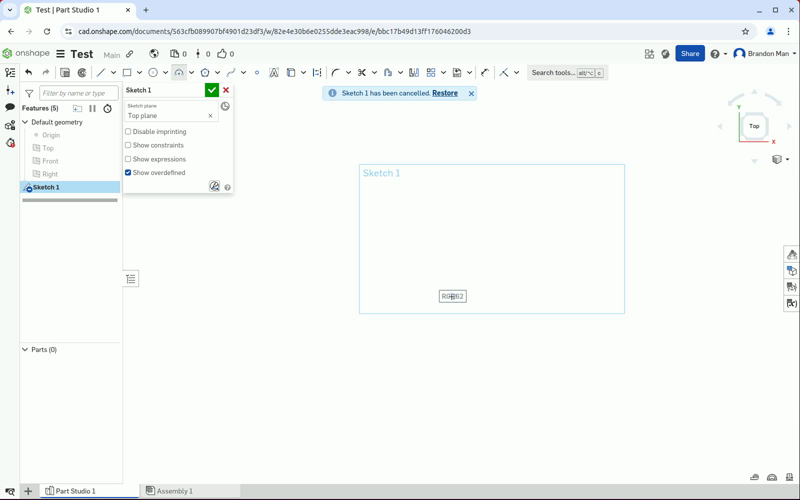
scroll(-6)
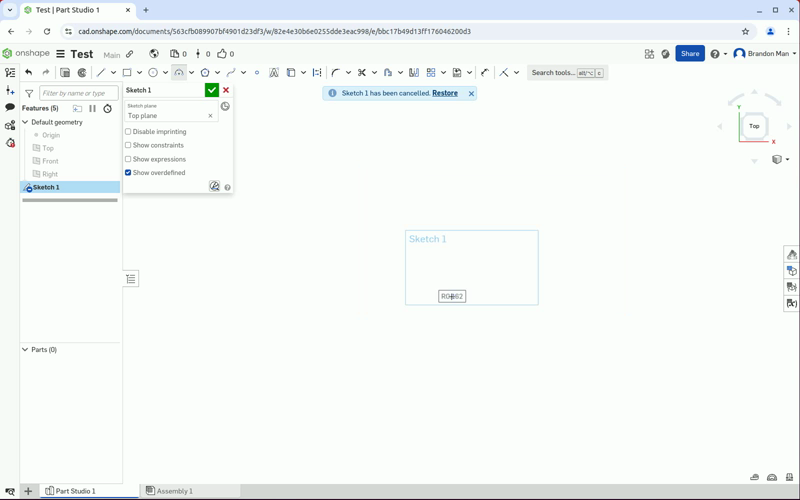
scroll(-6)
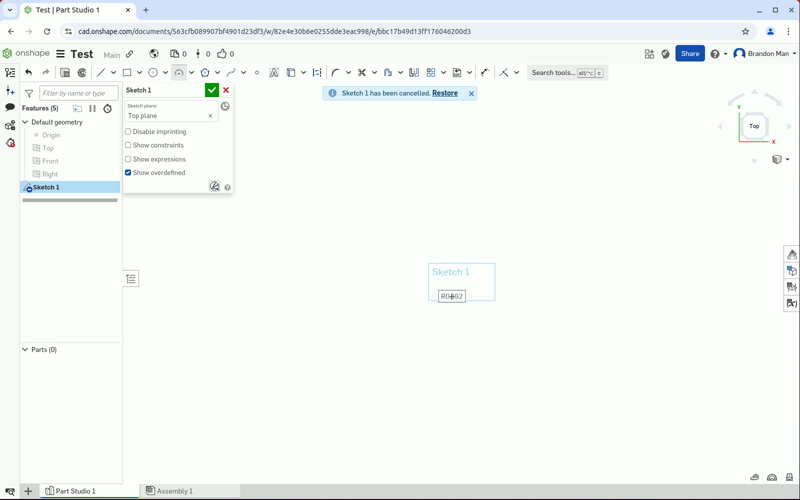
key_up(shift)
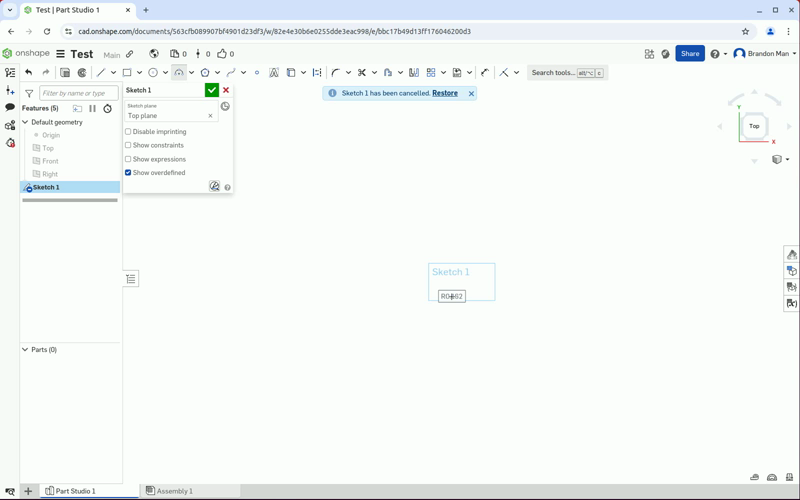
key(esc)
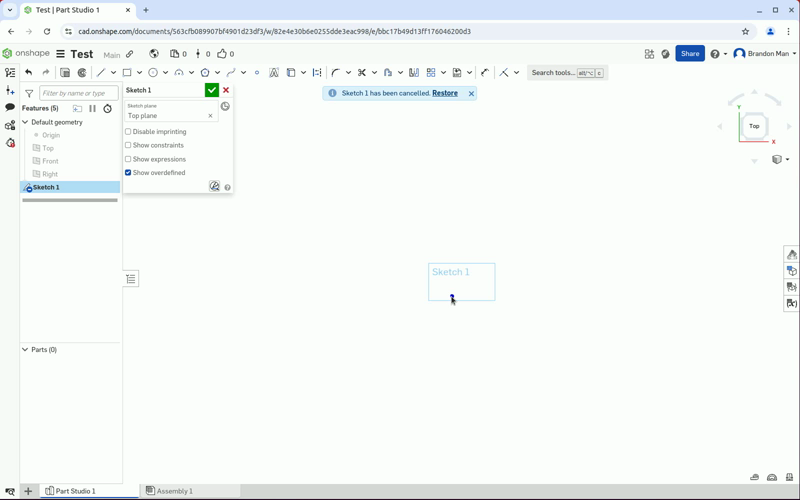
key(l)
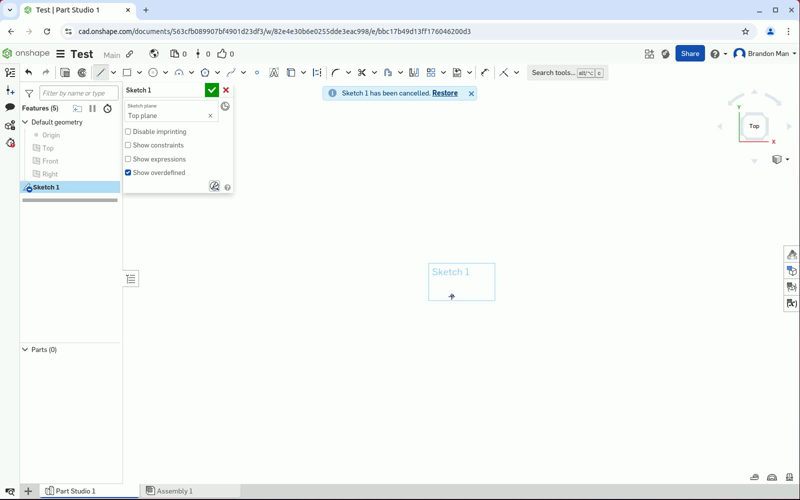
mouse_move(452, 296)
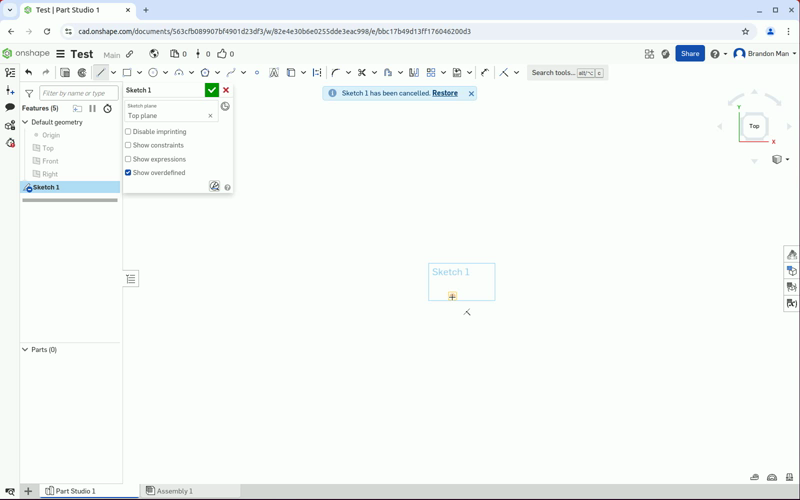
scroll(6)
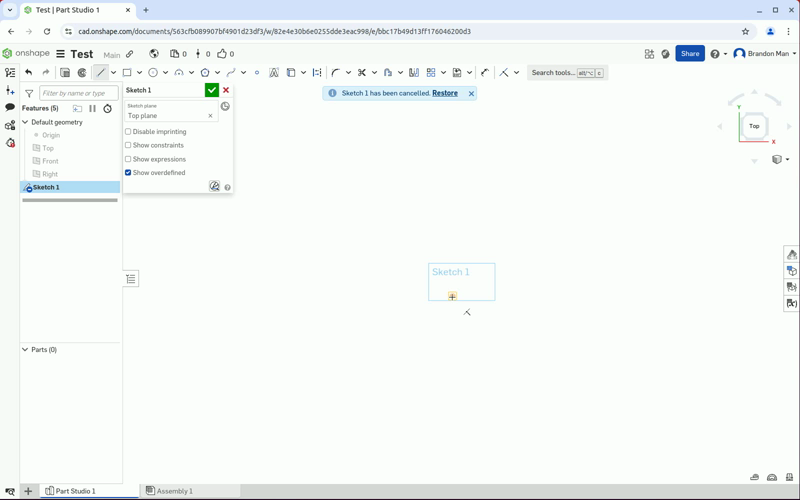
scroll(6)
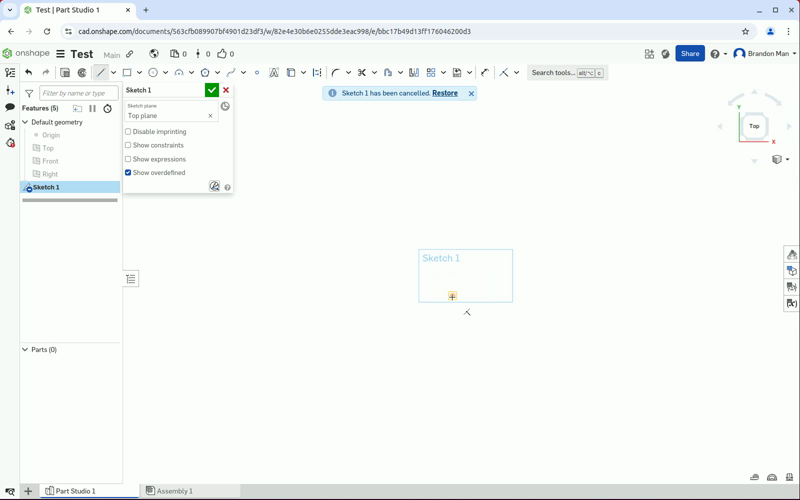
scroll(6)
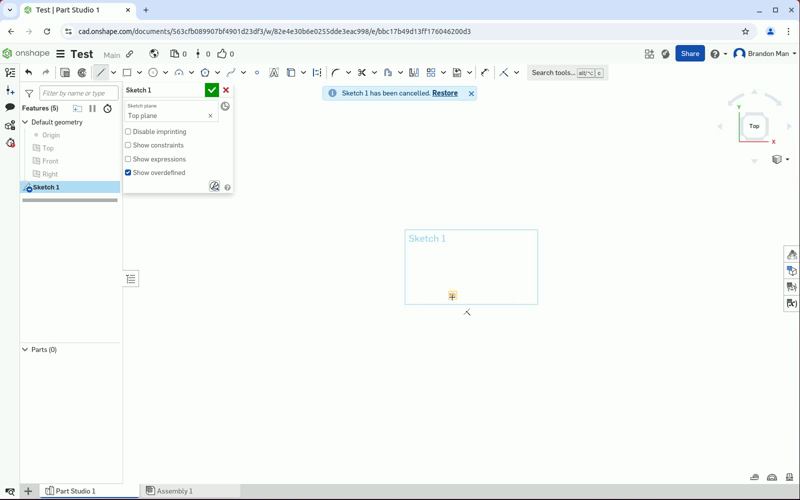
scroll(6)
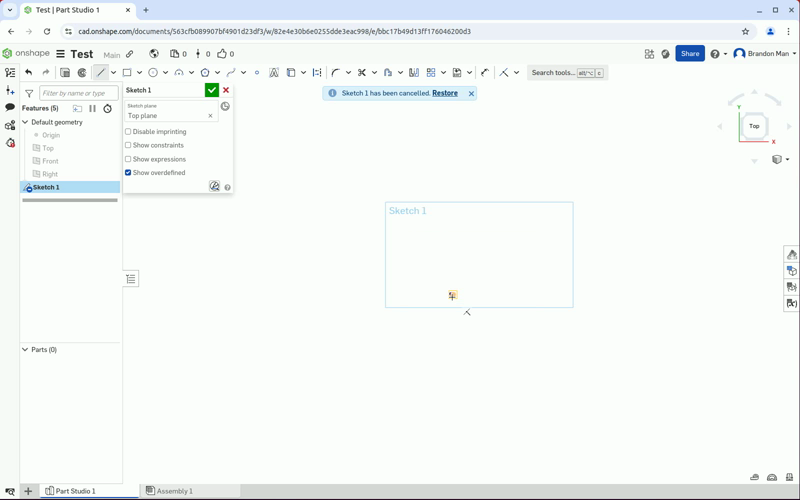
scroll(6)
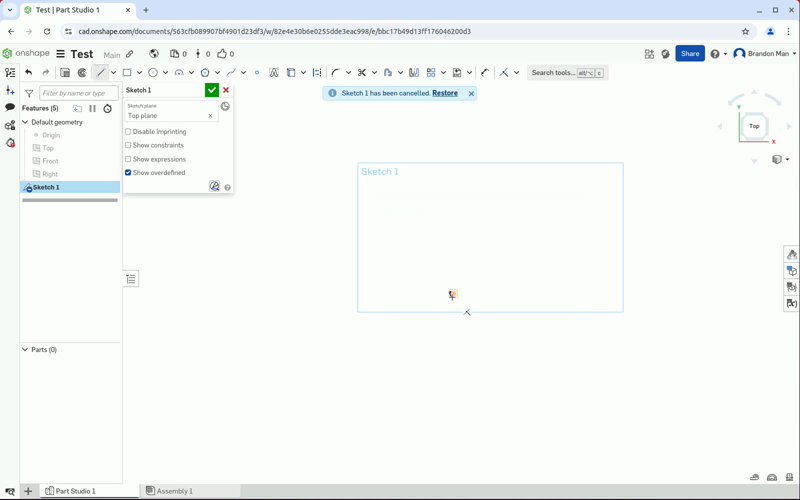
scroll(6)
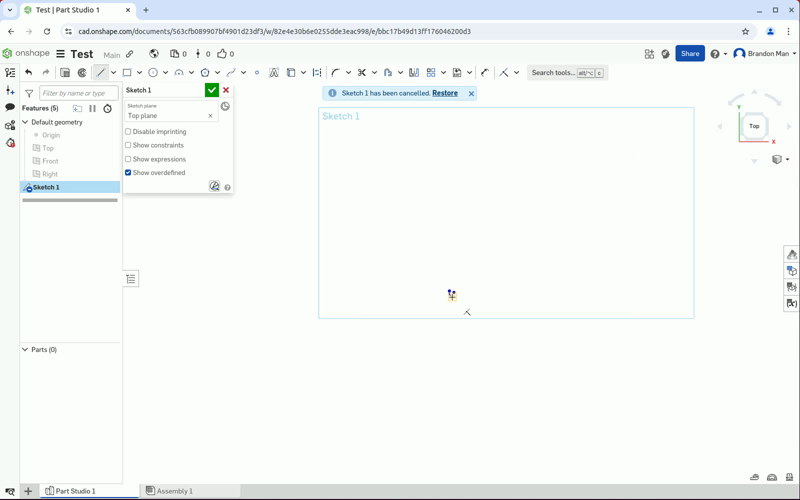
scroll(6)
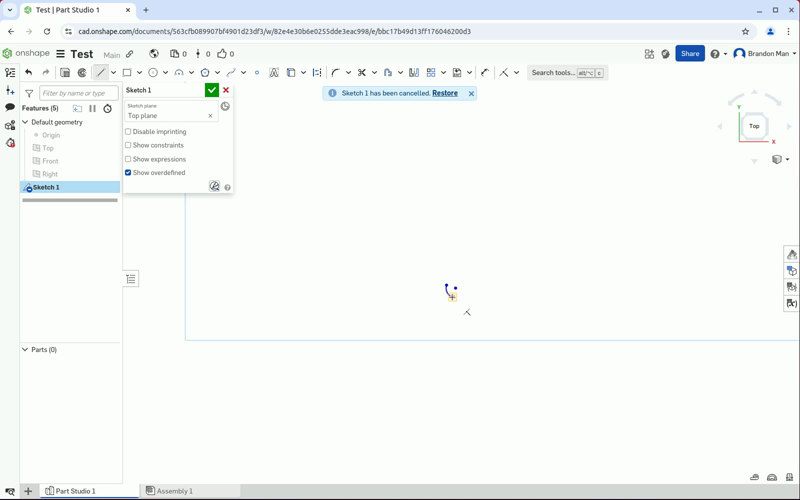
click(452, 296)
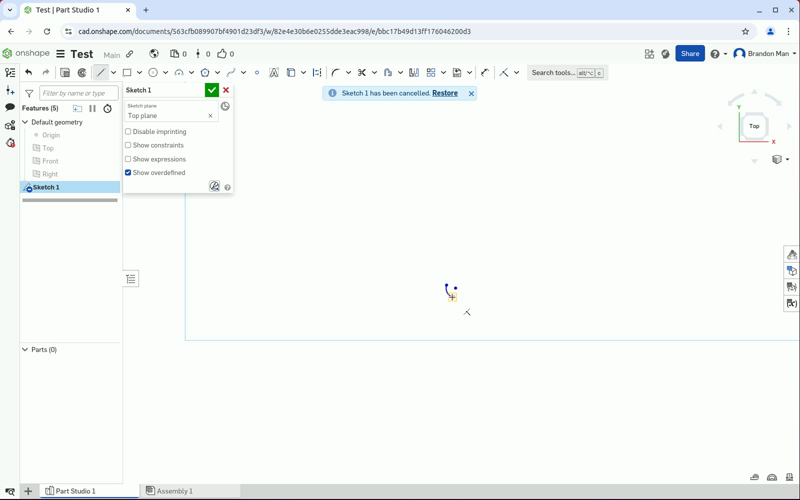
scroll(-6)
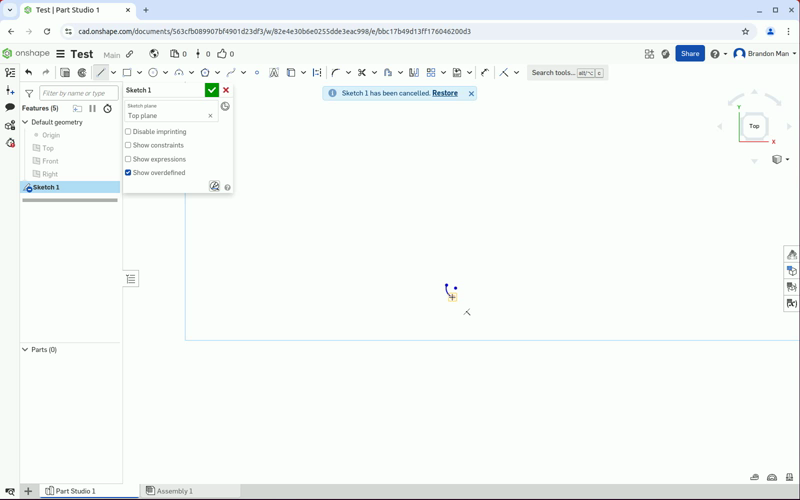
scroll(-6)
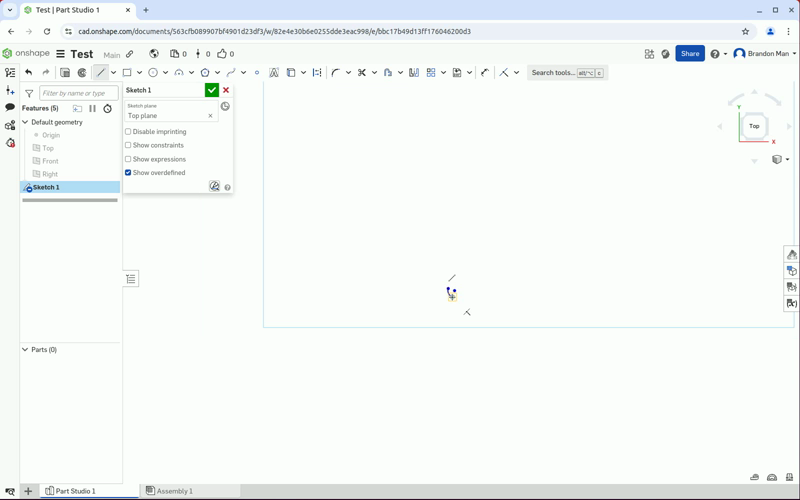
scroll(-6)
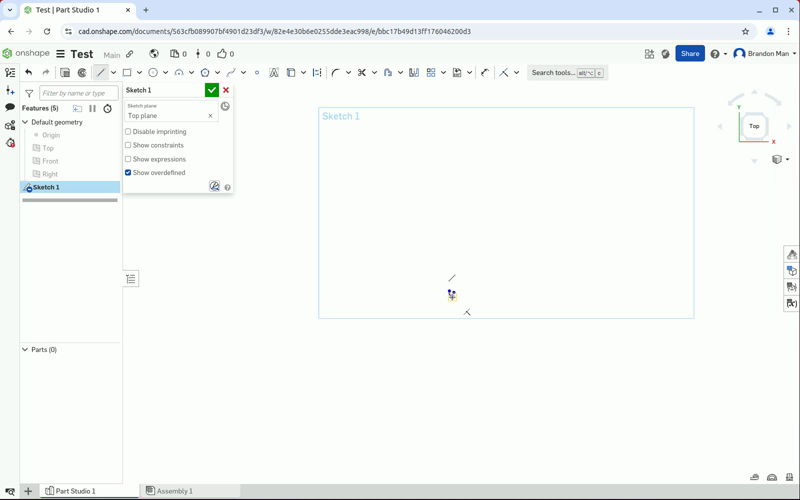
scroll(-6)
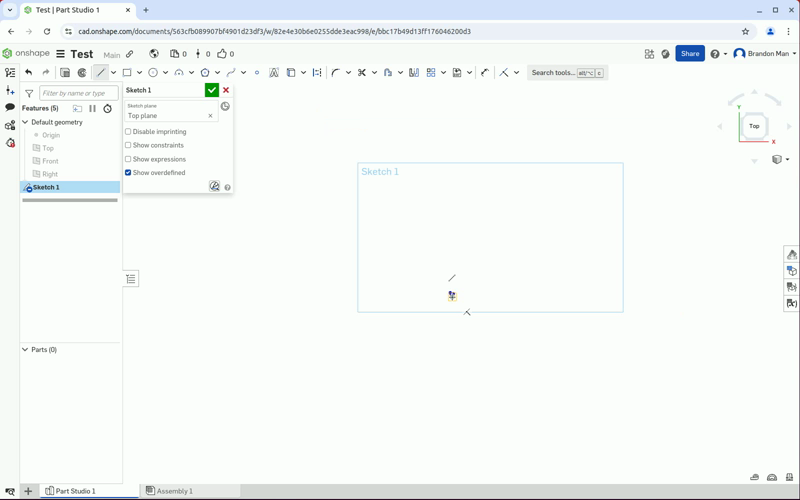
scroll(-6)
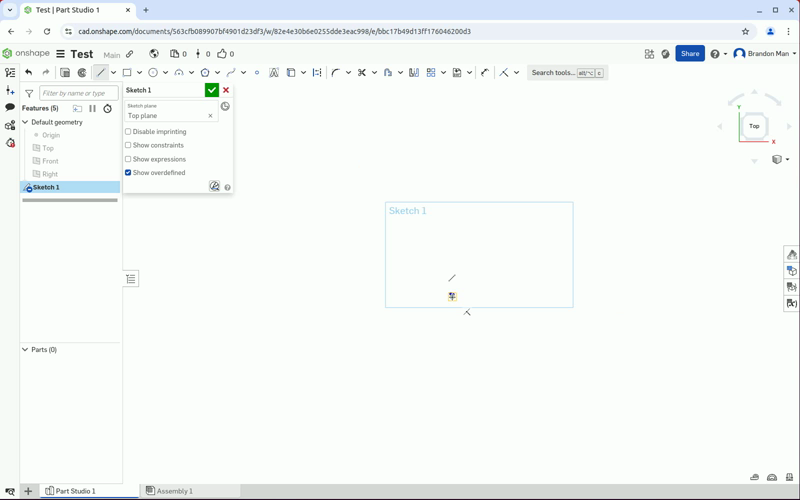
scroll(-6)
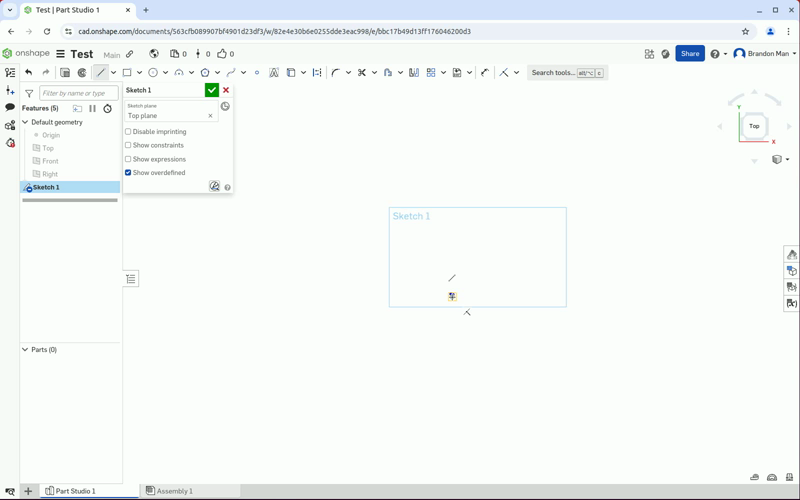
scroll(-6)
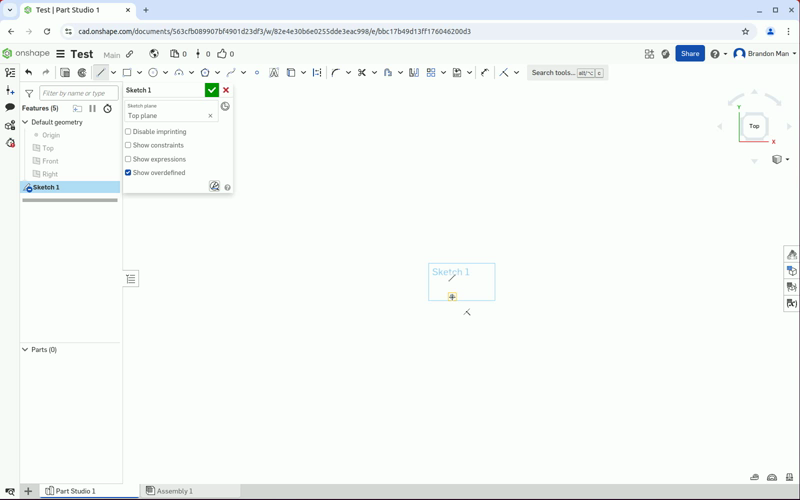
key_down(shift)
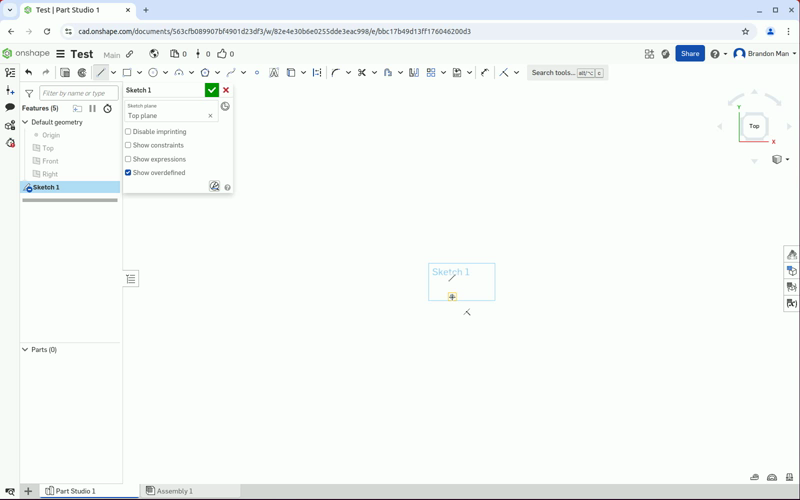
mouse_move(482, 296)
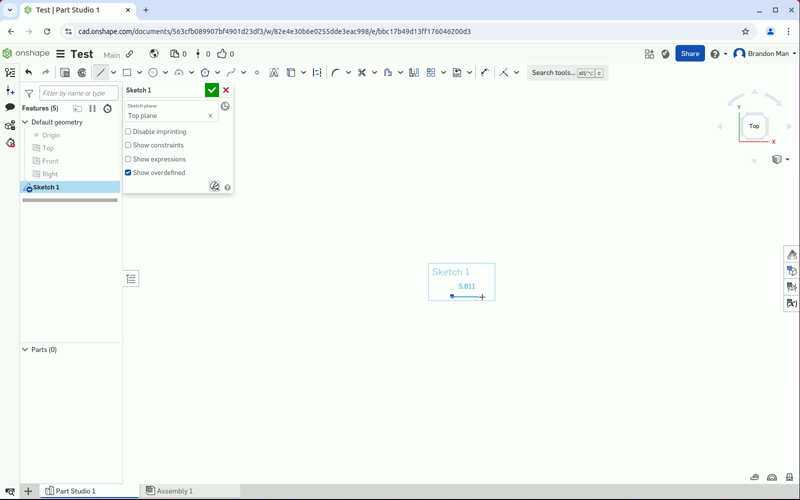
mouse_move(469, 296)
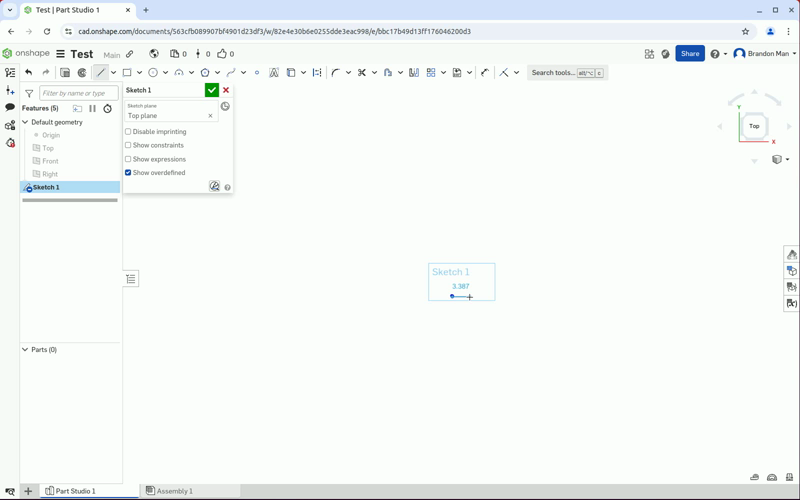
click(469, 296)
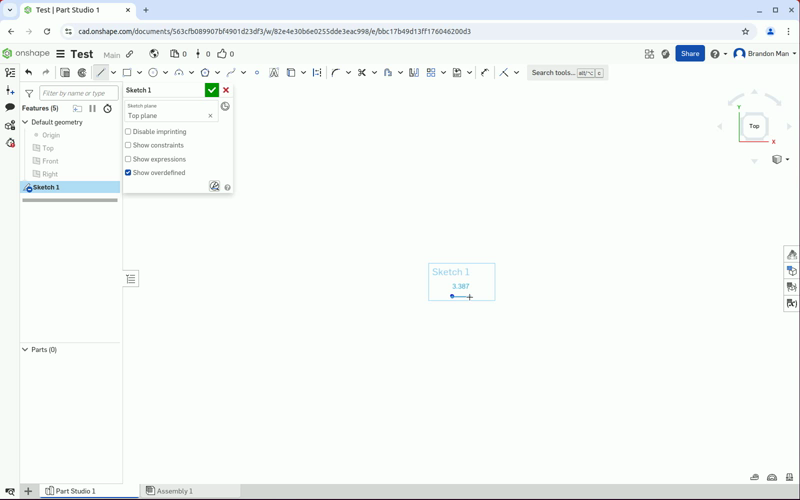
key_up(shift)
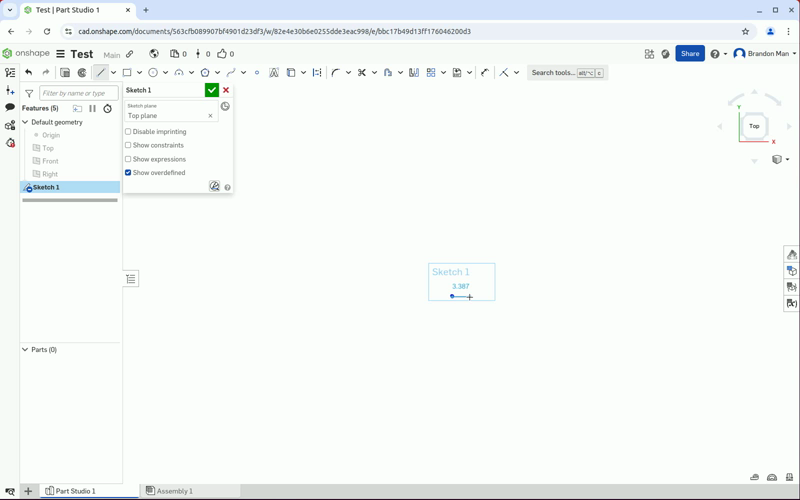
key(esc)
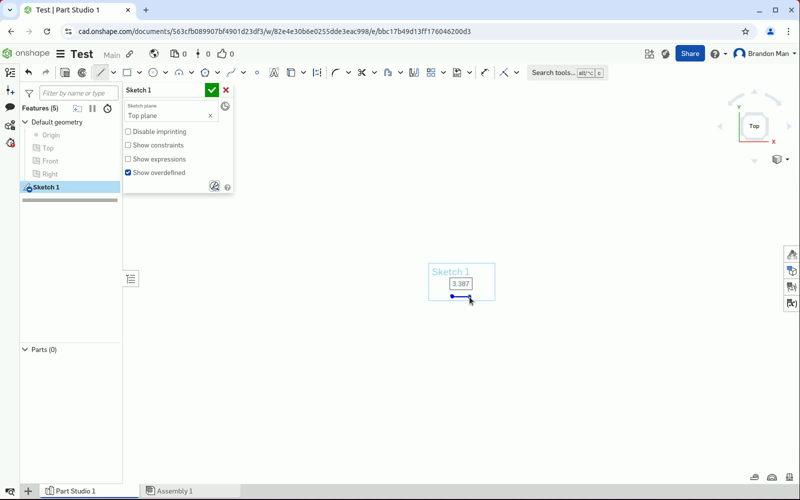
key(a)
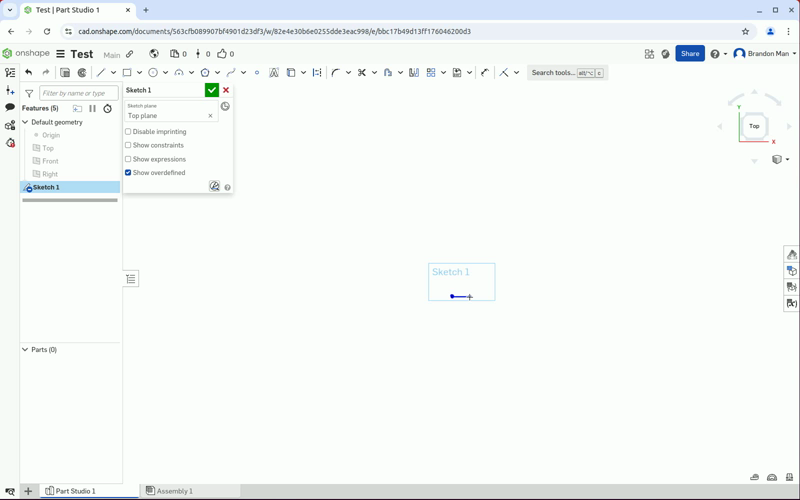
mouse_move(469, 296)
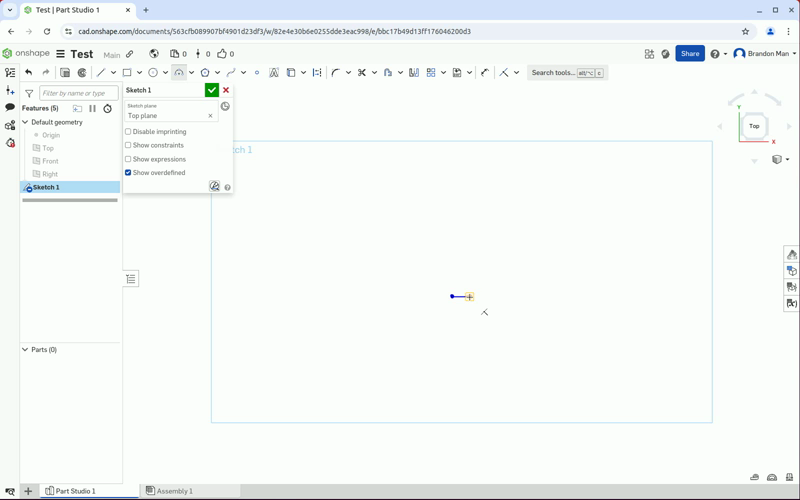
click(469, 296)
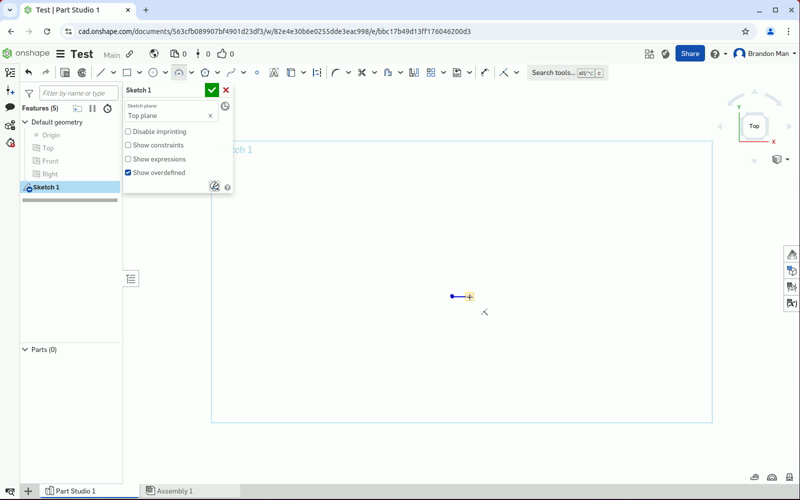
key_down(shift)
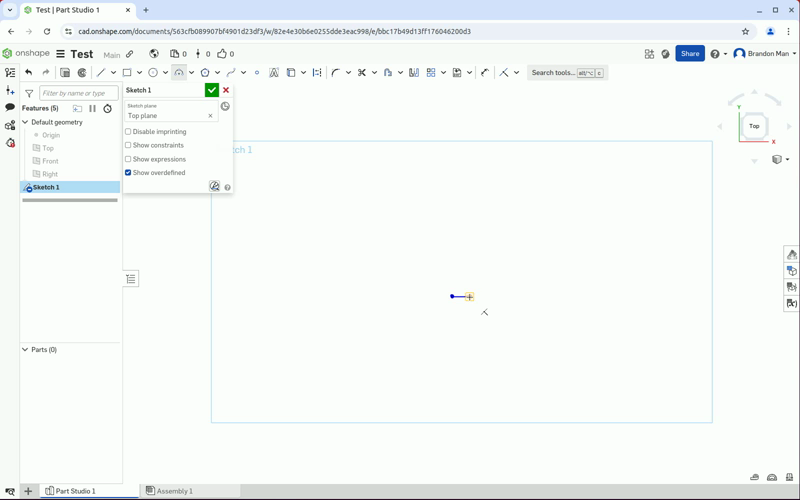
mouse_move(470, 295)
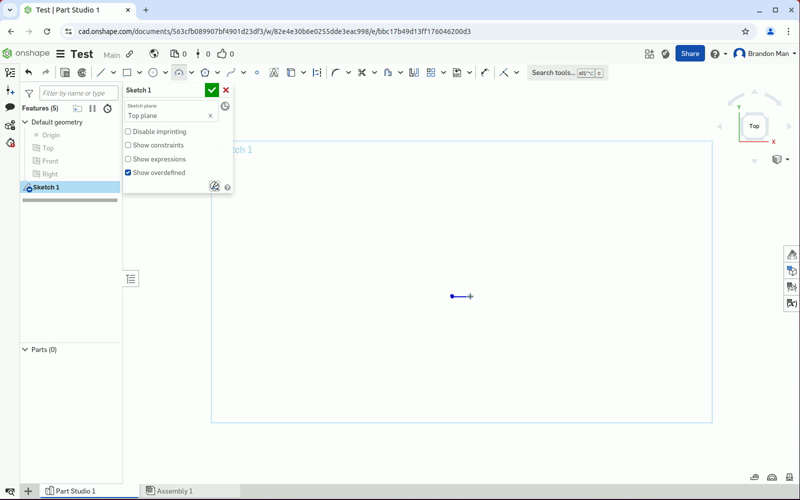
scroll(6)
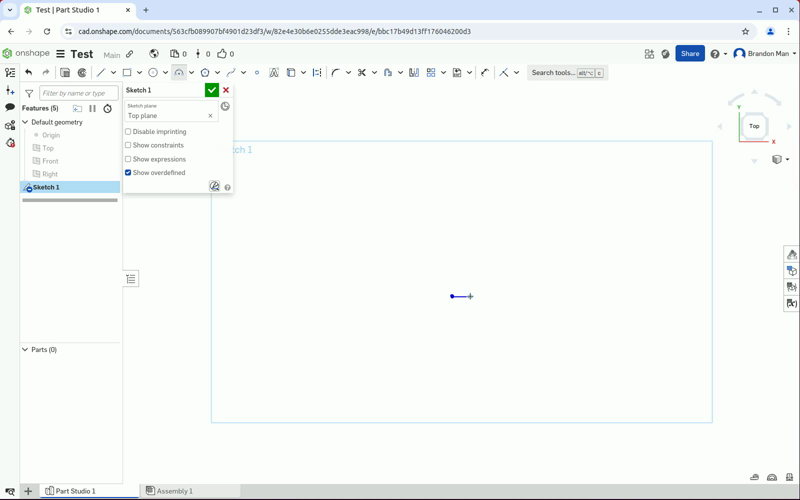
scroll(6)
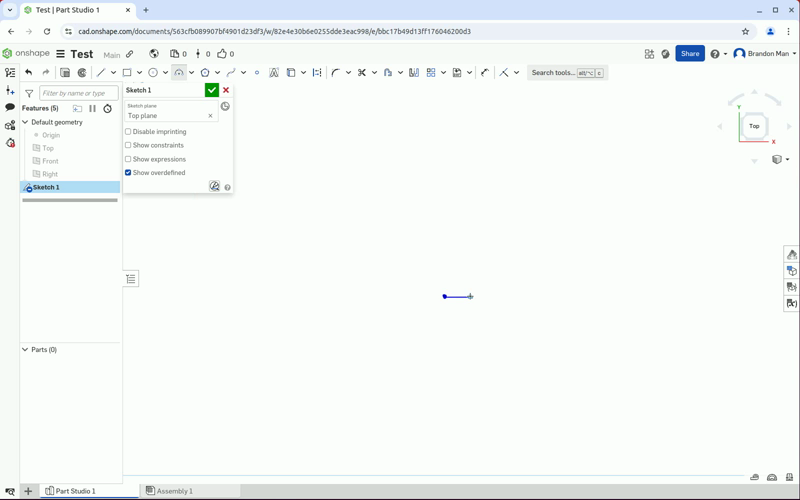
scroll(6)
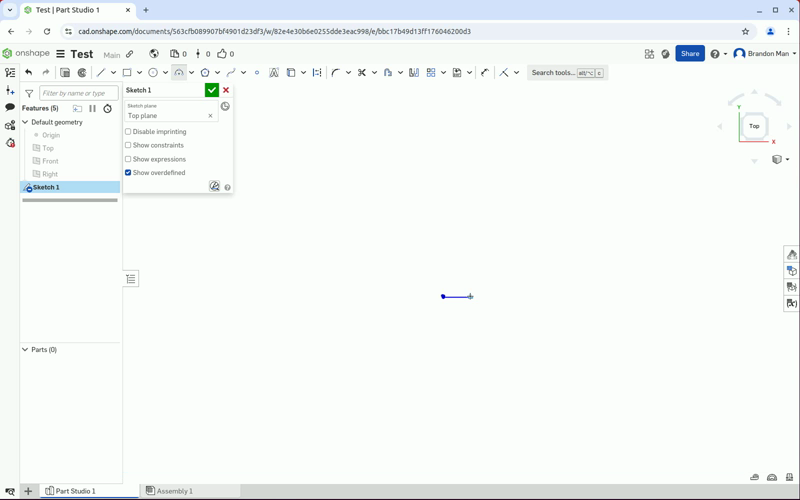
scroll(6)
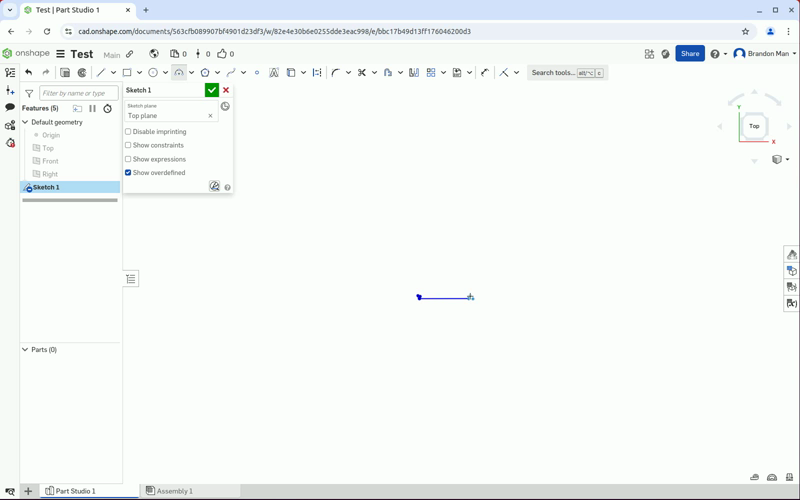
scroll(6)
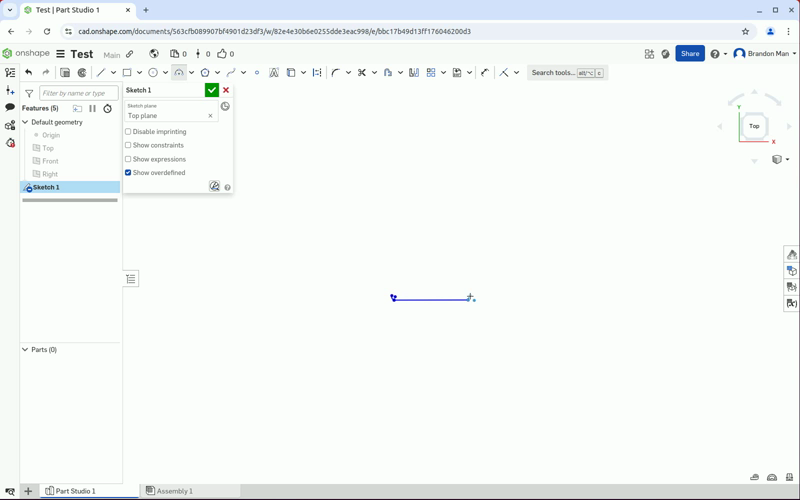
scroll(6)
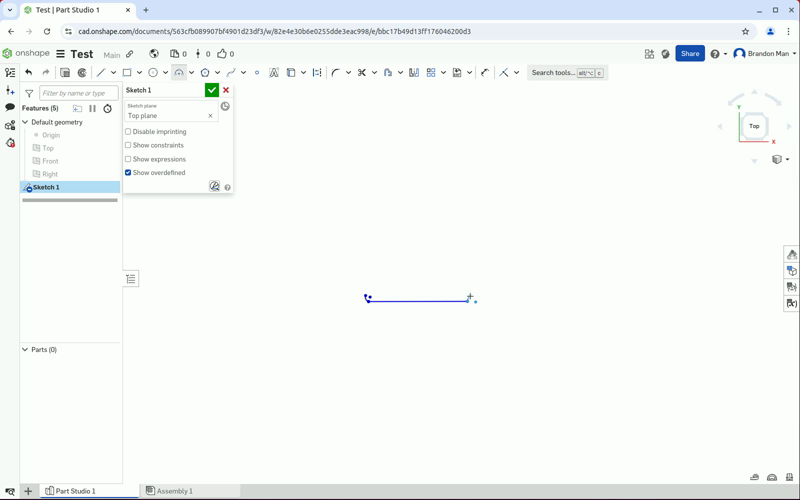
scroll(6)
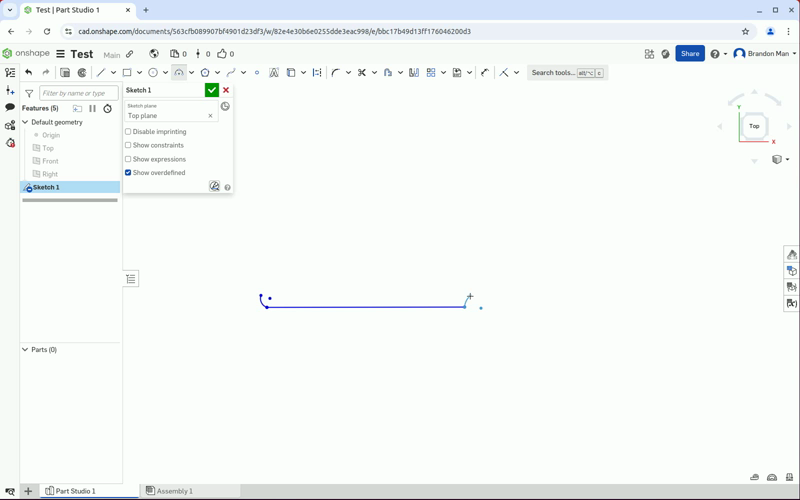
click(470, 295)
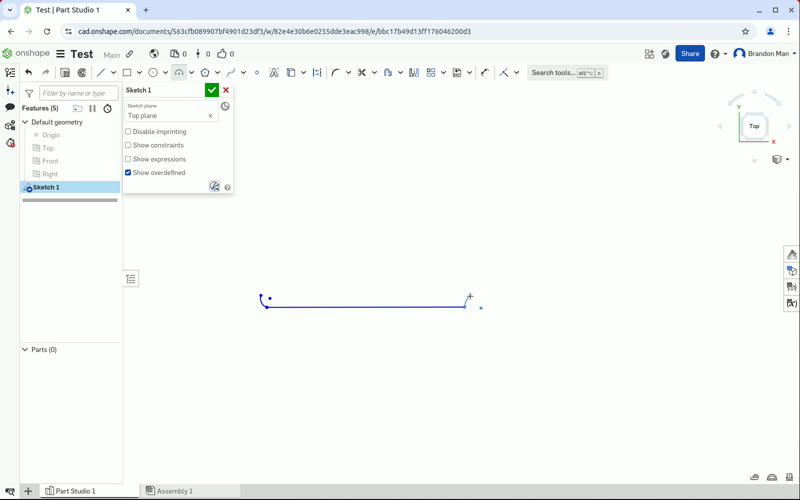
scroll(-6)
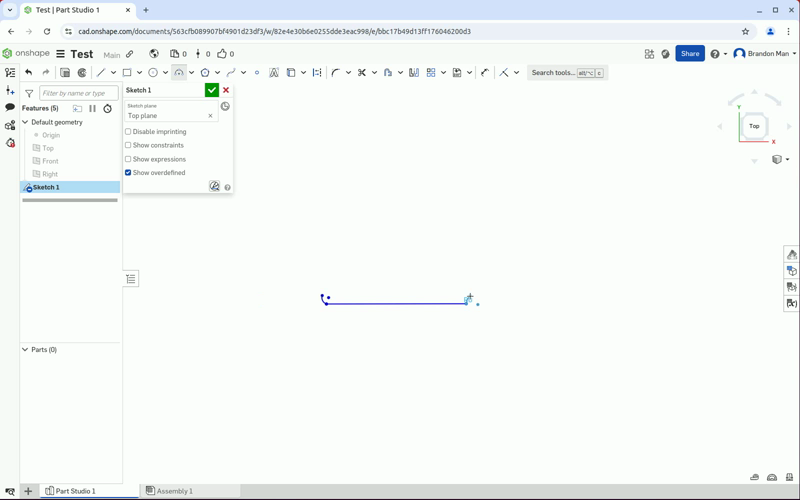
scroll(-6)
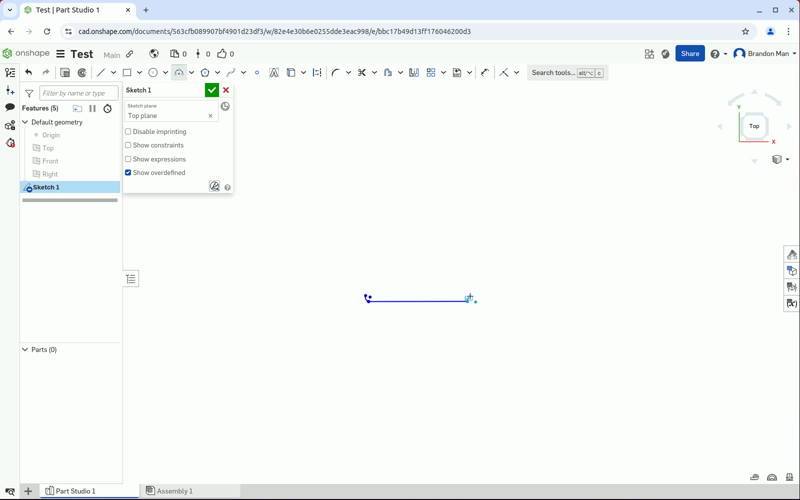
scroll(-6)
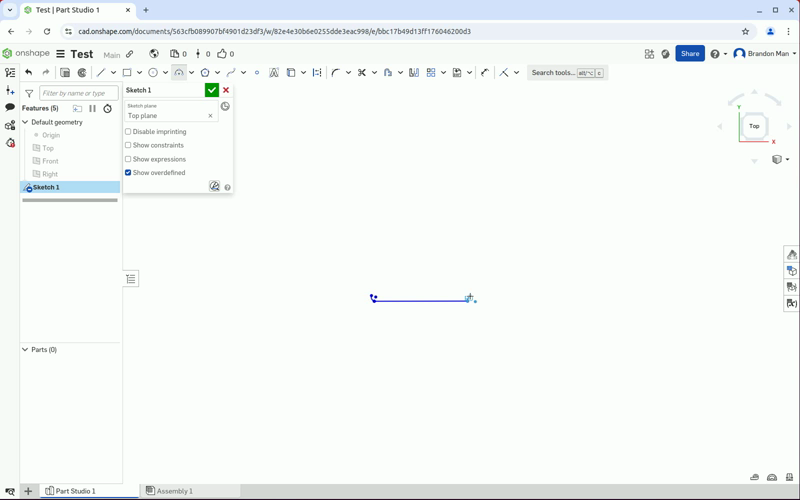
scroll(-6)
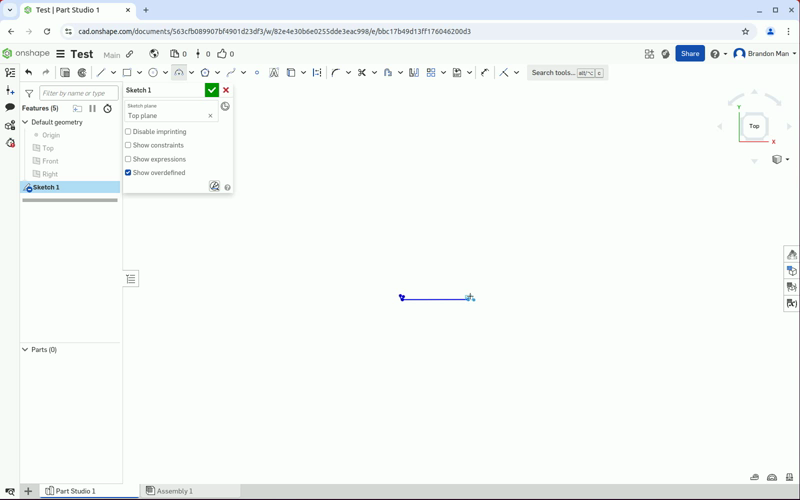
scroll(-6)
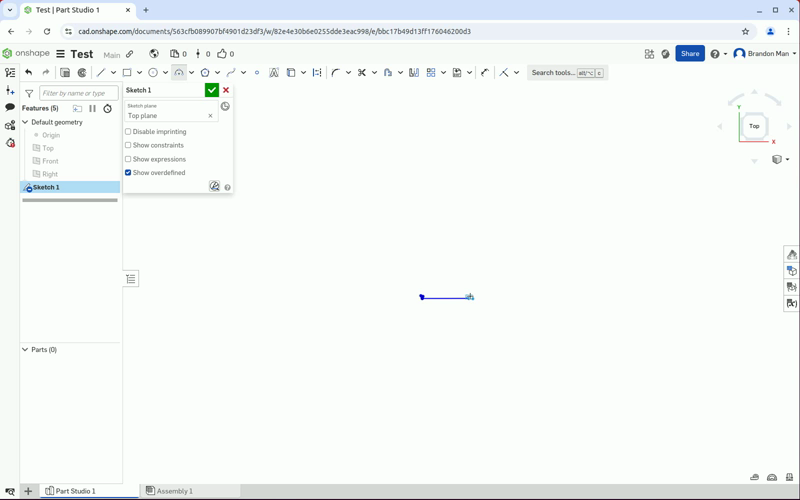
scroll(-6)
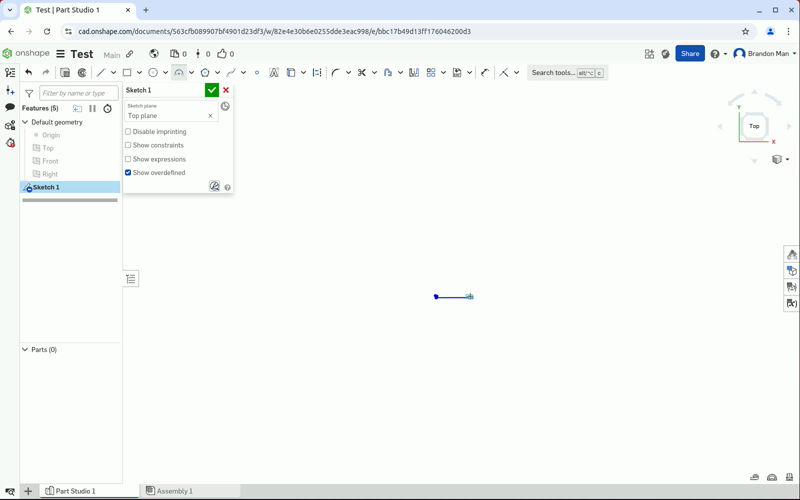
scroll(-6)
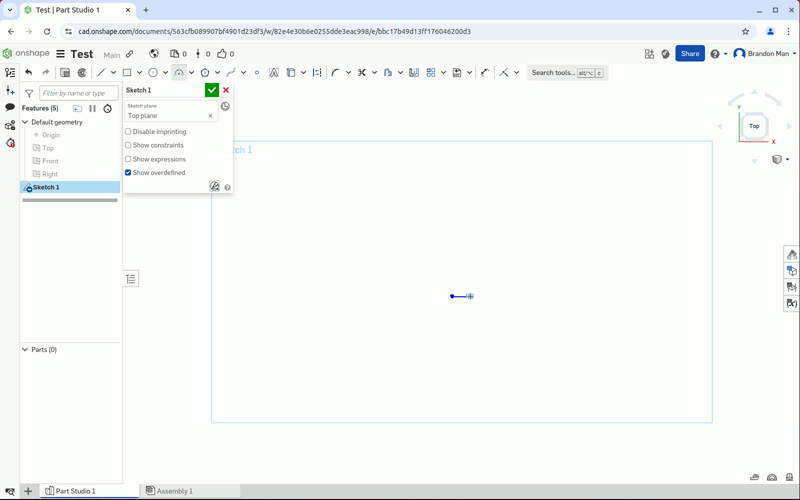
mouse_move(470, 296)
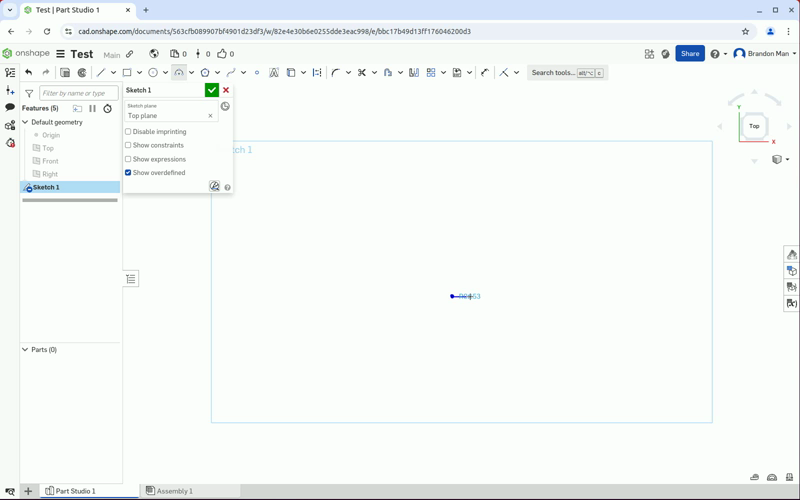
scroll(6)
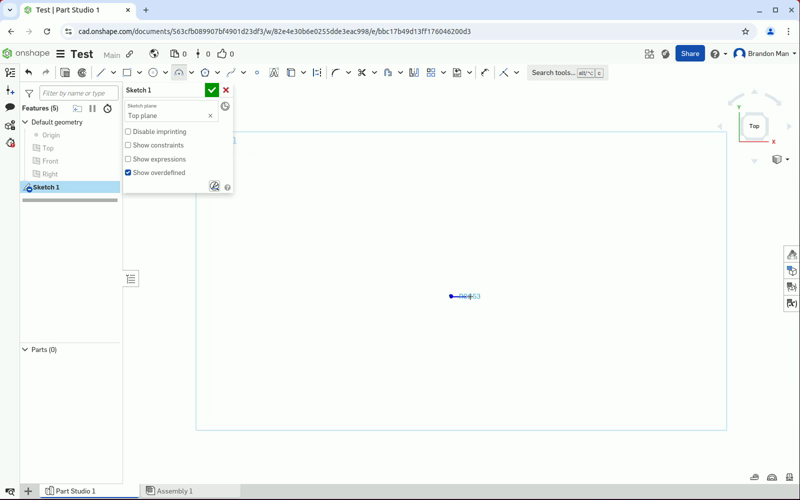
scroll(6)
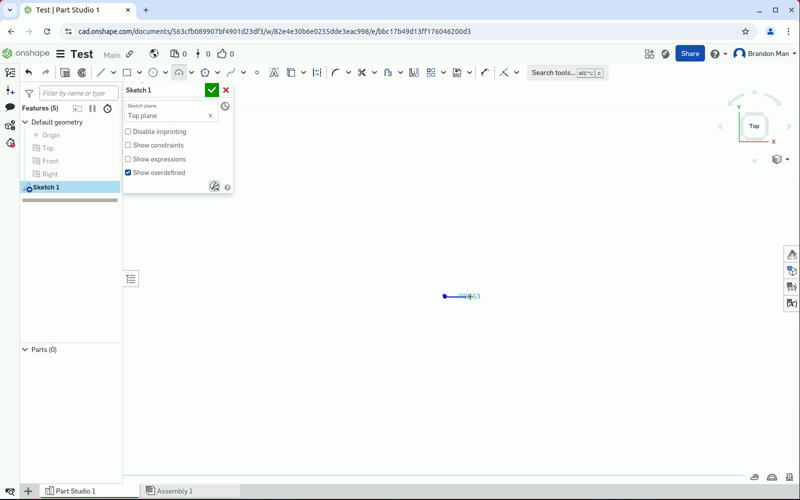
scroll(6)
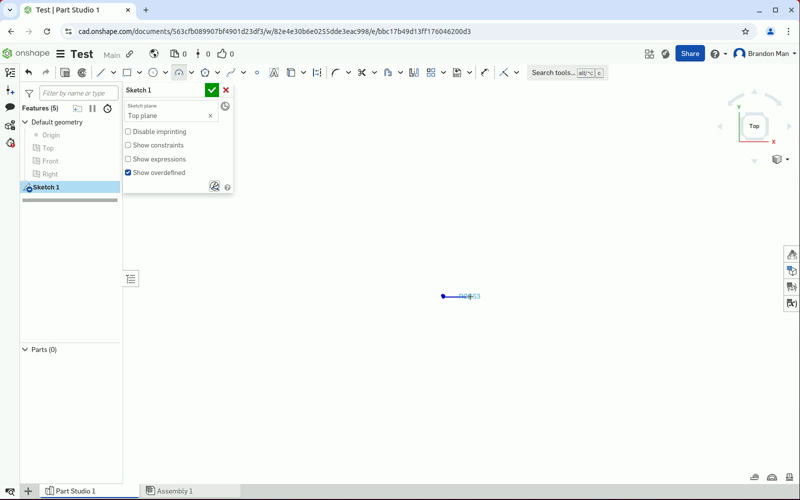
scroll(6)
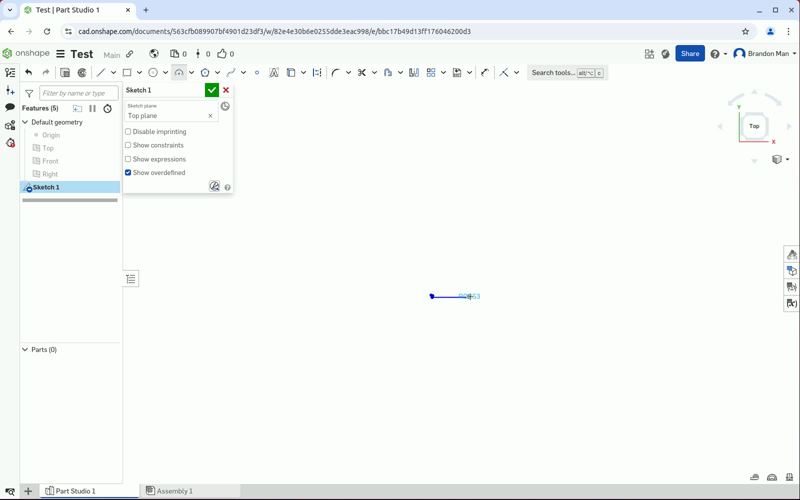
scroll(6)
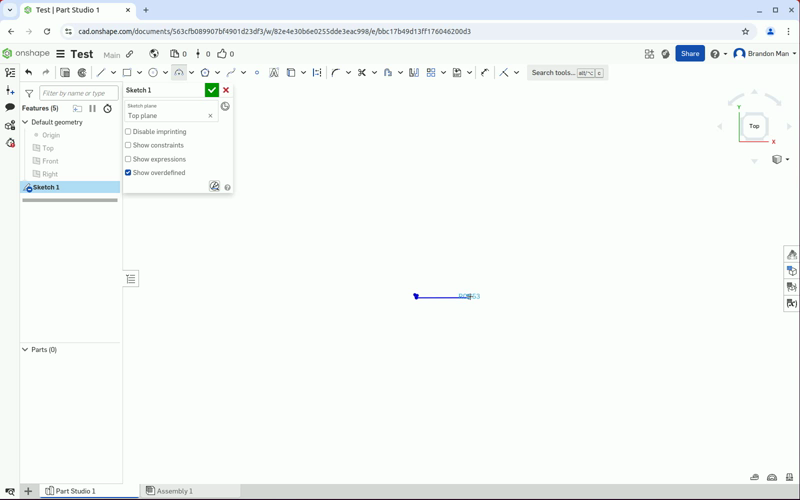
scroll(6)
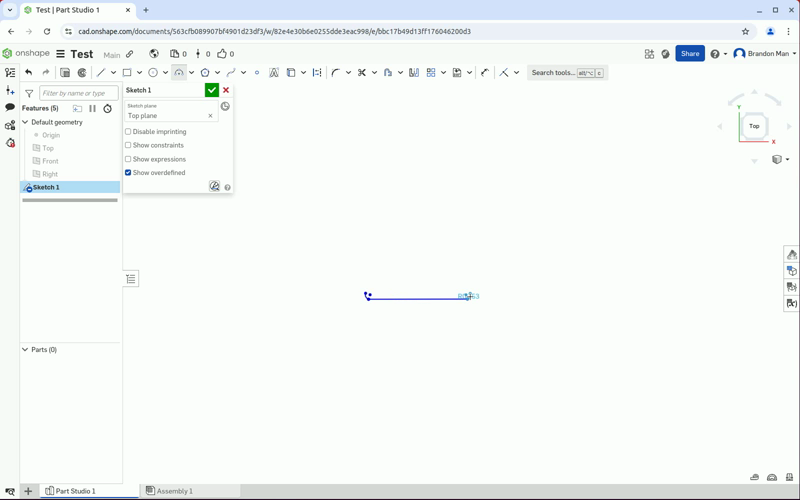
scroll(6)
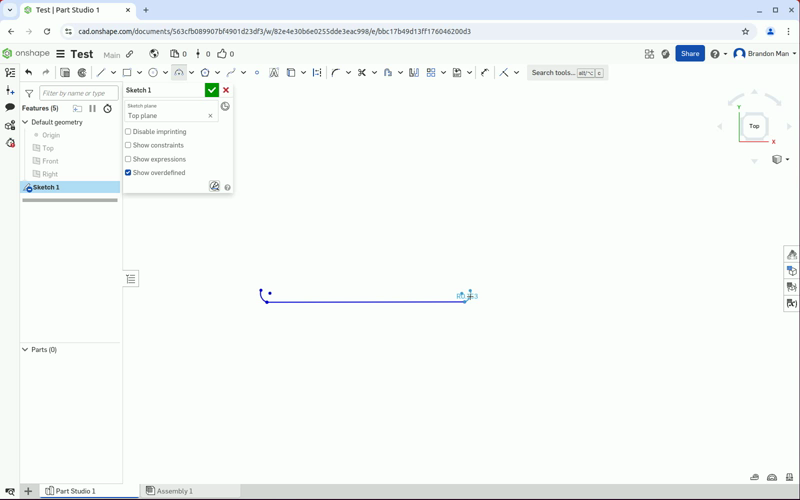
click(470, 296)
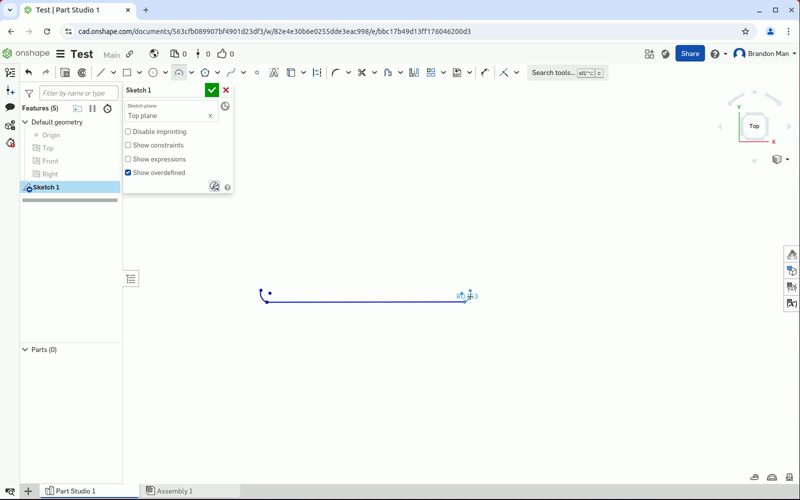
scroll(-6)
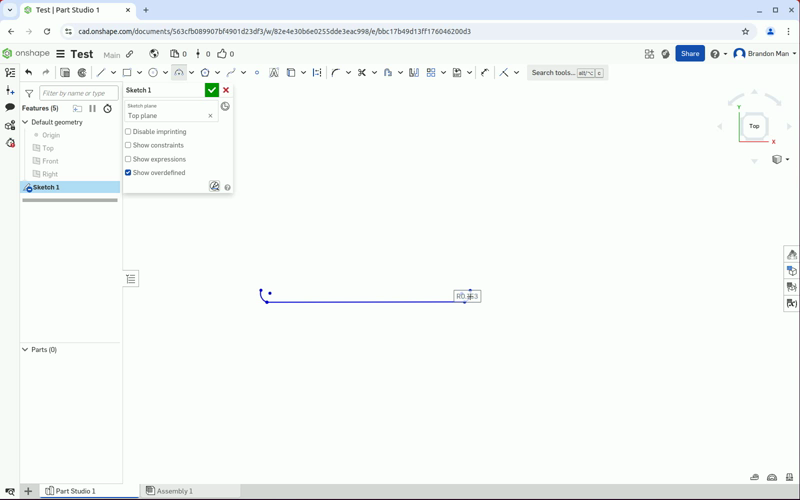
scroll(-6)
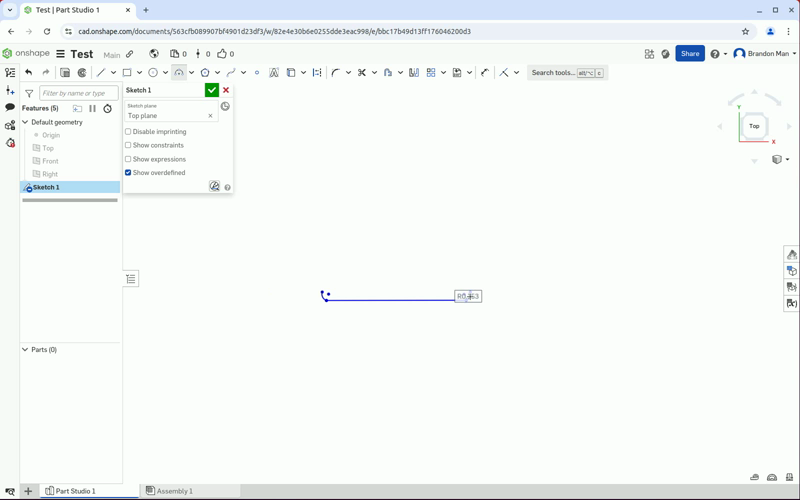
scroll(-6)
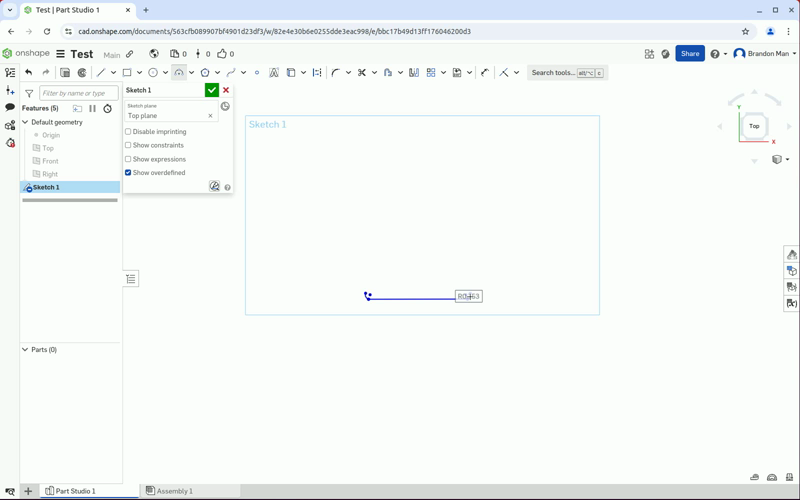
scroll(-6)
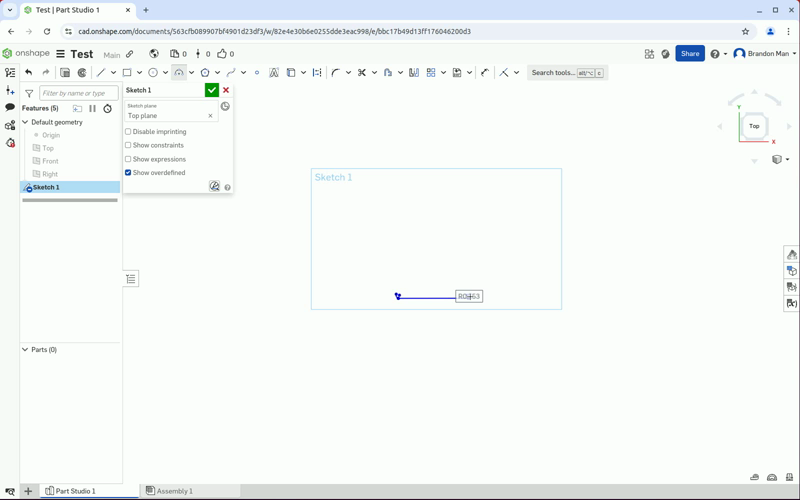
scroll(-6)
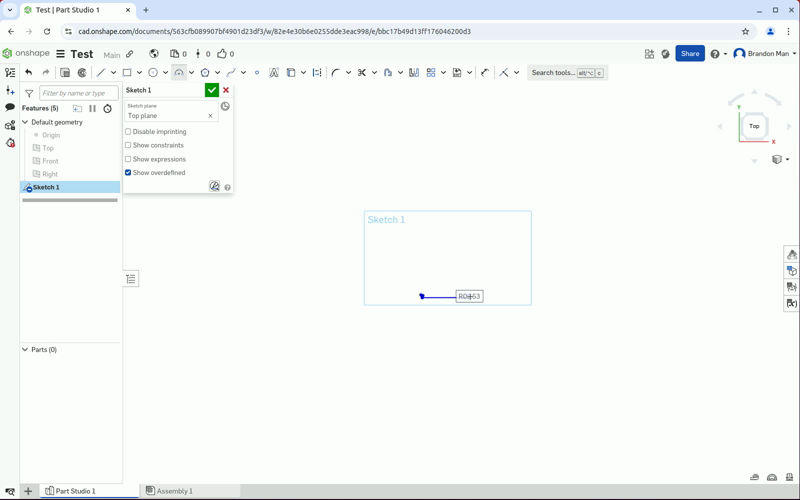
scroll(-6)
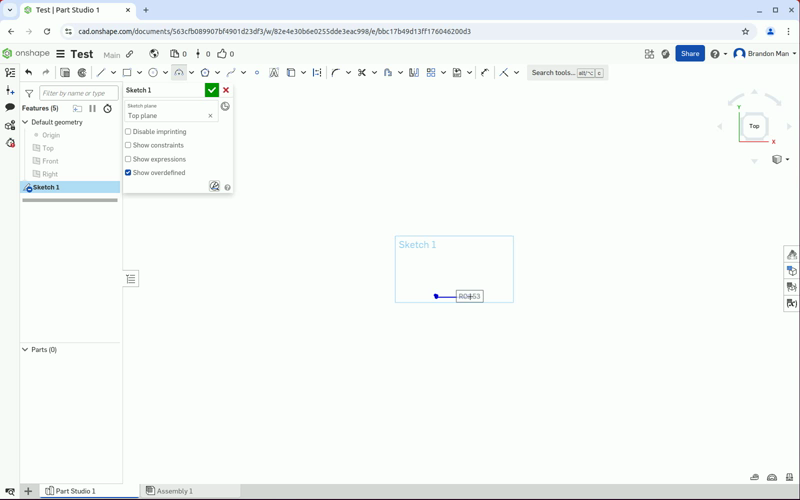
scroll(-6)
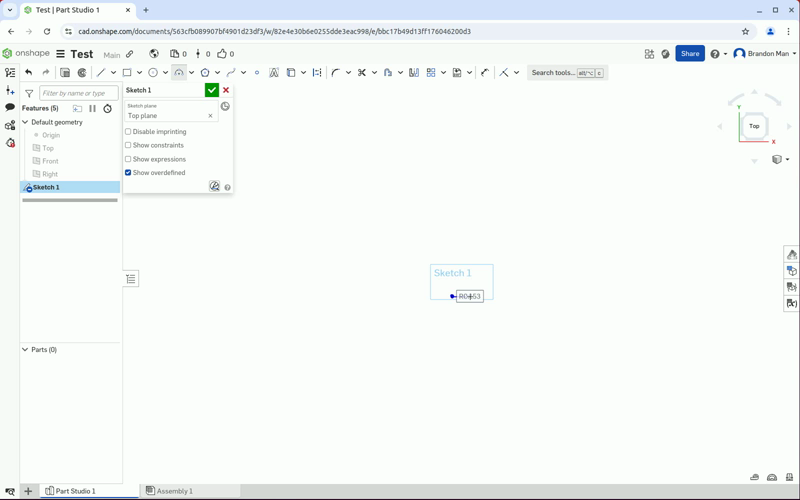
key_up(shift)
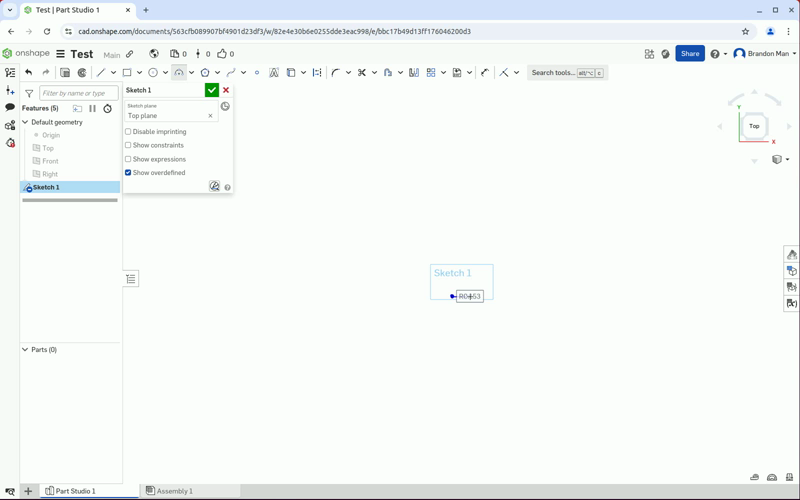
key(esc)
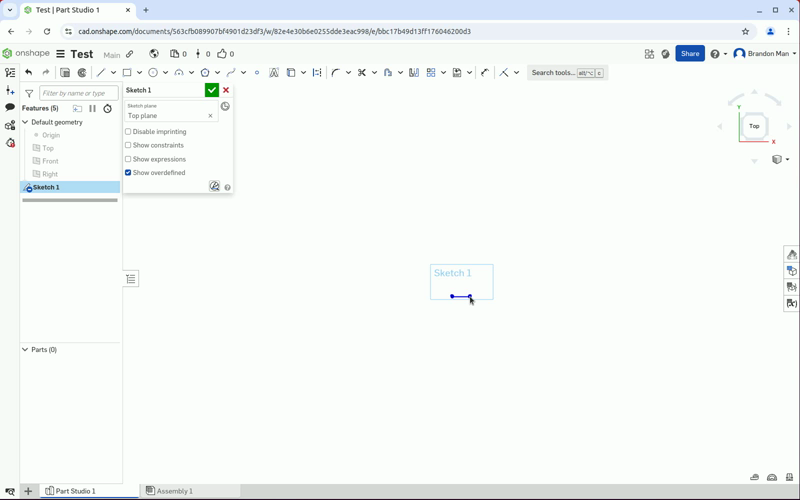
key(l)
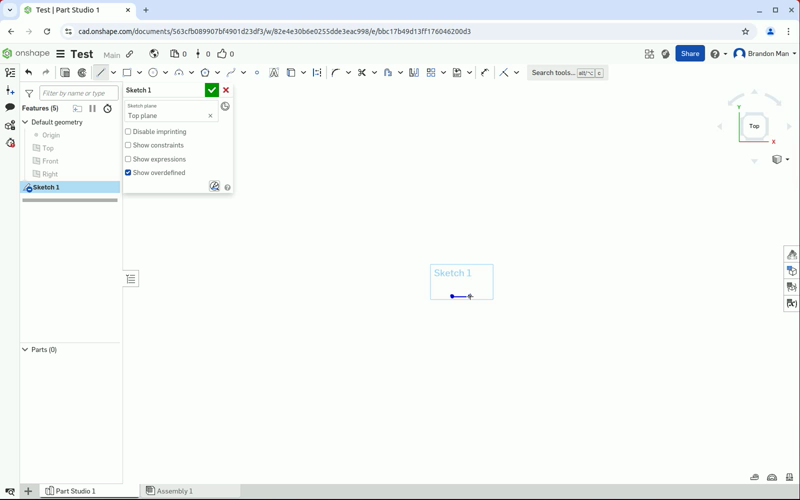
mouse_move(470, 295)
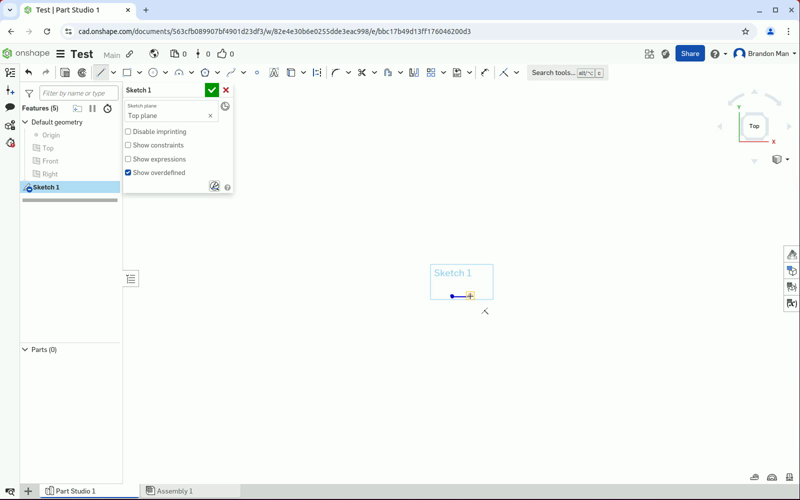
scroll(6)
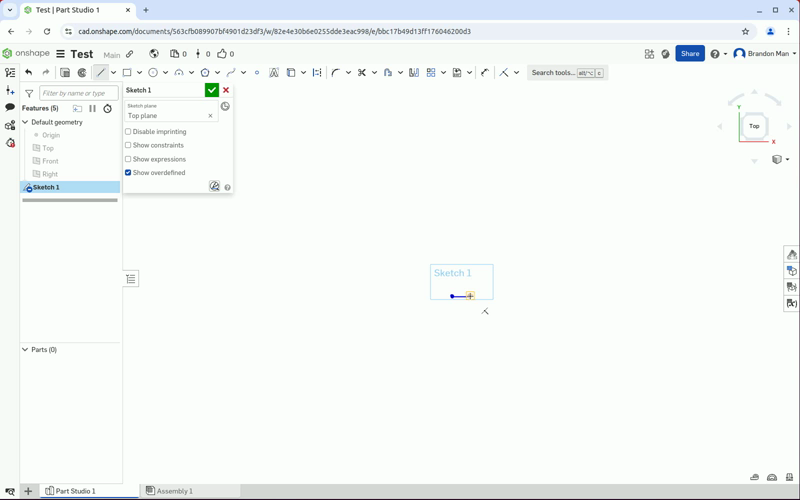
scroll(6)
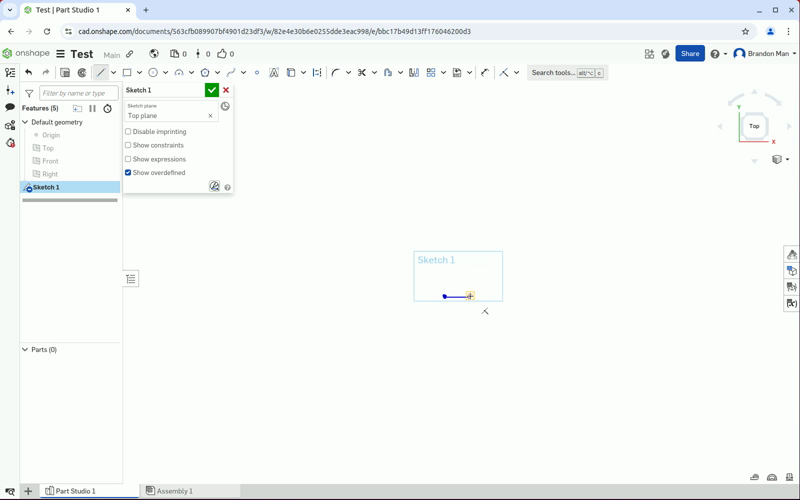
scroll(6)
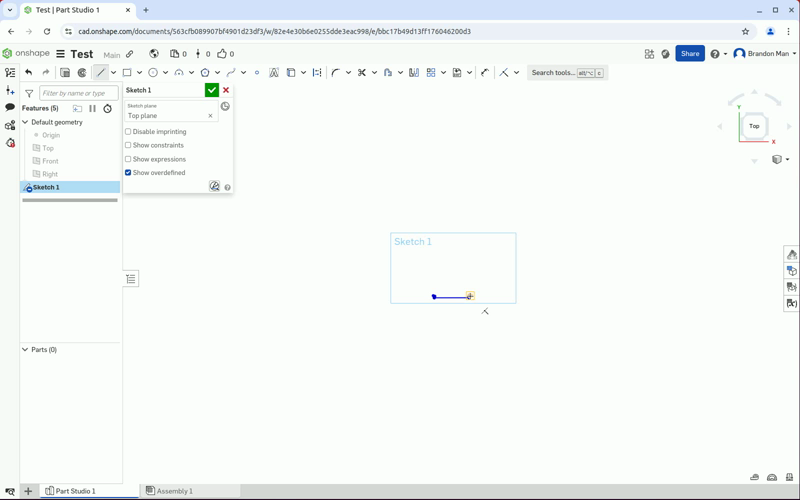
scroll(6)
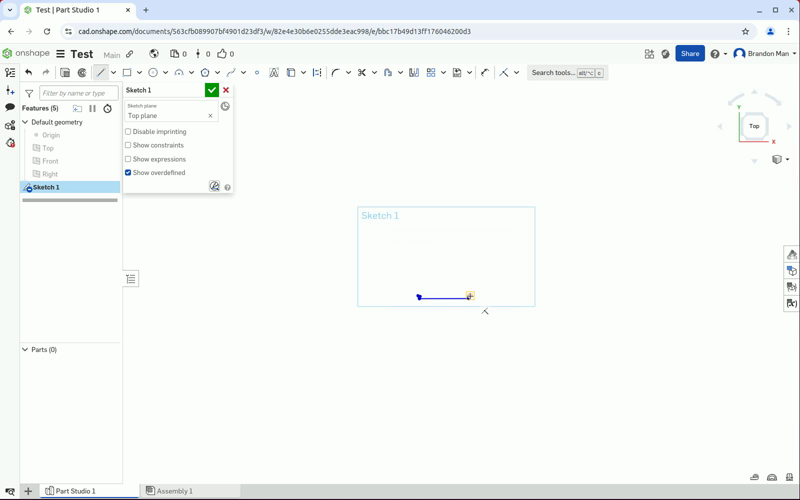
scroll(6)
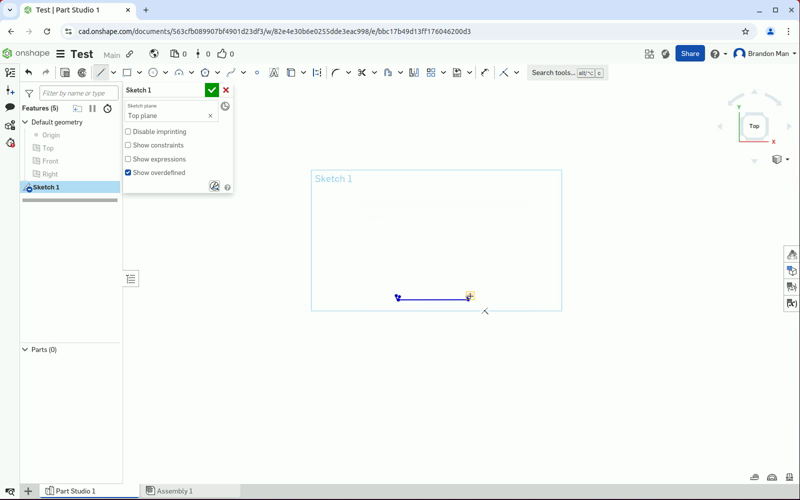
scroll(6)
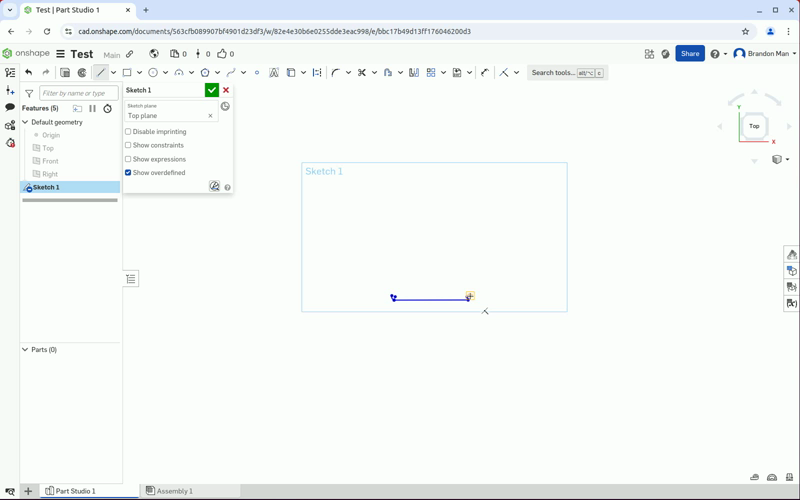
scroll(6)
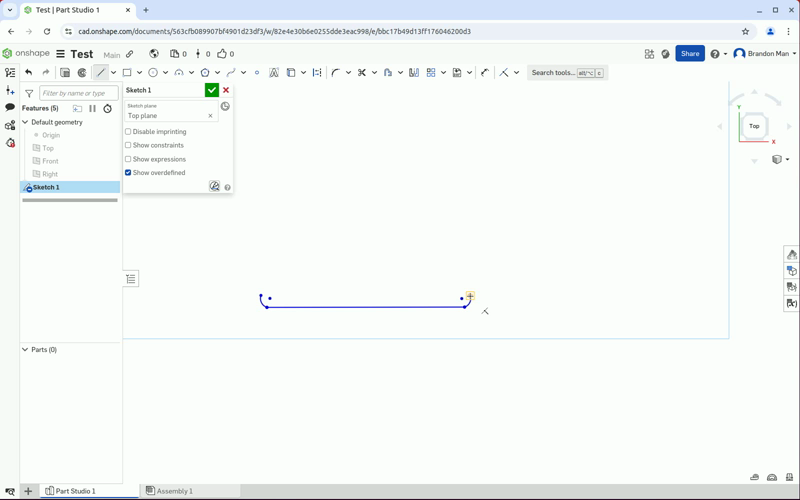
click(470, 295)
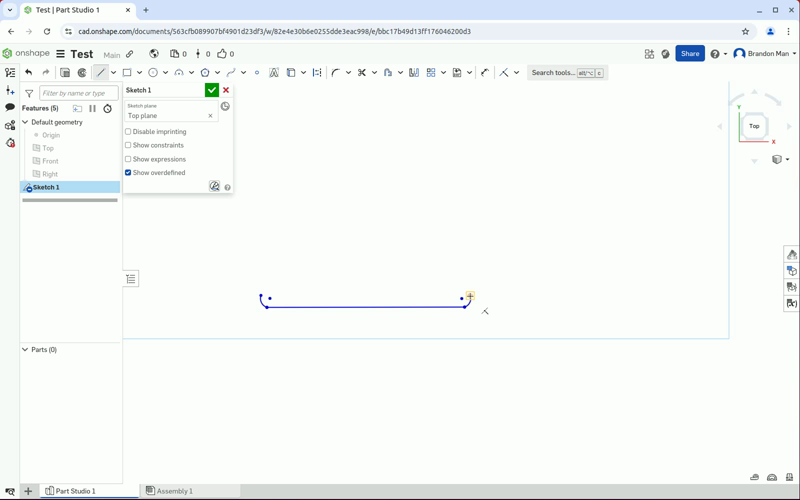
scroll(-6)
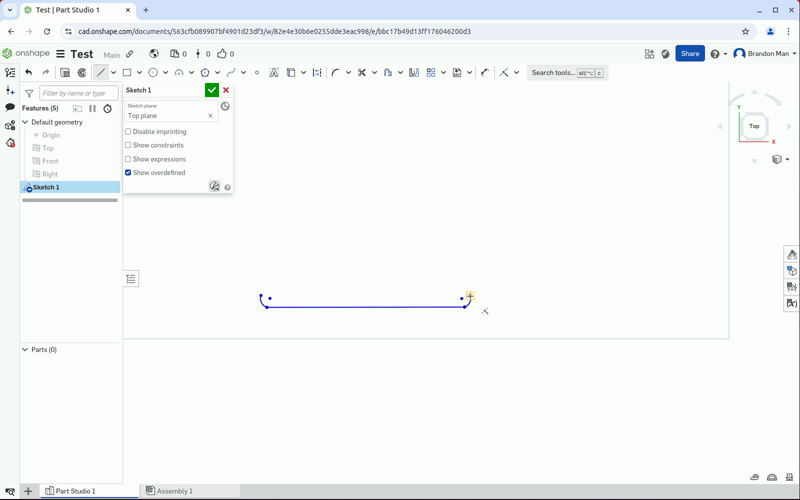
scroll(-6)
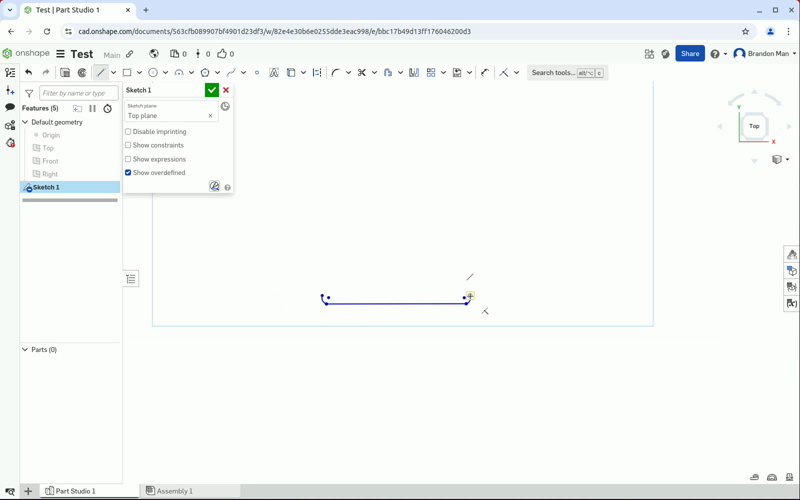
scroll(-6)
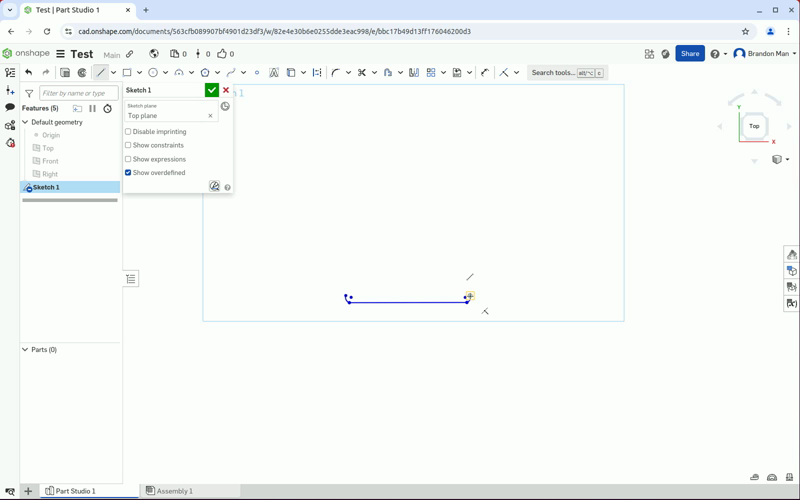
scroll(-6)
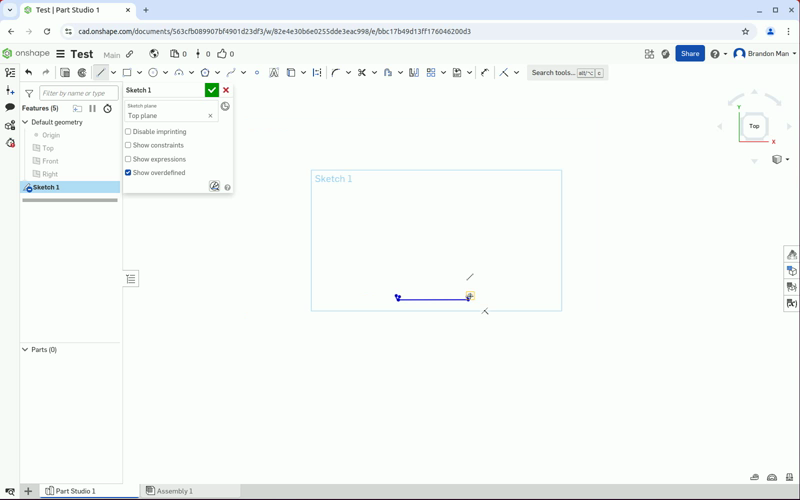
scroll(-6)
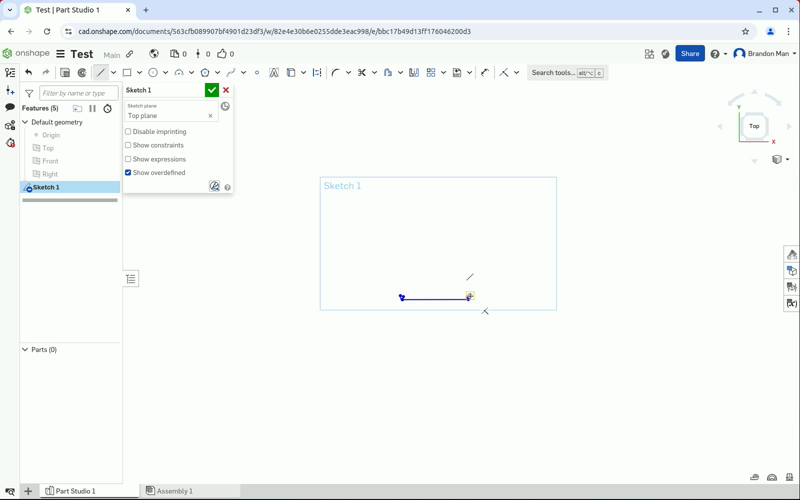
scroll(-6)
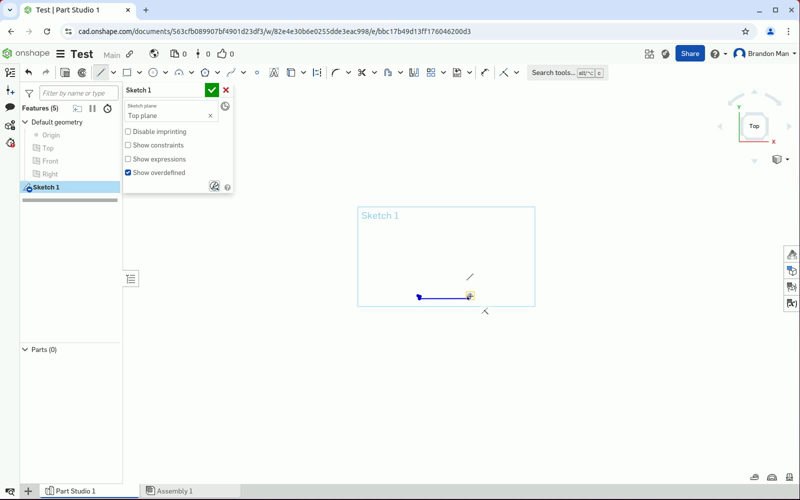
scroll(-6)
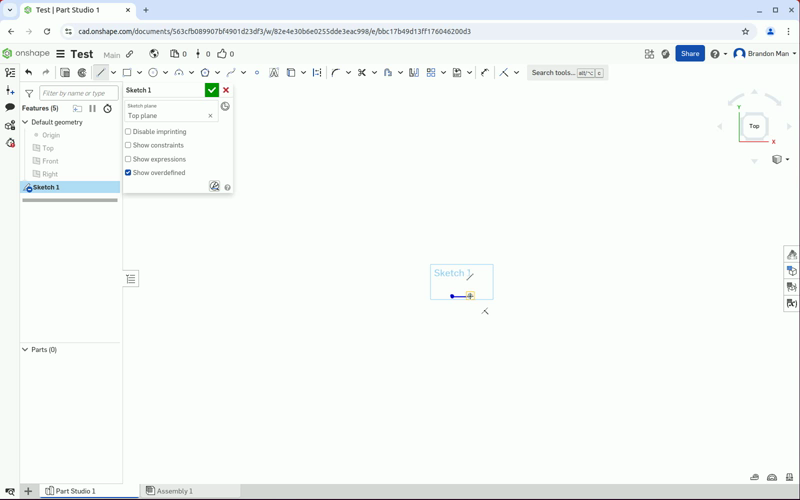
key_down(shift)
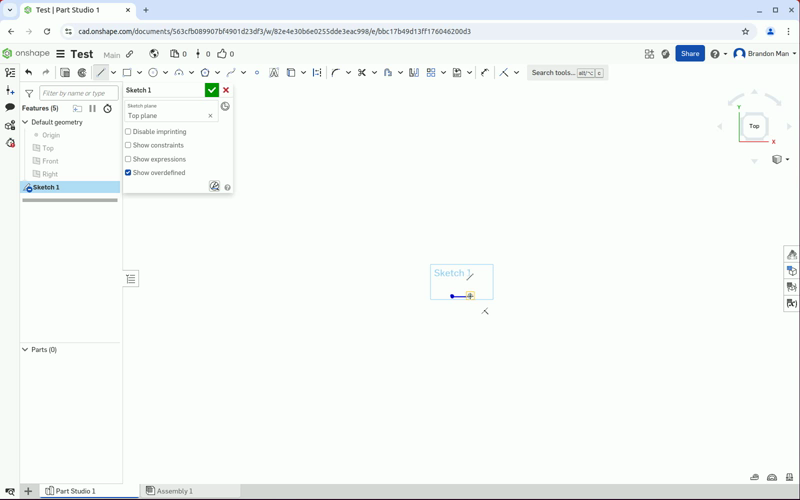
mouse_move(500, 295)
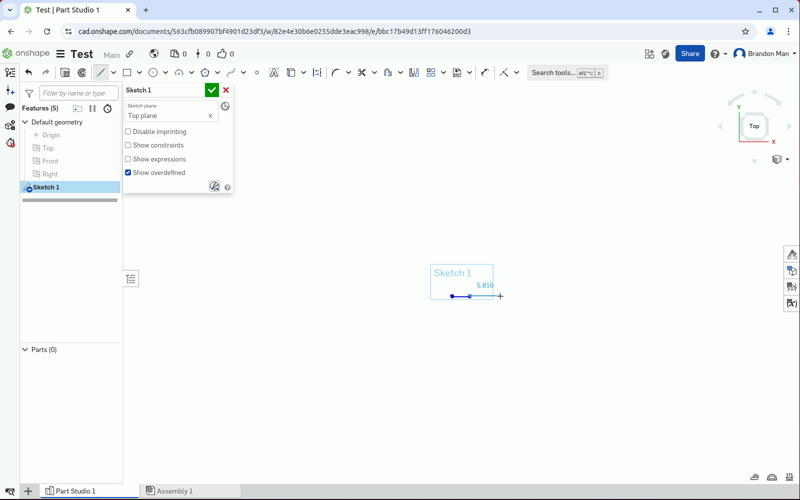
mouse_move(470, 268)
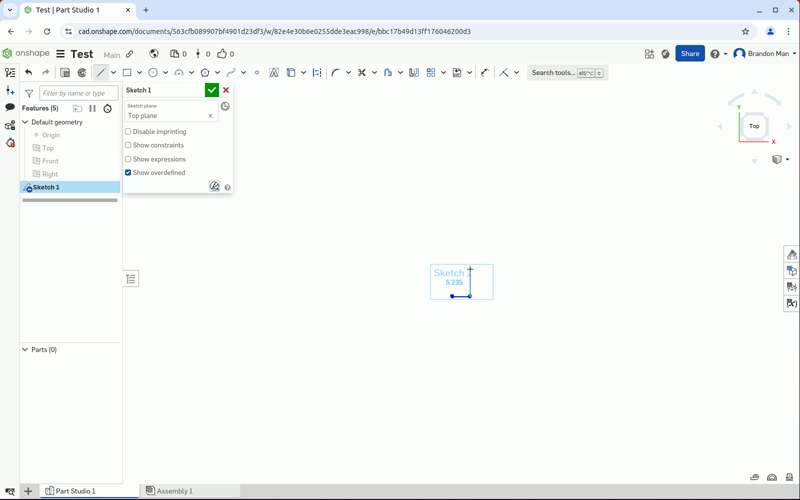
click(470, 268)
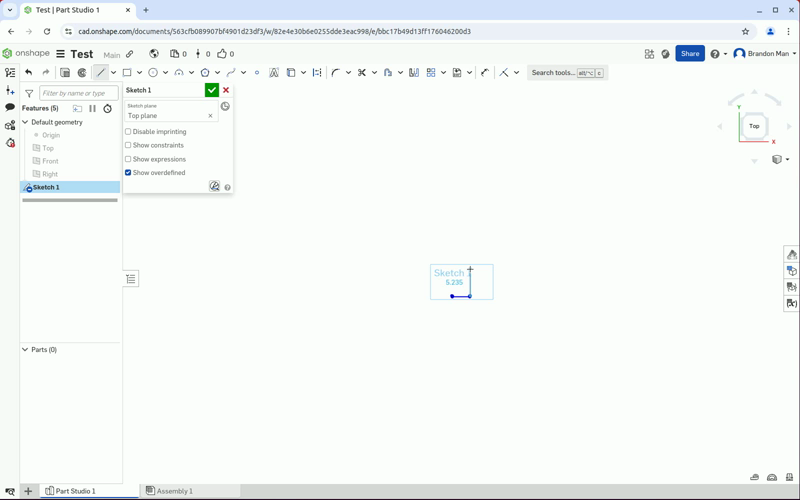
key_up(shift)
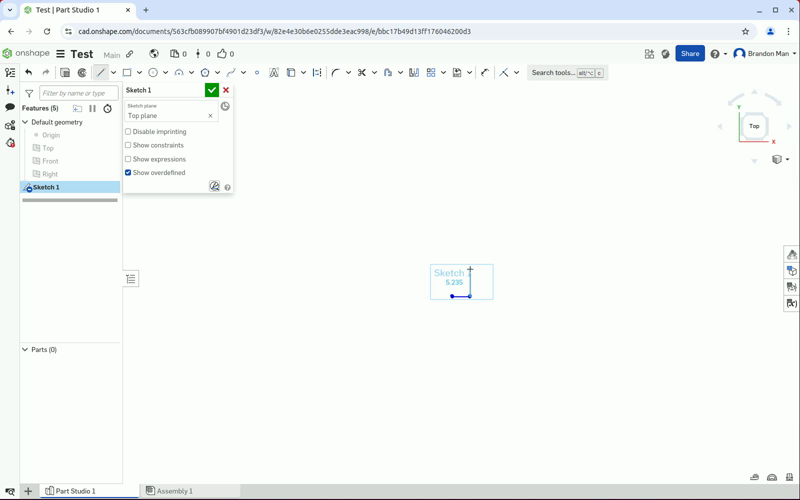
key(esc)
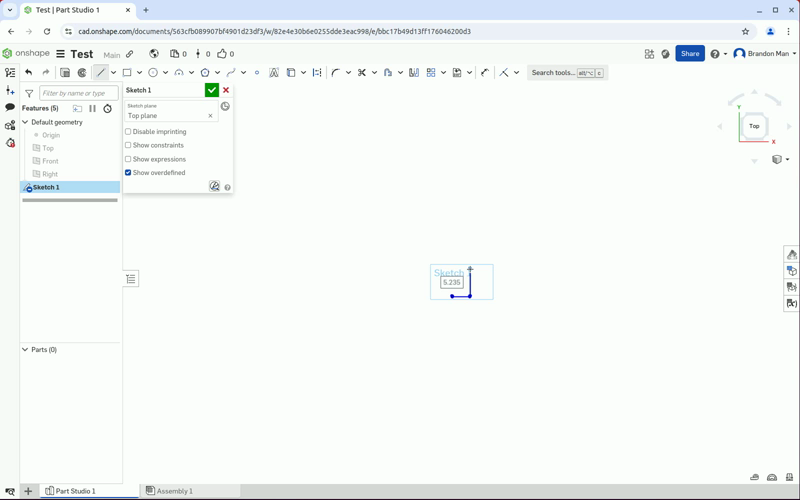
key(a)
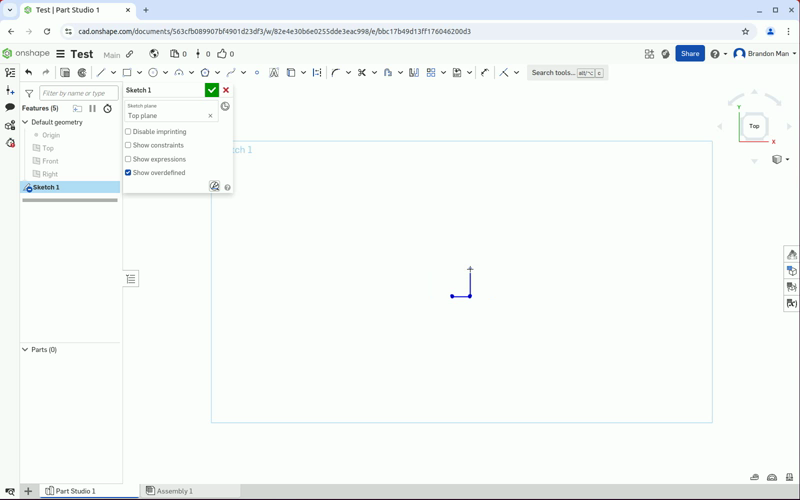
mouse_move(470, 268)
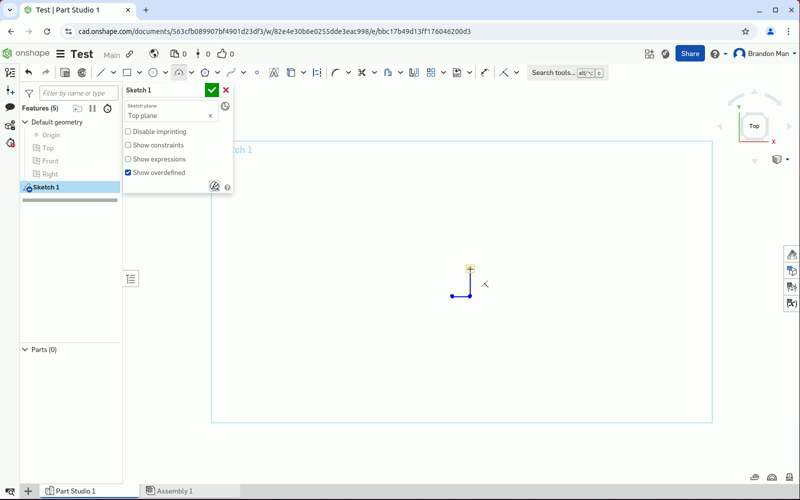
click(470, 268)
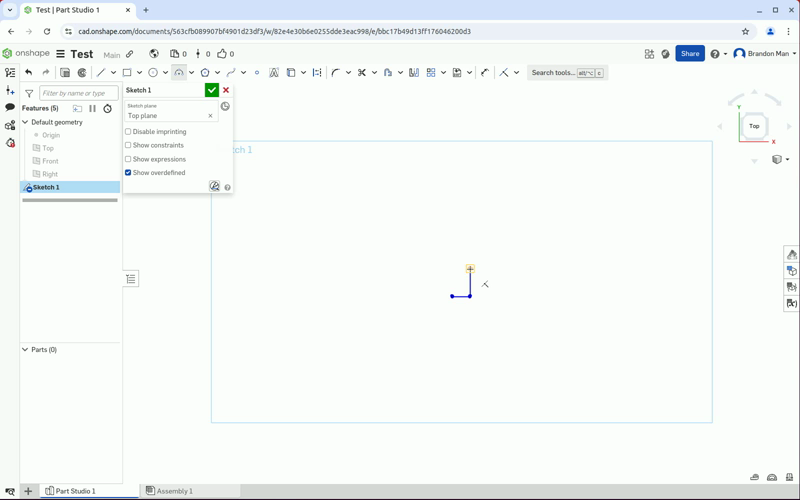
key_down(shift)
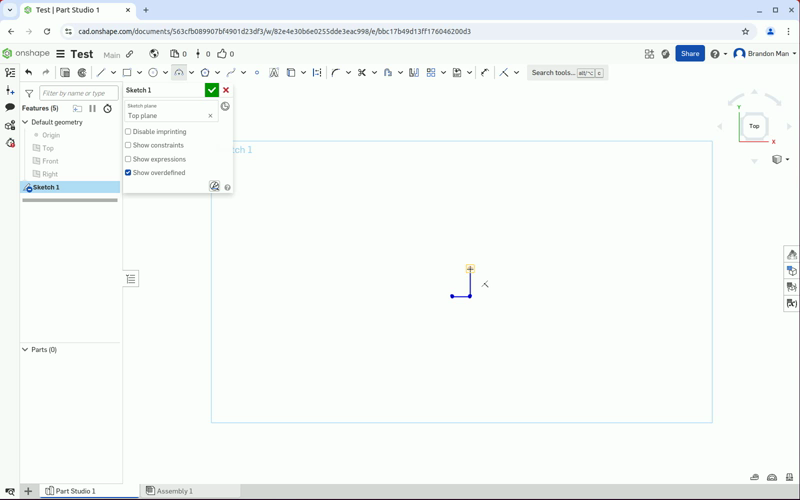
mouse_move(469, 267)
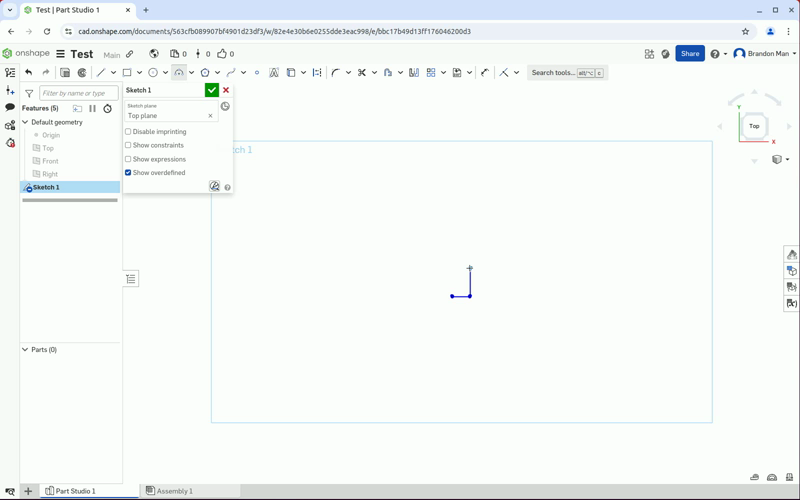
scroll(6)
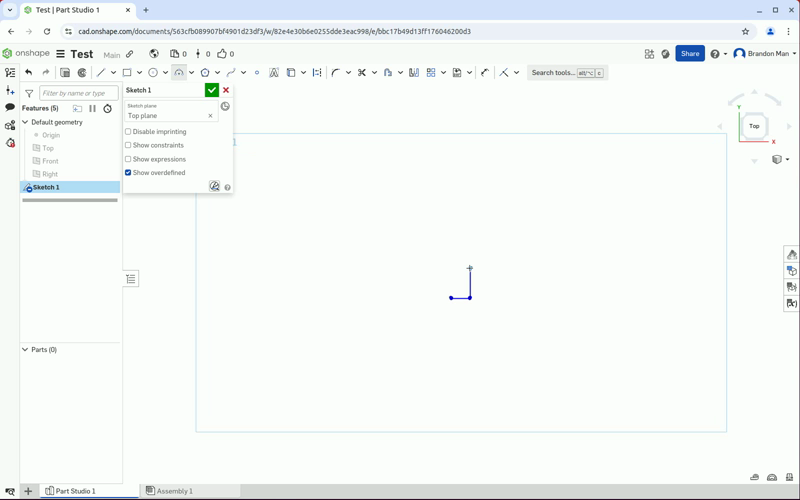
scroll(6)
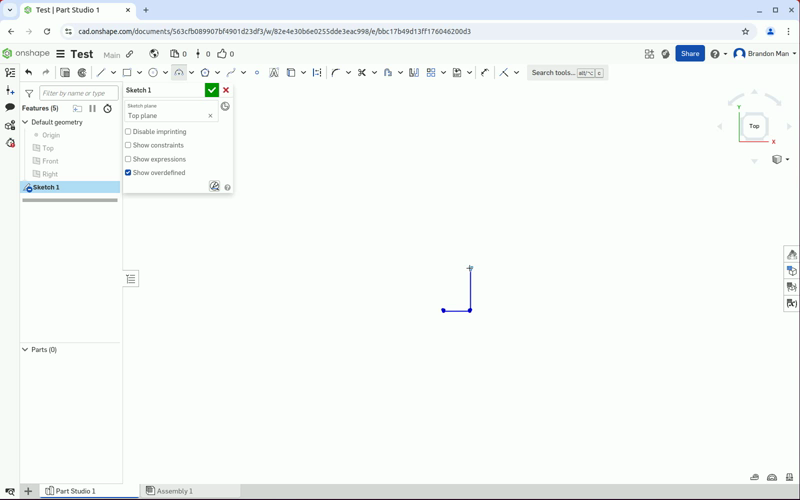
scroll(6)
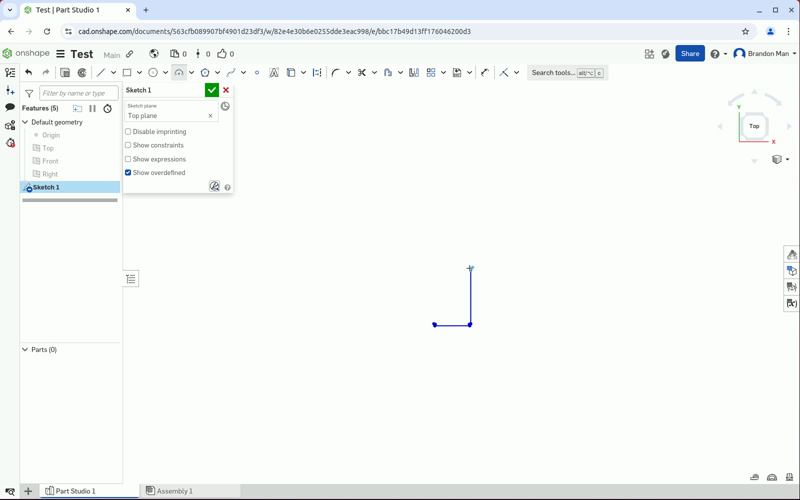
scroll(6)
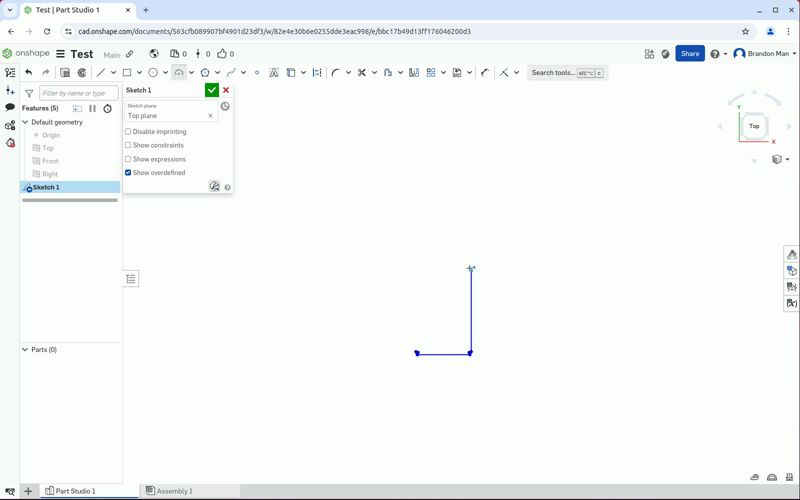
scroll(6)
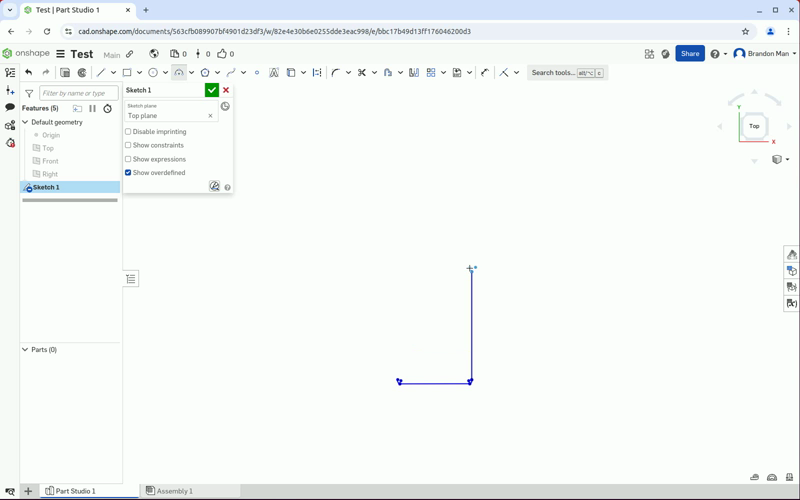
scroll(6)
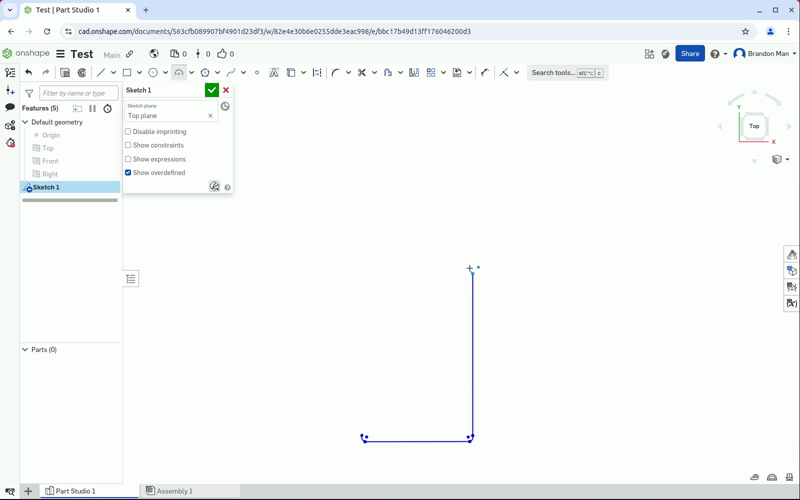
scroll(6)
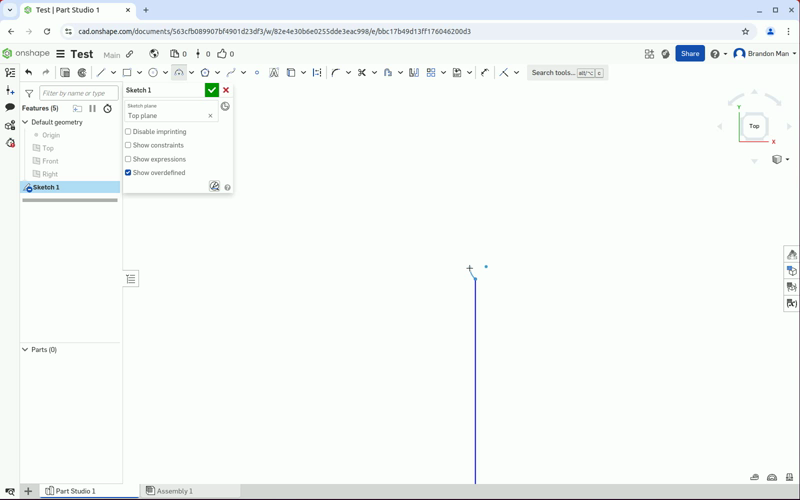
click(469, 267)
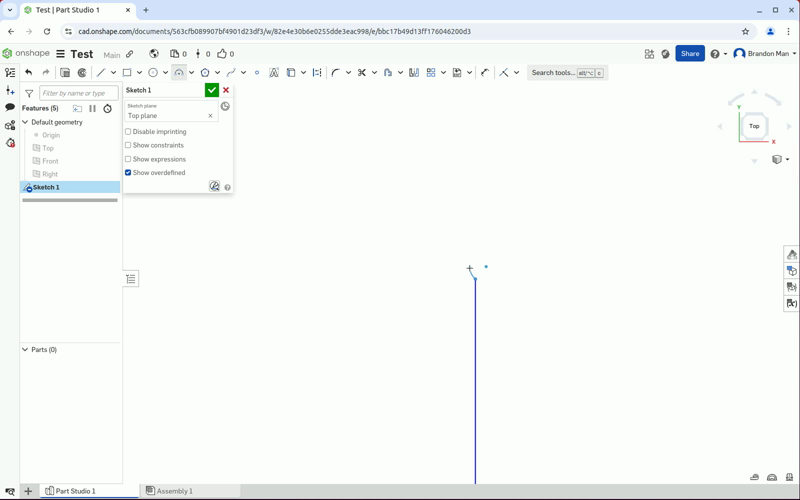
scroll(-6)
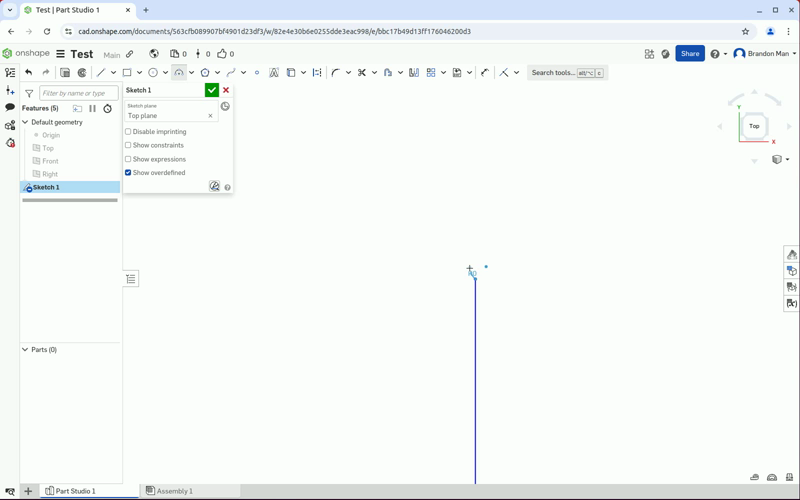
scroll(-6)
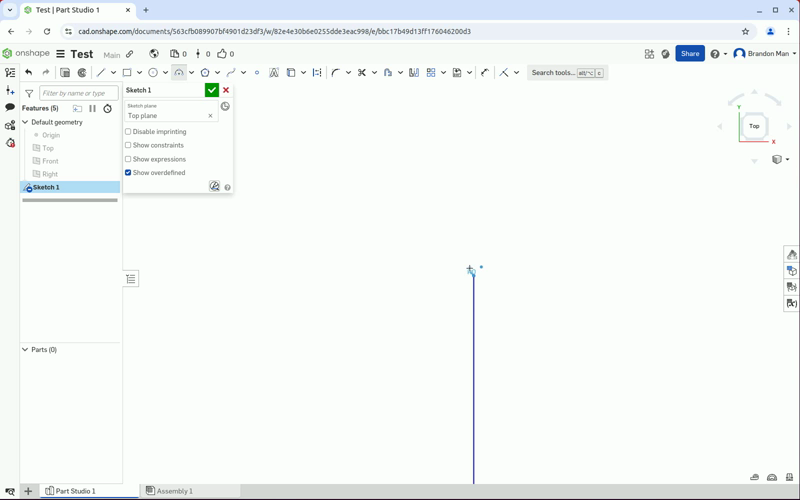
scroll(-6)
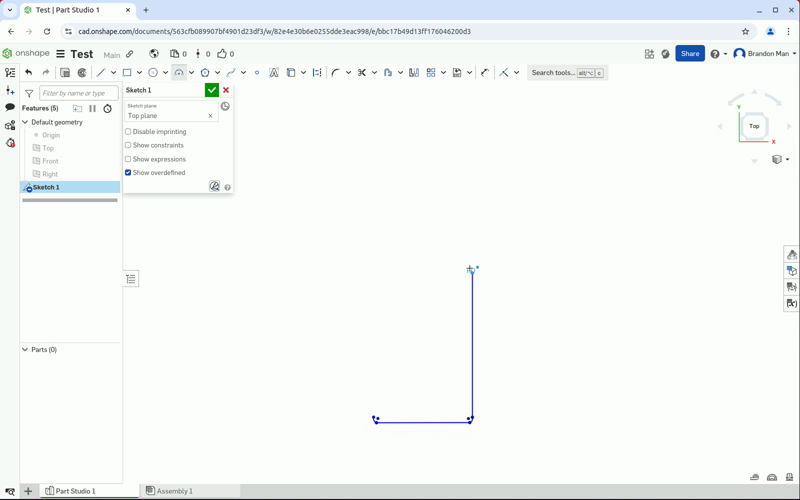
scroll(-6)
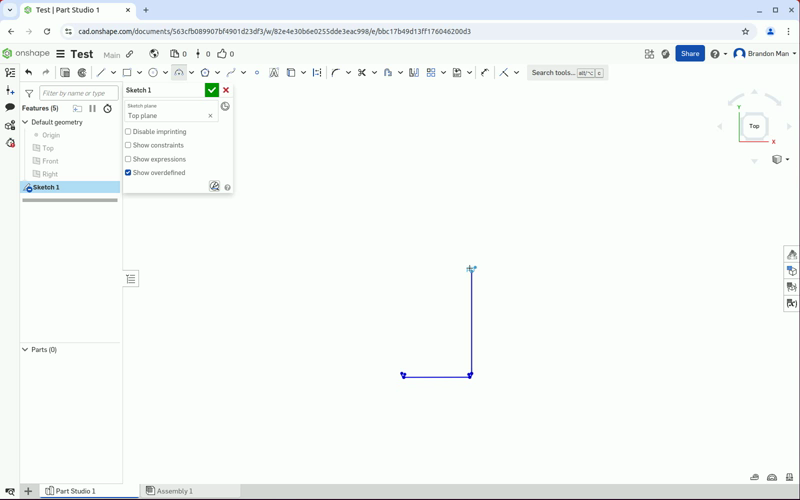
scroll(-6)
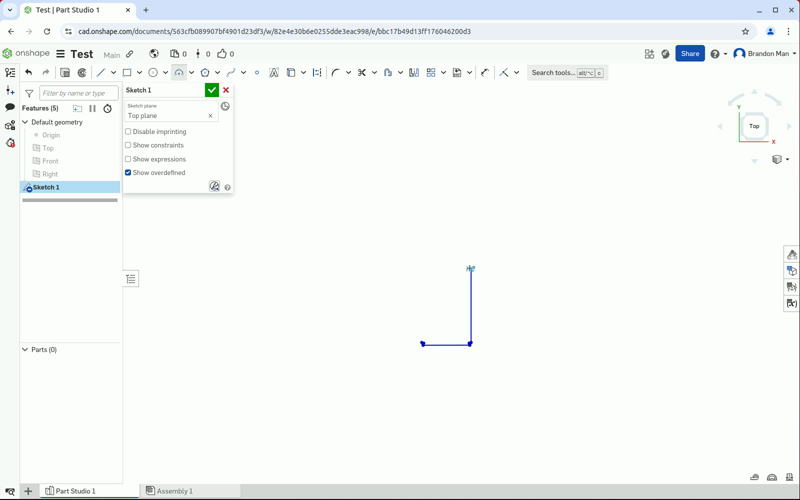
scroll(-6)
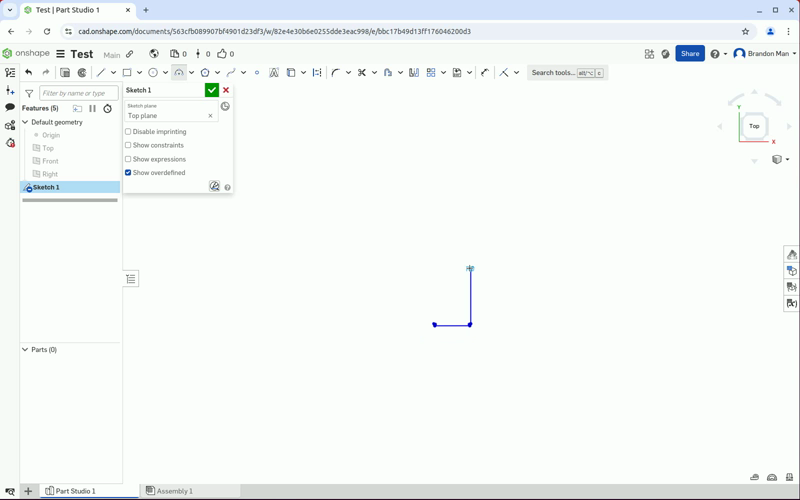
scroll(-6)
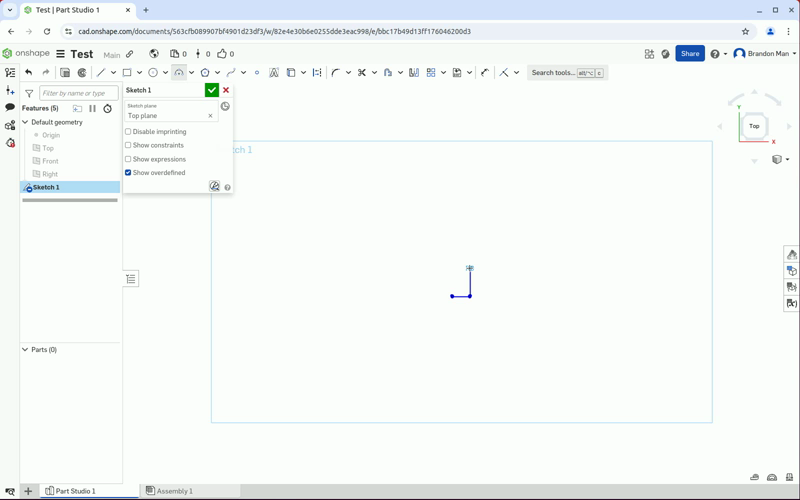
mouse_move(470, 268)
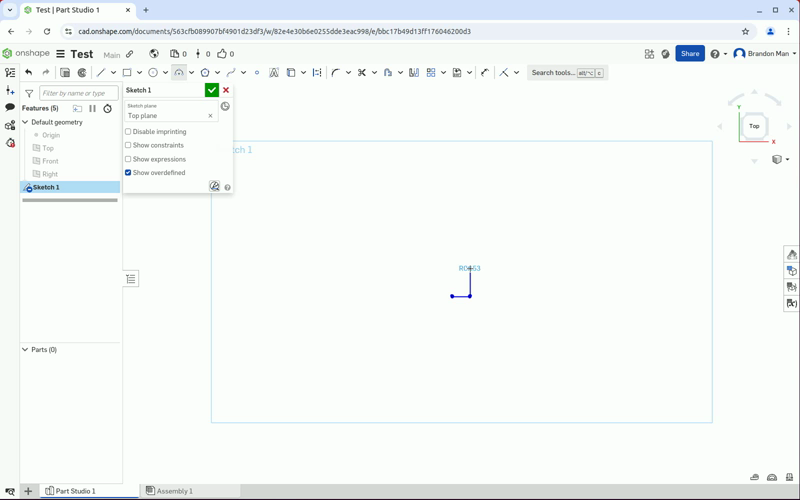
scroll(6)
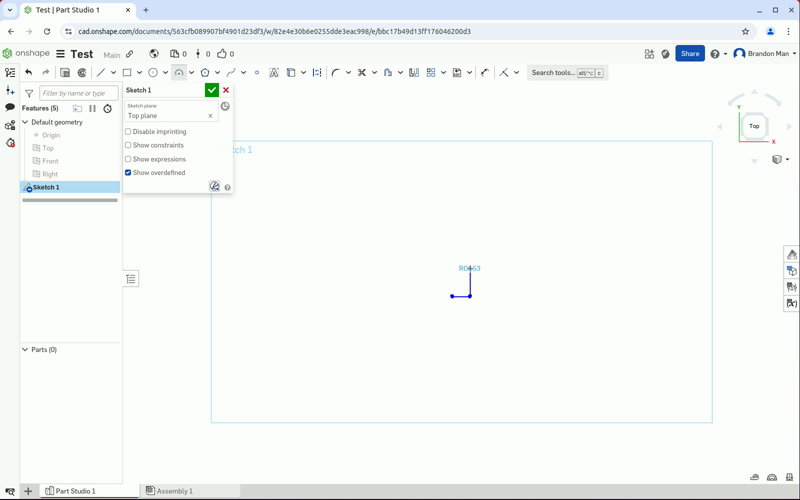
scroll(6)
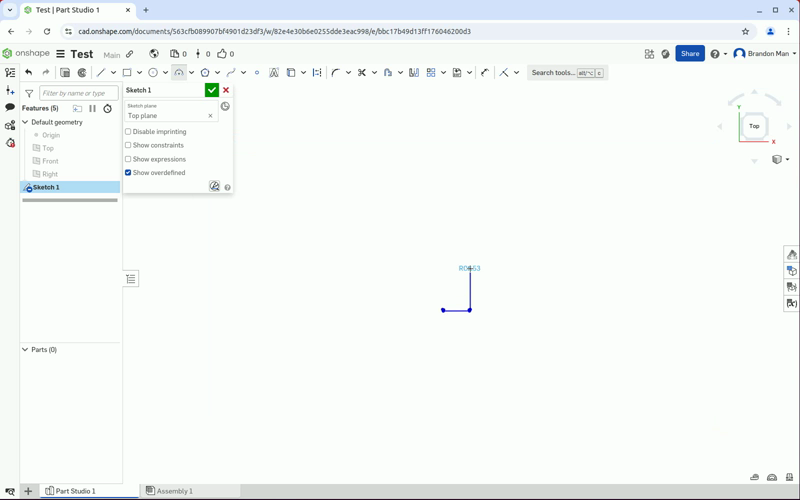
scroll(6)
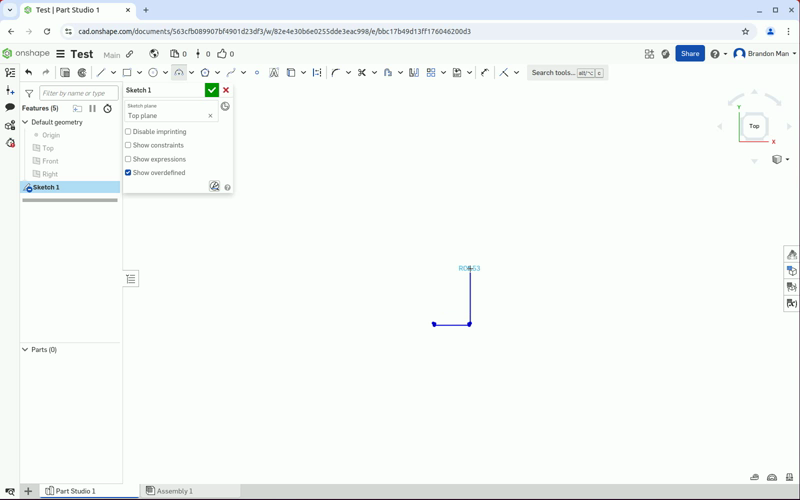
scroll(6)
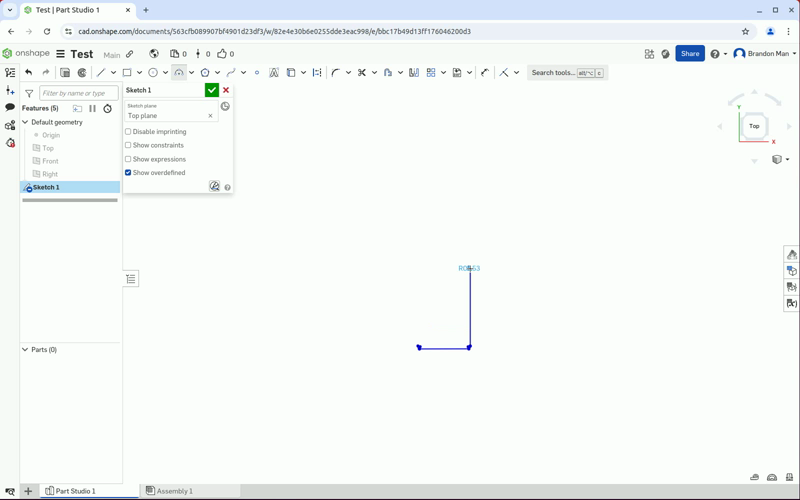
scroll(6)
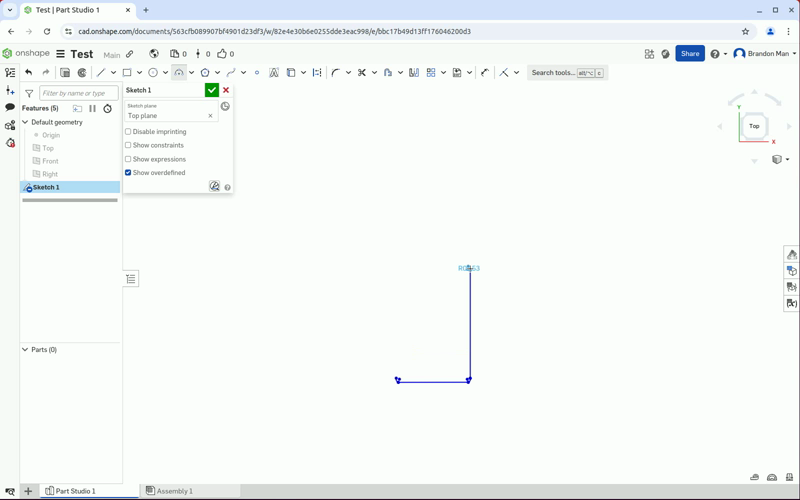
scroll(6)
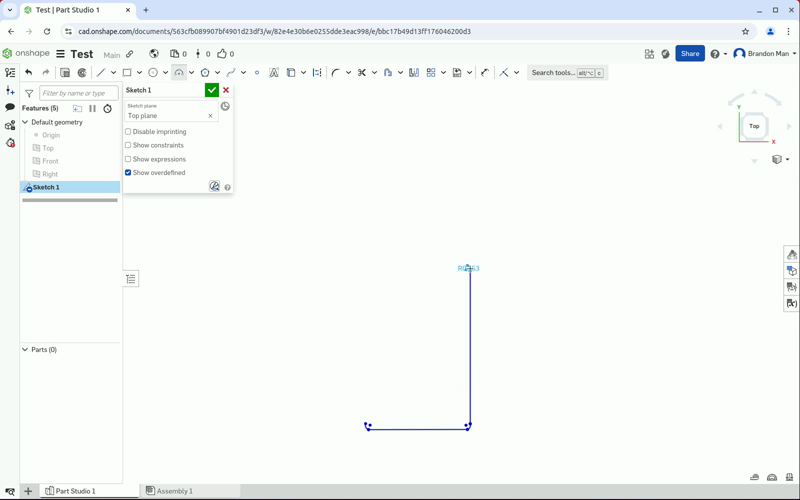
scroll(6)
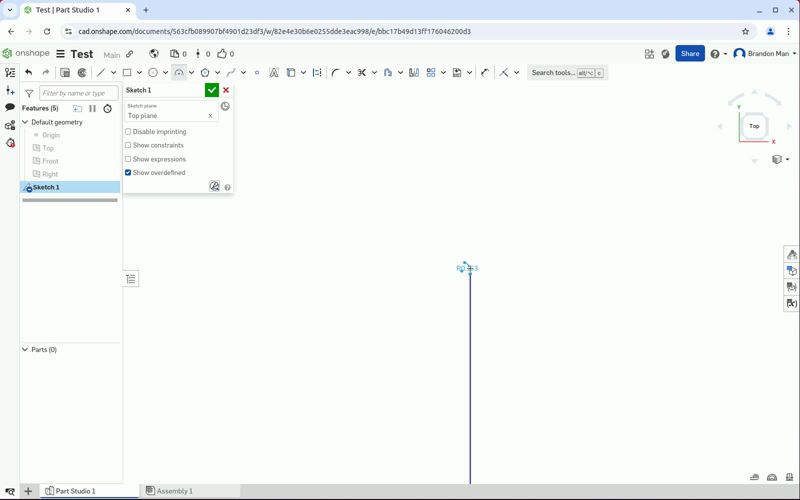
click(470, 268)
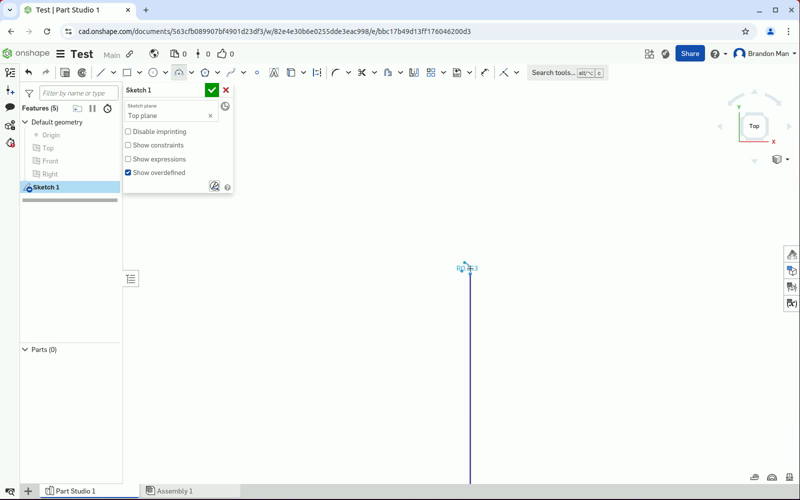
scroll(-6)
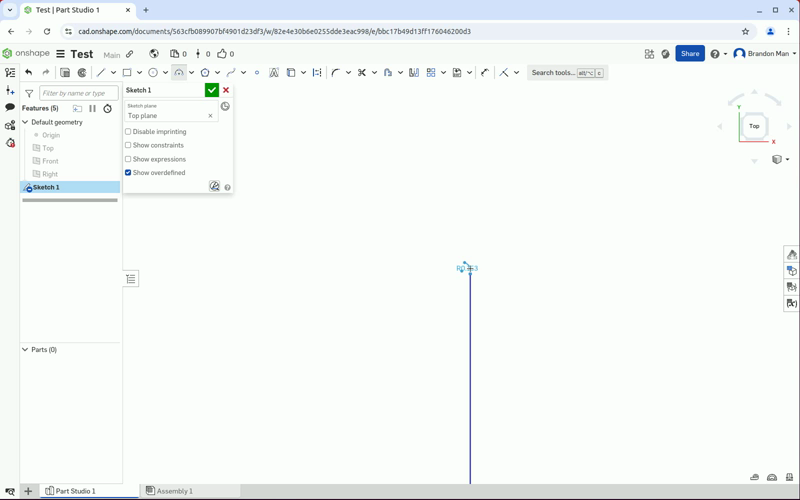
scroll(-6)
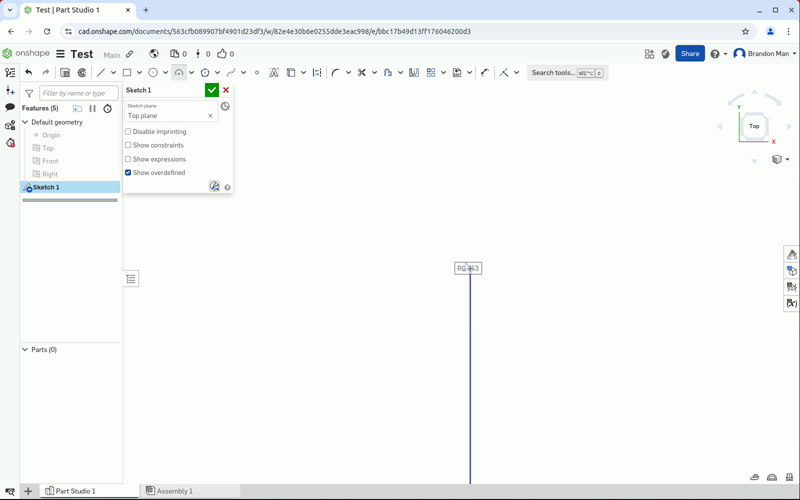
scroll(-6)
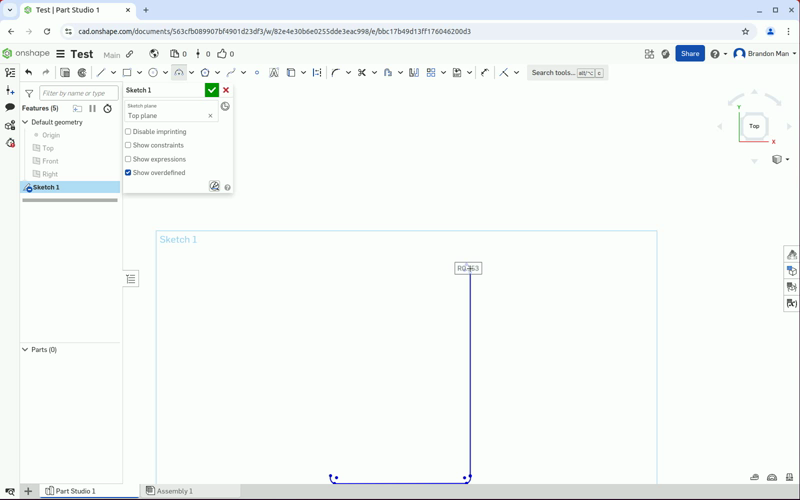
scroll(-6)
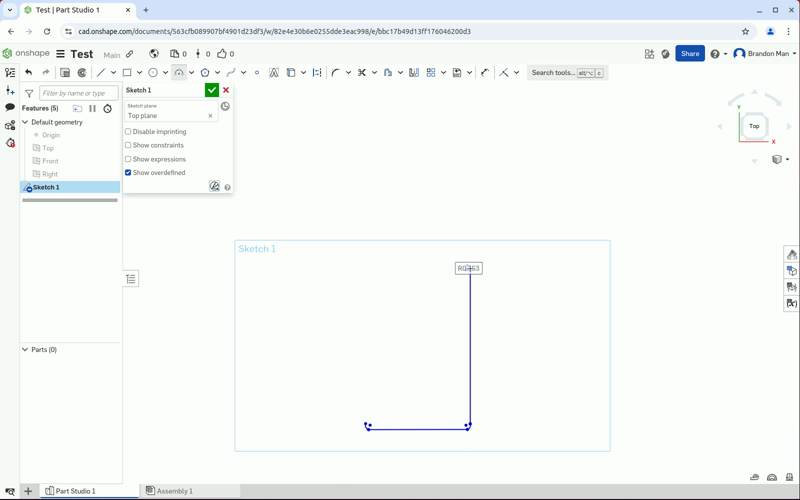
scroll(-6)
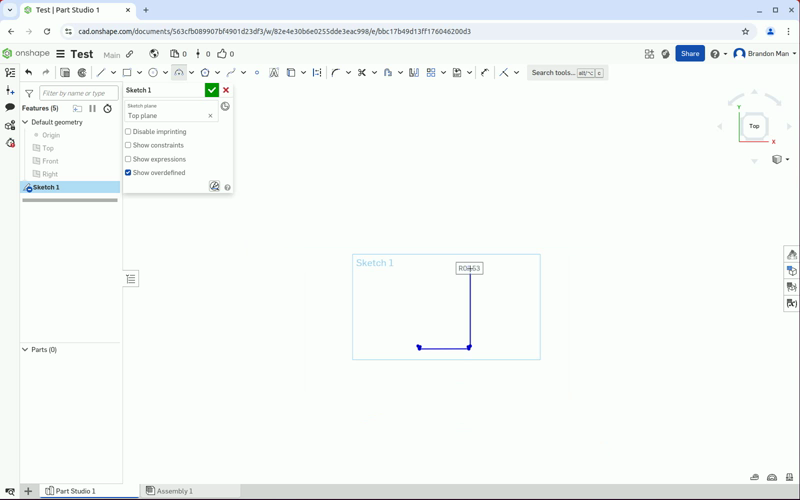
scroll(-6)
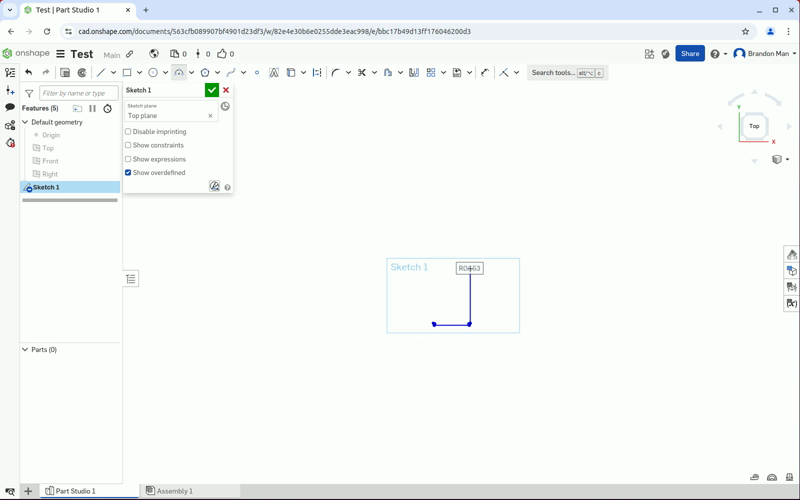
scroll(-6)
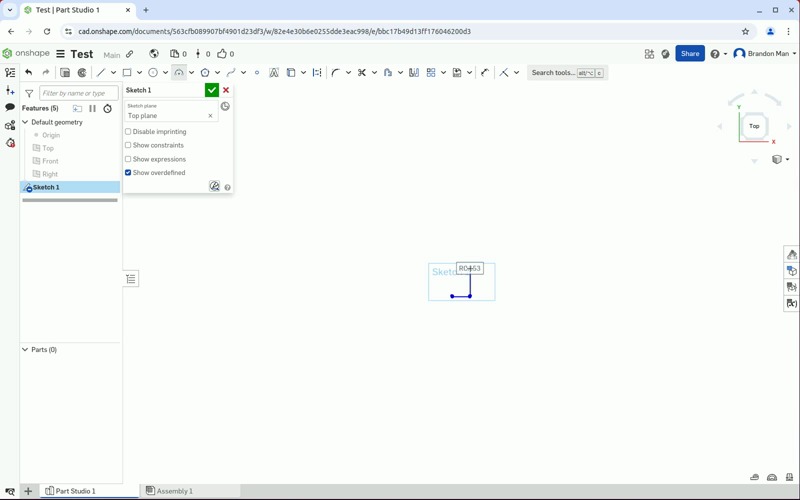
key_up(shift)
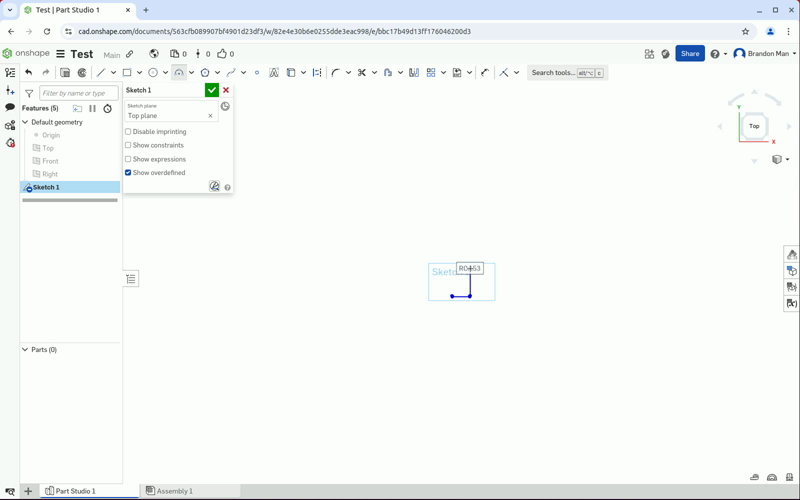
key(esc)
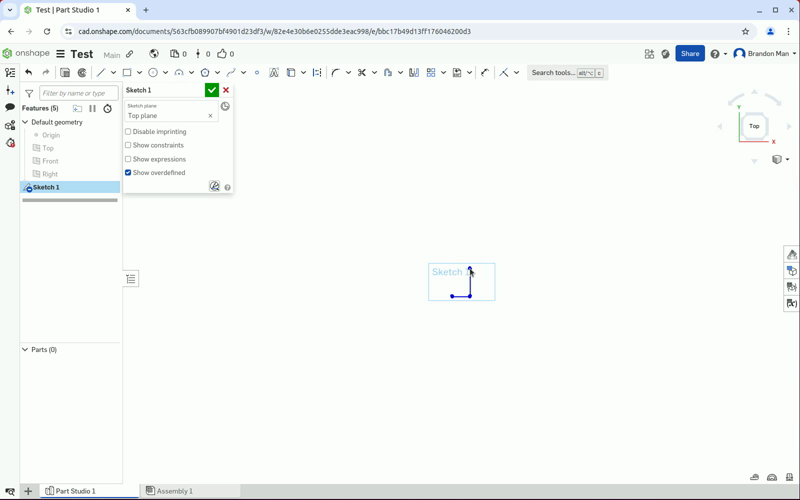
key(l)
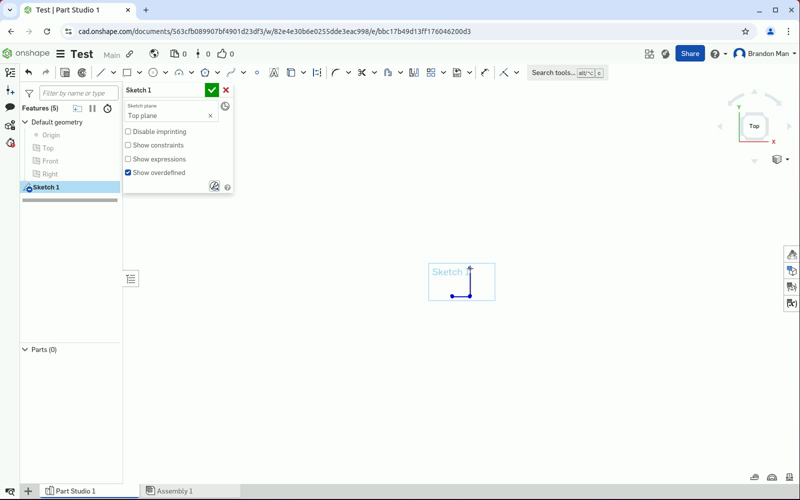
mouse_move(469, 267)
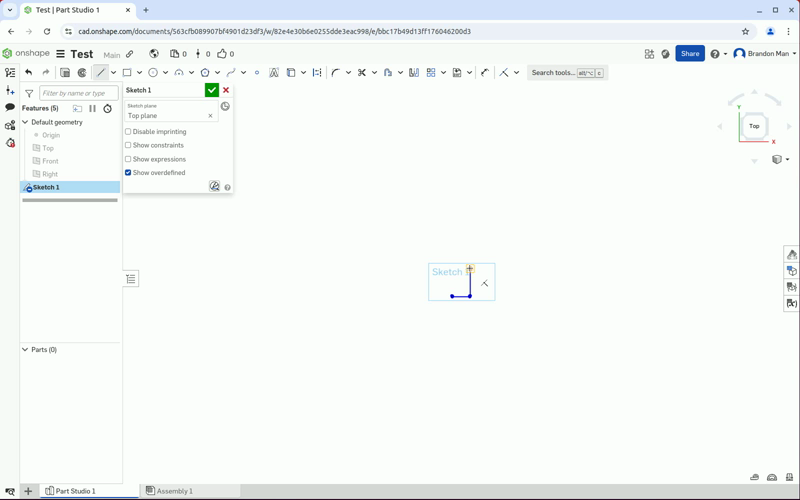
scroll(6)
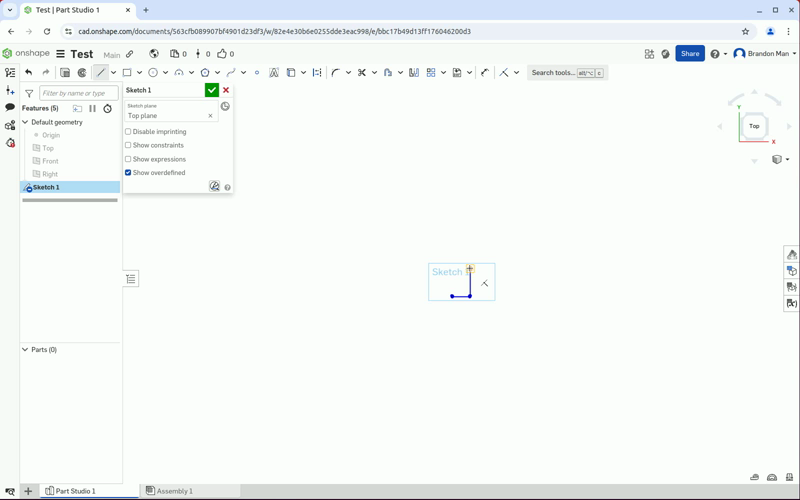
scroll(6)
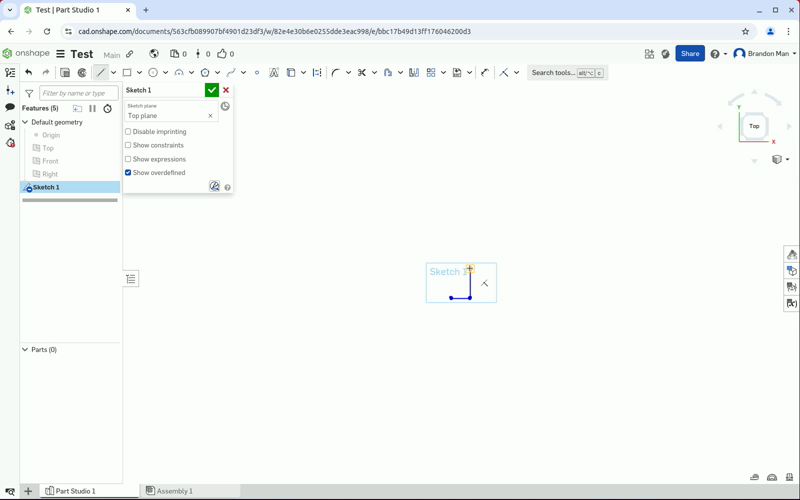
scroll(6)
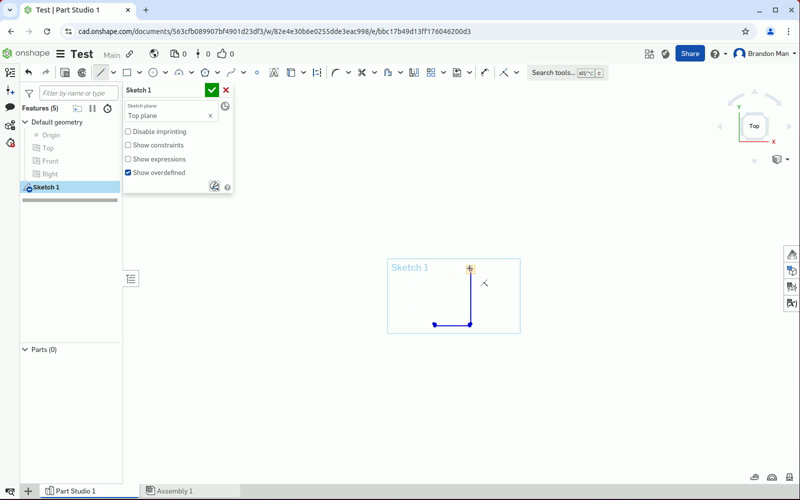
scroll(6)
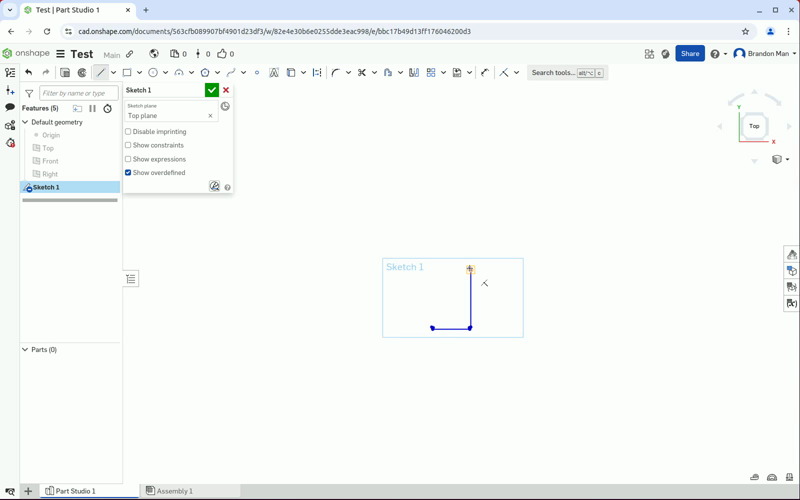
scroll(6)
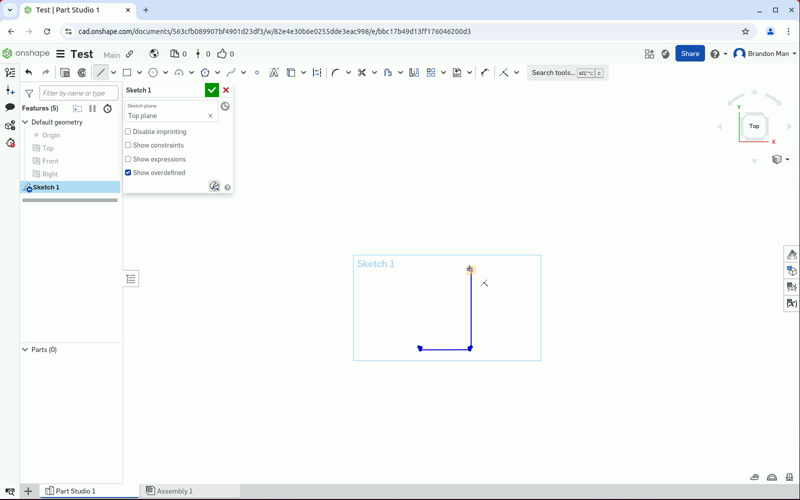
scroll(6)
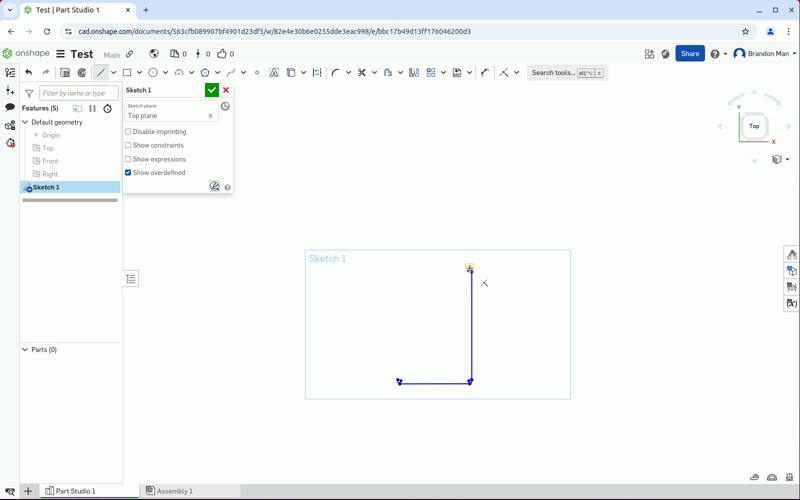
scroll(6)
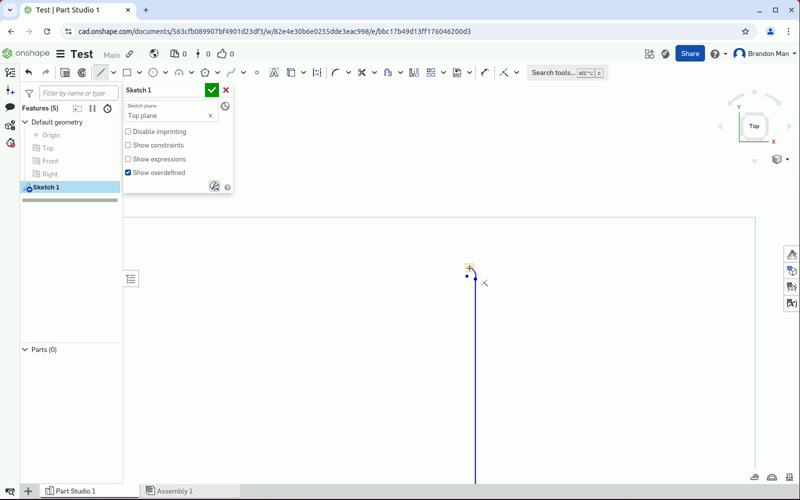
click(469, 267)
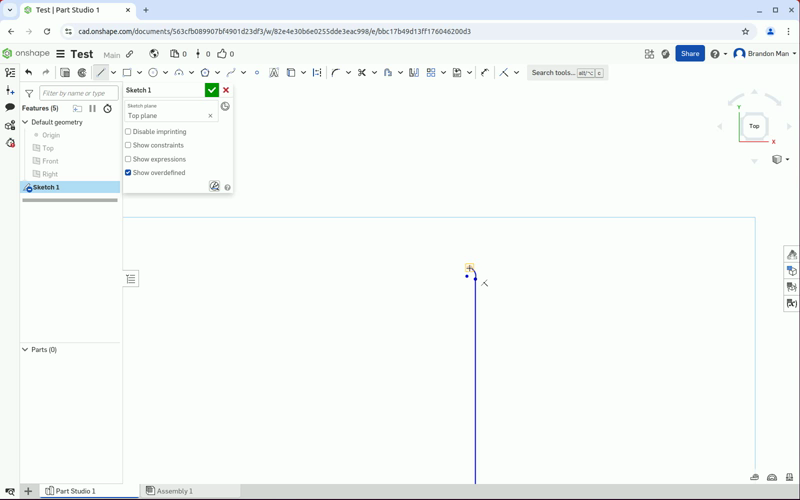
scroll(-6)
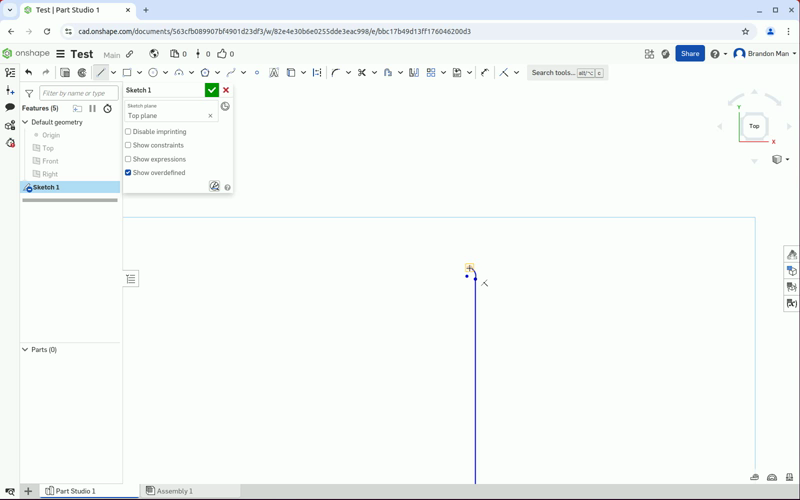
scroll(-6)
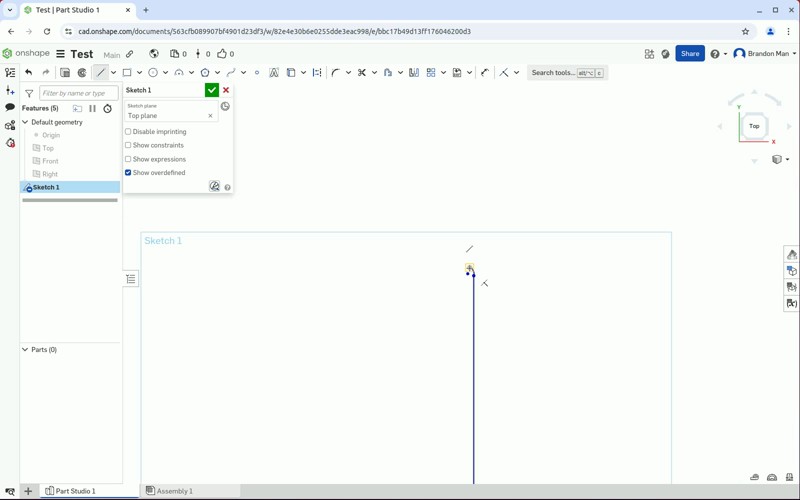
scroll(-6)
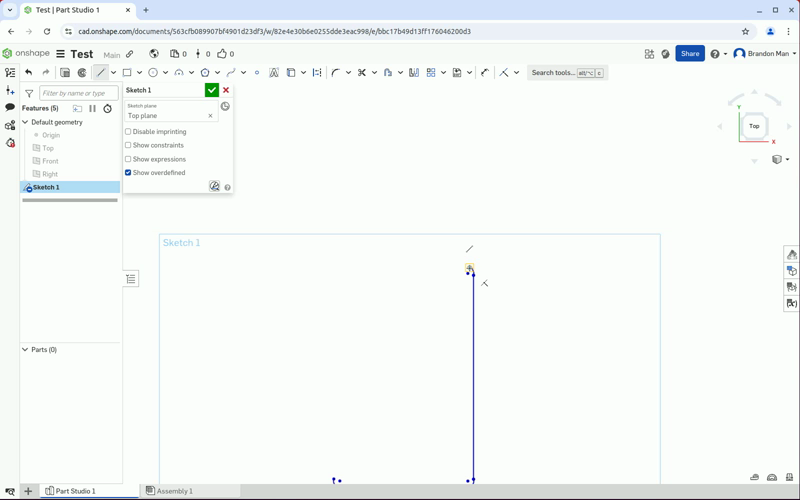
scroll(-6)
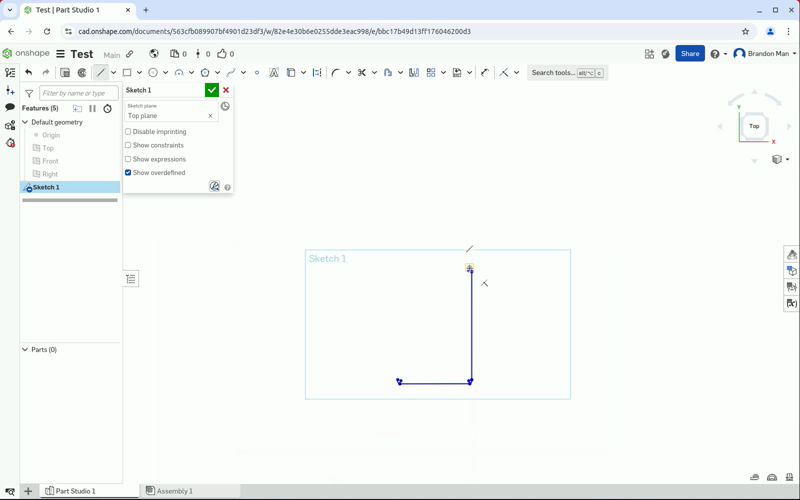
scroll(-6)
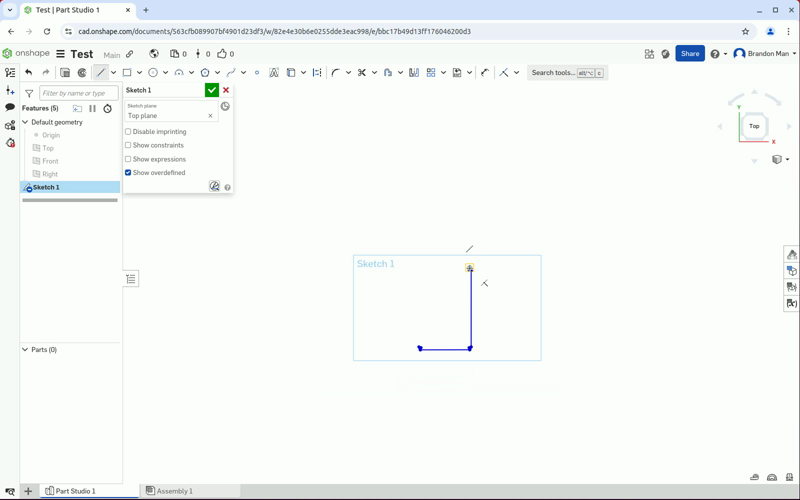
scroll(-6)
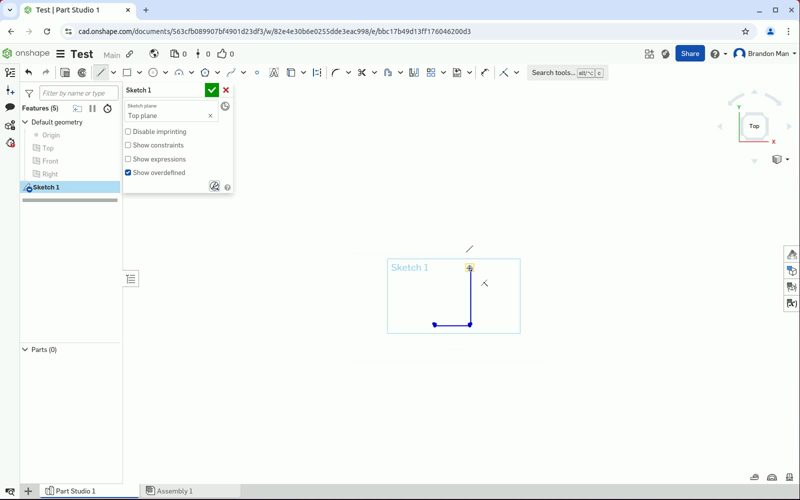
scroll(-6)
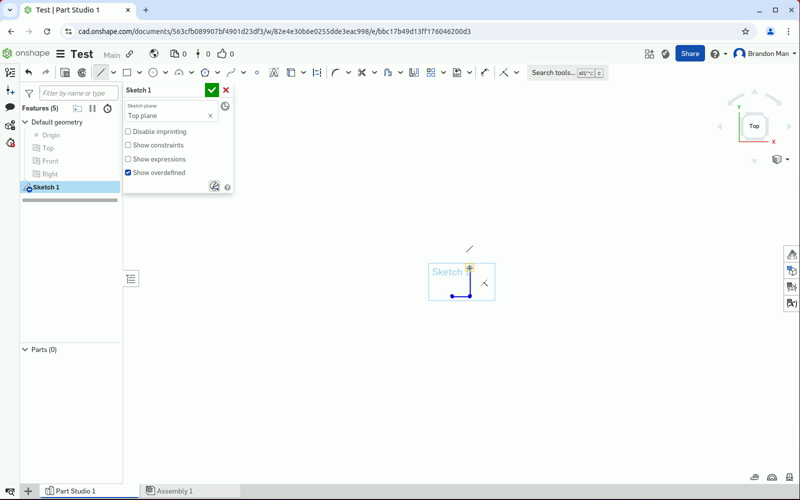
key_down(shift)
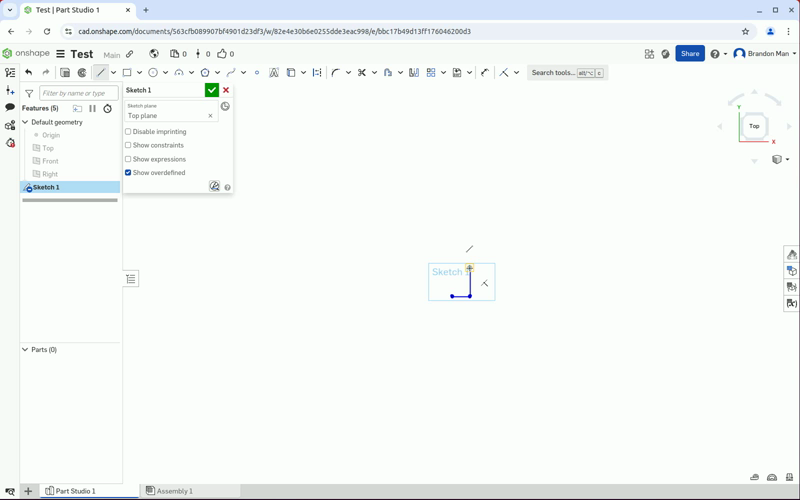
mouse_move(499, 267)
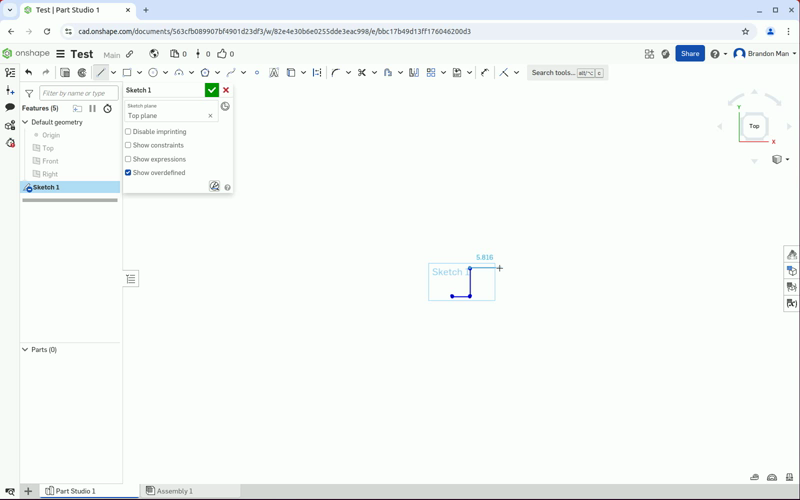
mouse_move(452, 267)
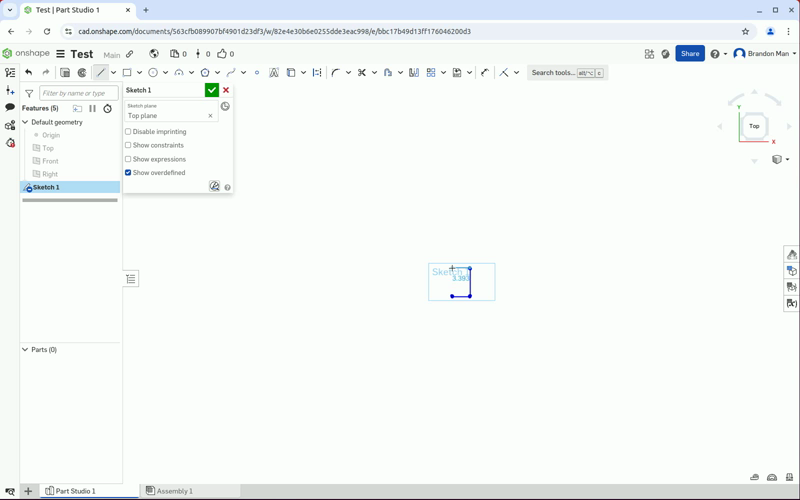
click(452, 267)
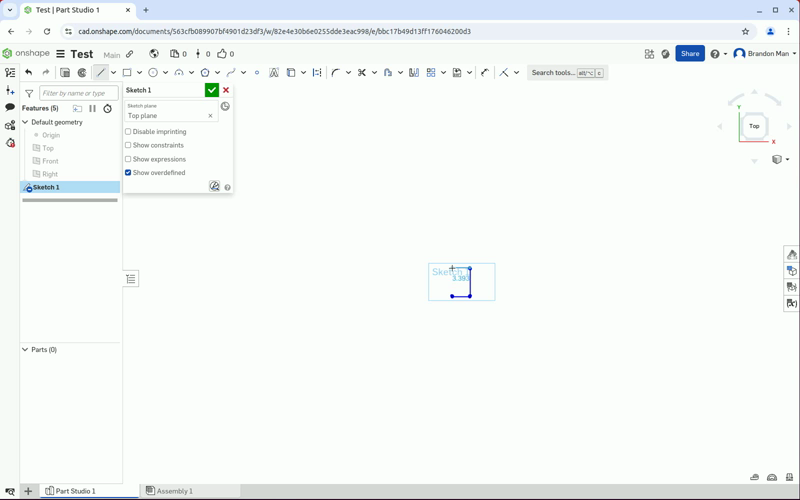
key_up(shift)
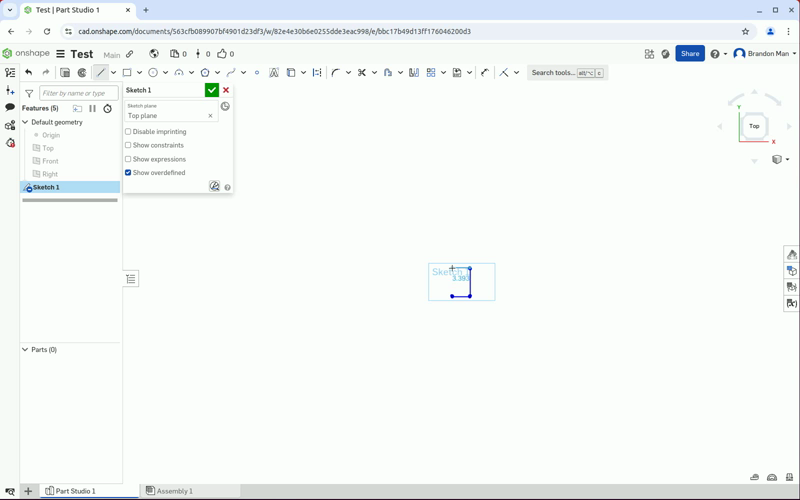
key(esc)
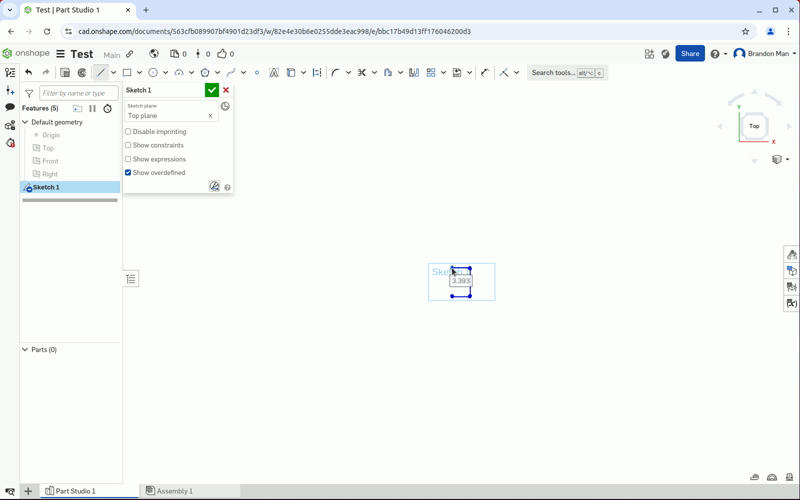
key(a)
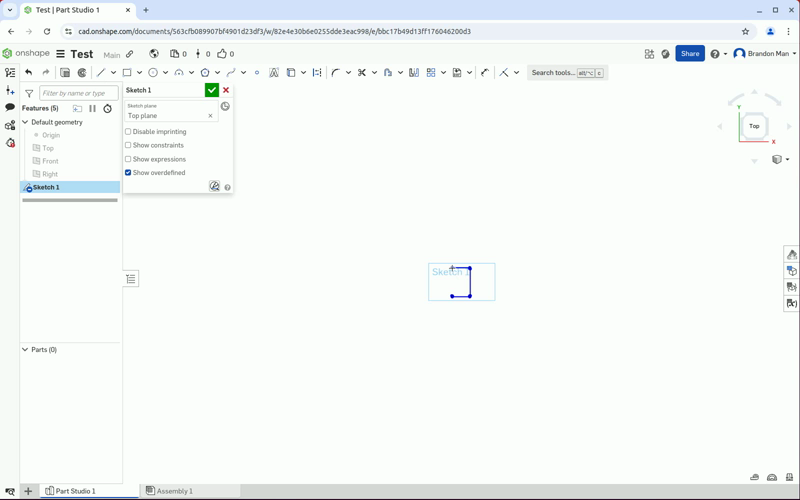
mouse_move(452, 267)
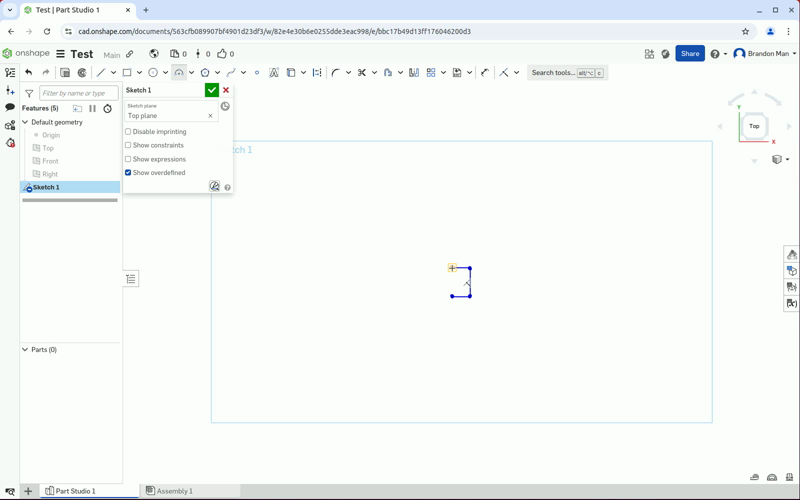
click(452, 267)
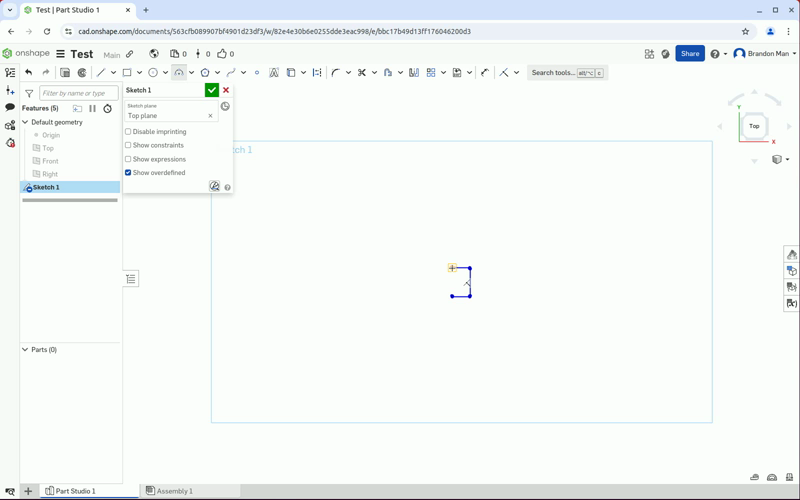
key_down(shift)
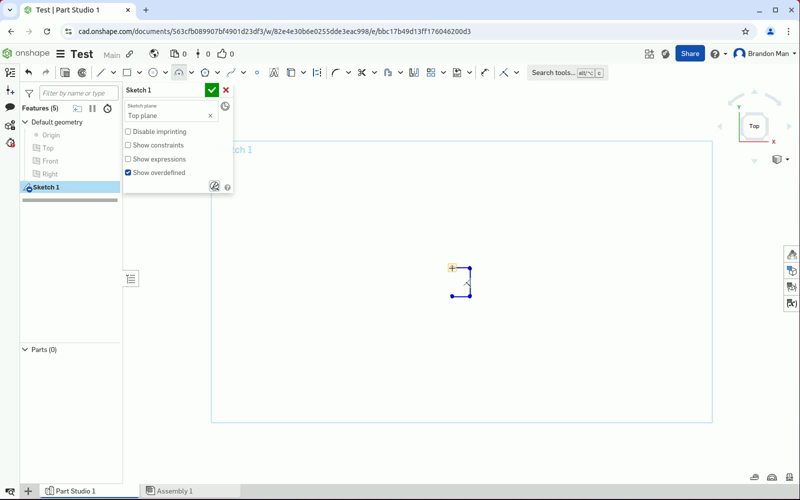
mouse_move(451, 268)
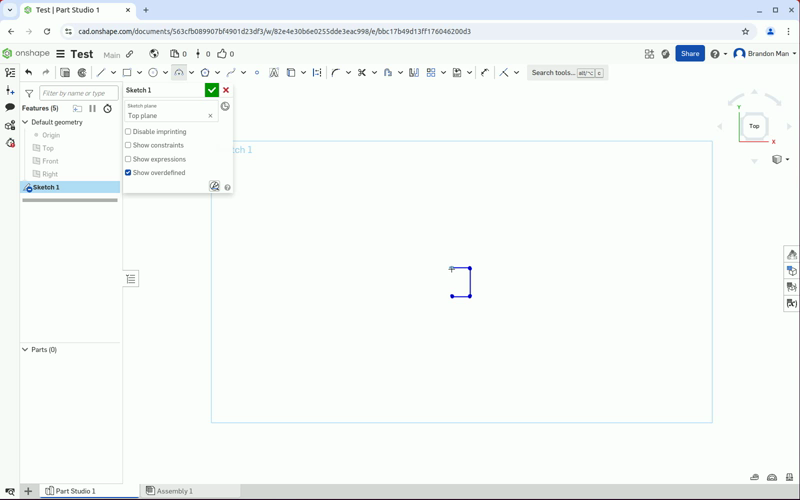
scroll(6)
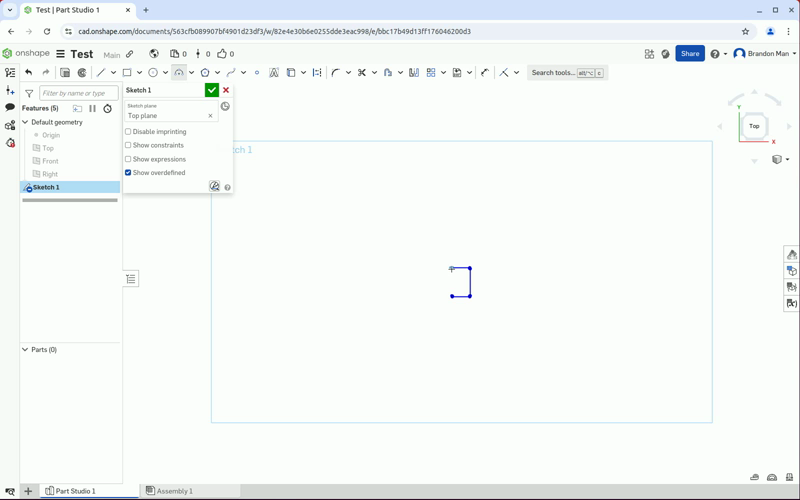
scroll(6)
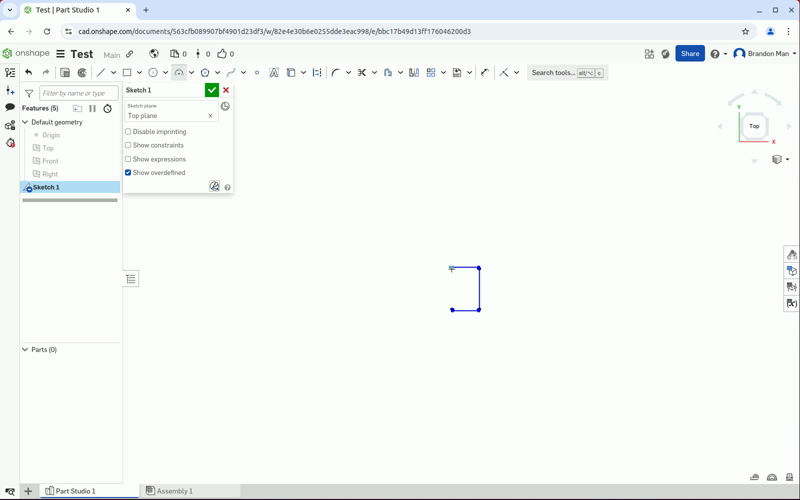
scroll(6)
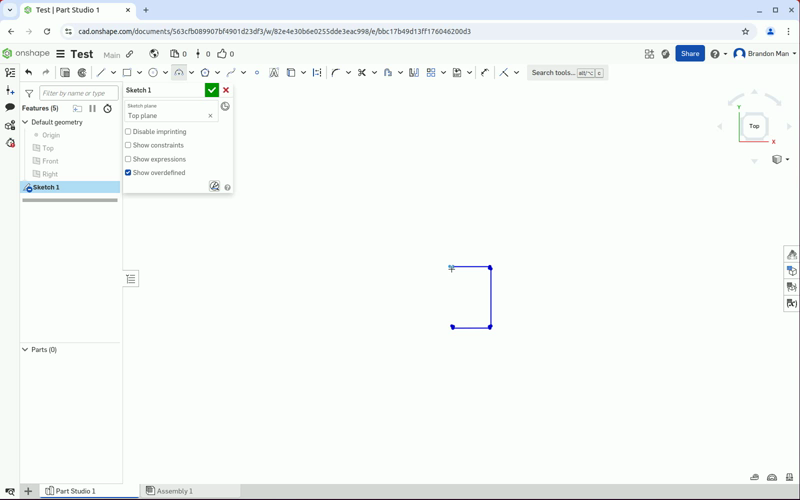
scroll(6)
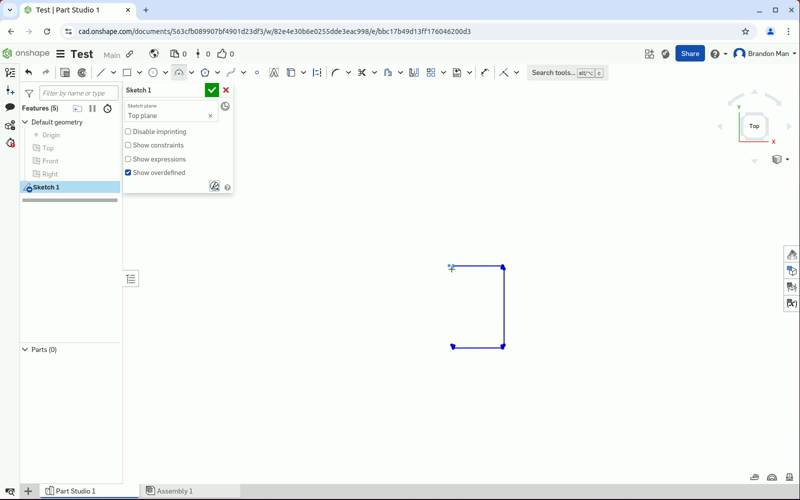
scroll(6)
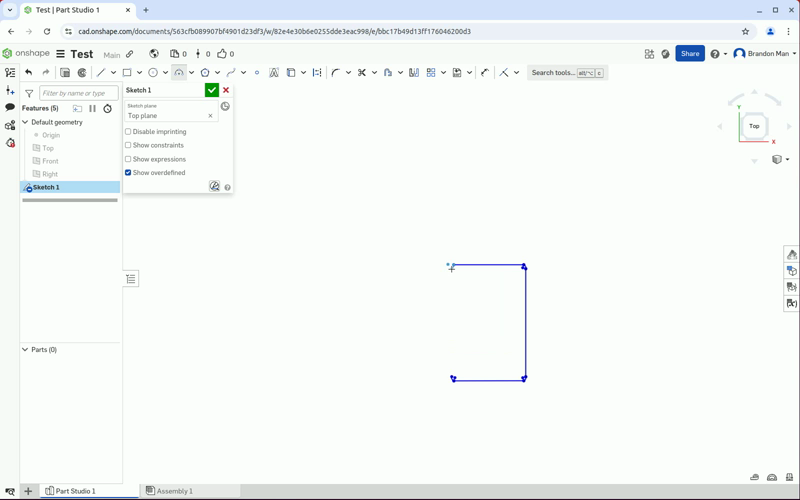
scroll(6)
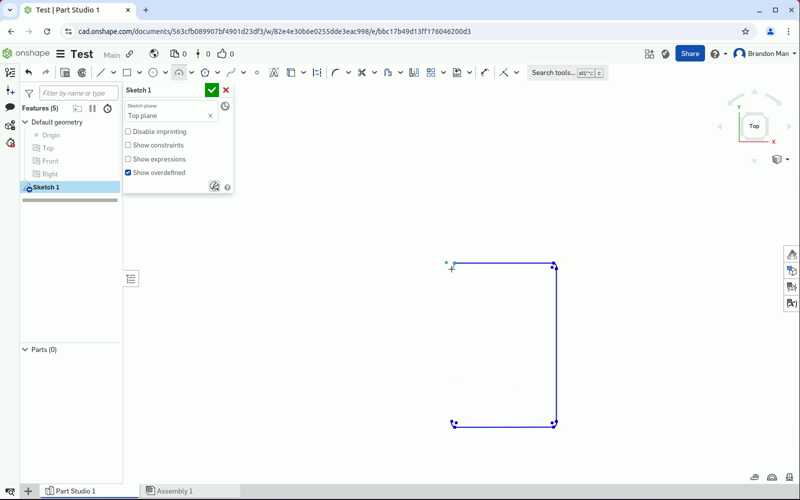
scroll(6)
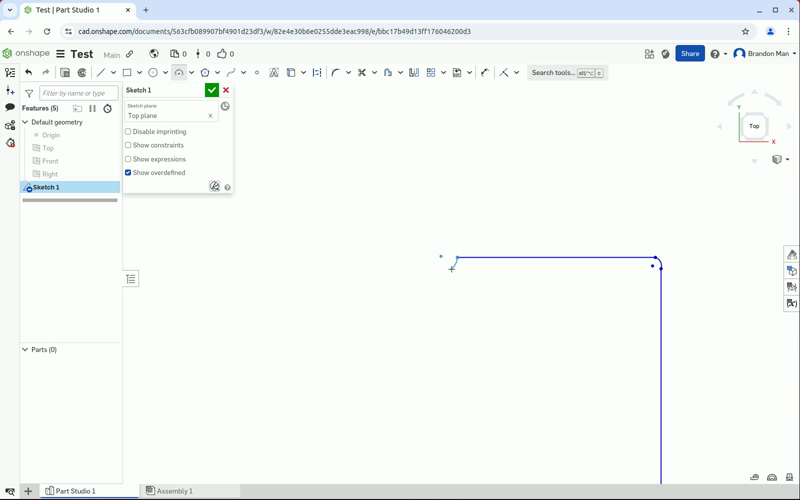
click(451, 268)
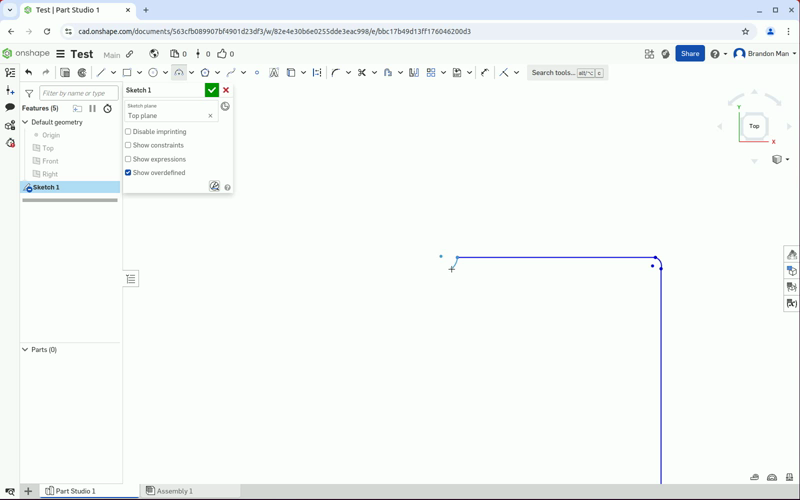
scroll(-6)
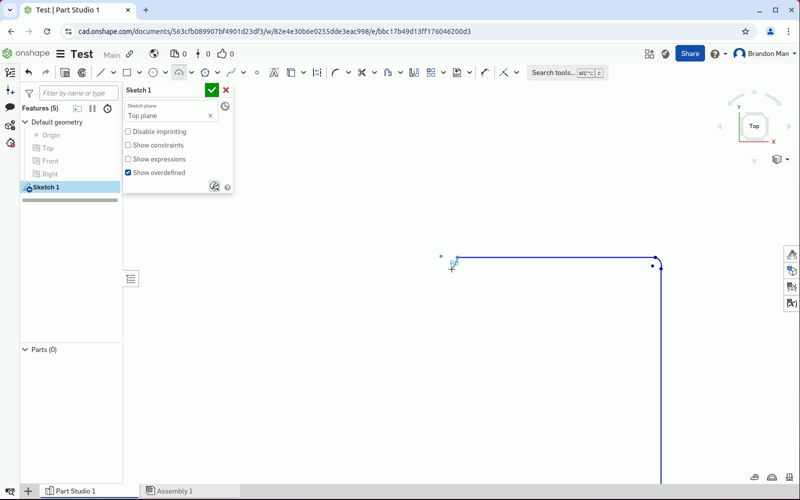
scroll(-6)
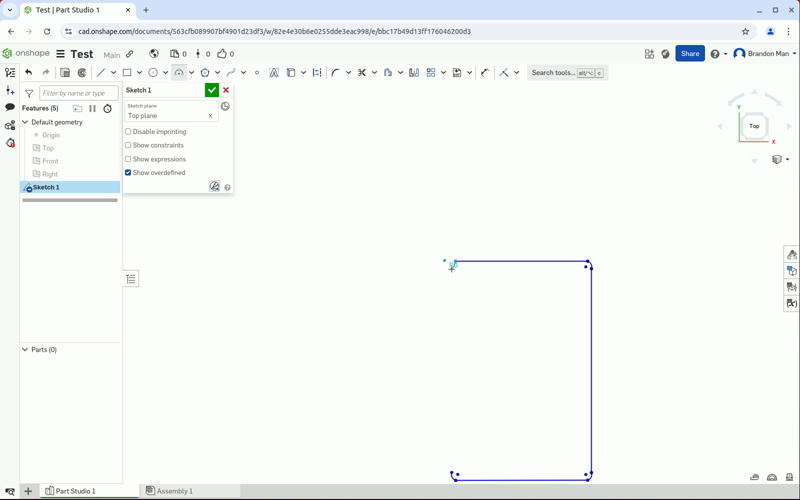
scroll(-6)
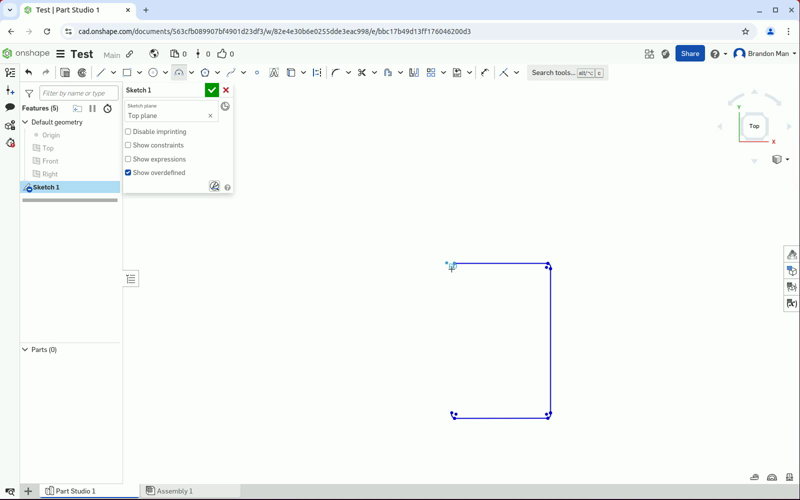
scroll(-6)
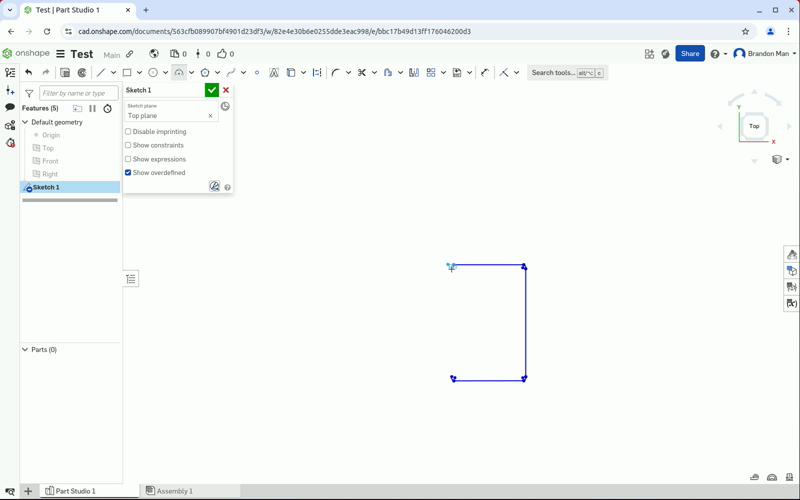
scroll(-6)
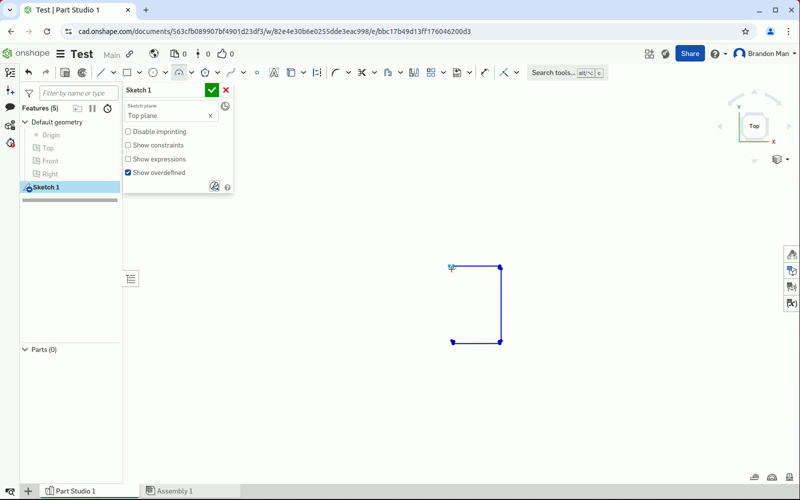
scroll(-6)
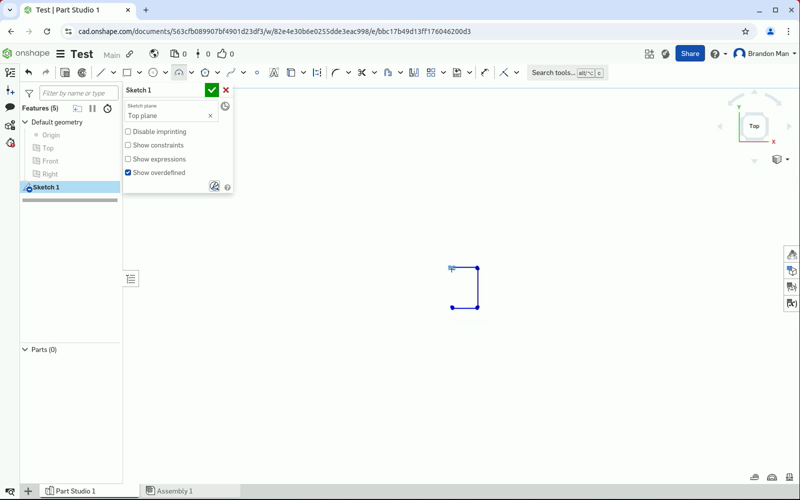
scroll(-6)
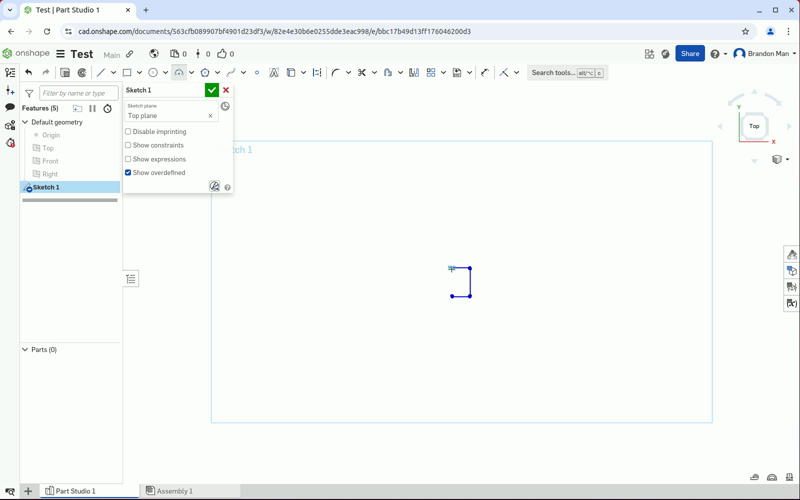
mouse_move(451, 268)
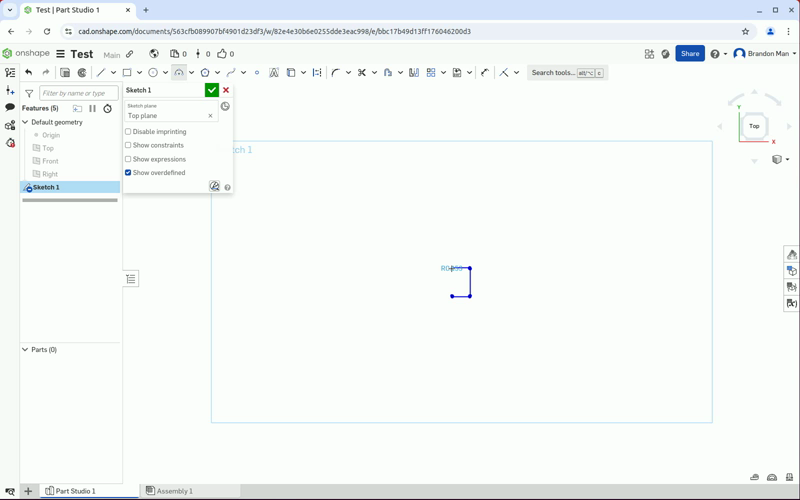
scroll(6)
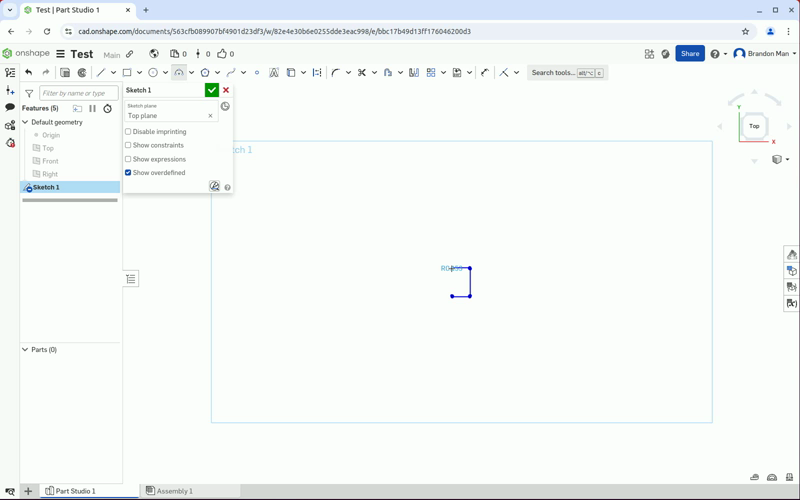
scroll(6)
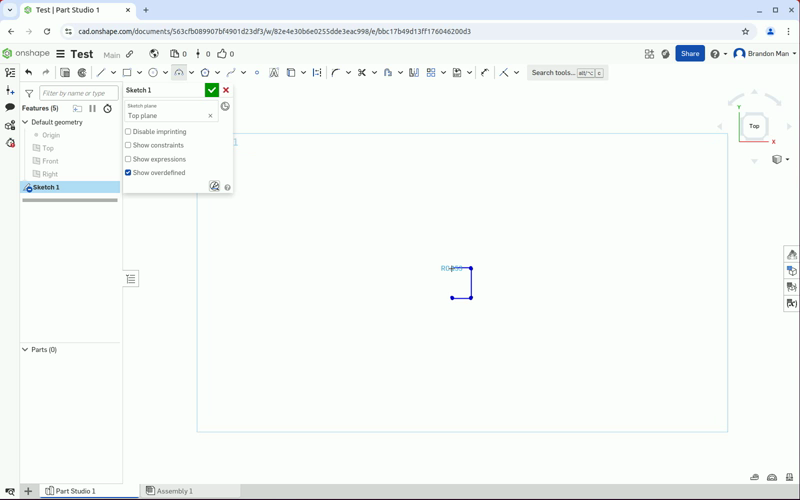
scroll(6)
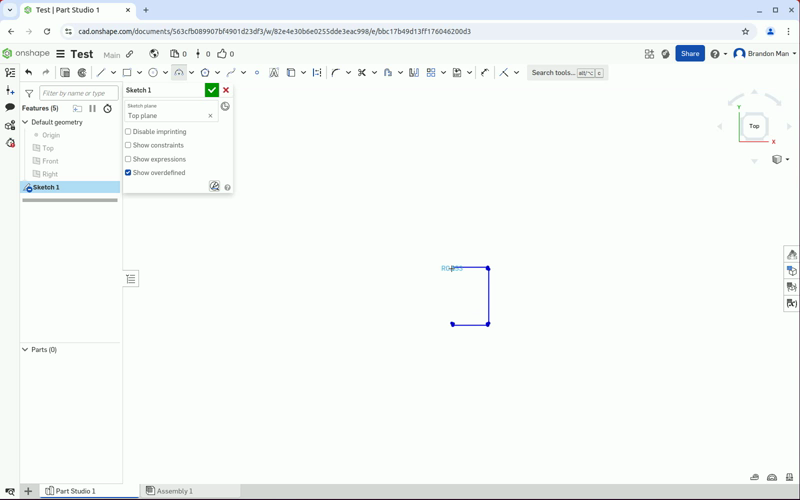
scroll(6)
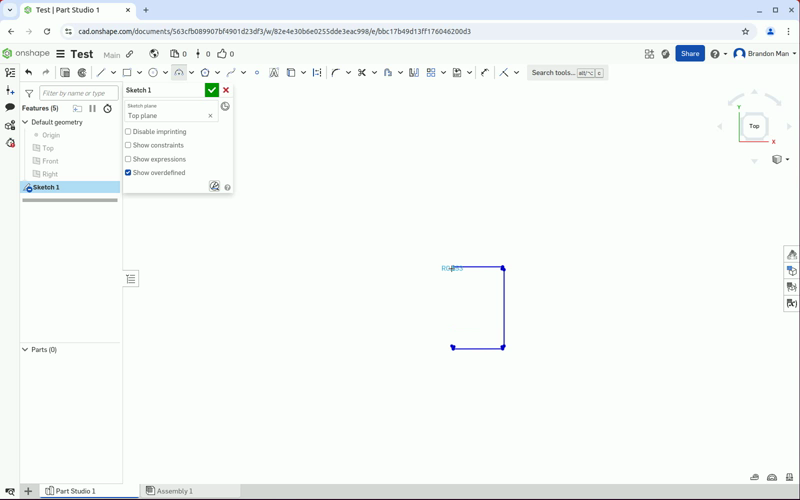
scroll(6)
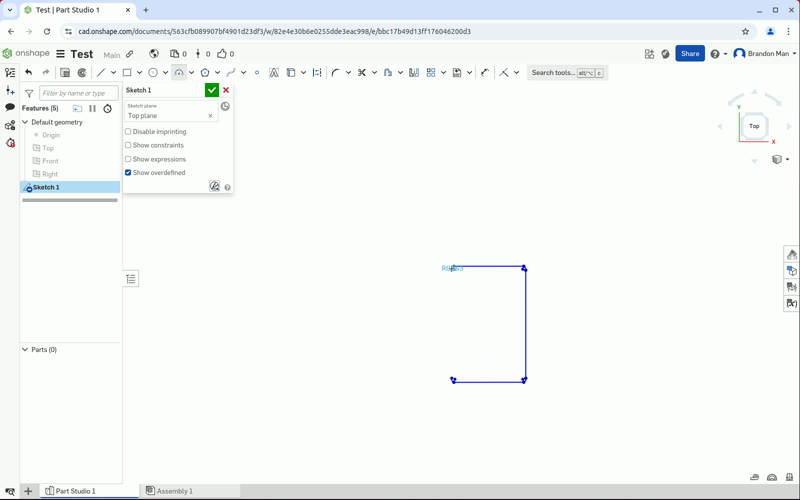
scroll(6)
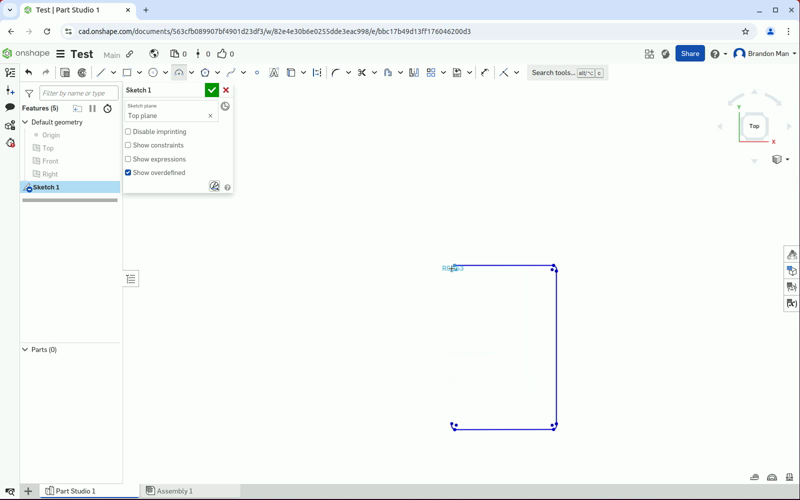
scroll(6)
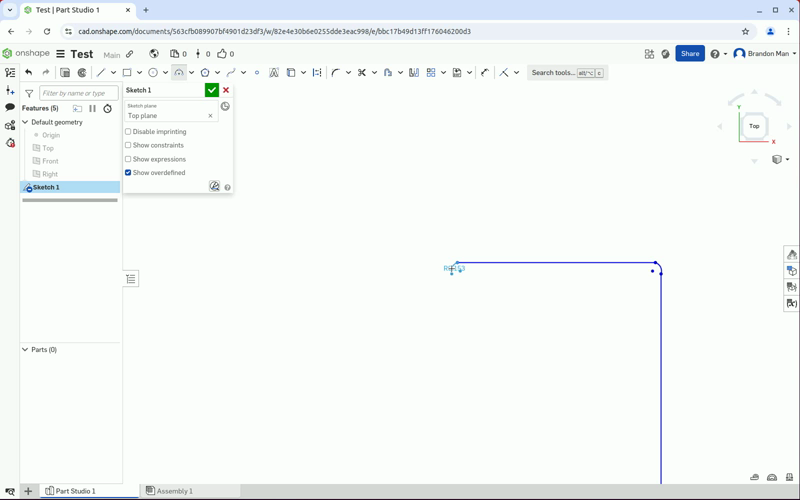
click(451, 268)
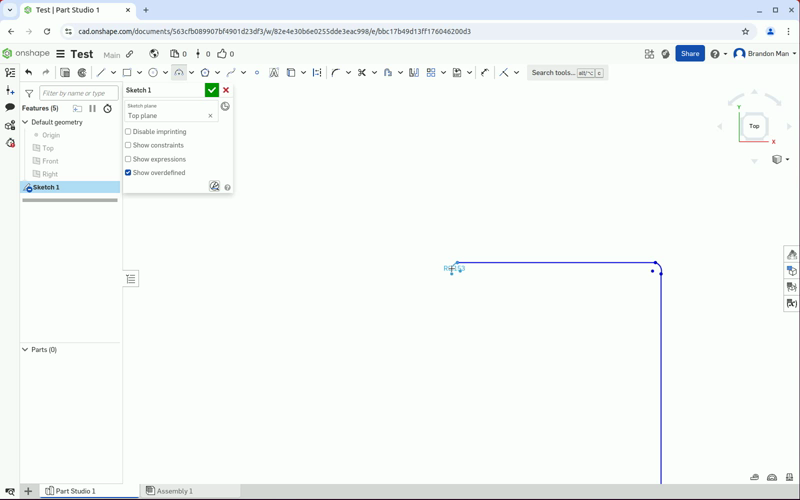
scroll(-6)
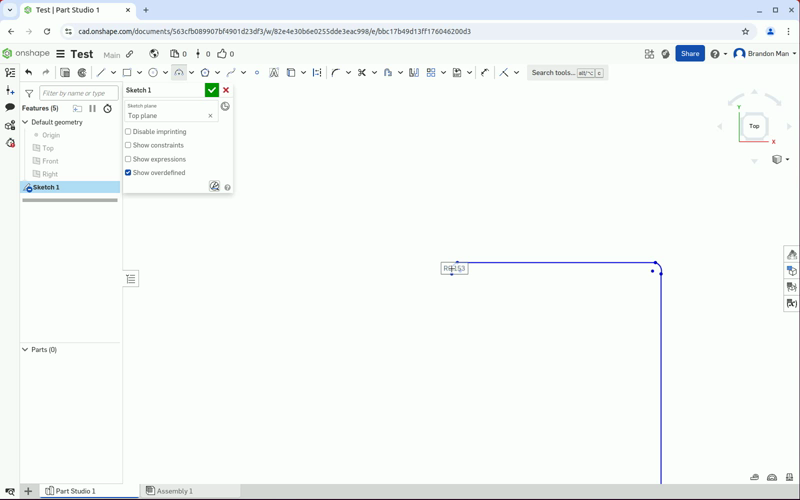
scroll(-6)
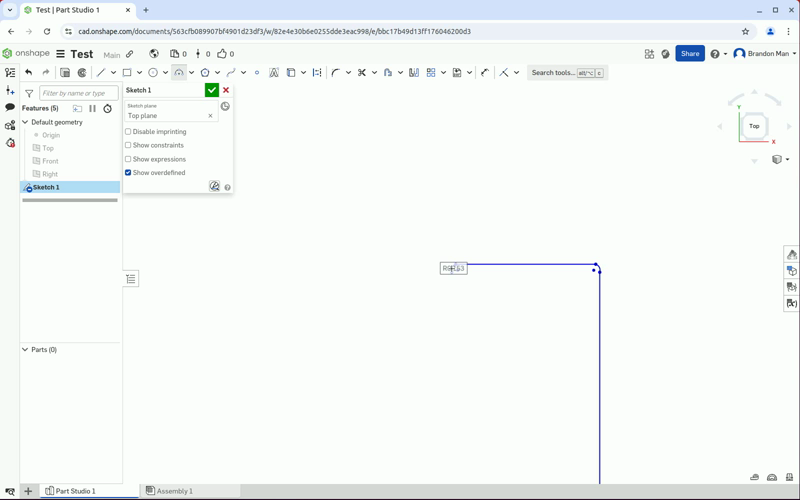
scroll(-6)
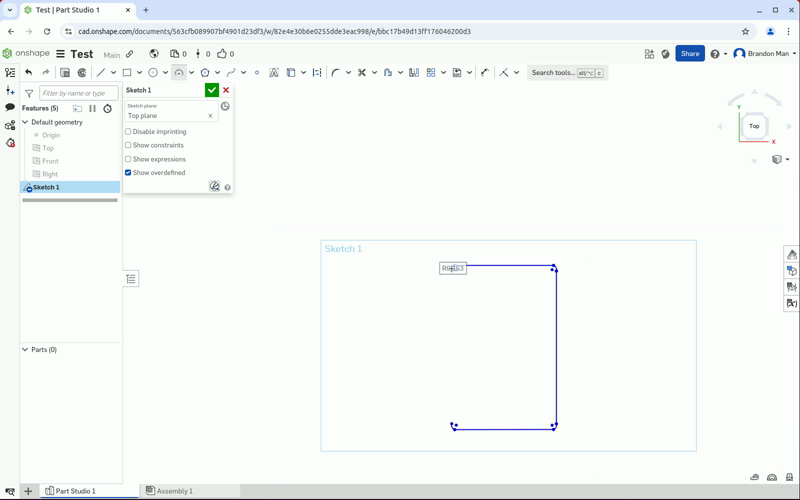
scroll(-6)
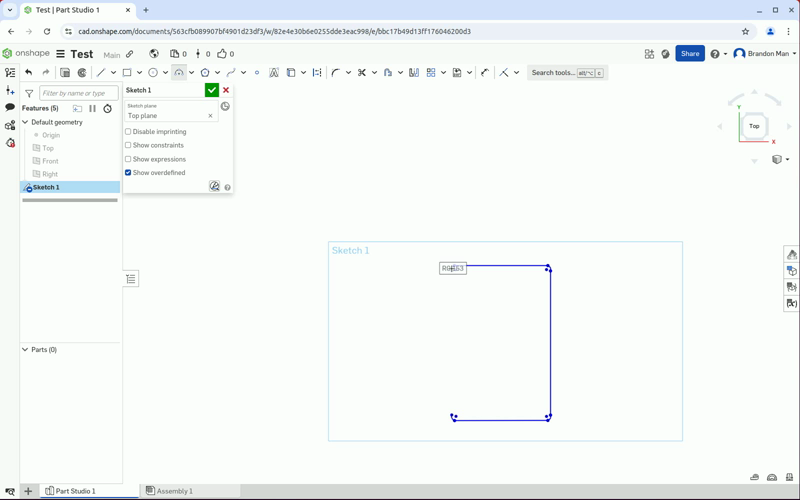
scroll(-6)
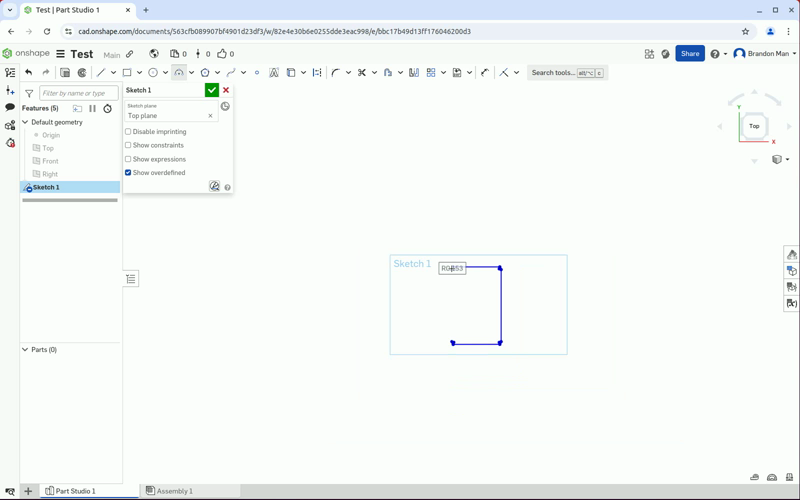
scroll(-6)
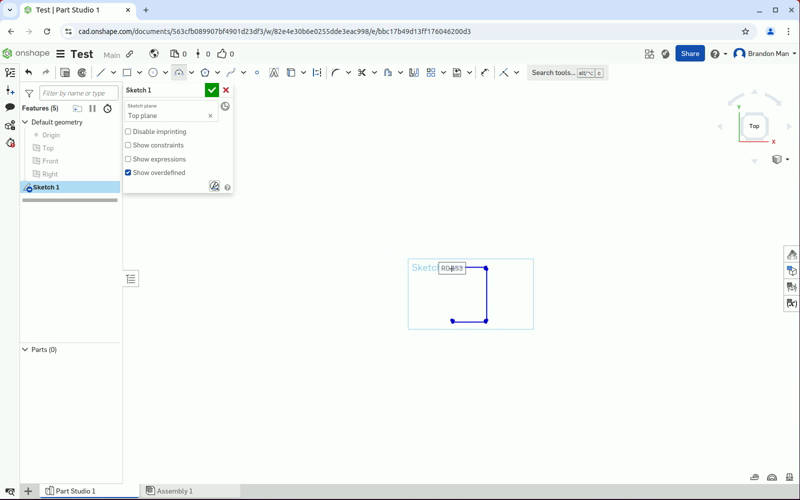
scroll(-6)
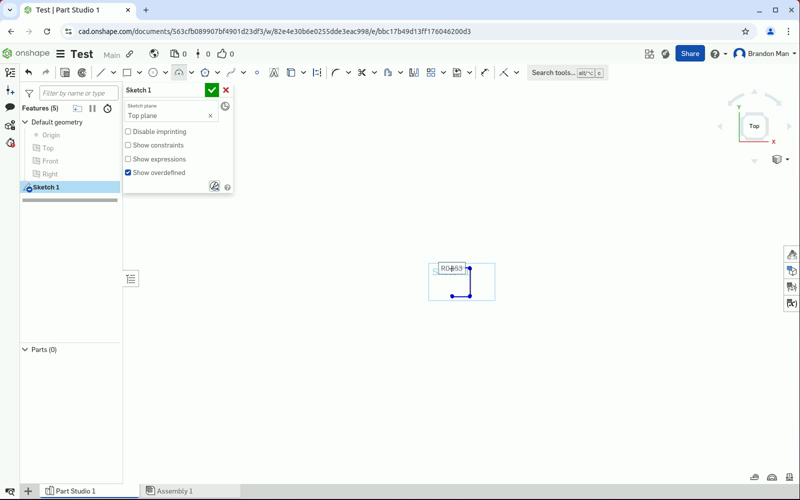
key_up(shift)
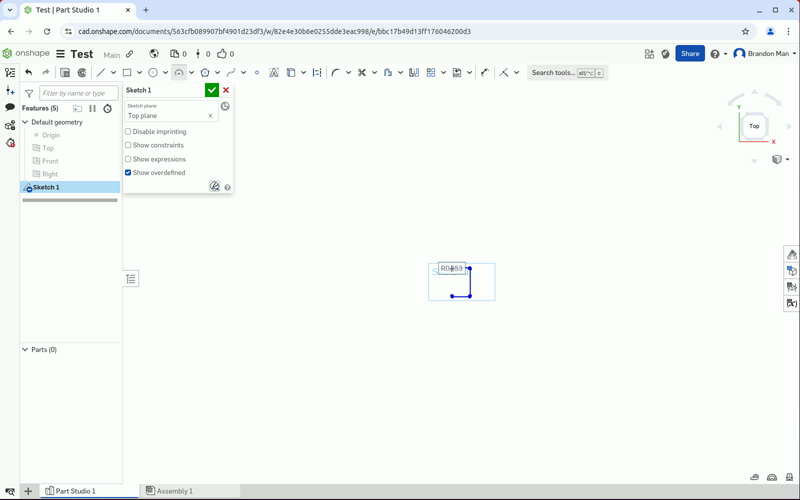
key(esc)
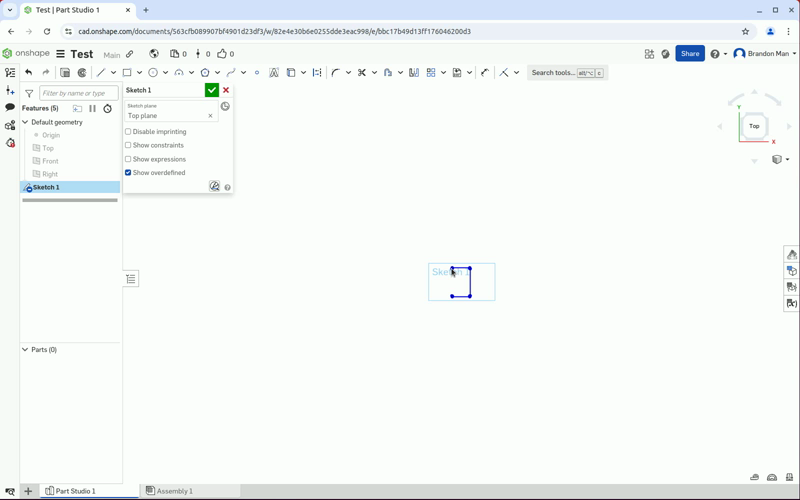
key(l)
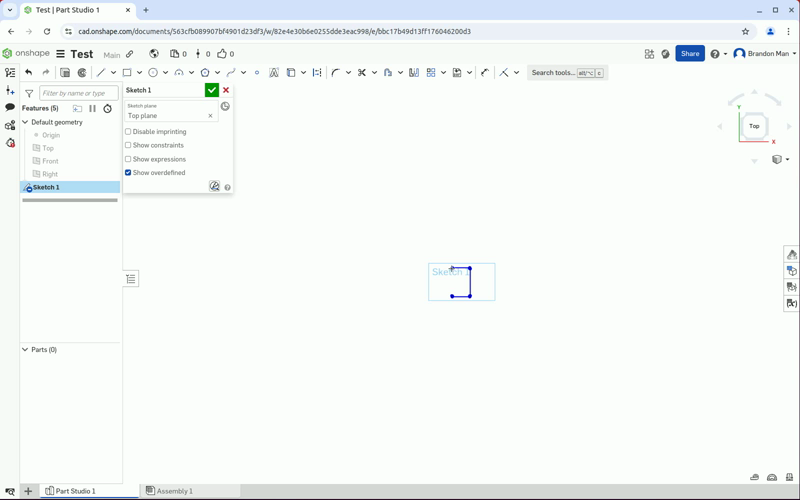
mouse_move(451, 268)
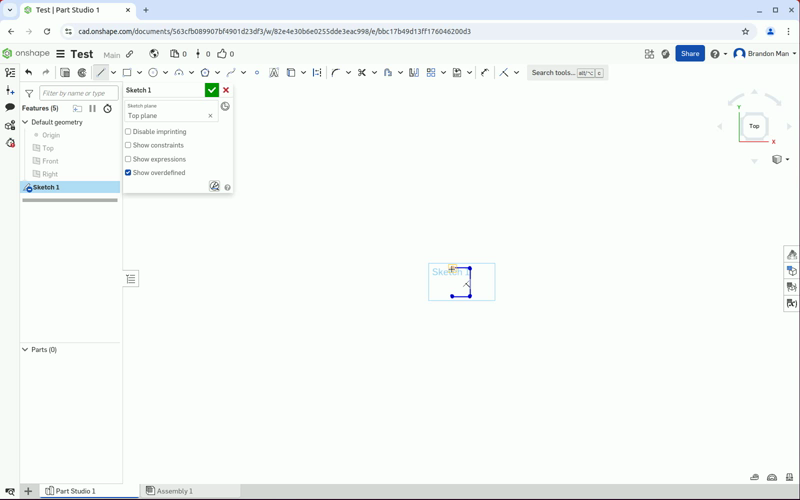
scroll(6)
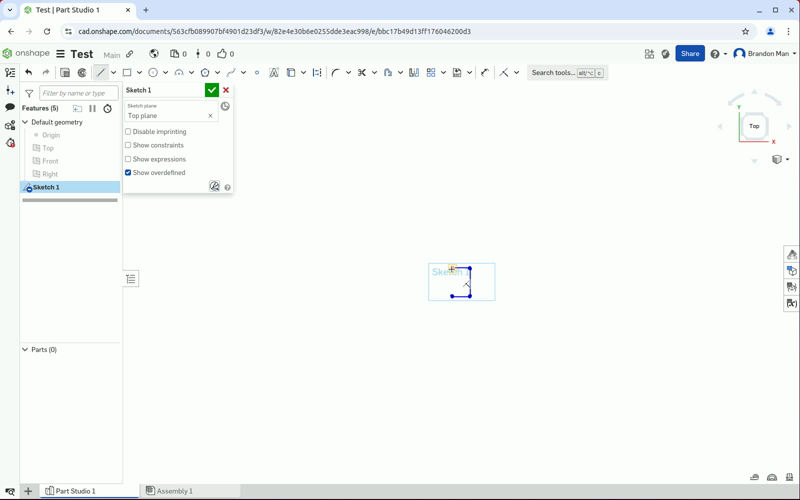
scroll(6)
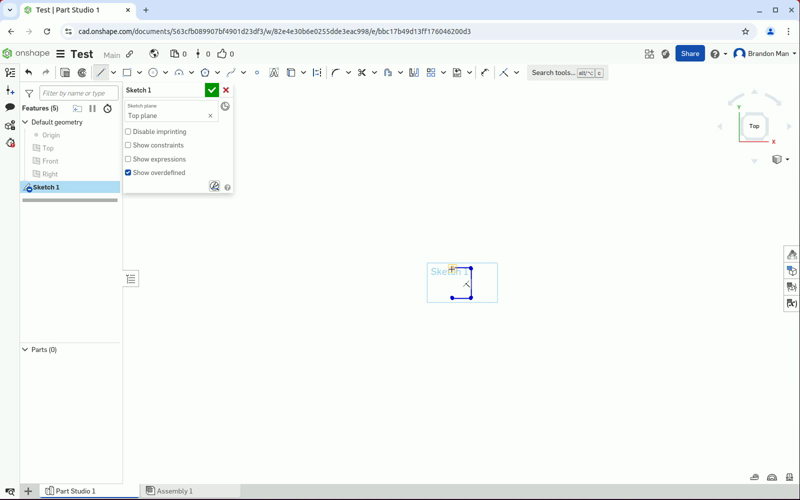
scroll(6)
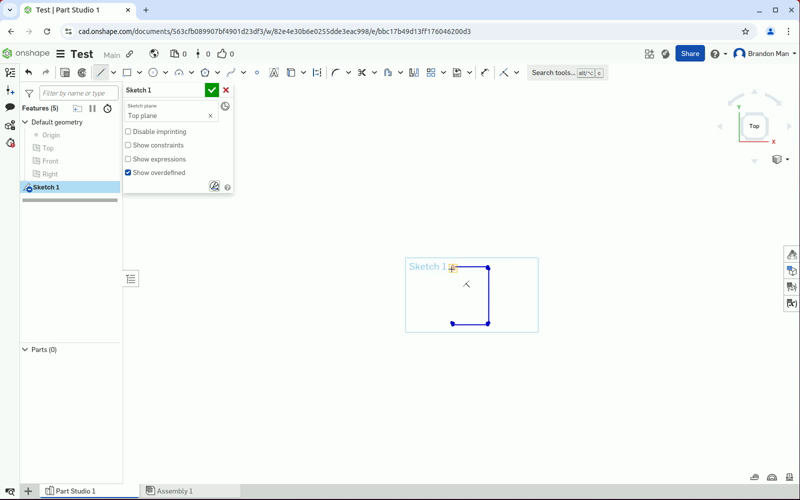
scroll(6)
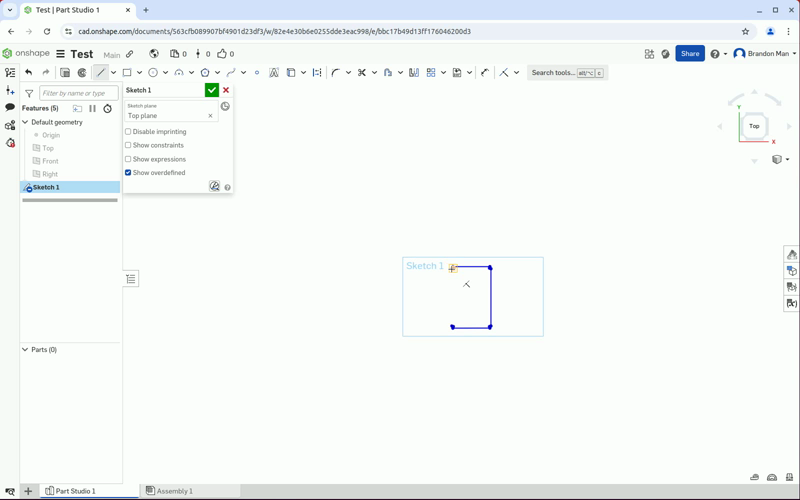
scroll(6)
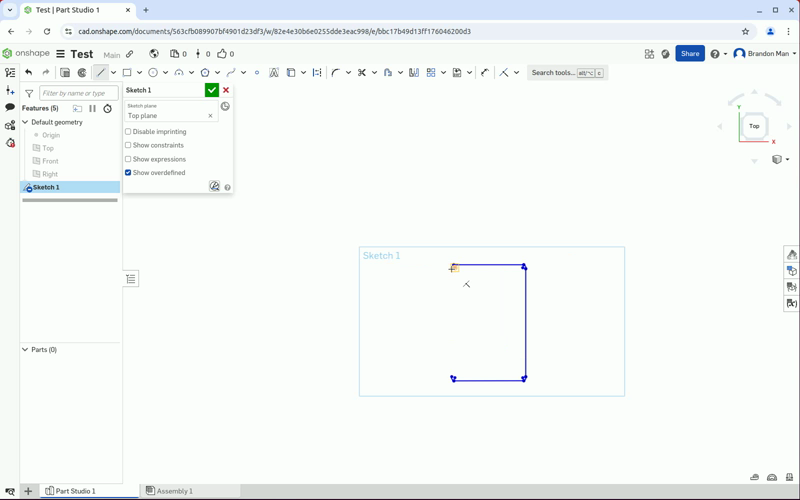
scroll(6)
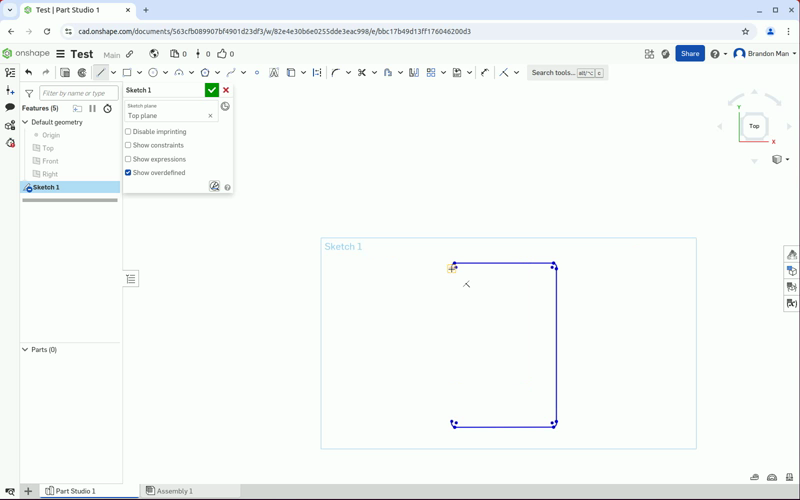
scroll(6)
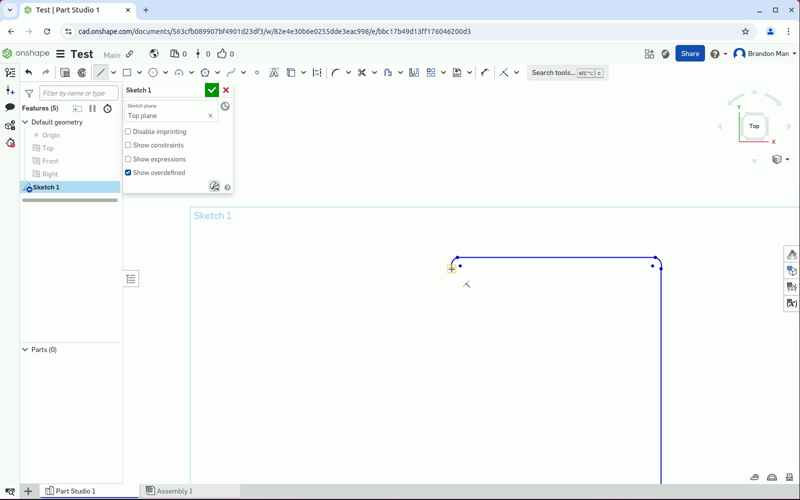
click(451, 268)
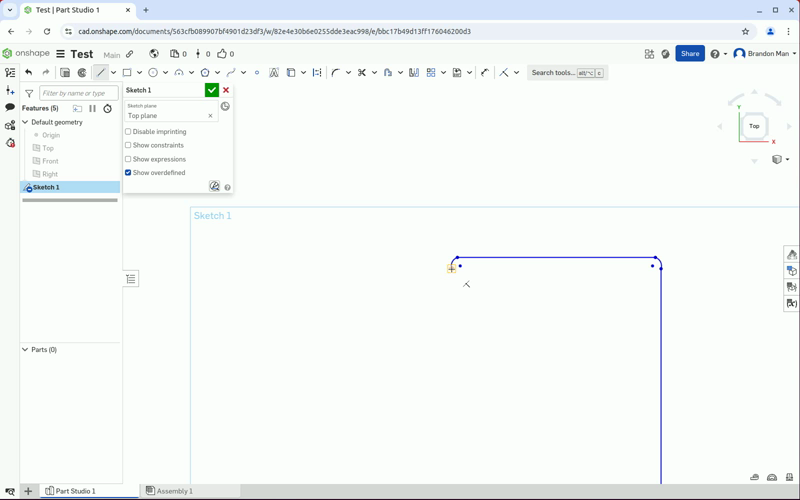
scroll(-6)
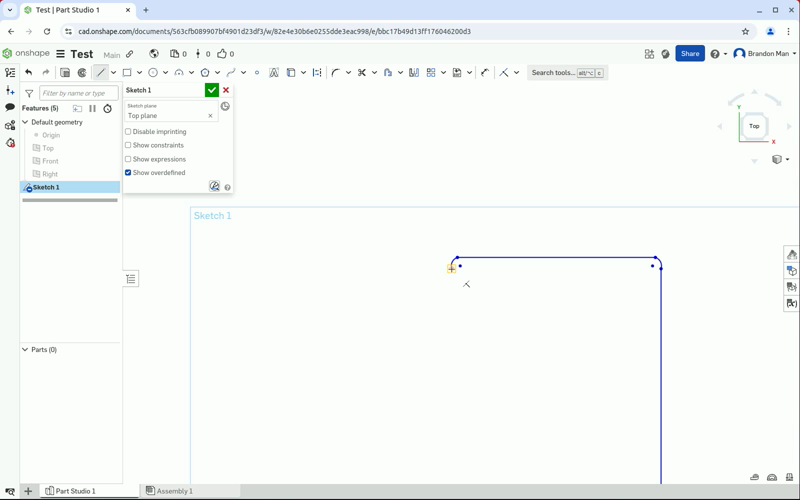
scroll(-6)
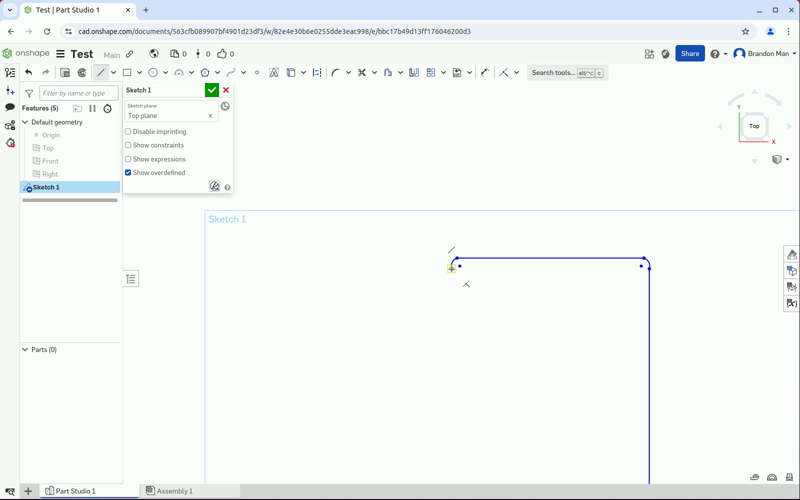
scroll(-6)
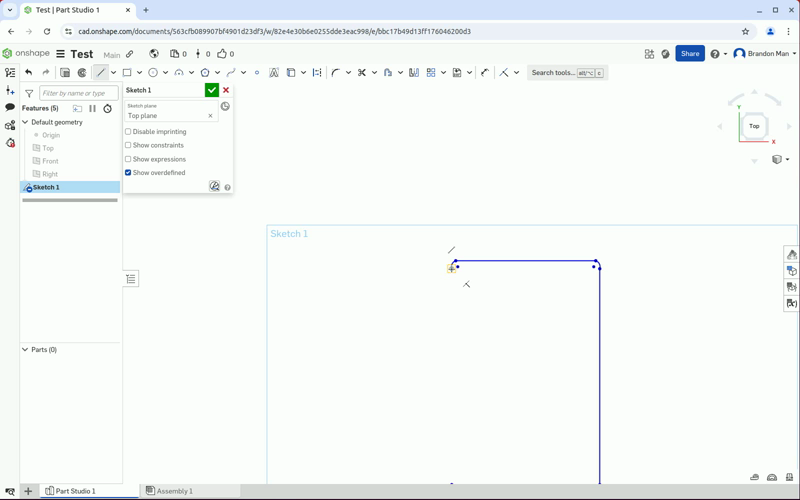
scroll(-6)
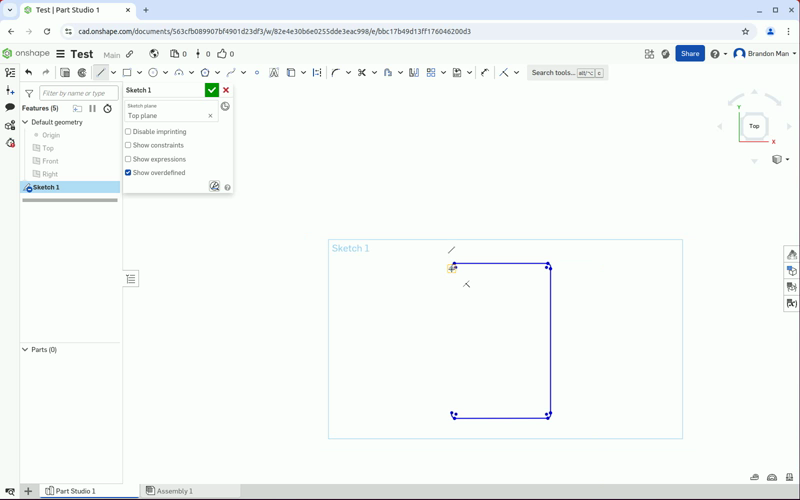
scroll(-6)
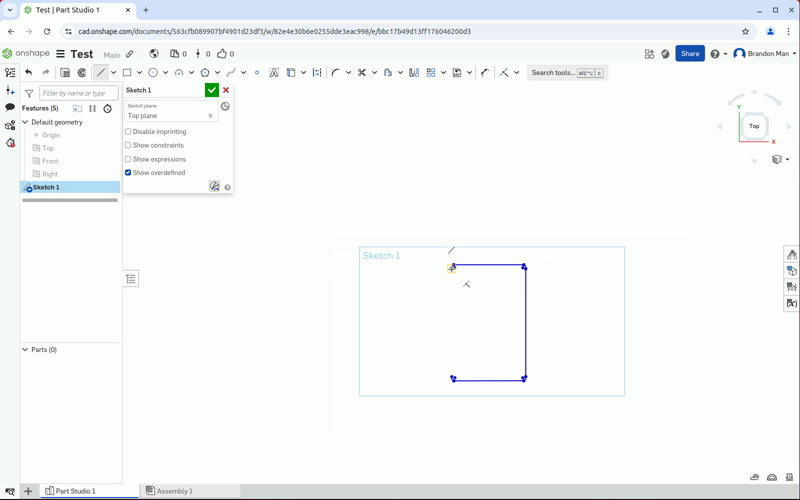
scroll(-6)
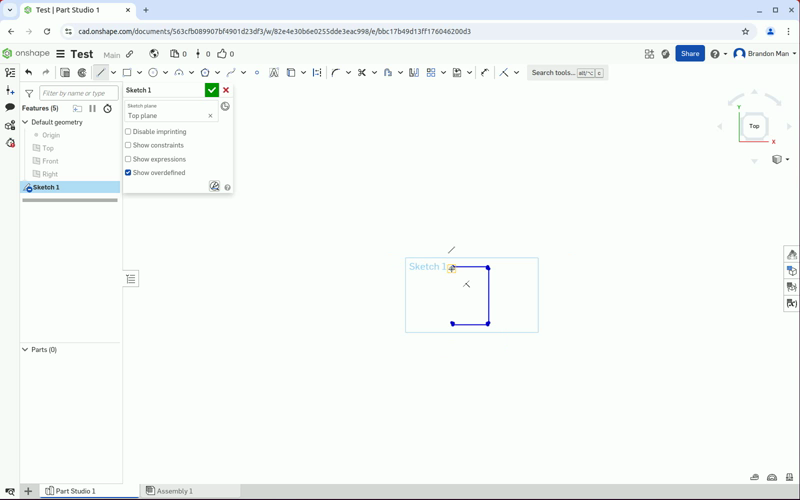
scroll(-6)
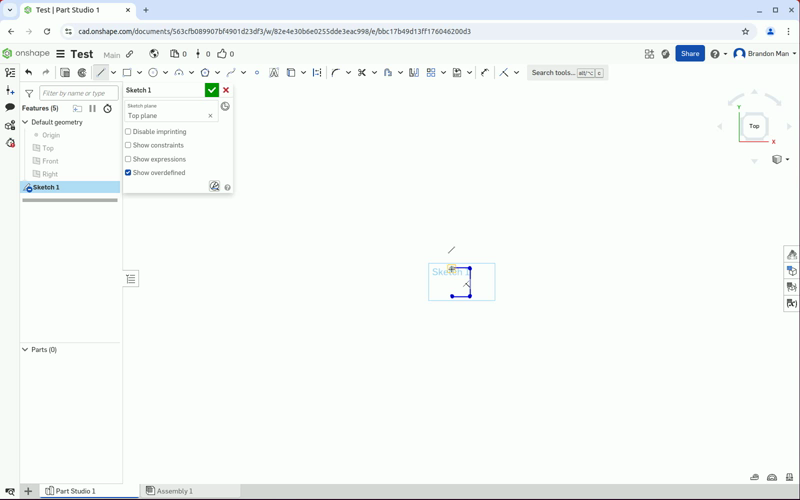
mouse_move(481, 268)
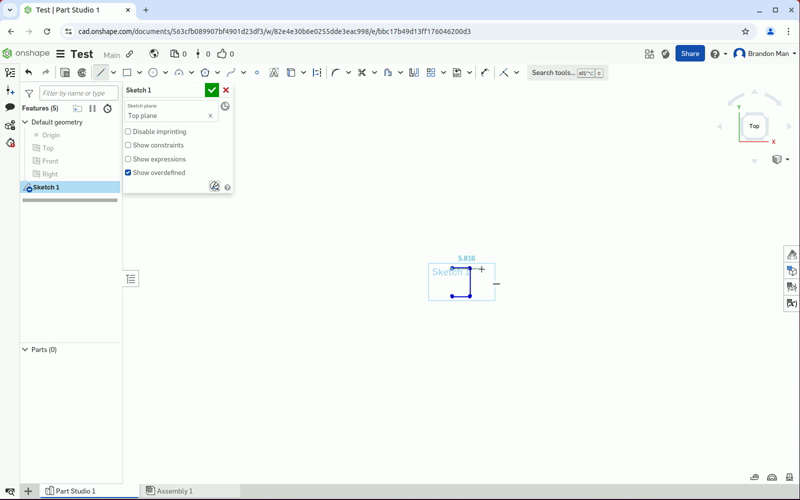
key_down(shift)
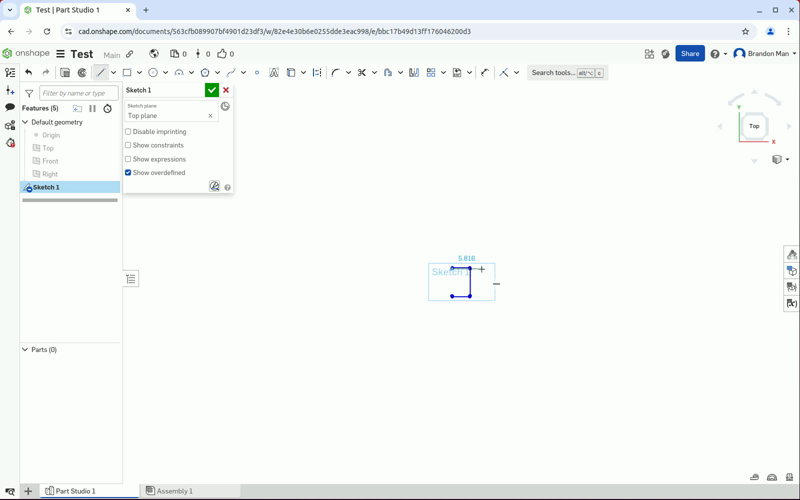
mouse_move(451, 295)
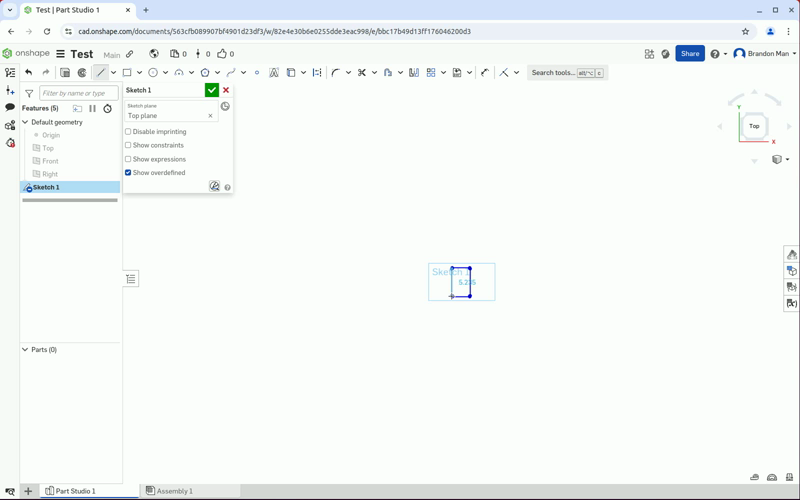
scroll(6)
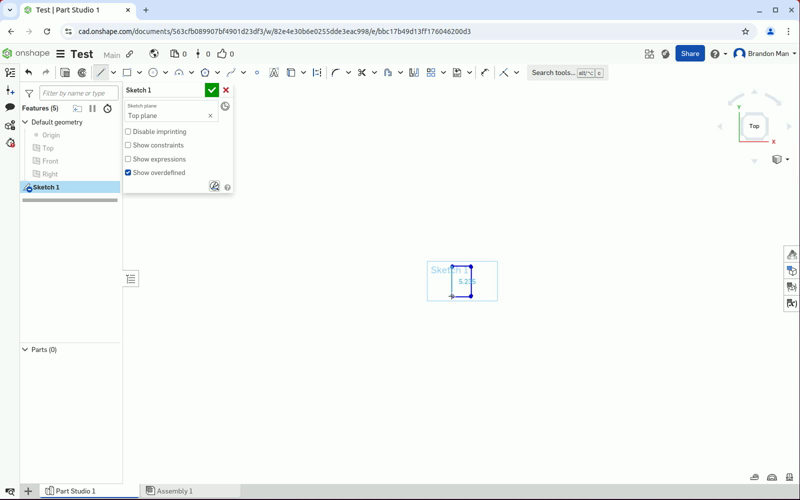
scroll(6)
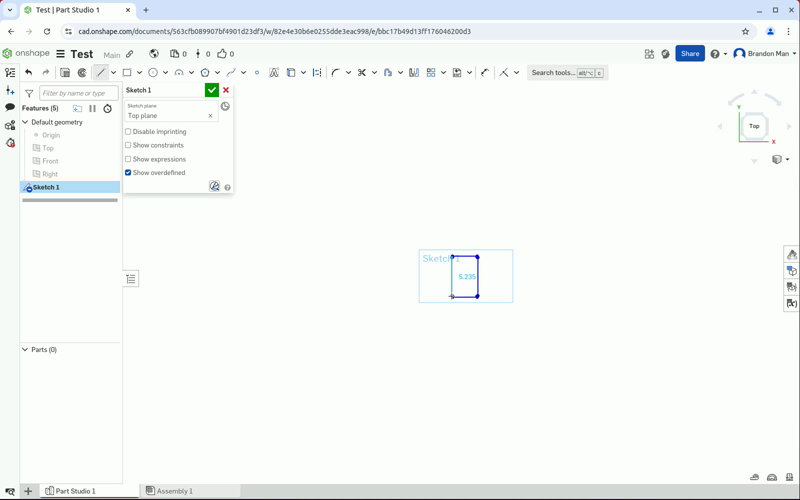
scroll(6)
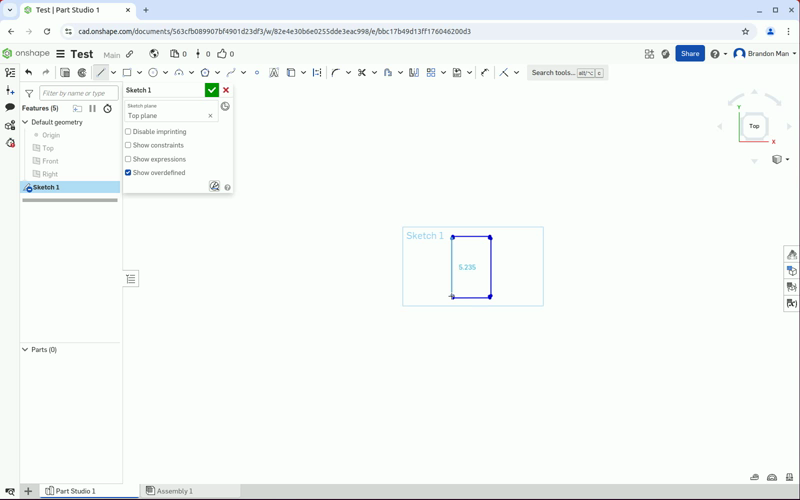
scroll(6)
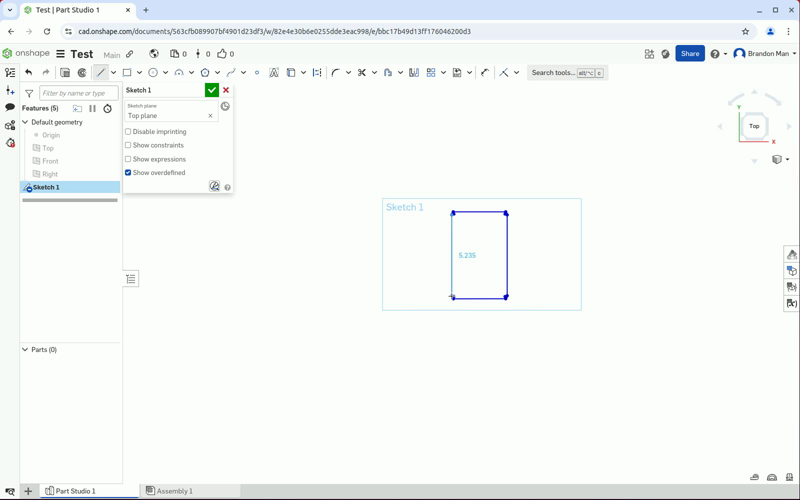
scroll(6)
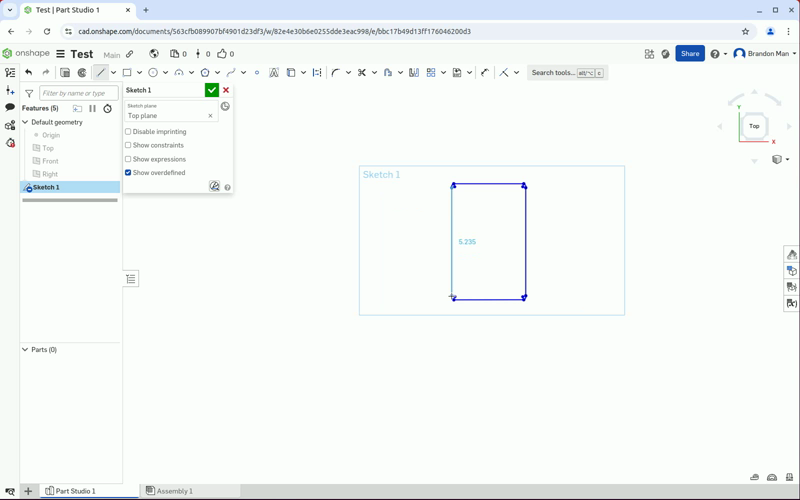
scroll(6)
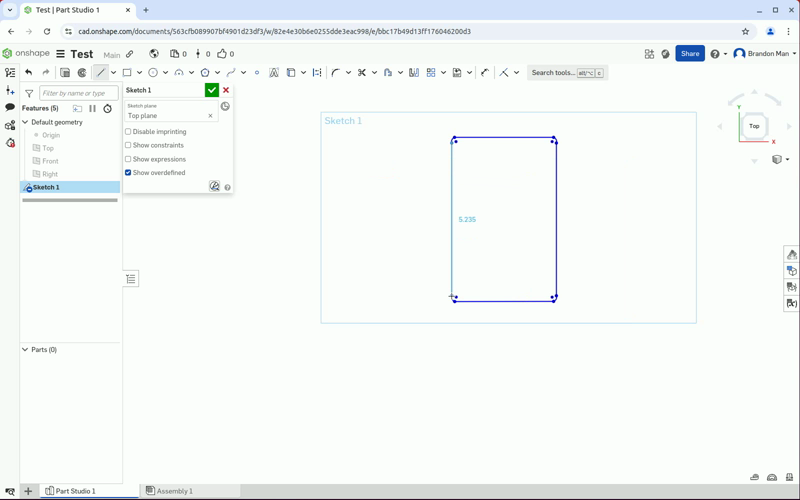
scroll(6)
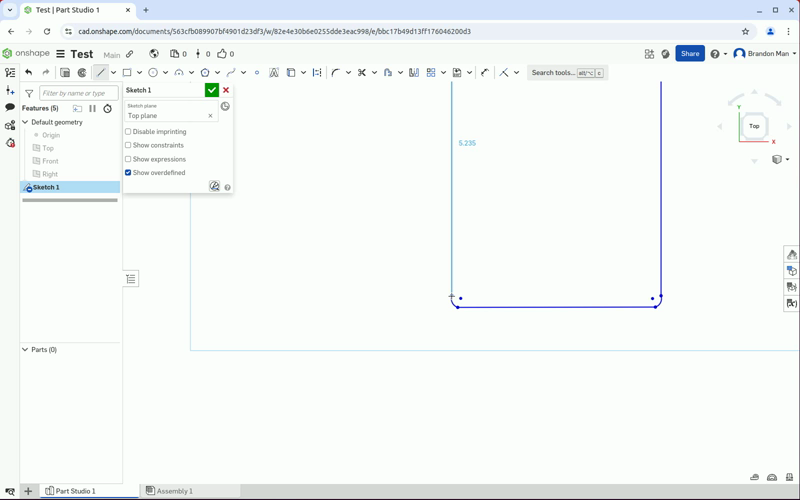
key_up(shift)
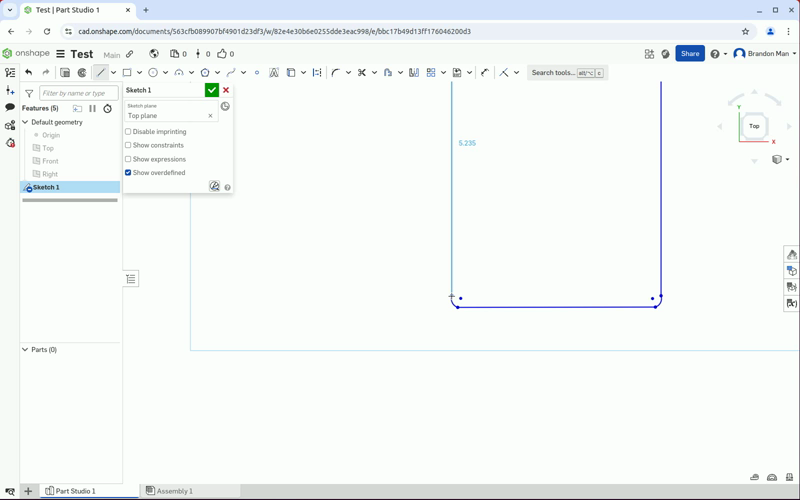
click(451, 295)
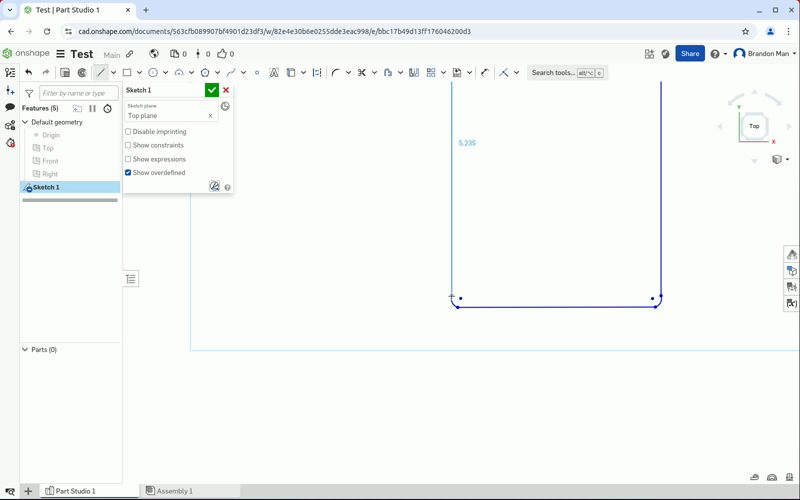
scroll(-6)
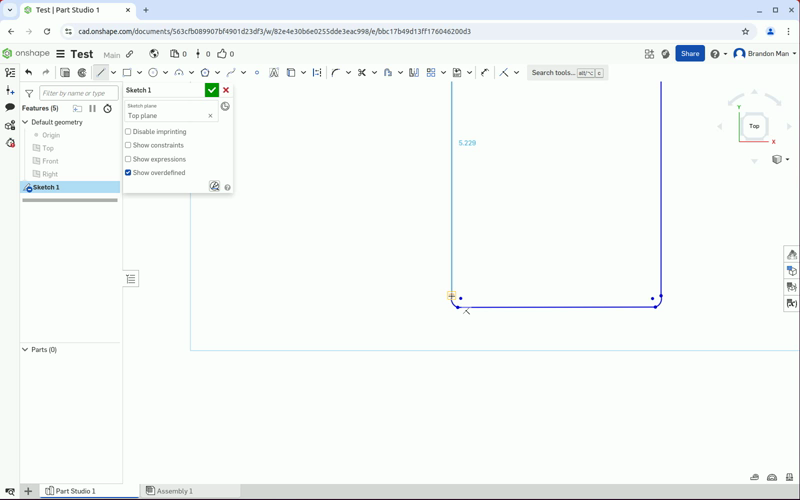
scroll(-6)
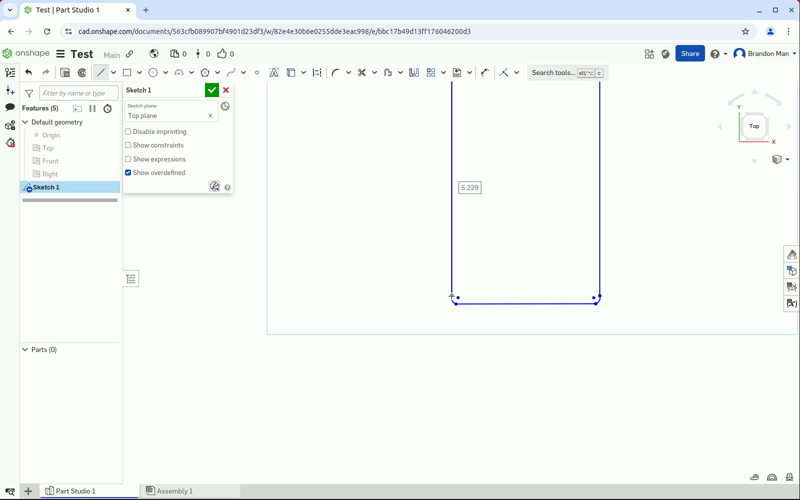
scroll(-6)
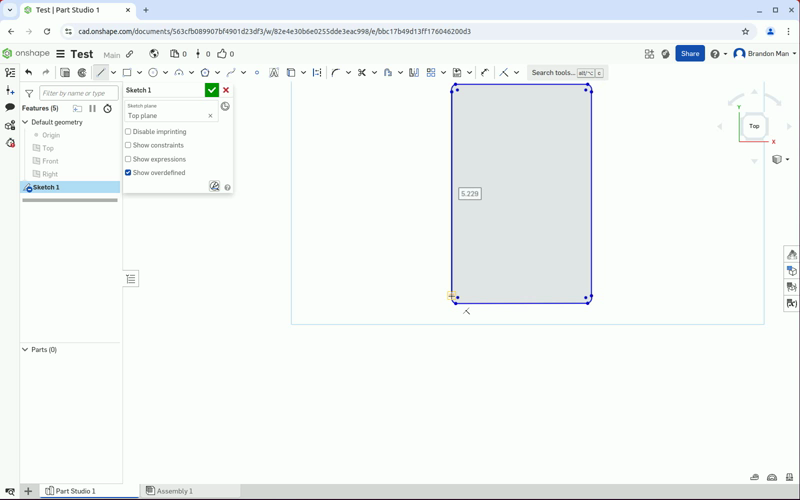
scroll(-6)
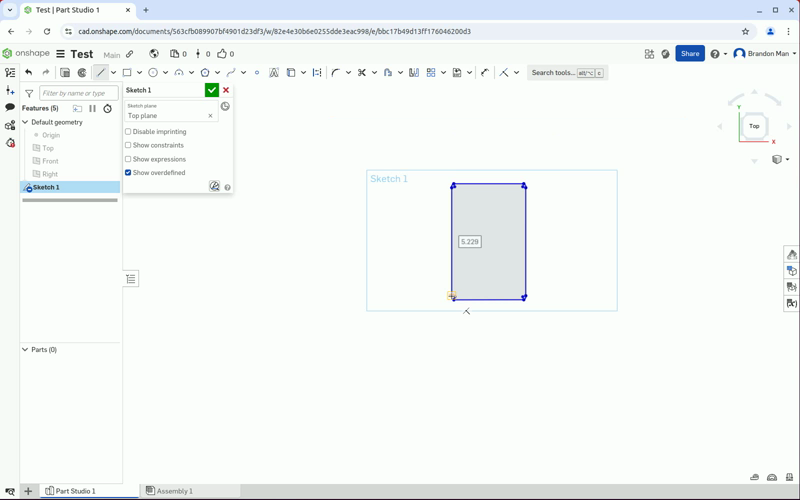
scroll(-6)
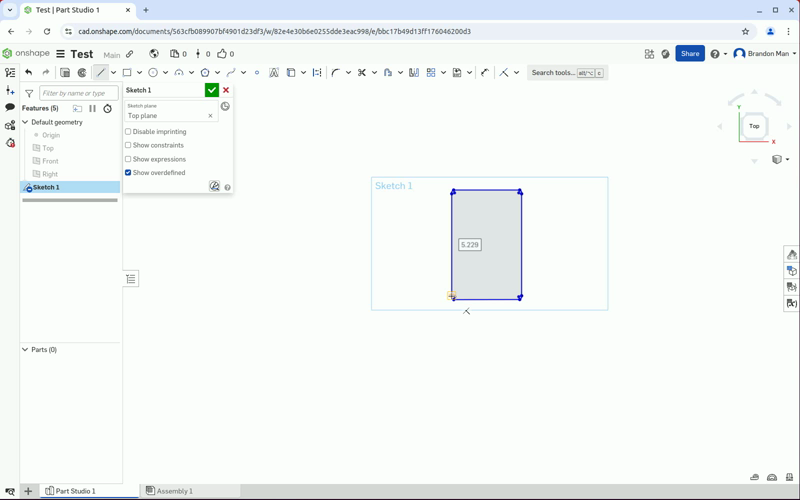
scroll(-6)
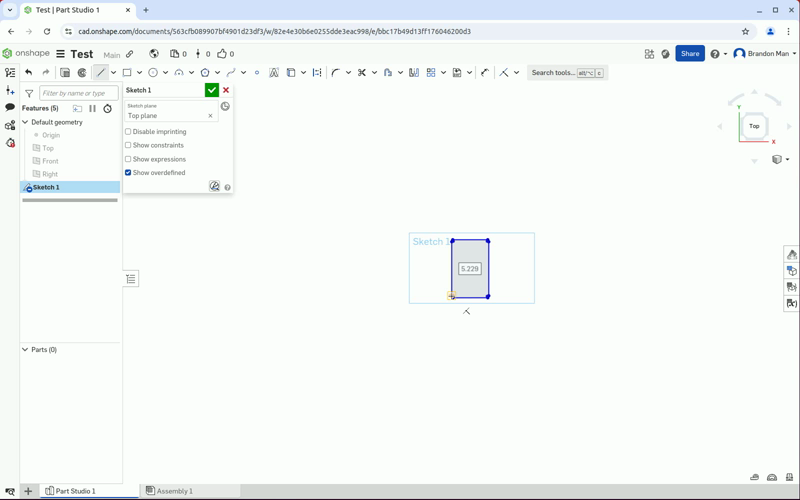
scroll(-6)
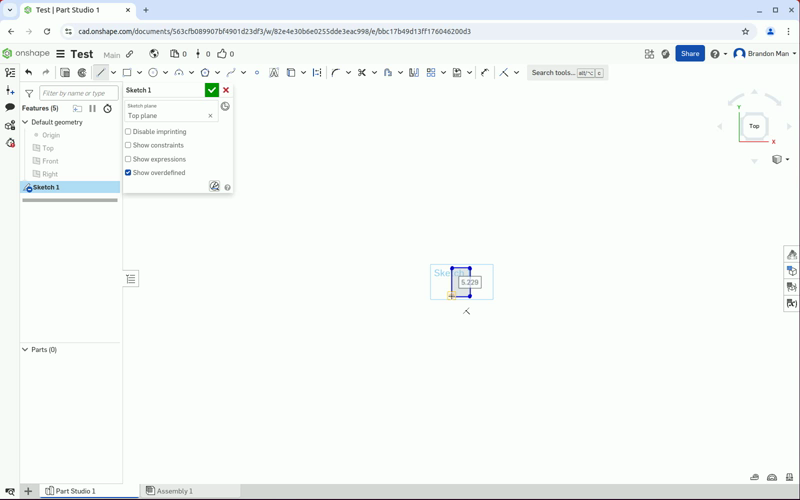
key(esc)
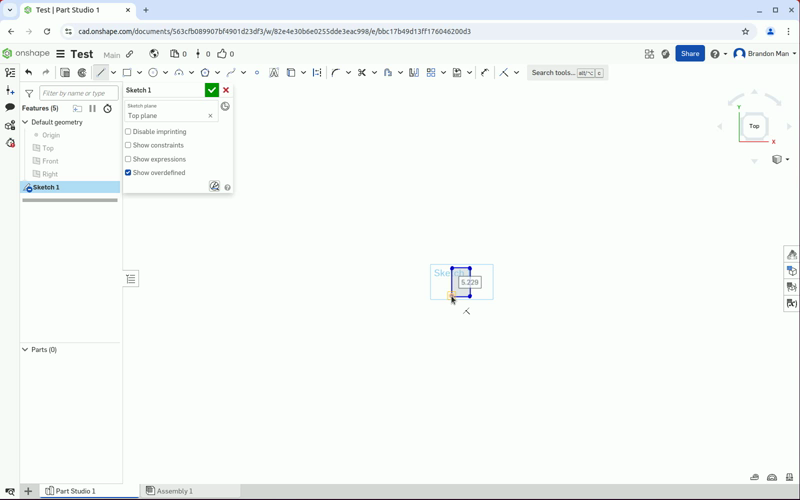
key(l)
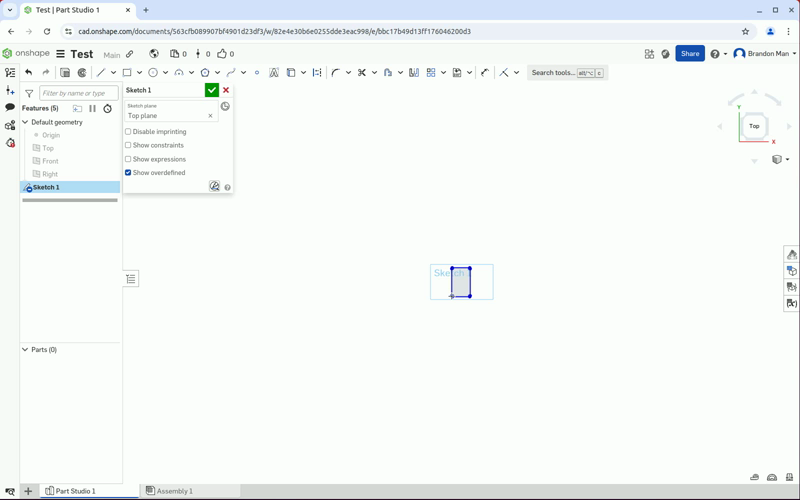
key_down(shift)
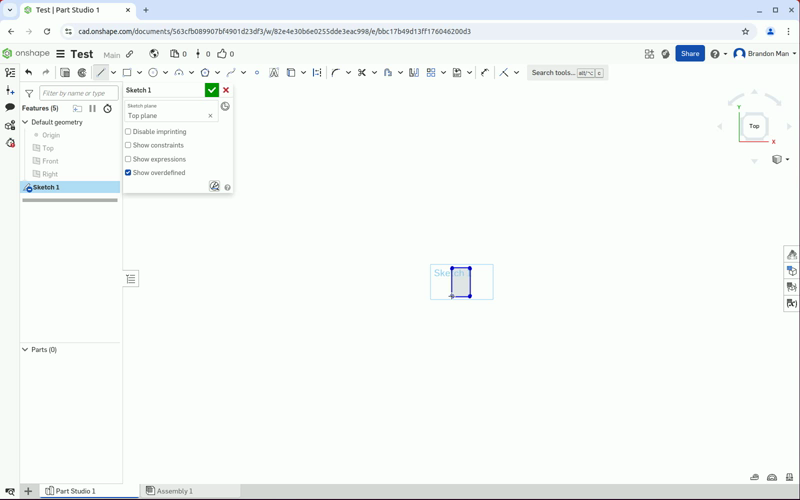
mouse_move(453, 294)
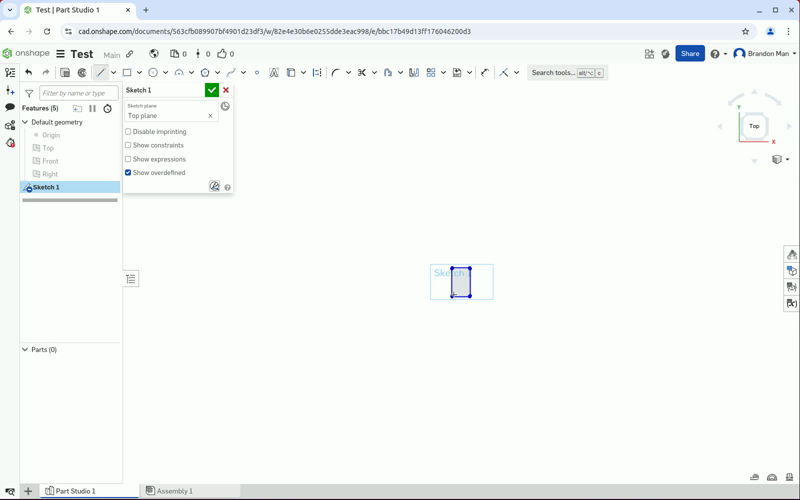
scroll(6)
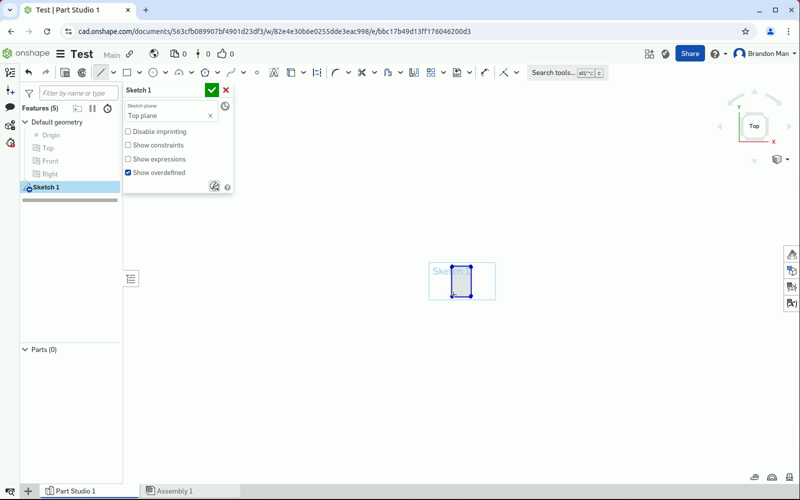
scroll(6)
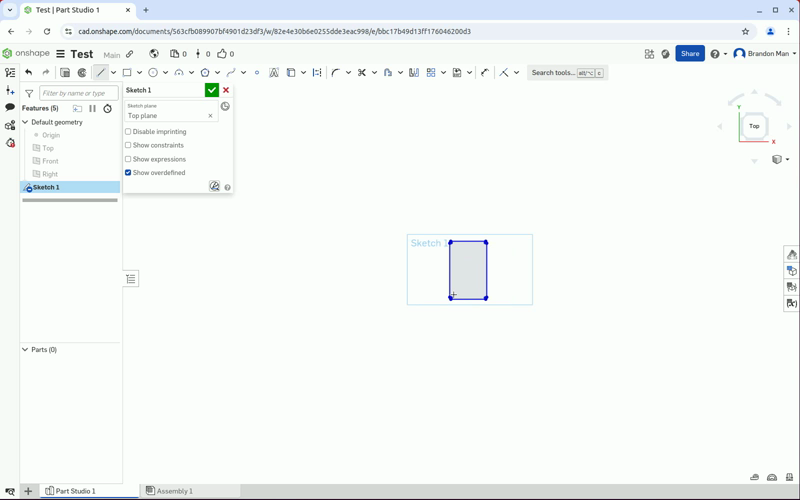
scroll(6)
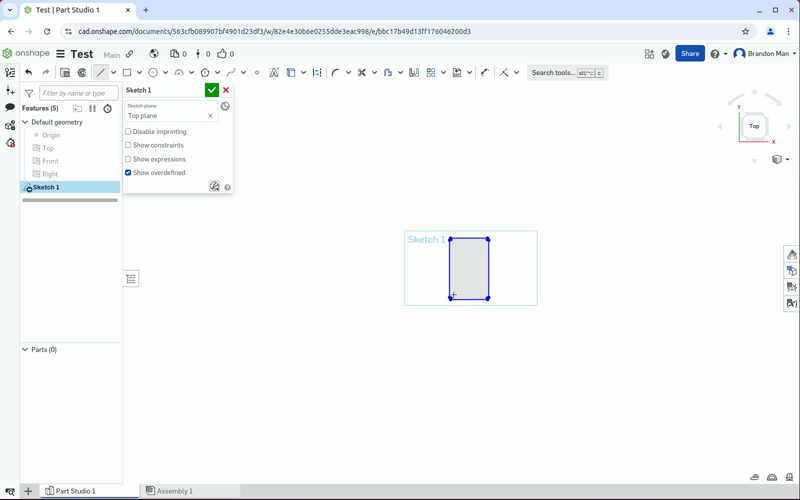
scroll(6)
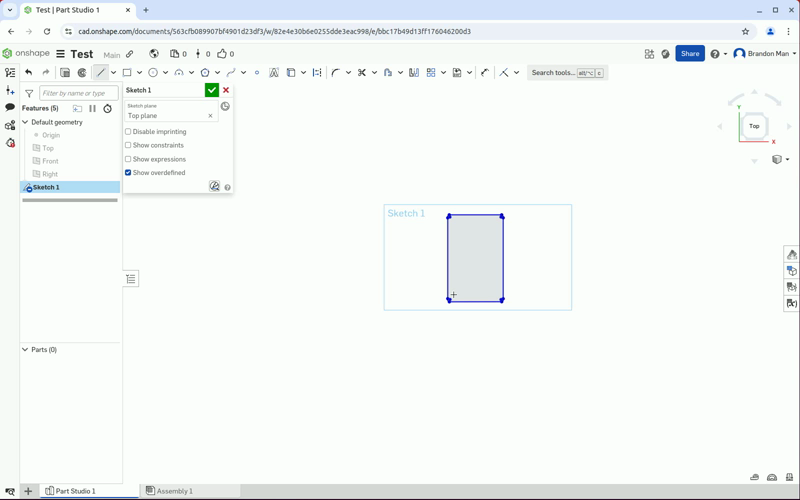
scroll(6)
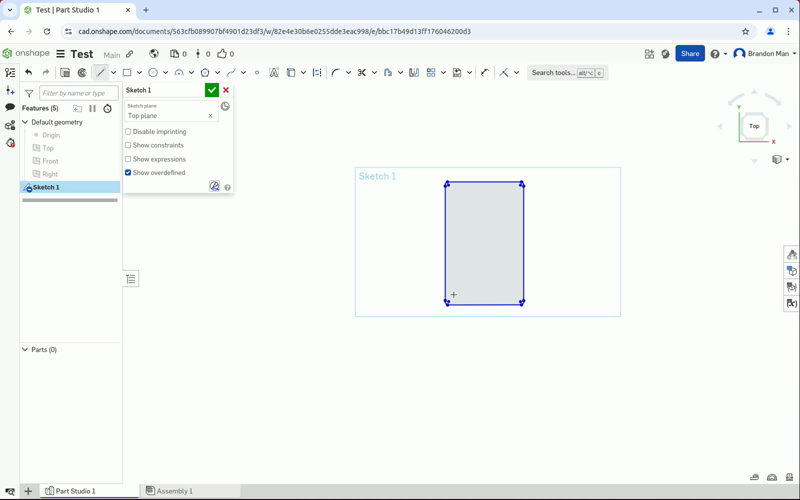
scroll(6)
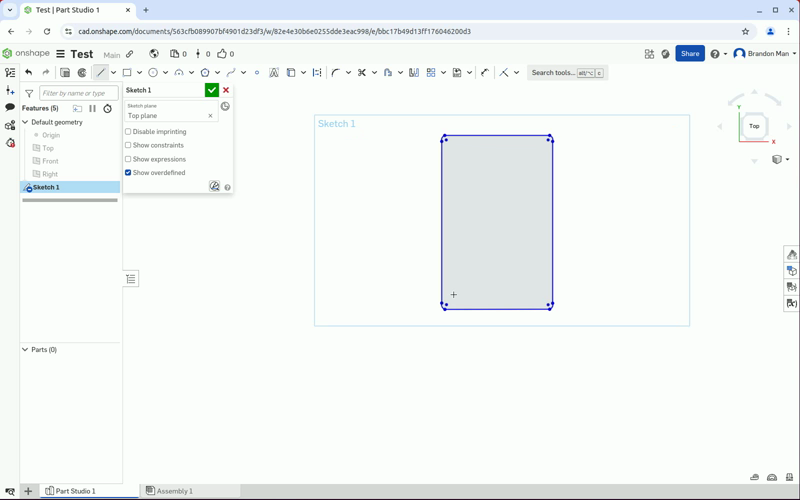
scroll(6)
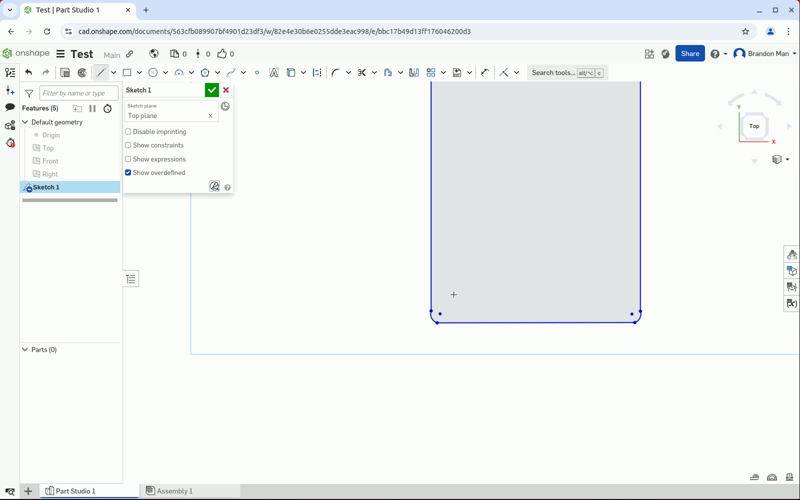
click(453, 294)
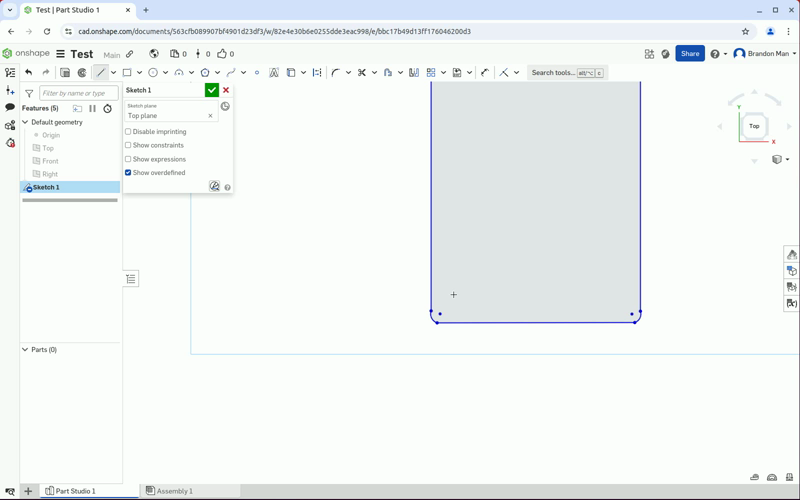
scroll(-6)
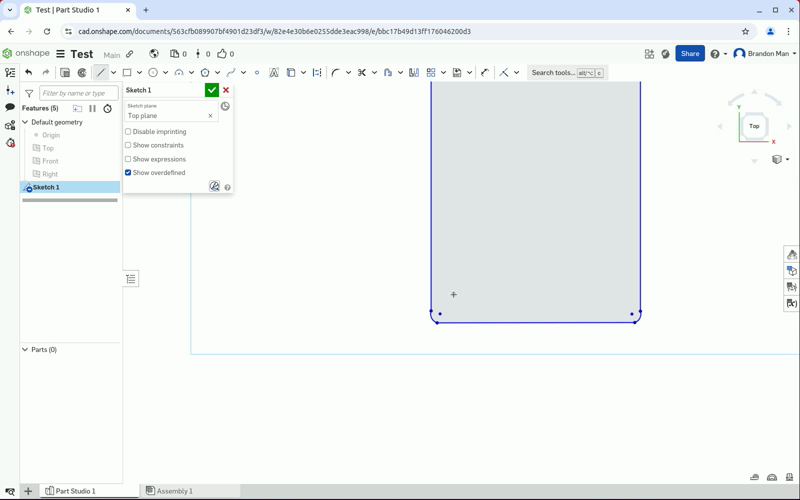
scroll(-6)
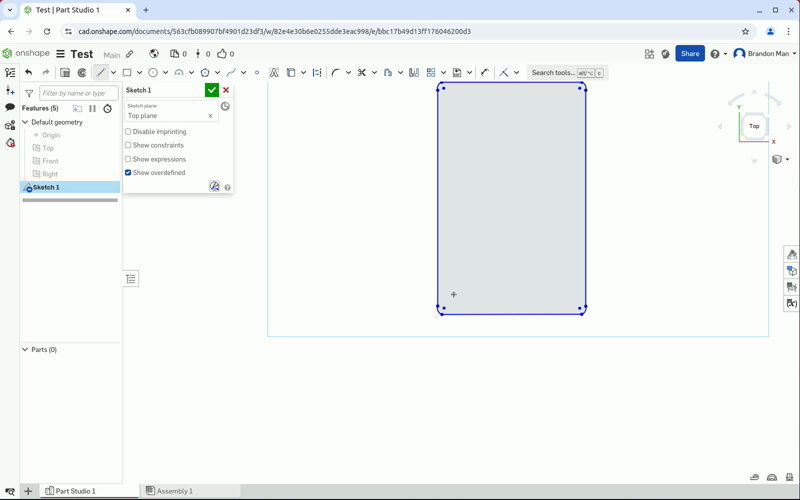
scroll(-6)
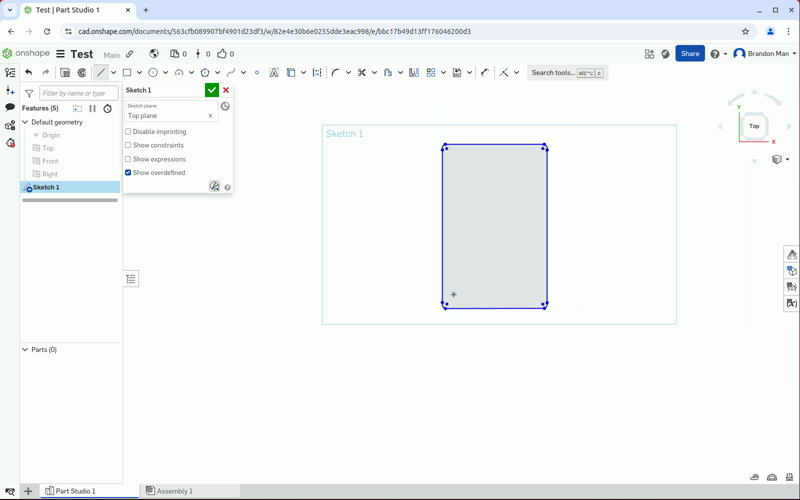
scroll(-6)
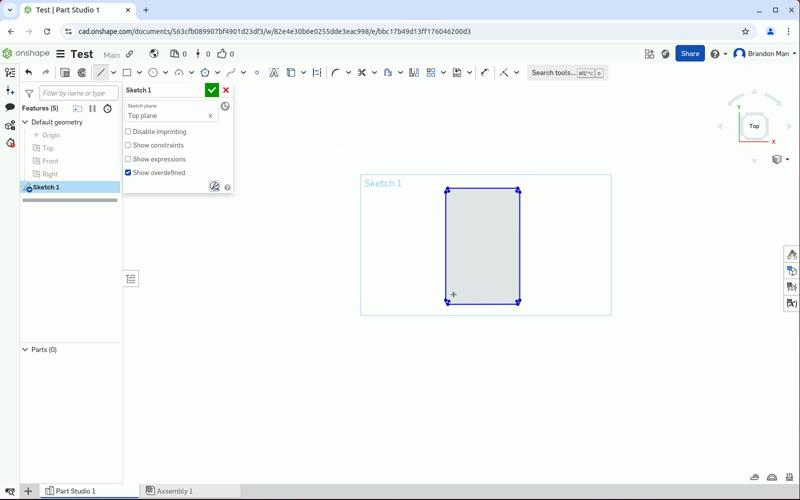
scroll(-6)
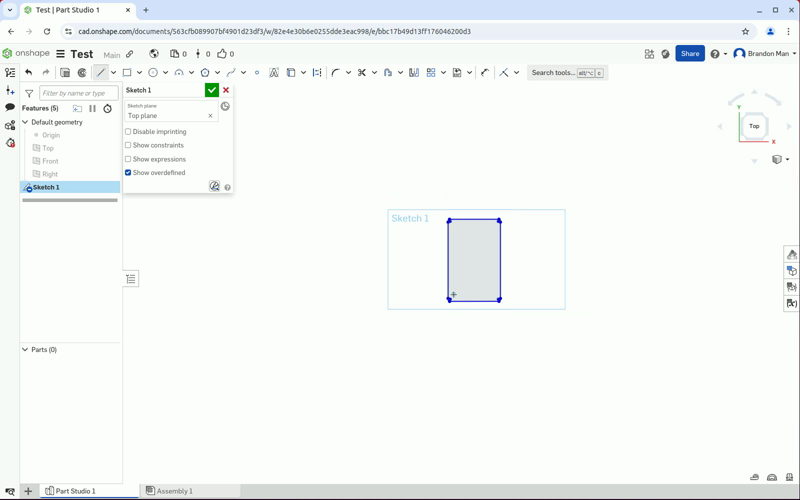
scroll(-6)
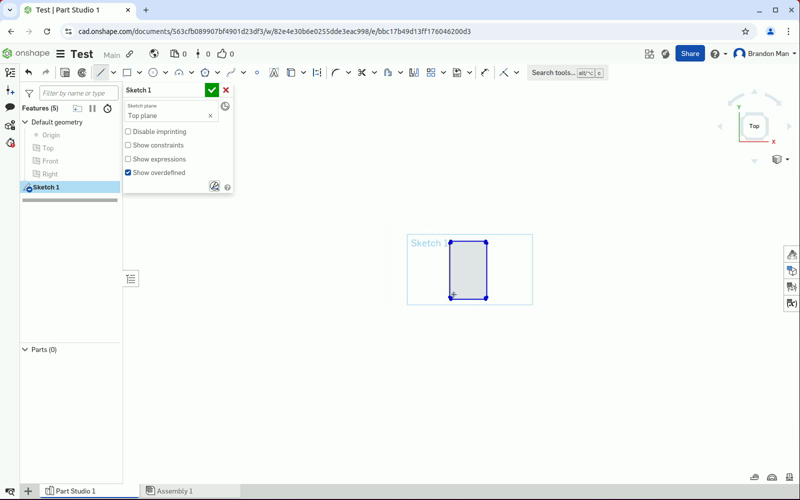
scroll(-6)
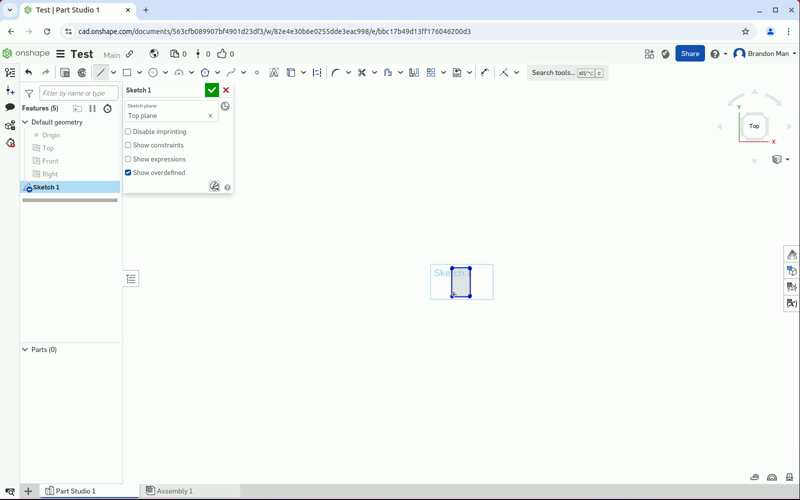
key_up(shift)
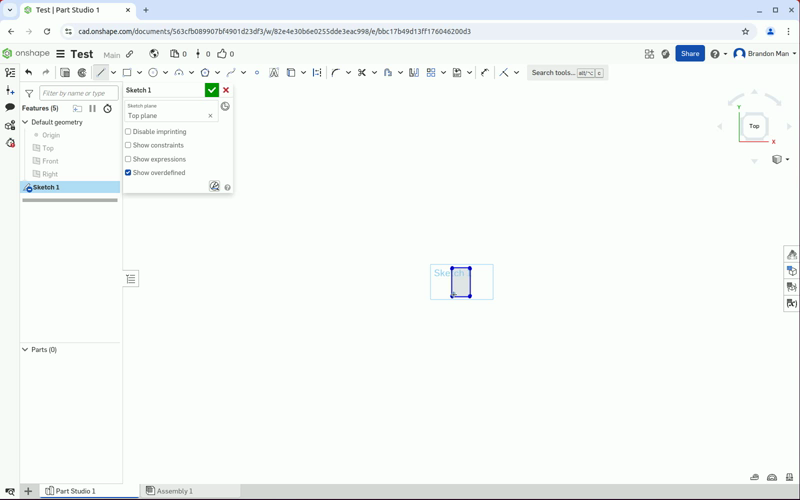
key_down(shift)
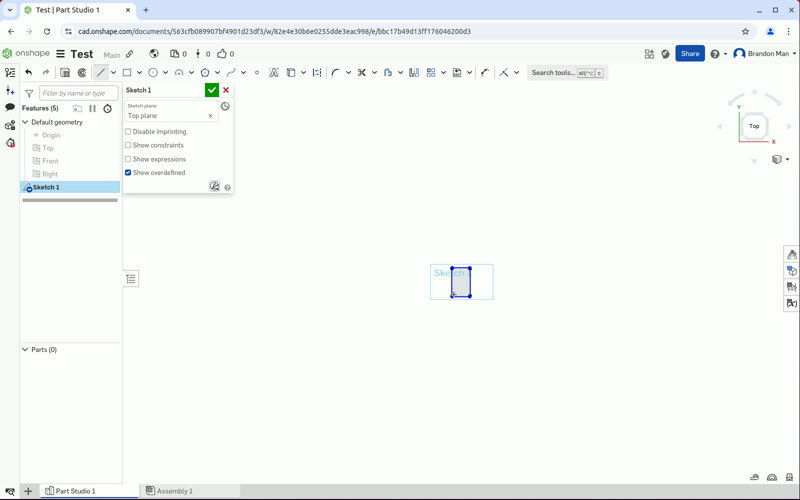
mouse_move(483, 294)
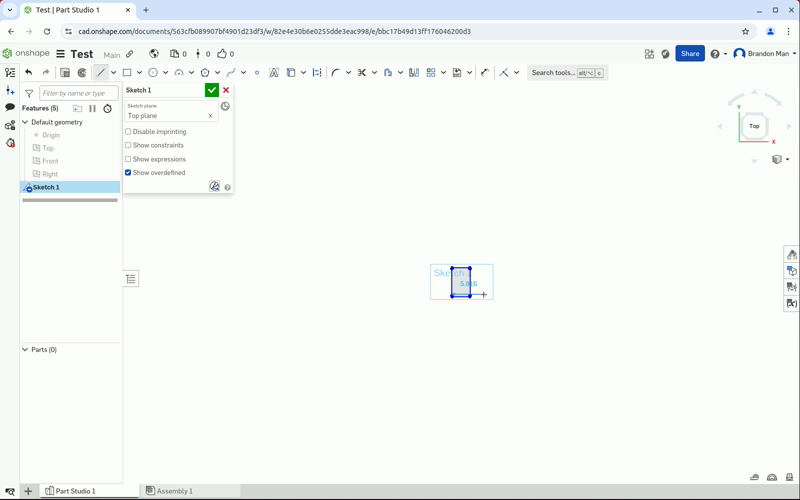
mouse_move(468, 294)
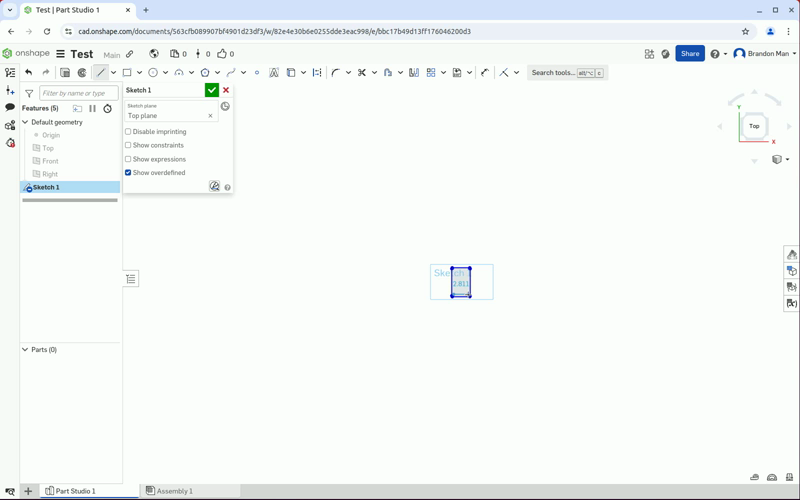
scroll(6)
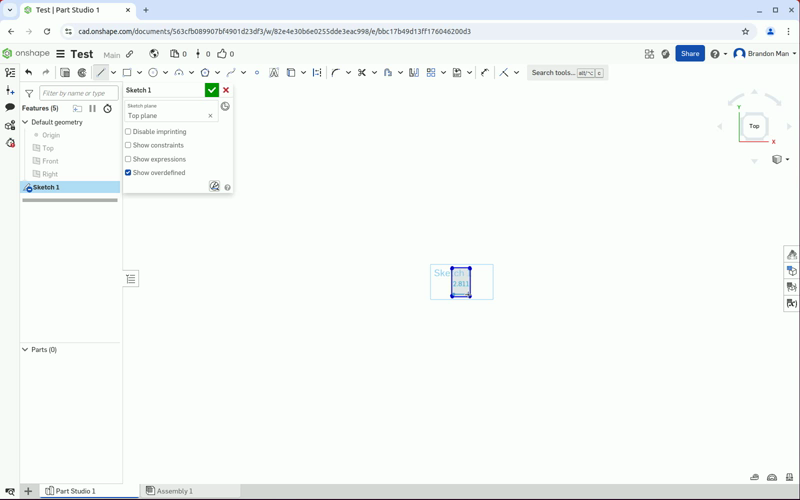
scroll(6)
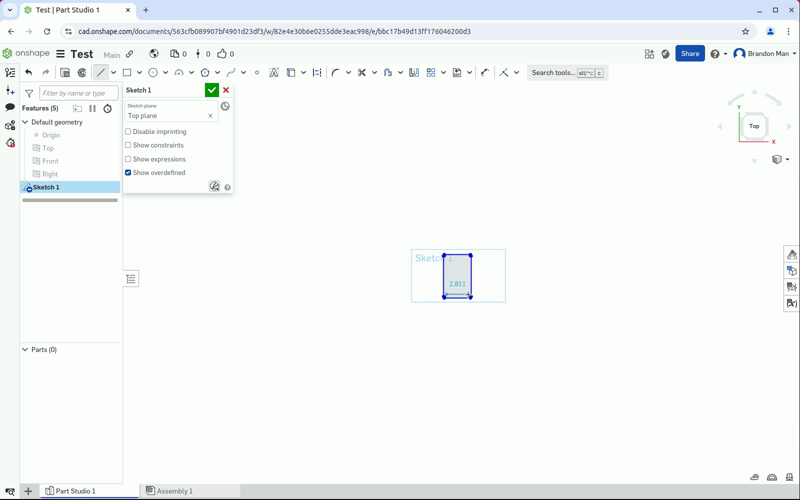
scroll(6)
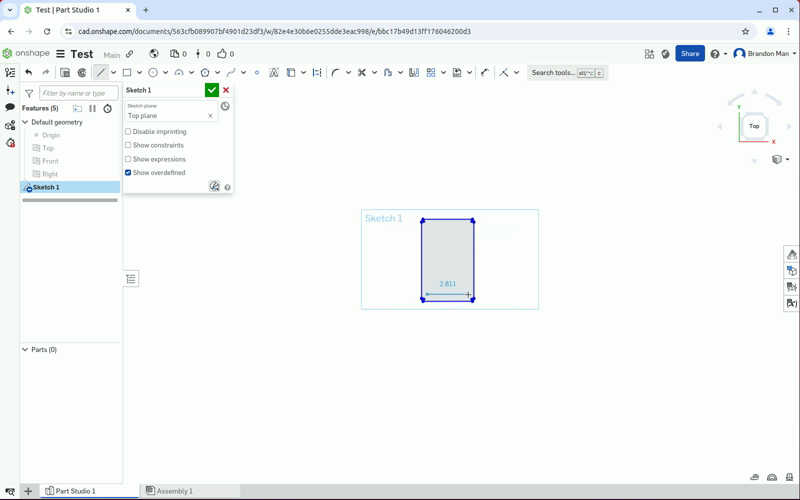
scroll(6)
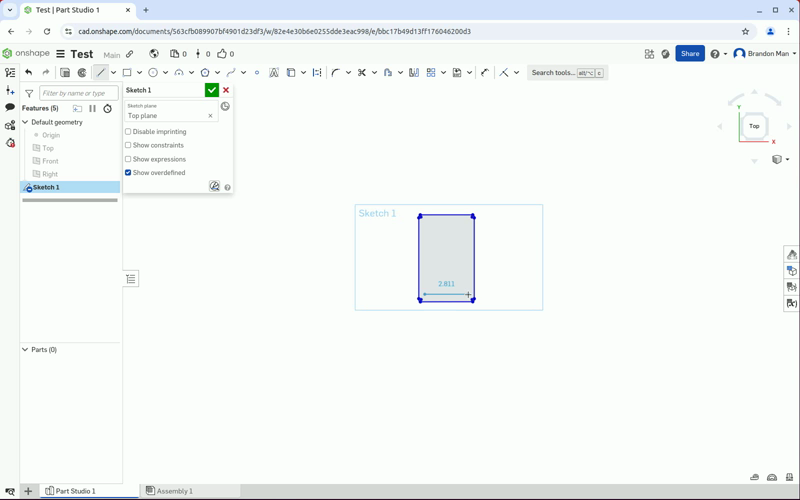
scroll(6)
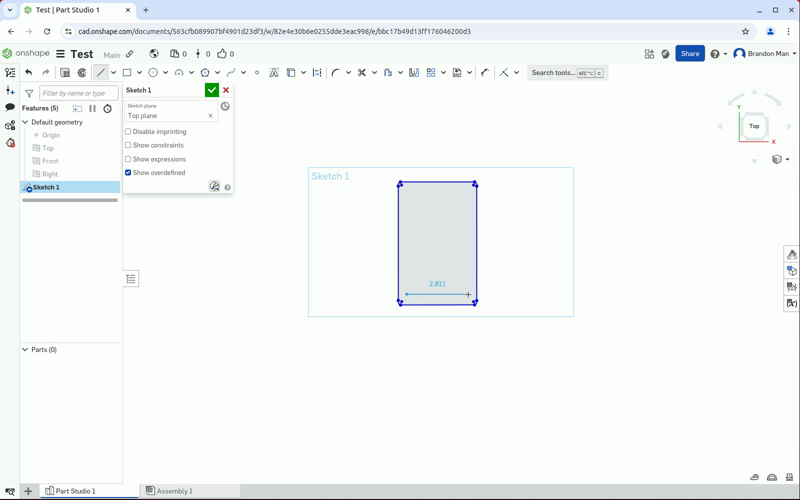
scroll(6)
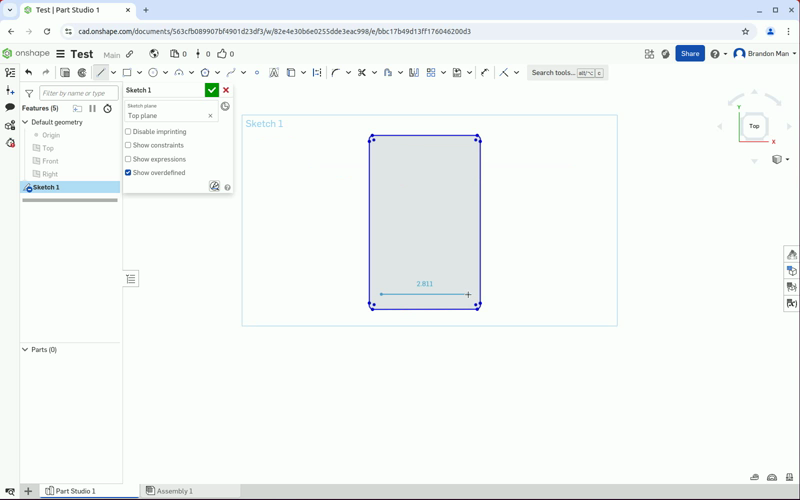
scroll(6)
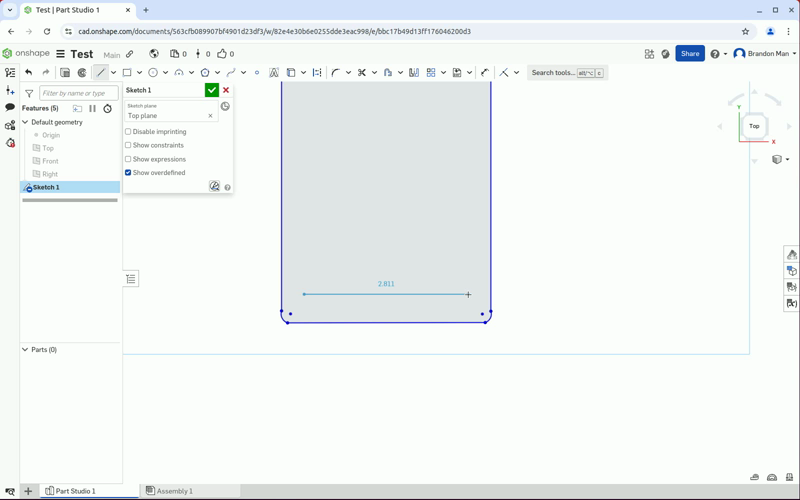
click(468, 294)
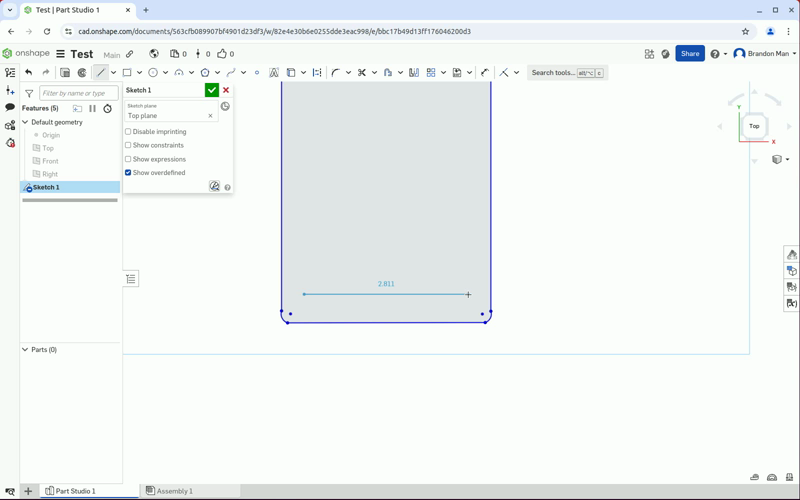
scroll(-6)
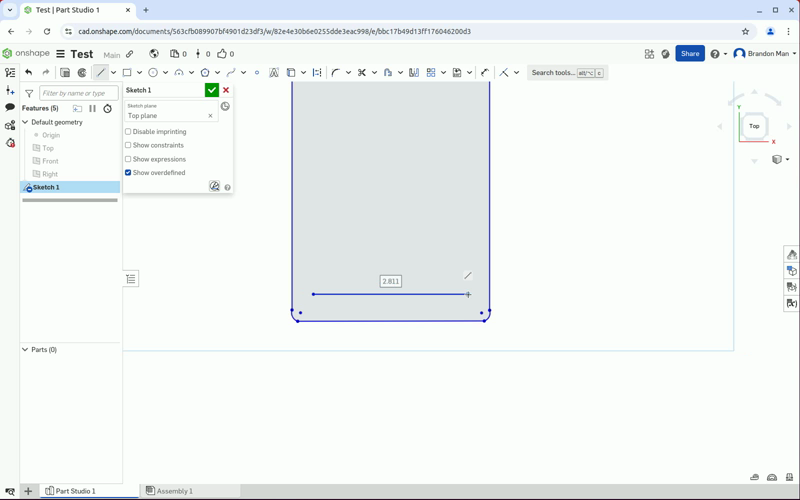
scroll(-6)
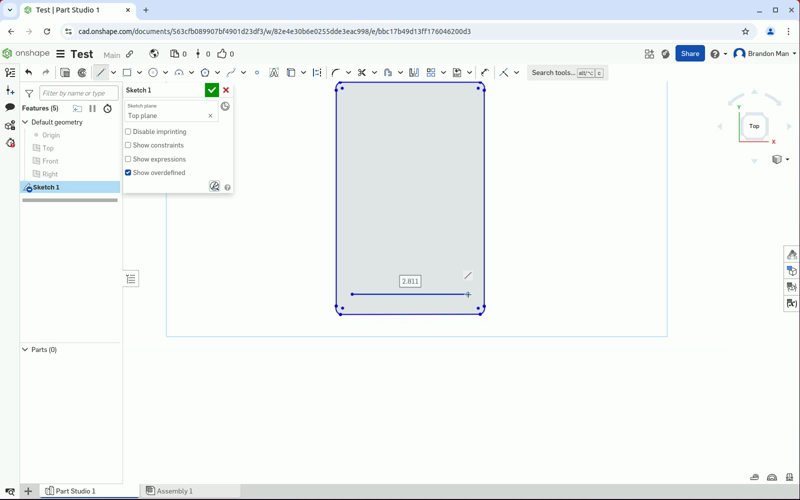
scroll(-6)
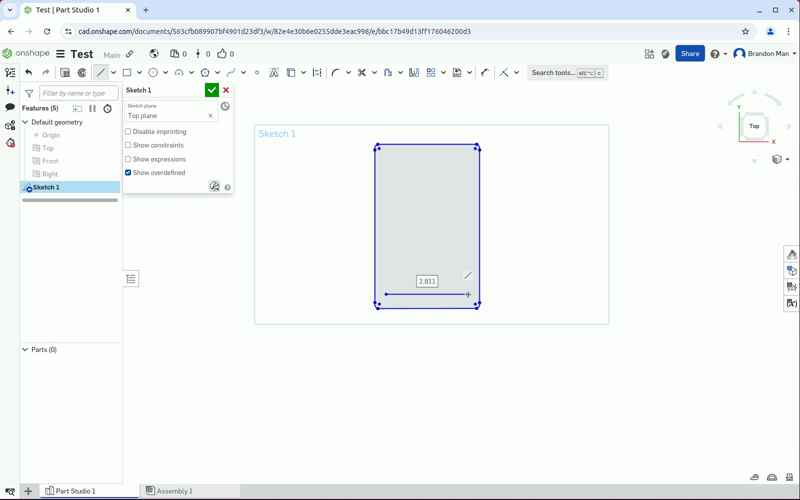
scroll(-6)
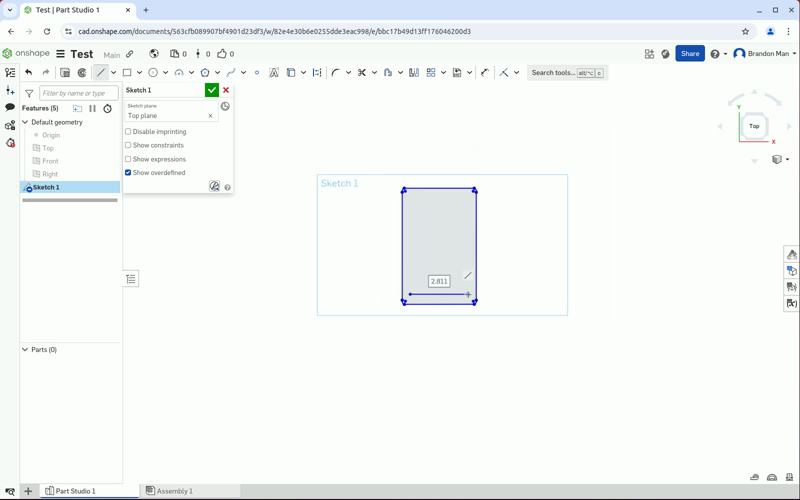
scroll(-6)
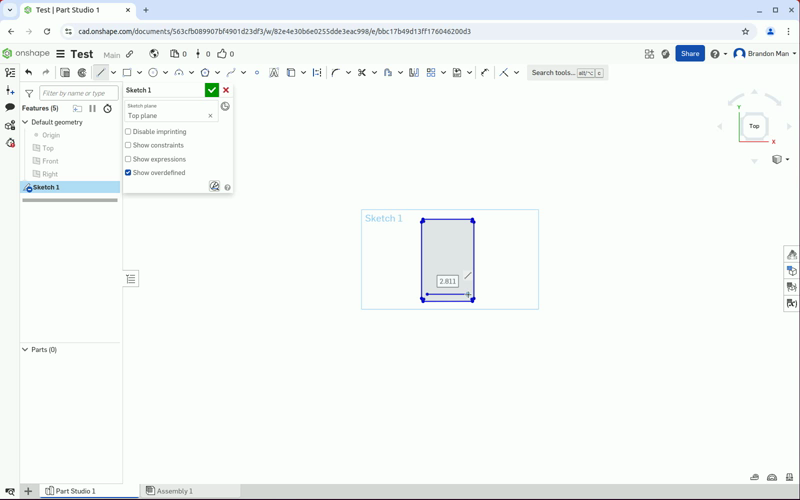
scroll(-6)
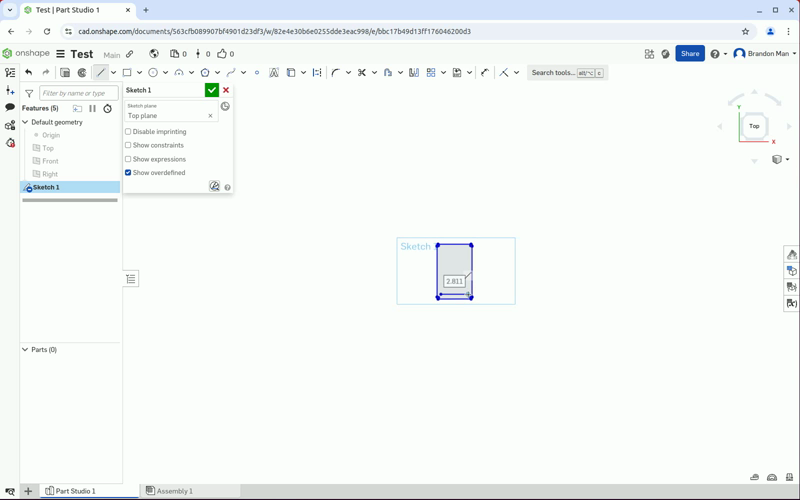
scroll(-6)
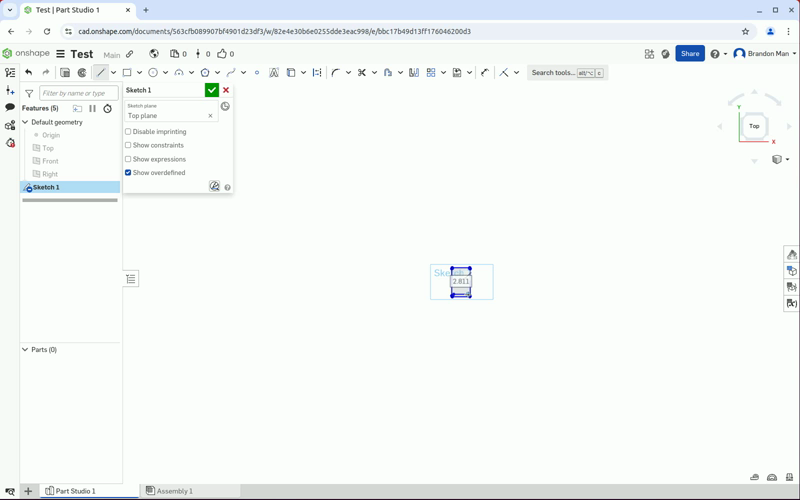
key_up(shift)
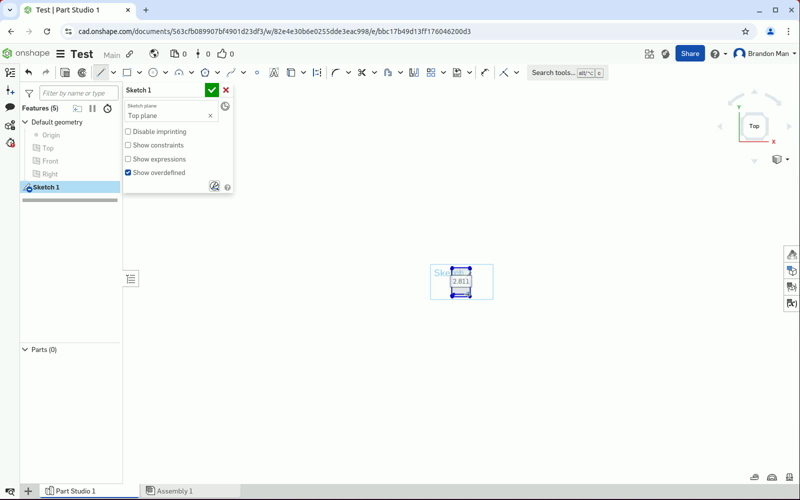
key_down(shift)
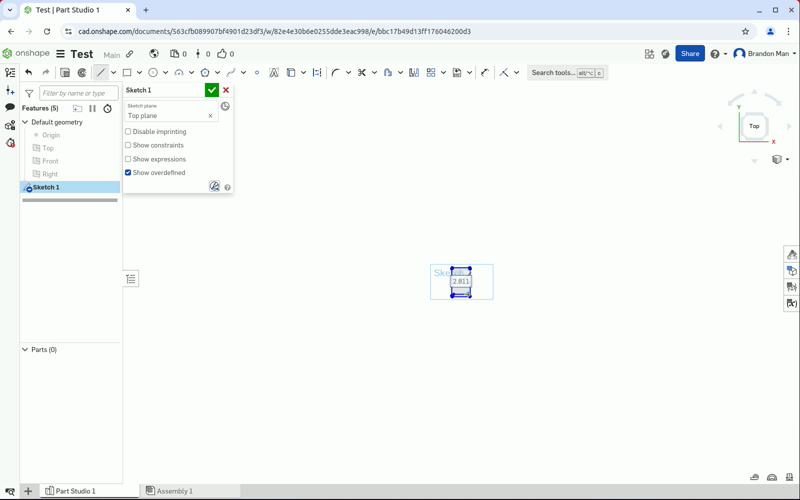
mouse_move(498, 294)
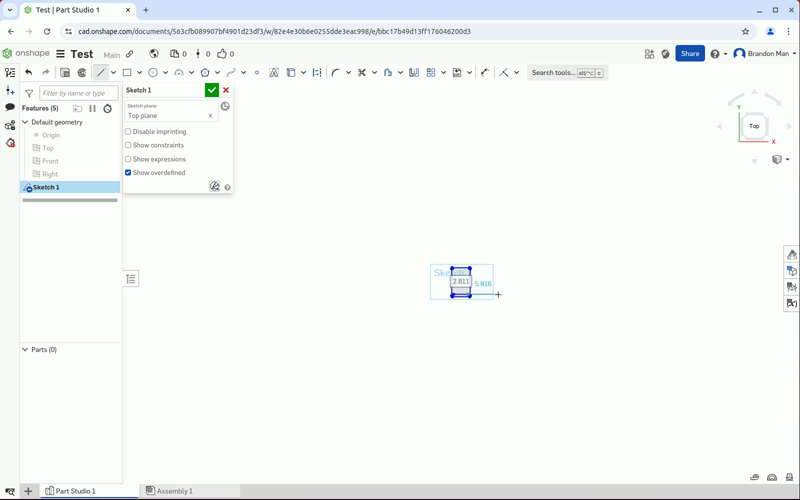
mouse_move(468, 270)
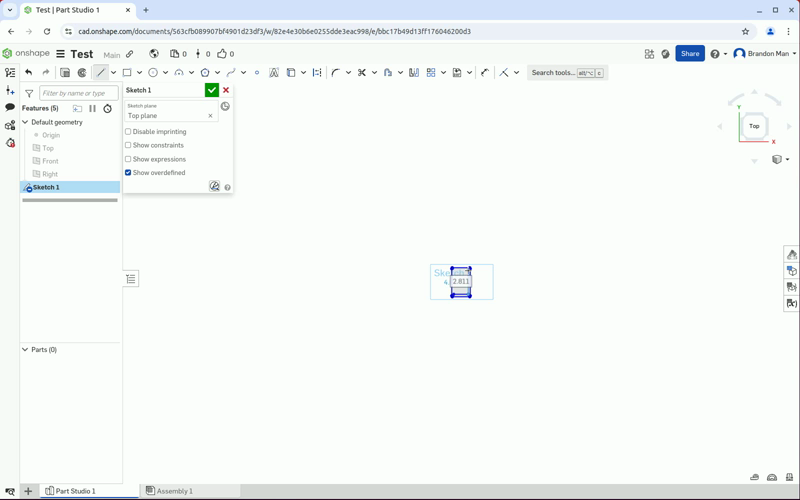
scroll(6)
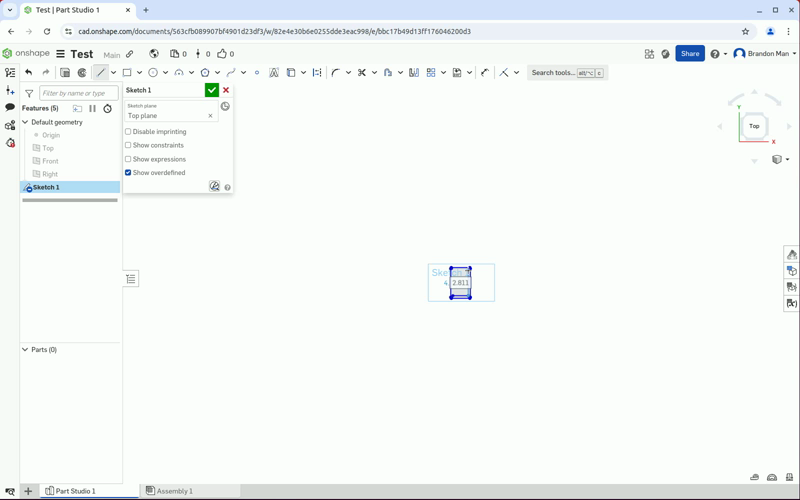
scroll(6)
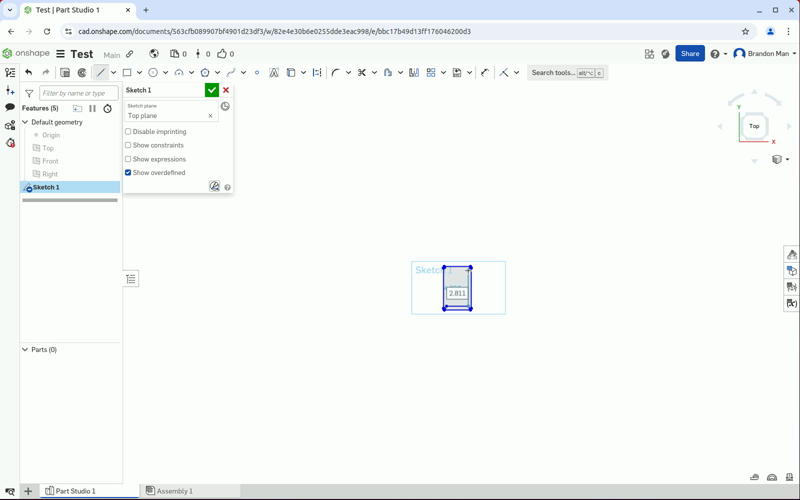
scroll(6)
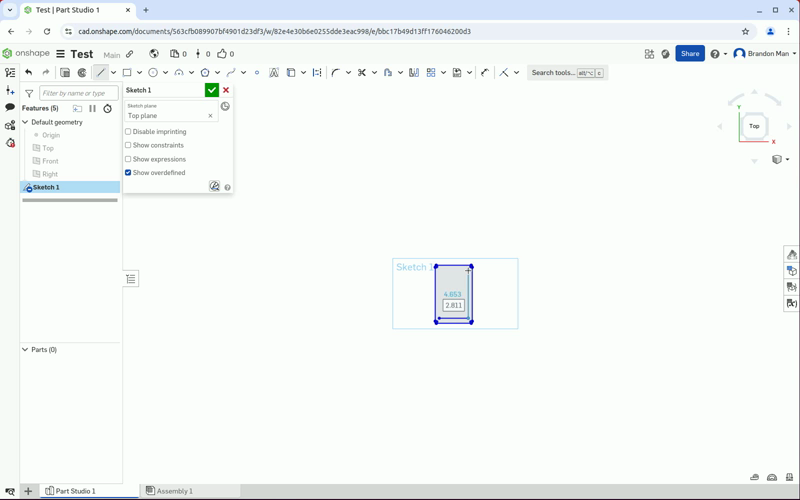
scroll(6)
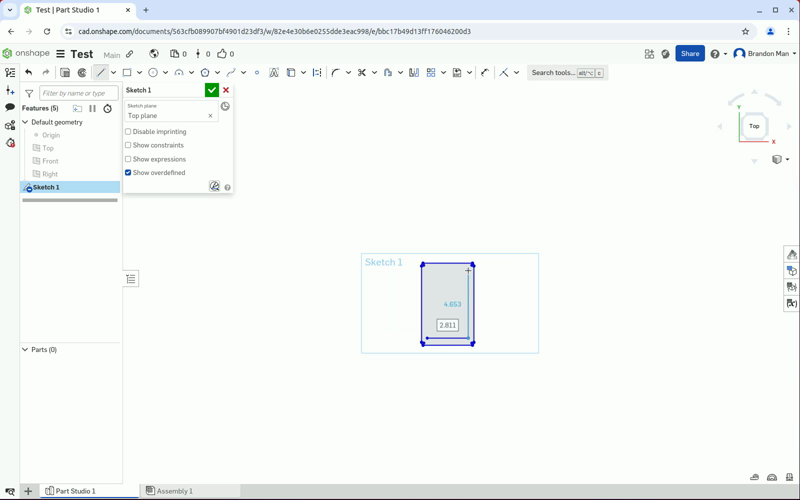
scroll(6)
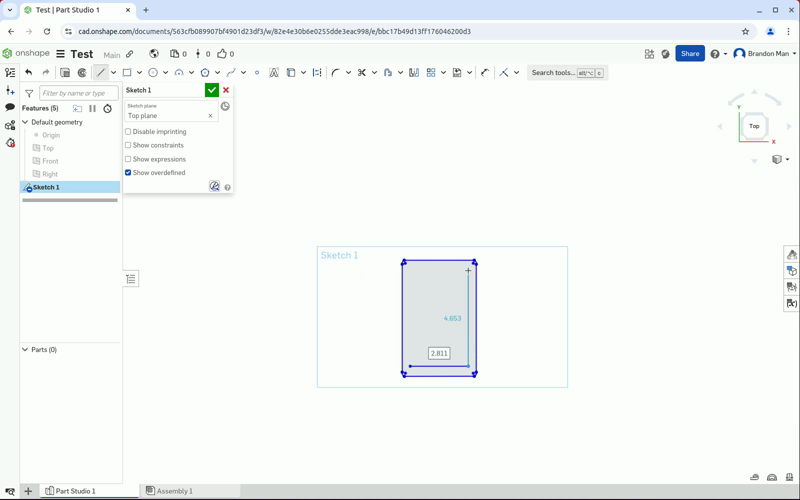
scroll(6)
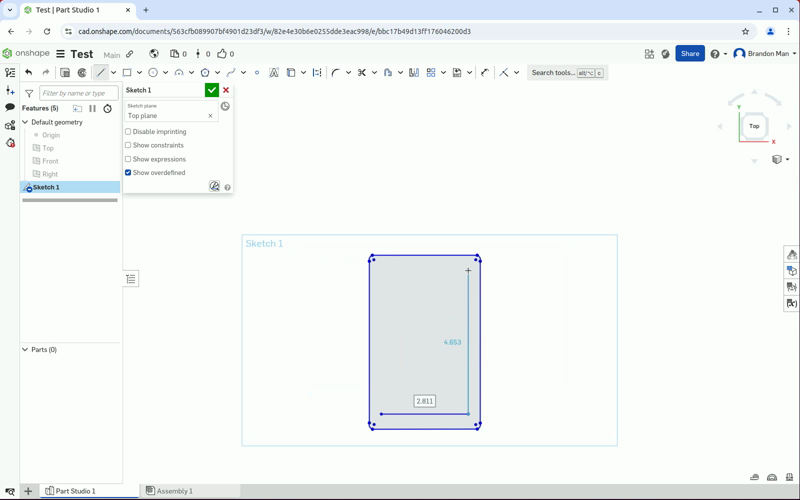
scroll(6)
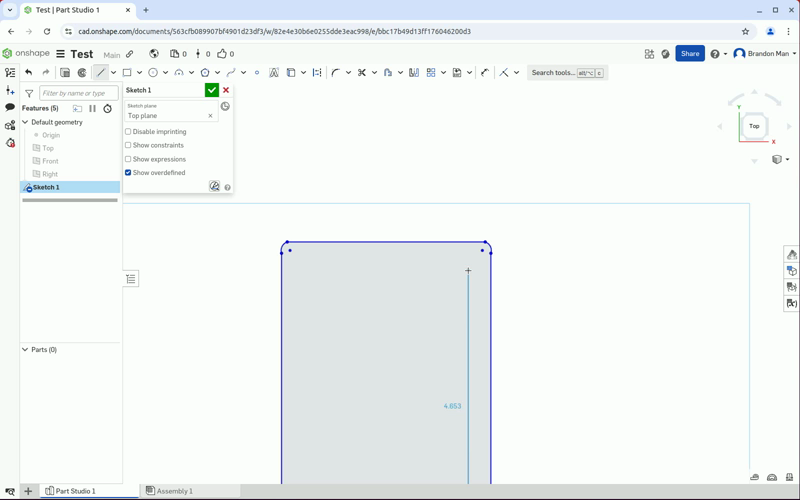
click(468, 270)
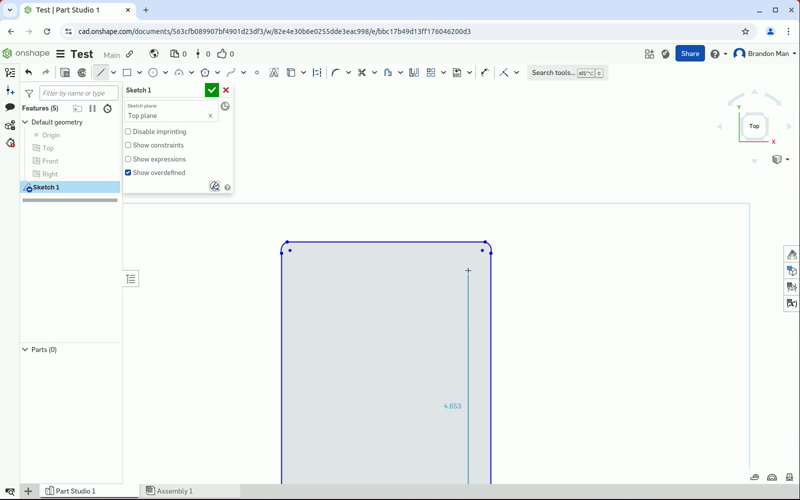
scroll(-6)
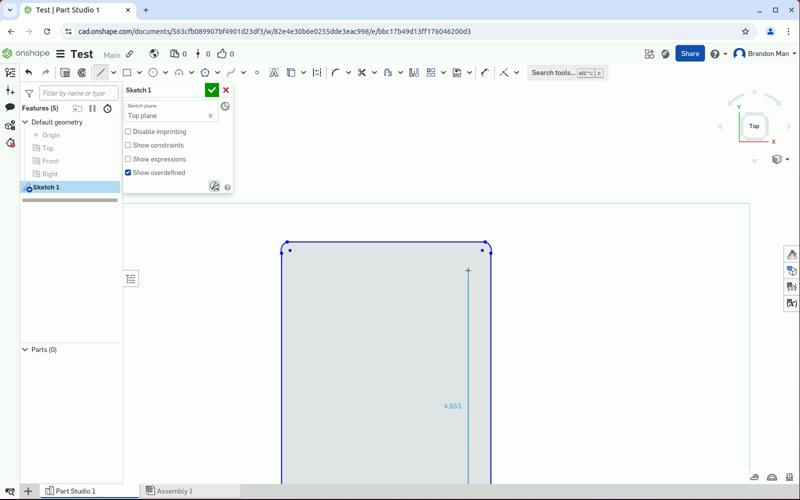
scroll(-6)
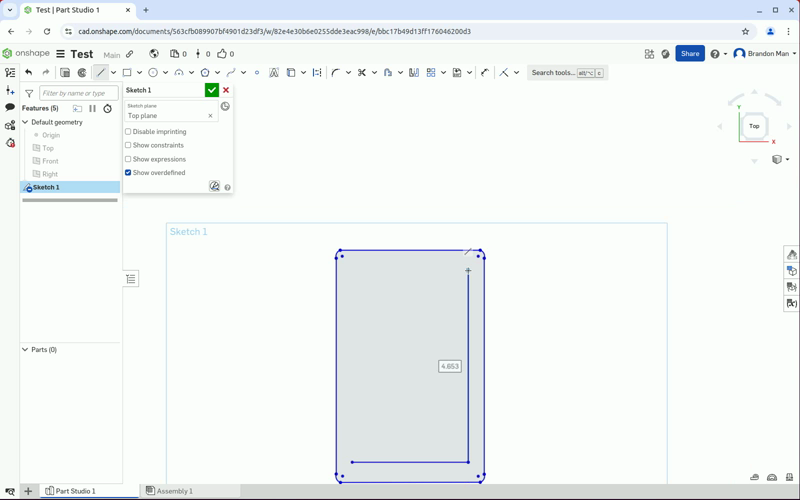
scroll(-6)
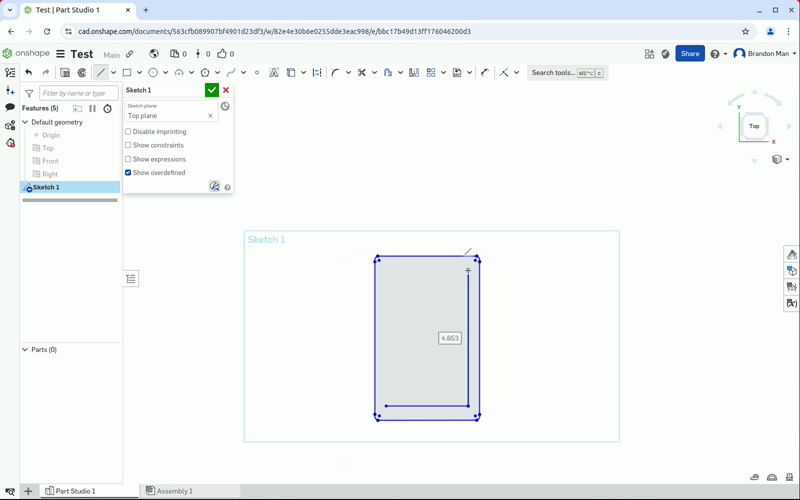
scroll(-6)
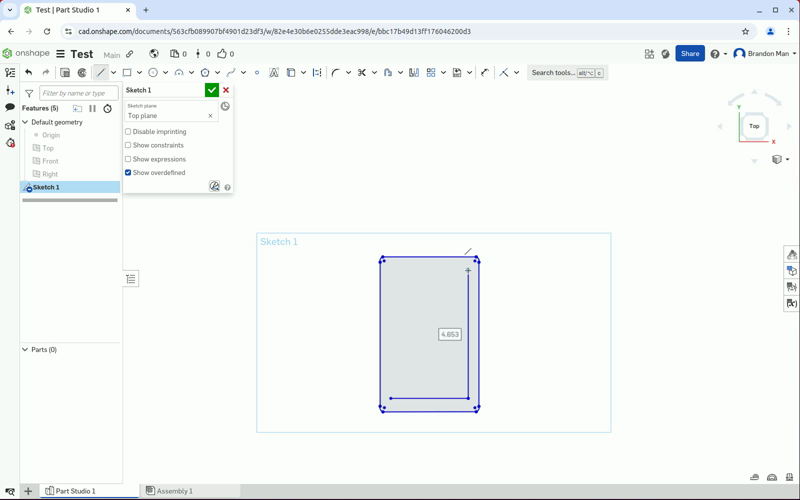
scroll(-6)
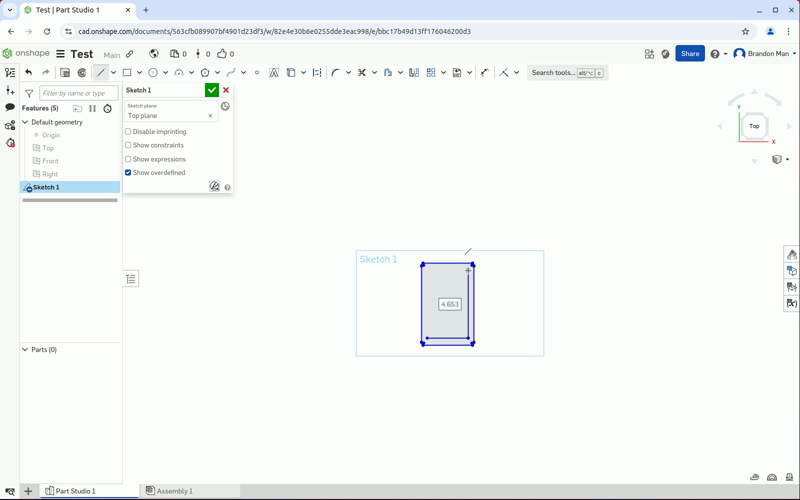
scroll(-6)
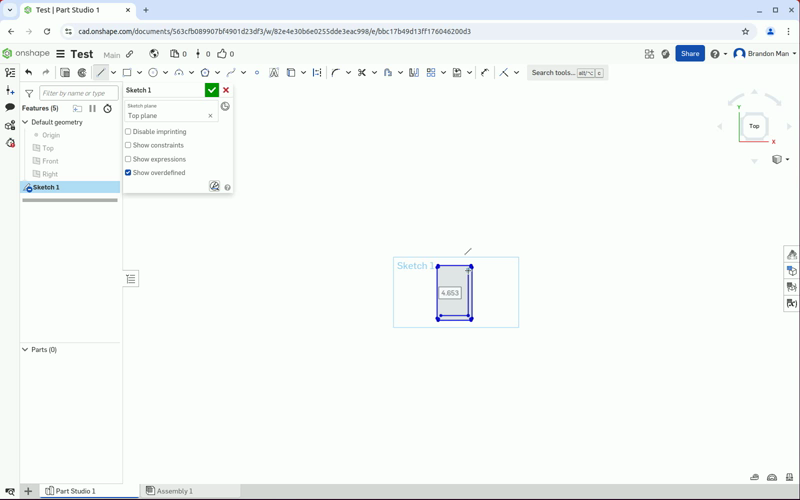
scroll(-6)
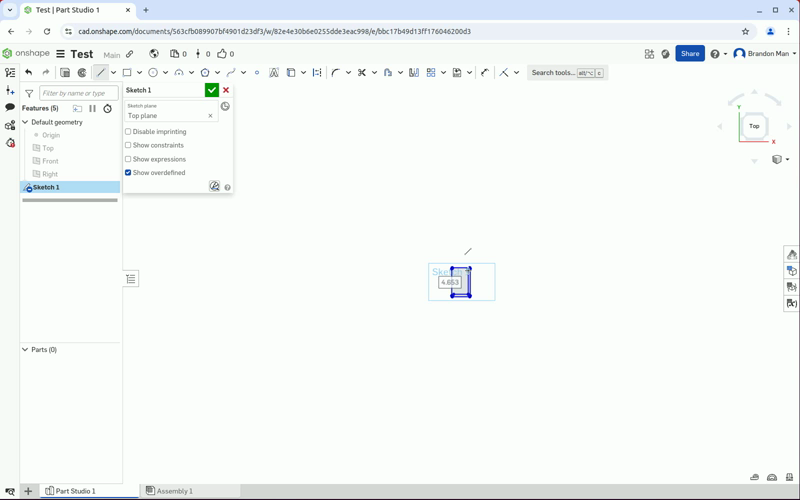
key_up(shift)
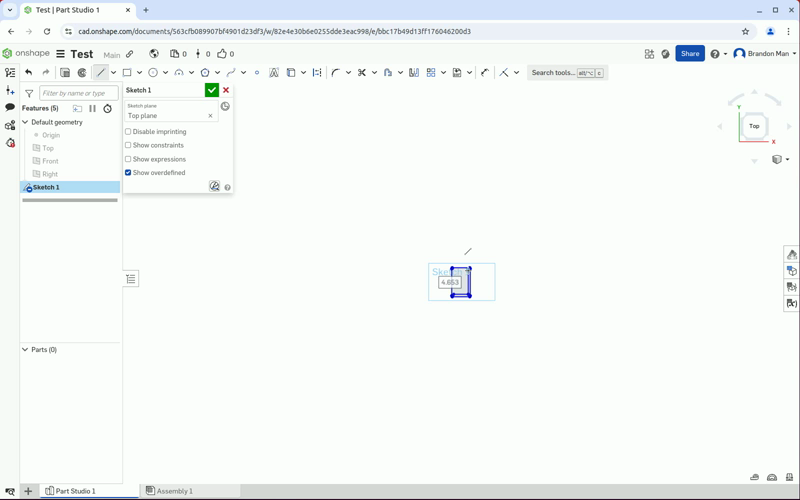
key_down(shift)
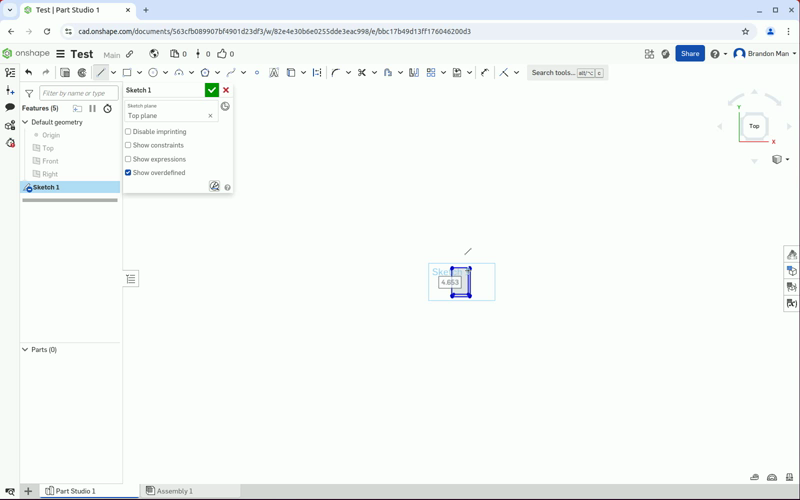
mouse_move(498, 270)
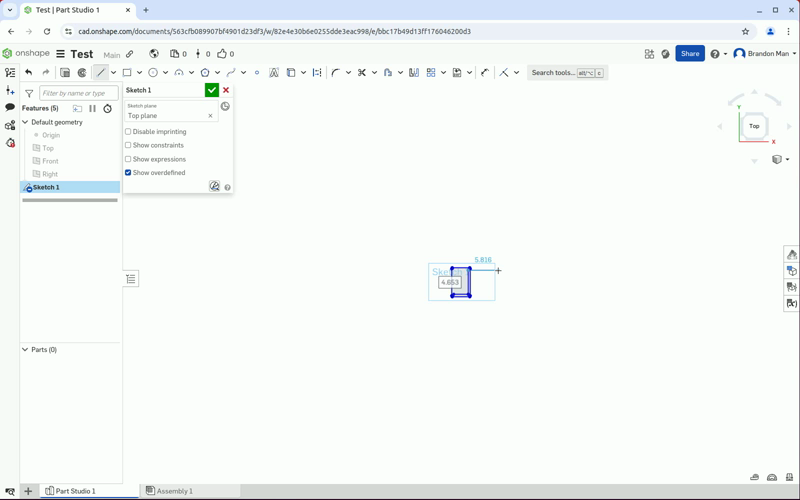
mouse_move(453, 270)
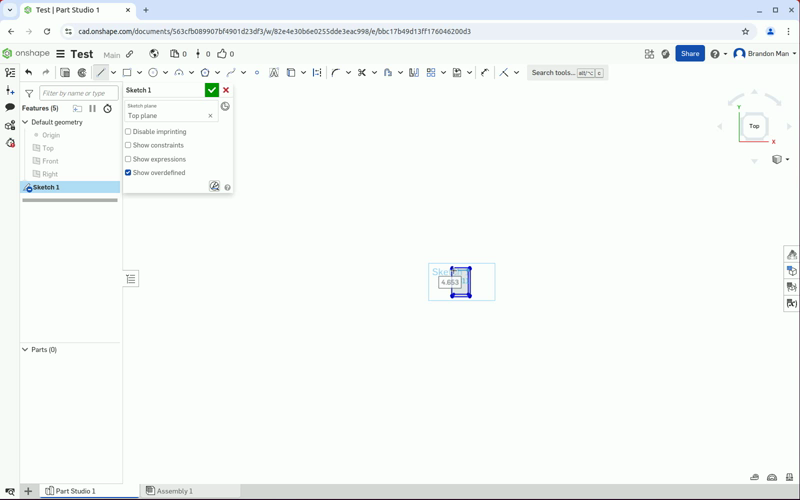
scroll(6)
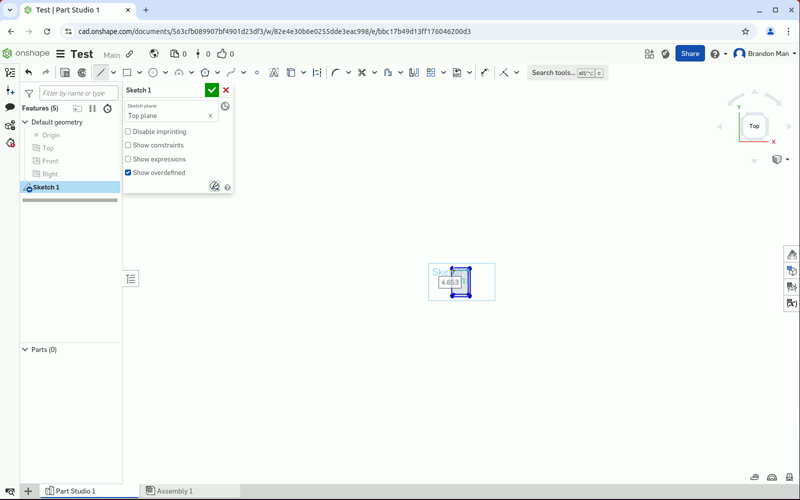
scroll(6)
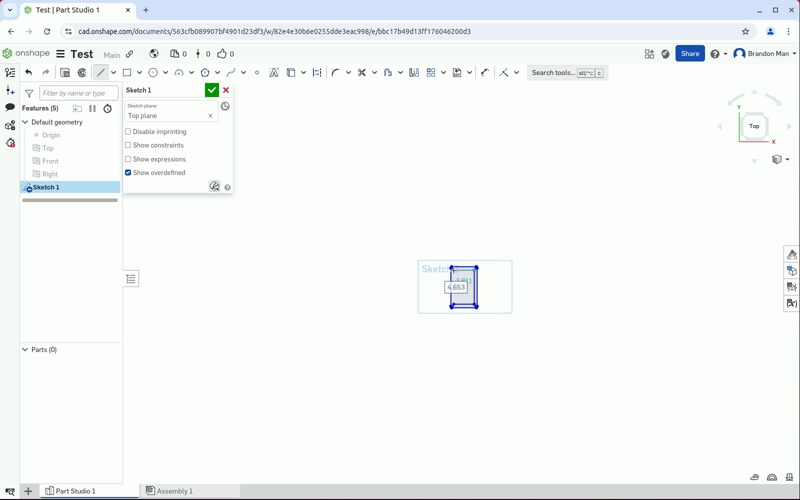
scroll(6)
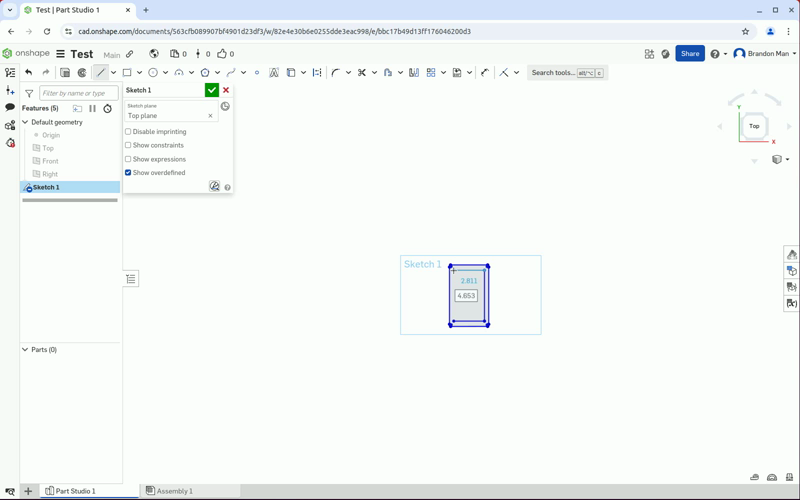
scroll(6)
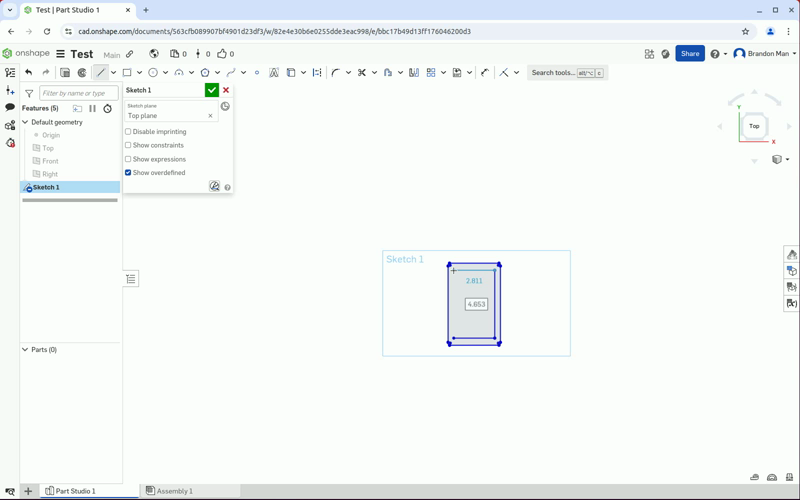
scroll(6)
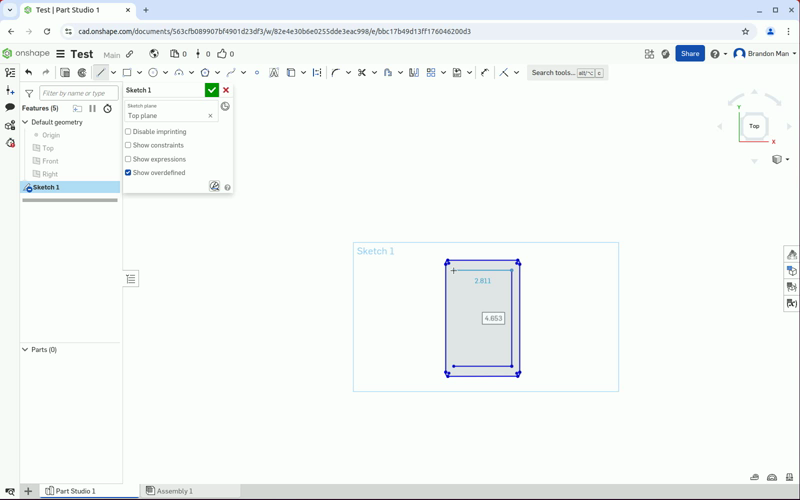
scroll(6)
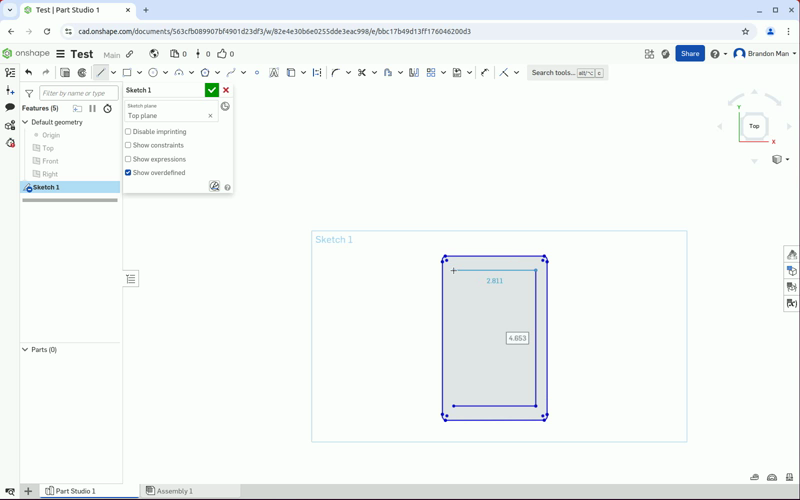
scroll(6)
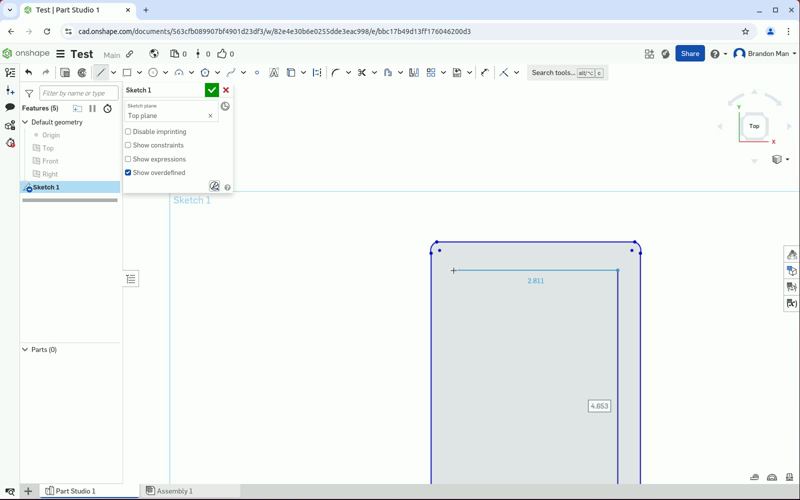
click(453, 270)
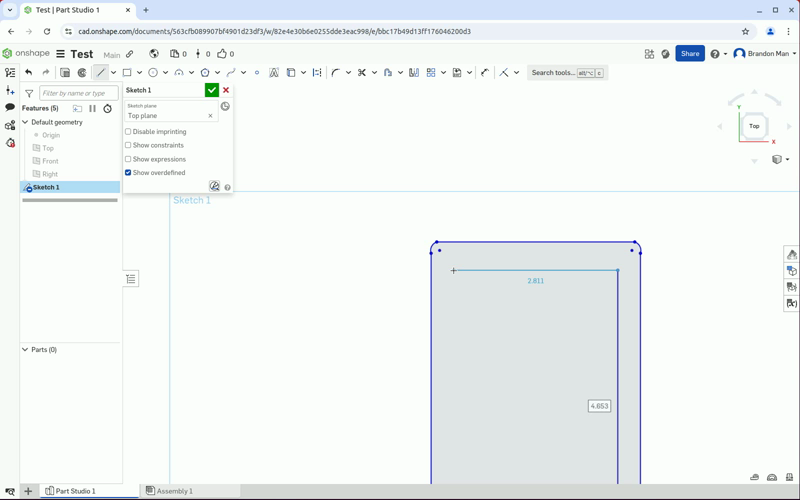
scroll(-6)
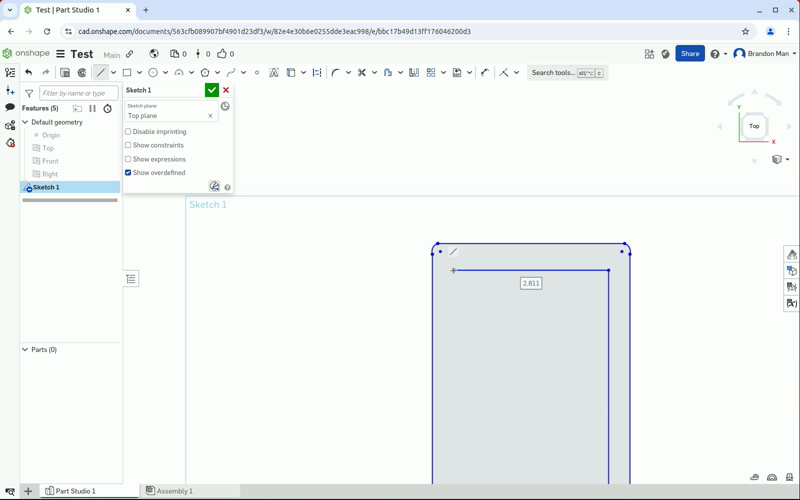
scroll(-6)
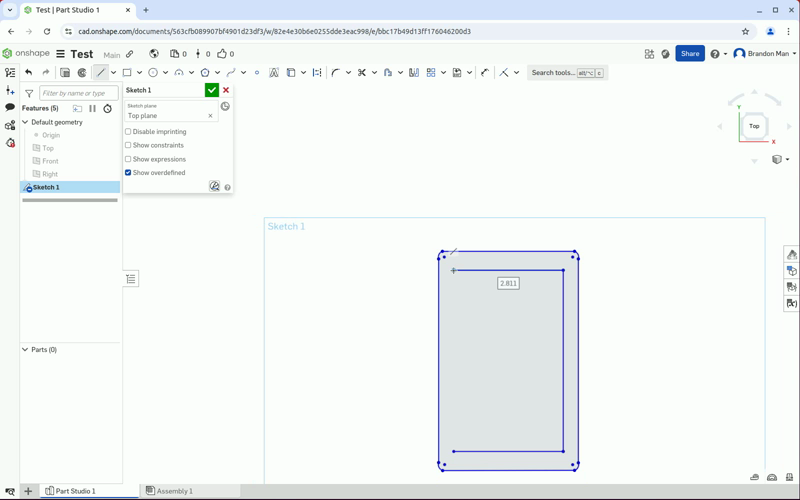
scroll(-6)
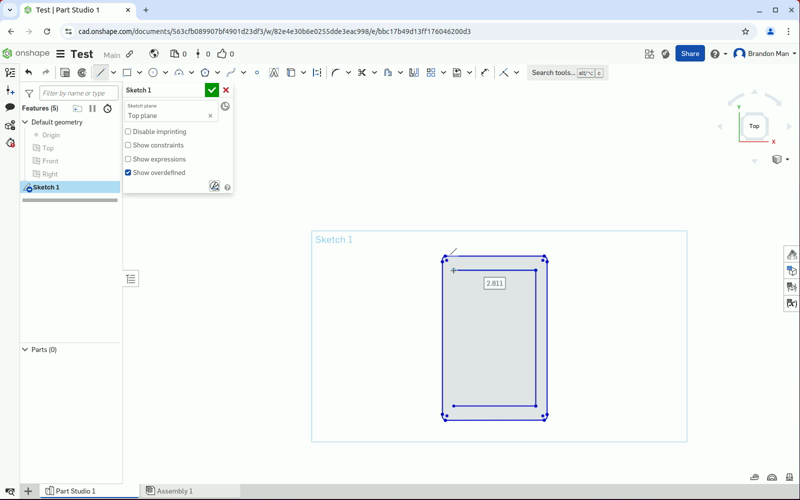
scroll(-6)
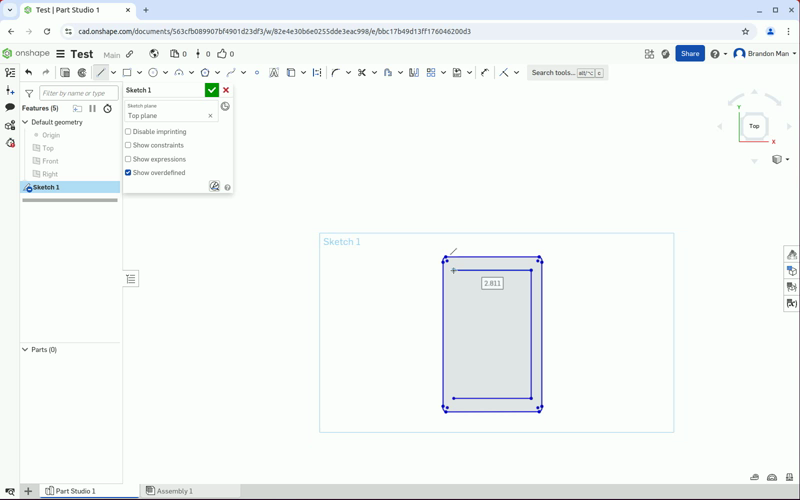
scroll(-6)
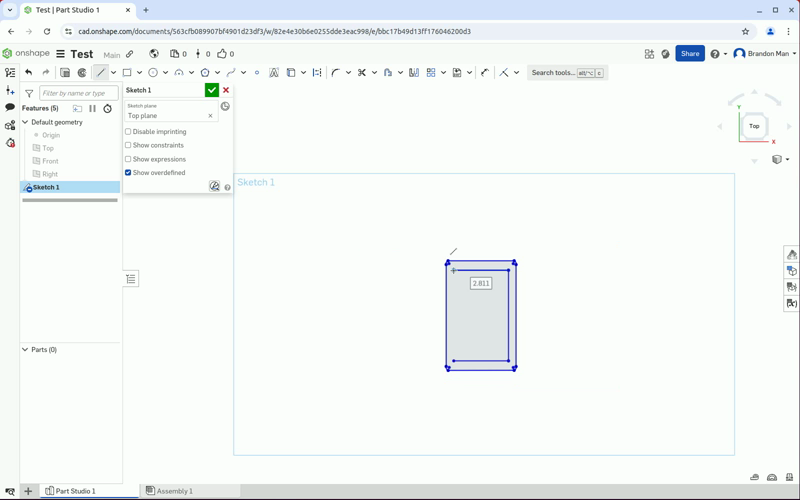
scroll(-6)
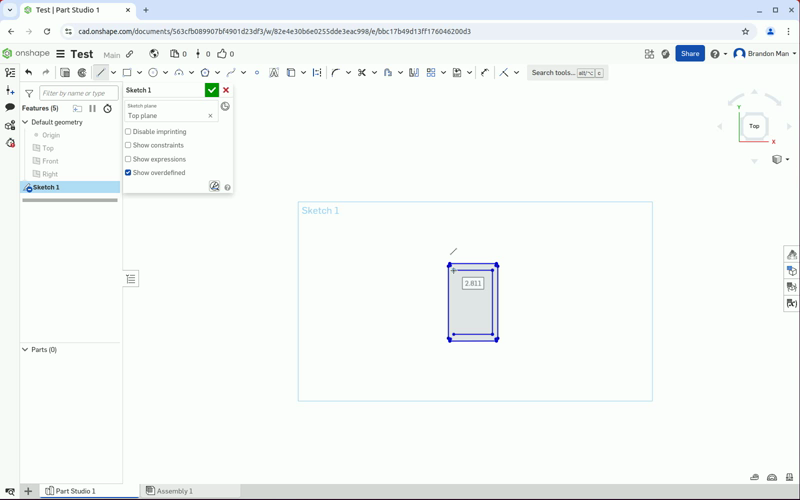
scroll(-6)
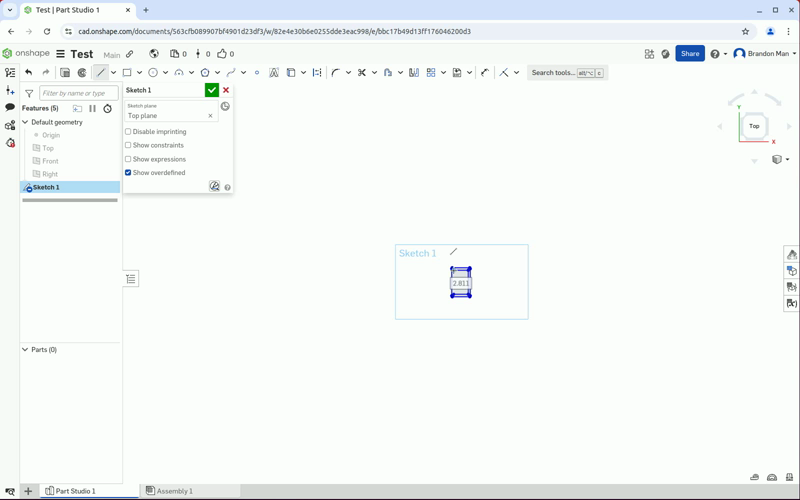
key_up(shift)
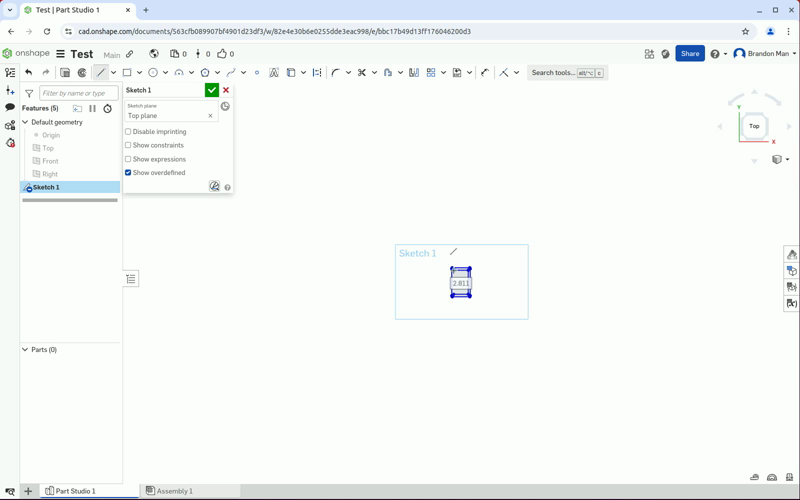
mouse_move(483, 270)
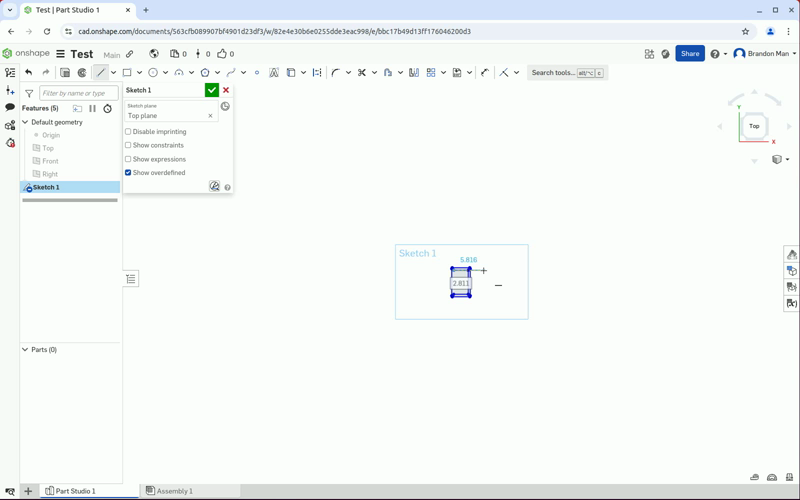
key_down(shift)
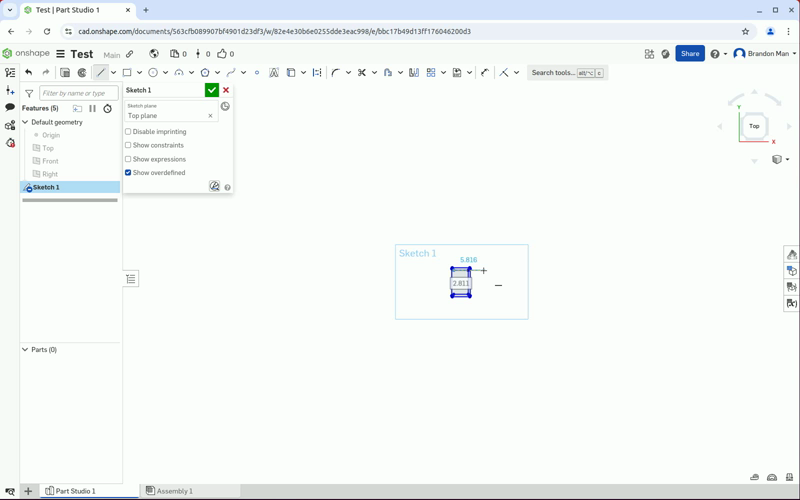
mouse_move(453, 294)
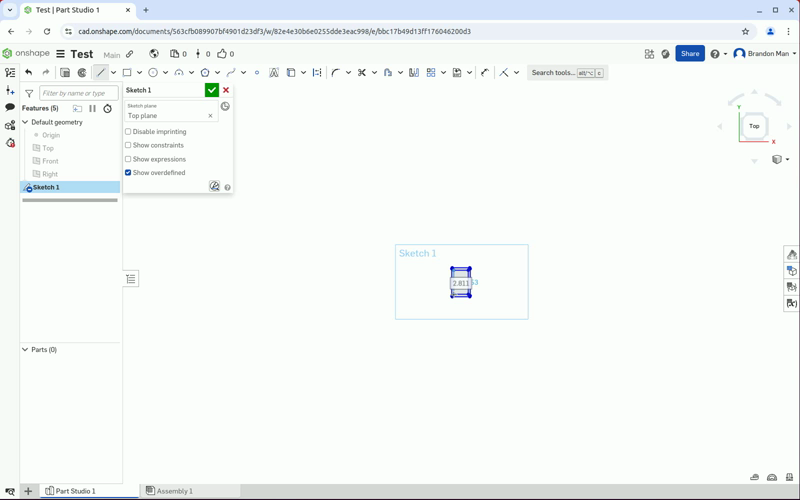
scroll(6)
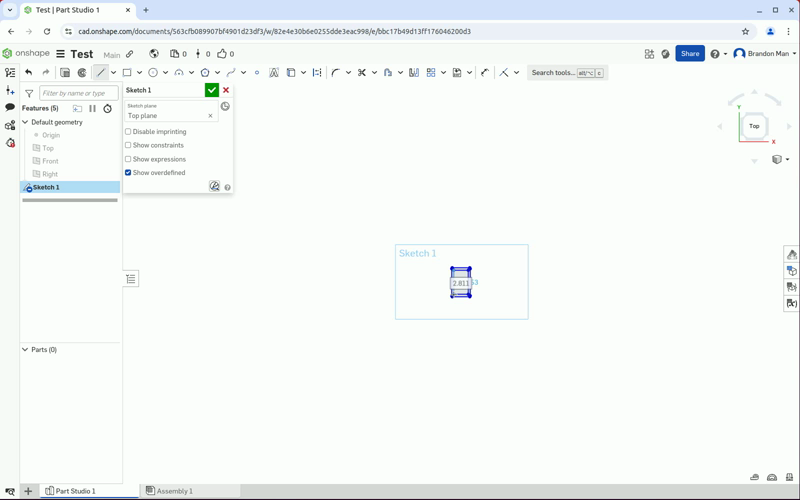
scroll(6)
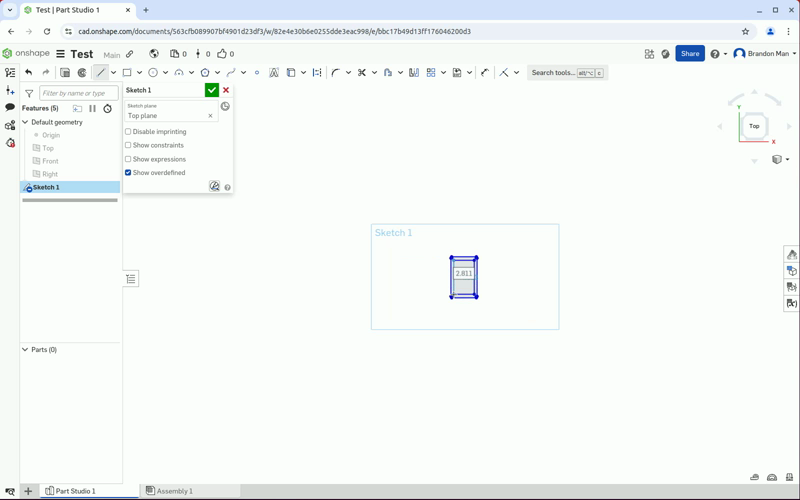
scroll(6)
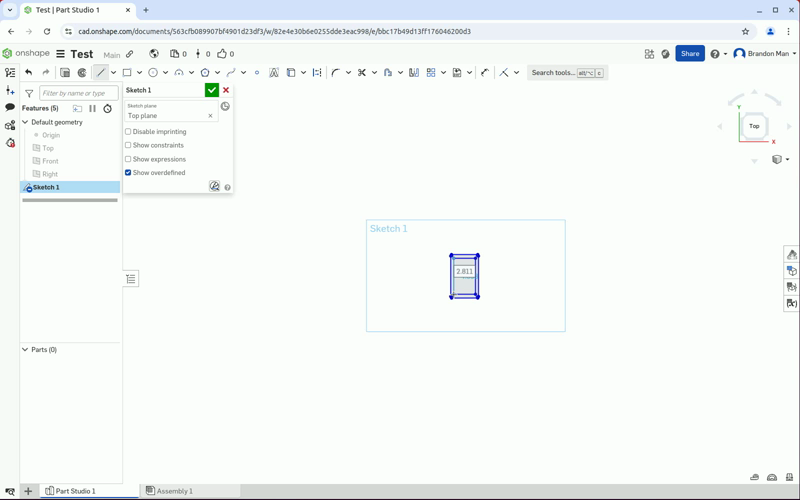
scroll(6)
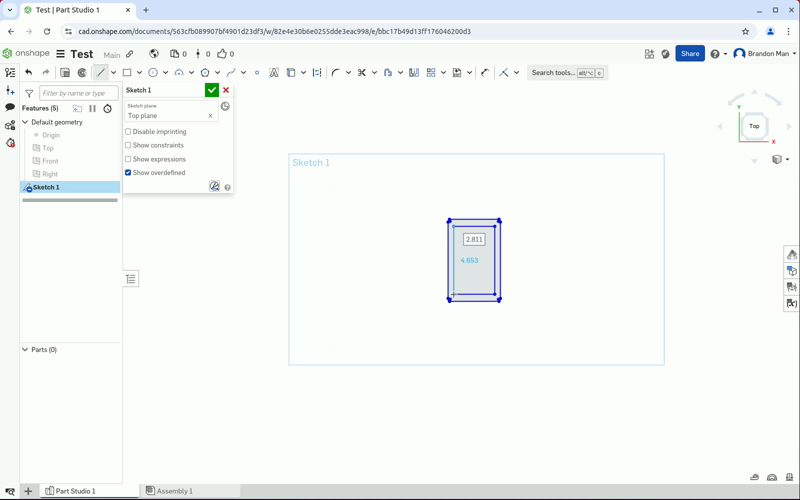
scroll(6)
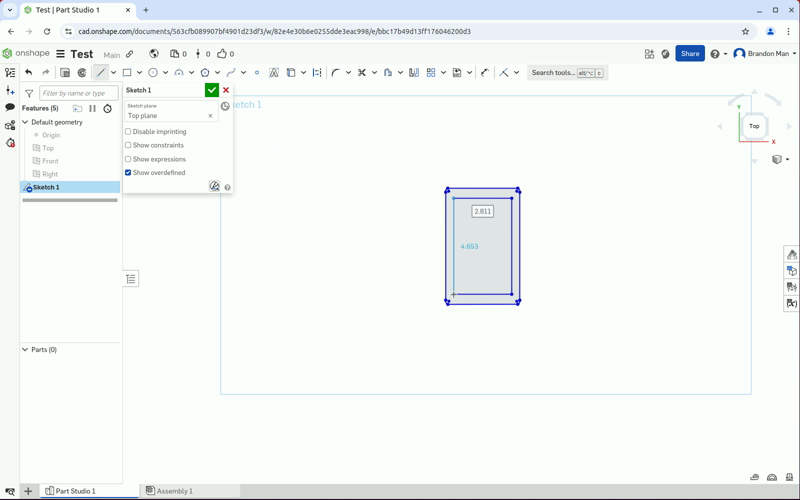
scroll(6)
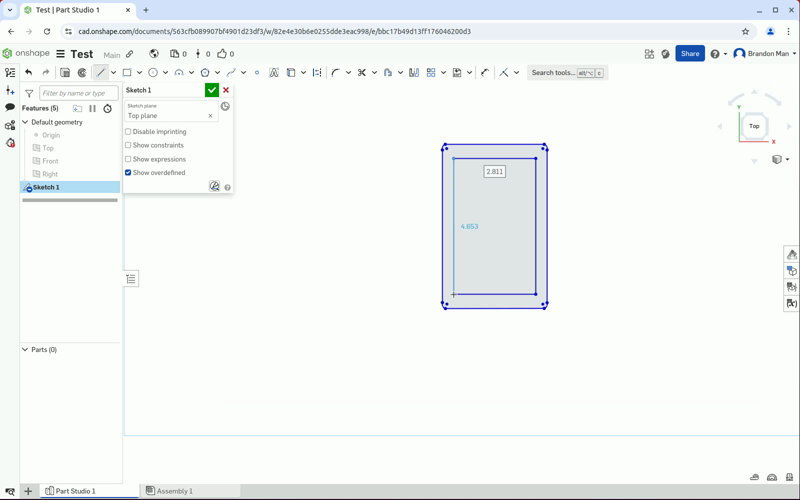
scroll(6)
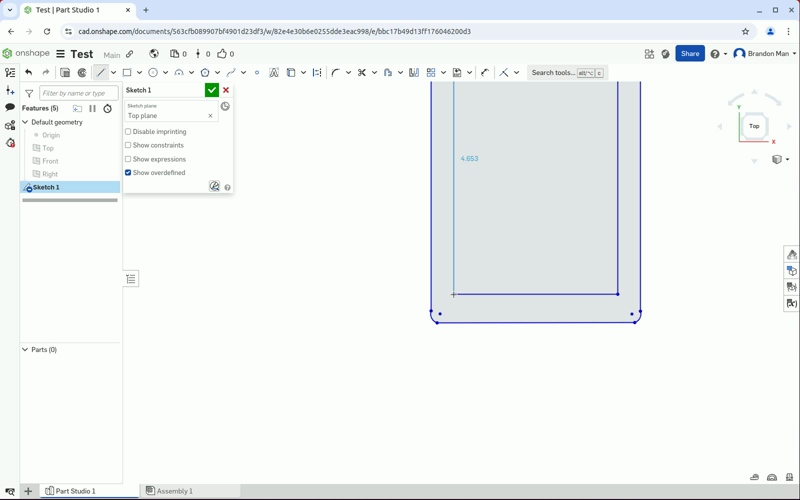
key_up(shift)
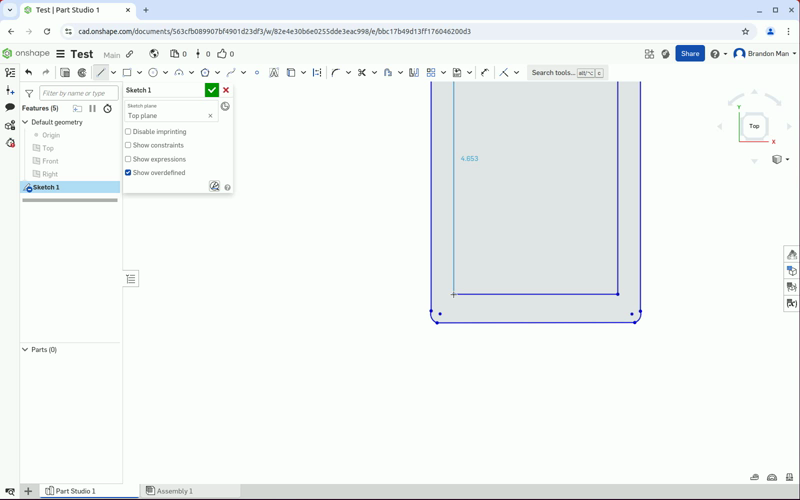
click(453, 294)
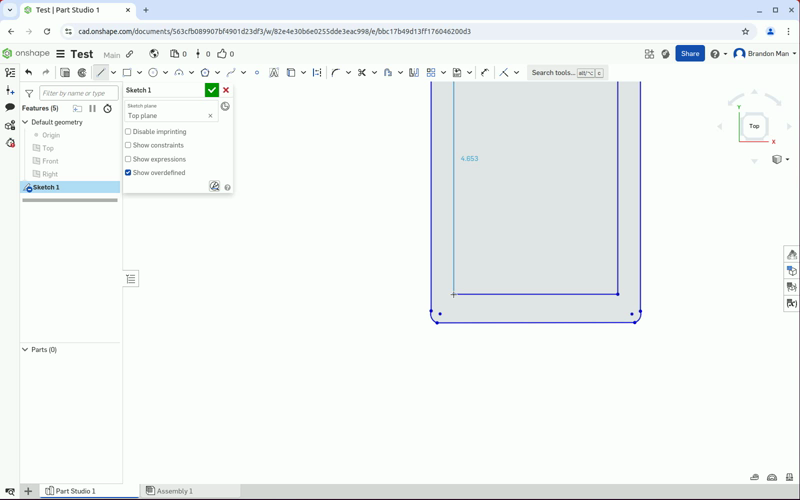
scroll(-6)
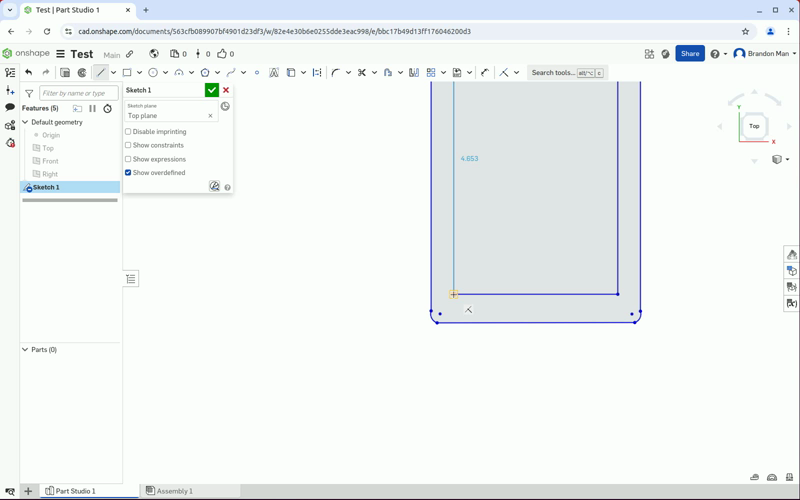
scroll(-6)
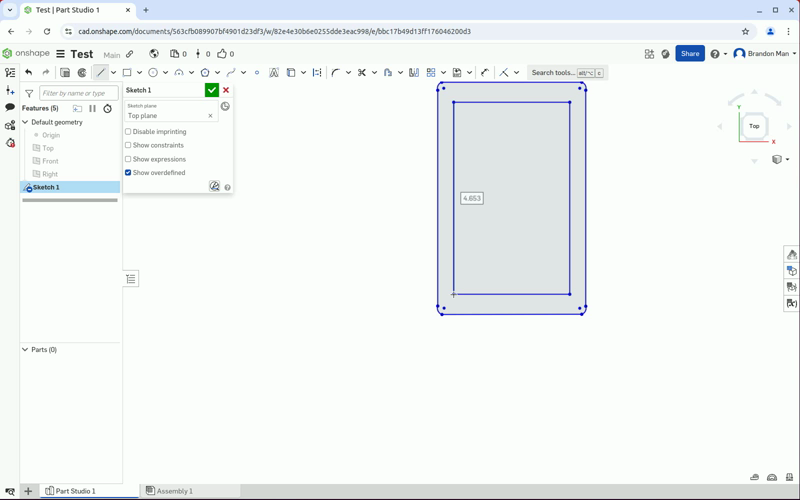
scroll(-6)
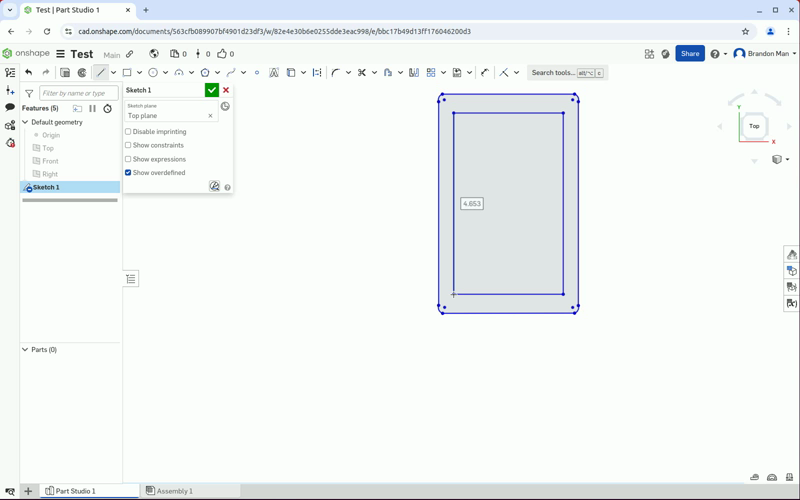
scroll(-6)
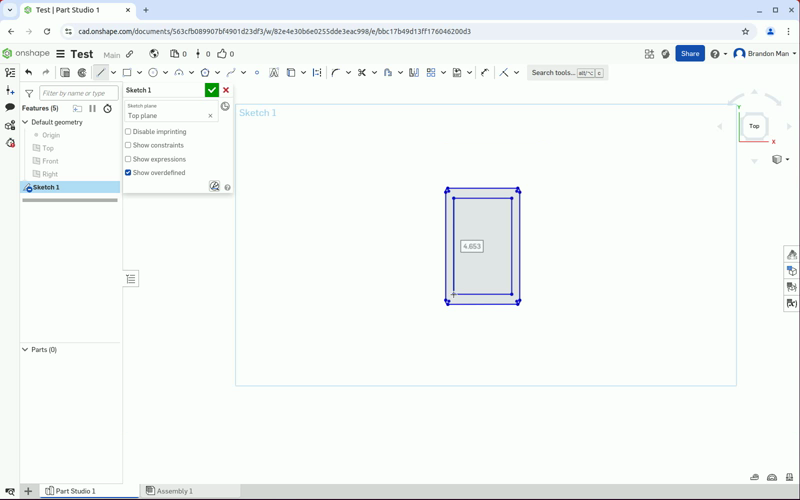
scroll(-6)
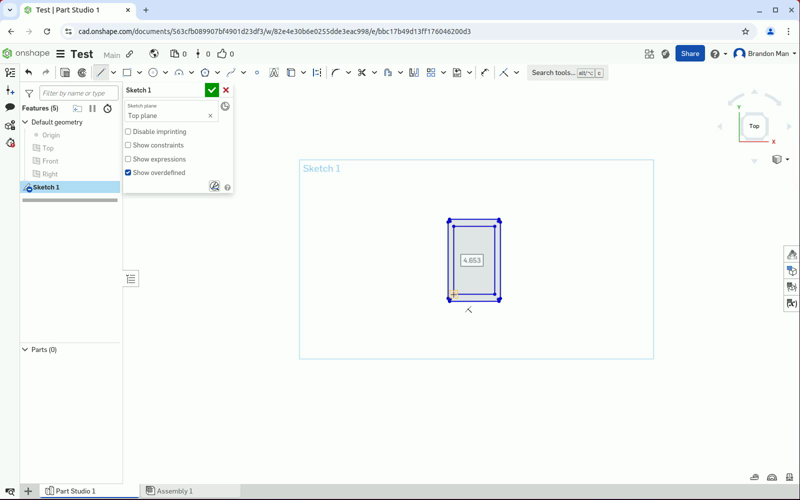
scroll(-6)
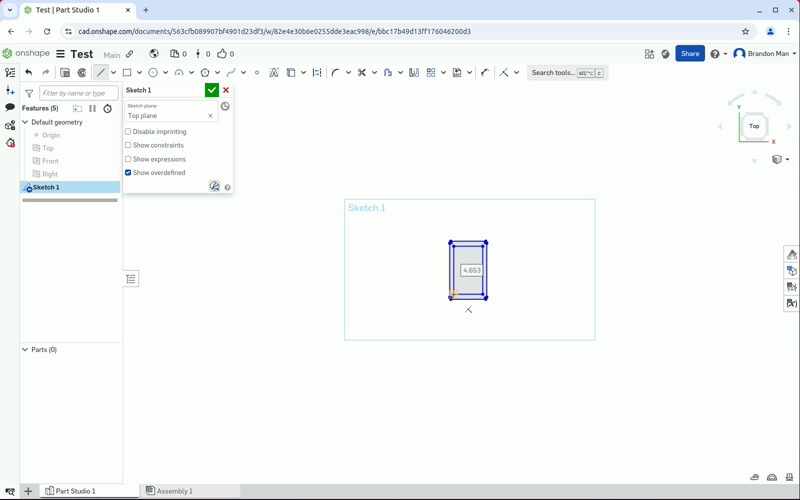
scroll(-6)
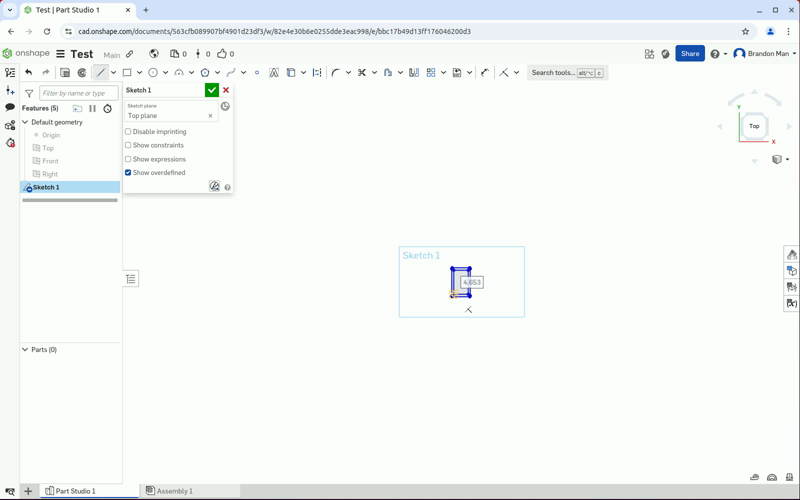
key(esc)
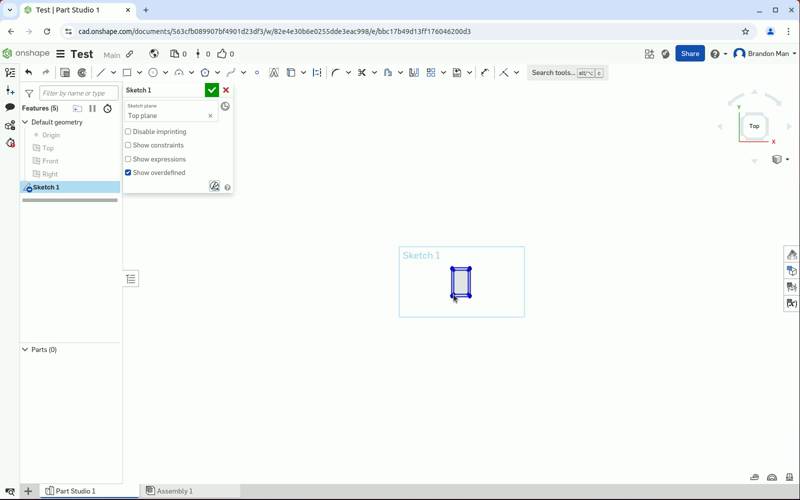
mouse_move(467, 268)
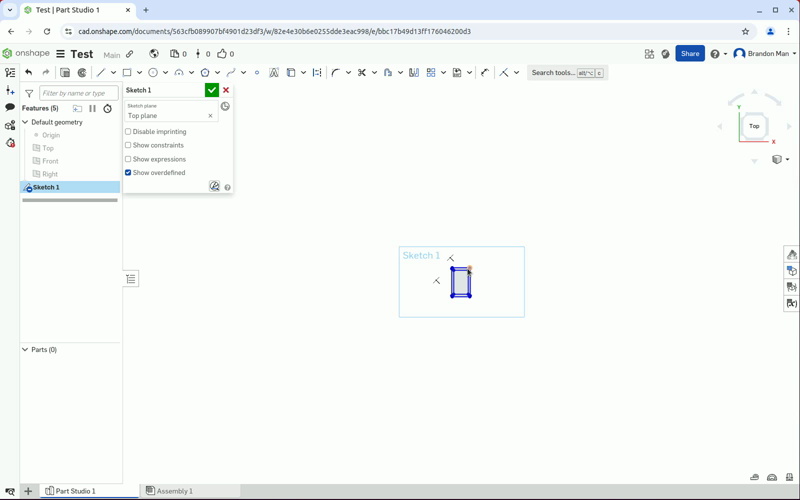
scroll(6)
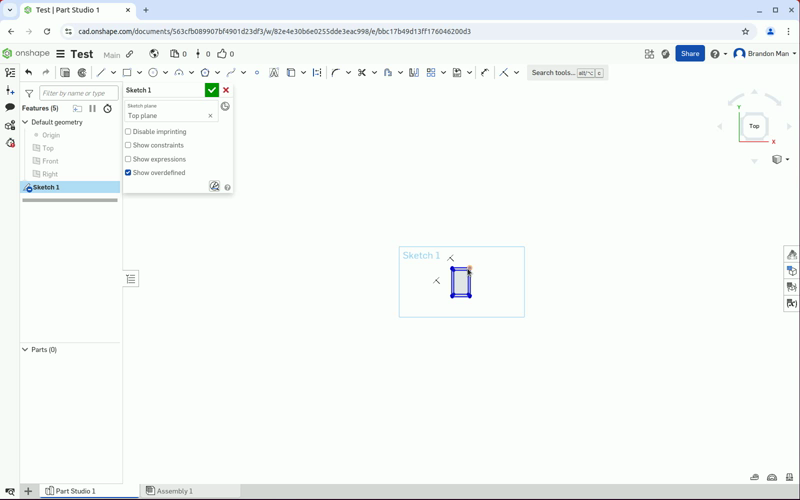
scroll(6)
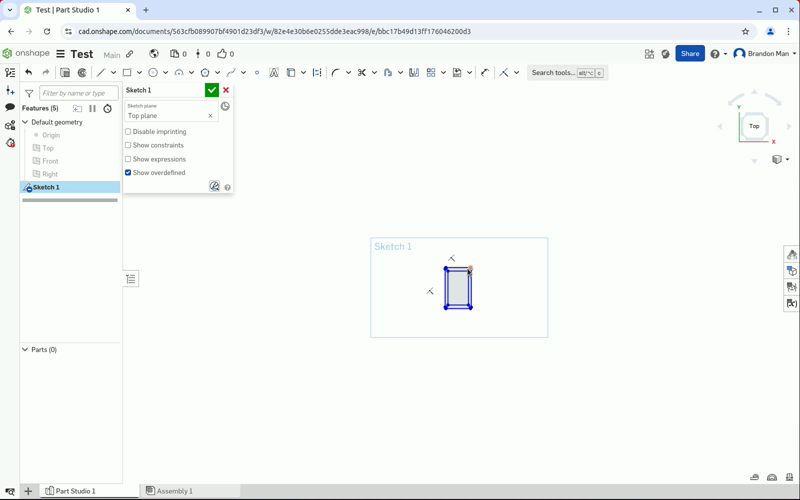
scroll(6)
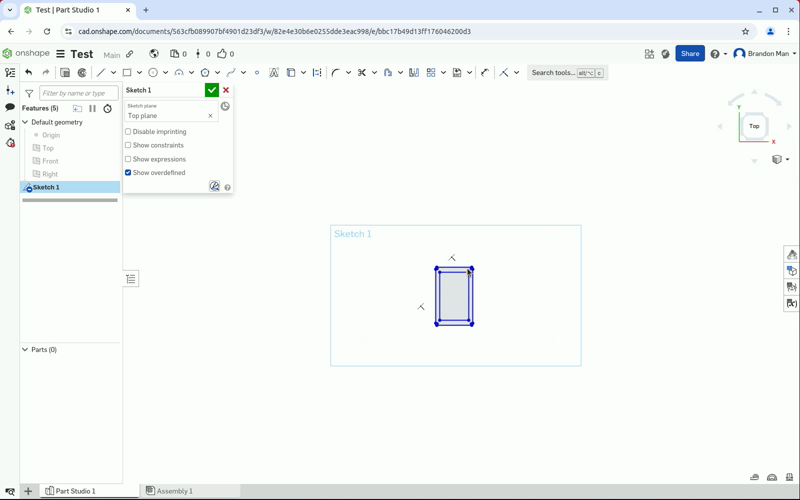
scroll(6)
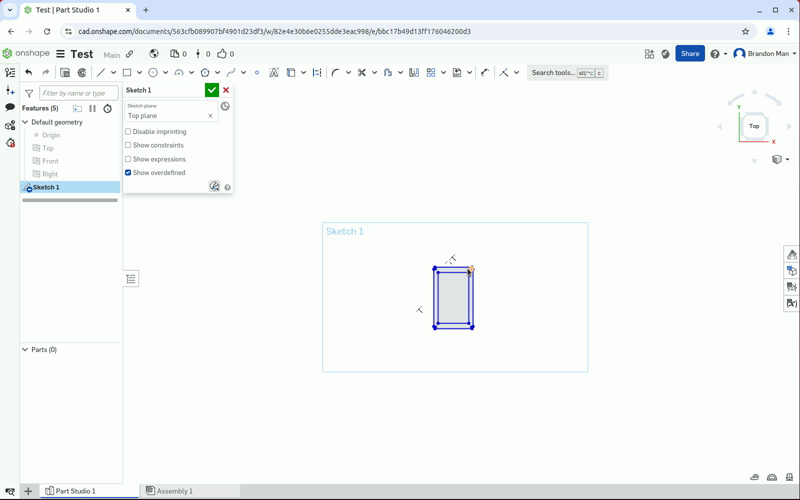
scroll(6)
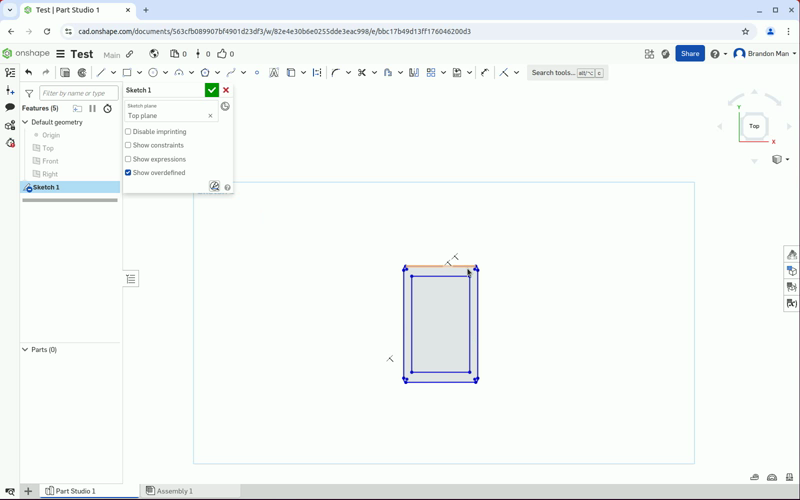
scroll(6)
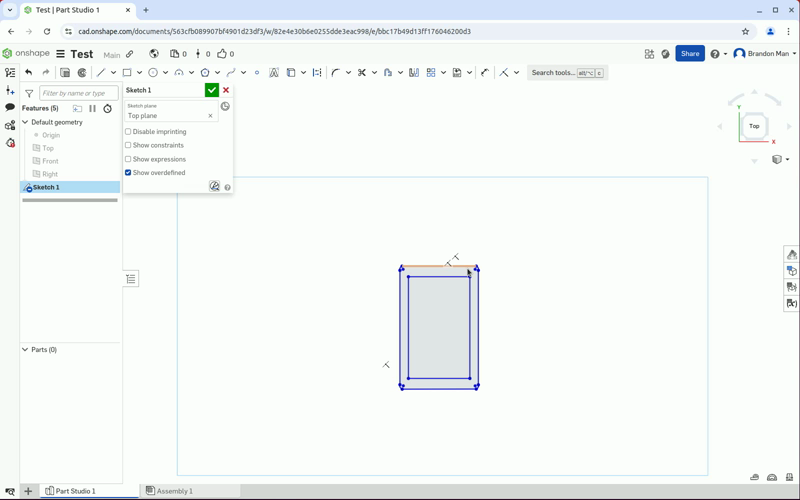
scroll(6)
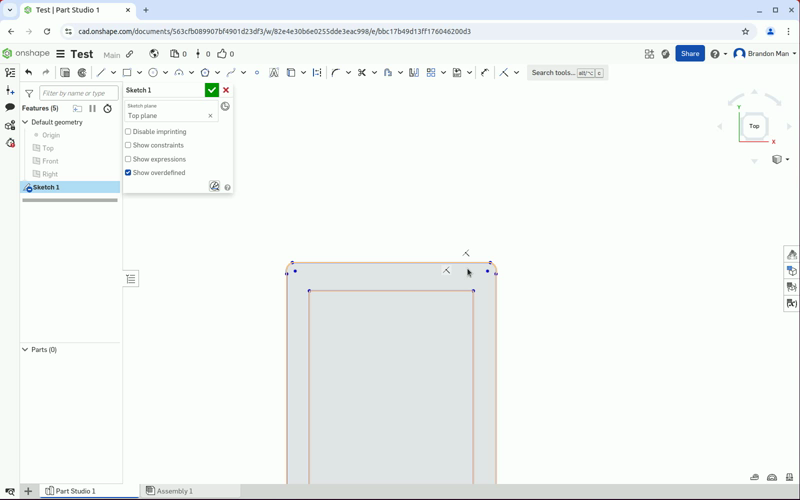
click(467, 268)
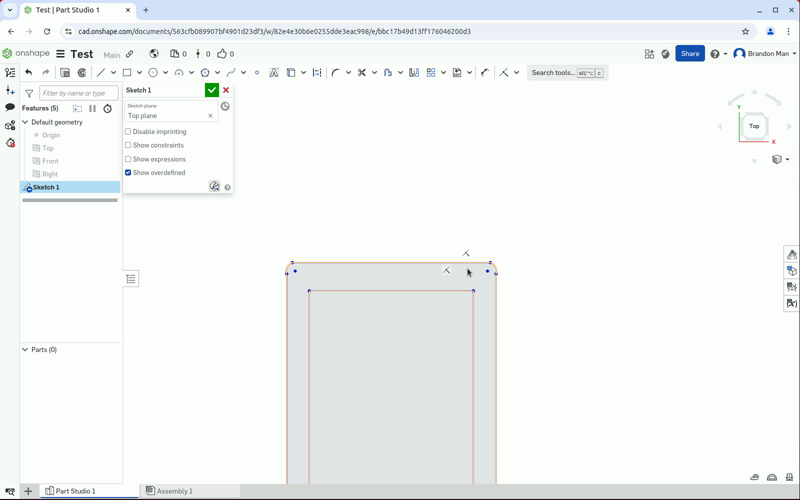
scroll(-6)
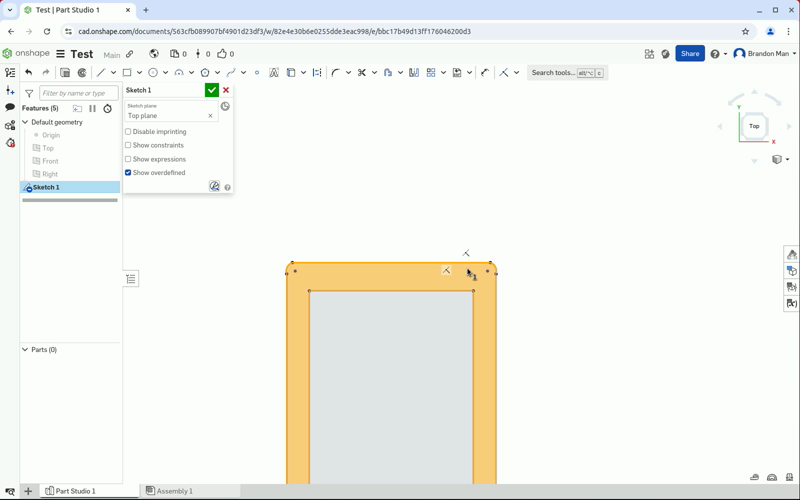
scroll(-6)
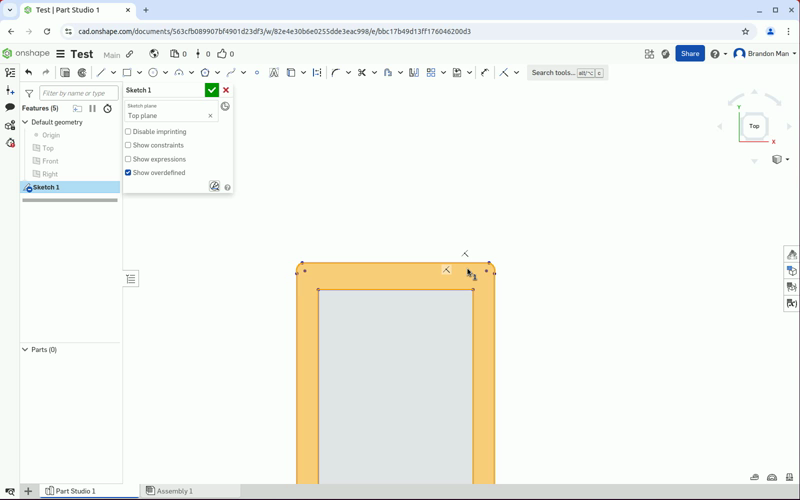
scroll(-6)
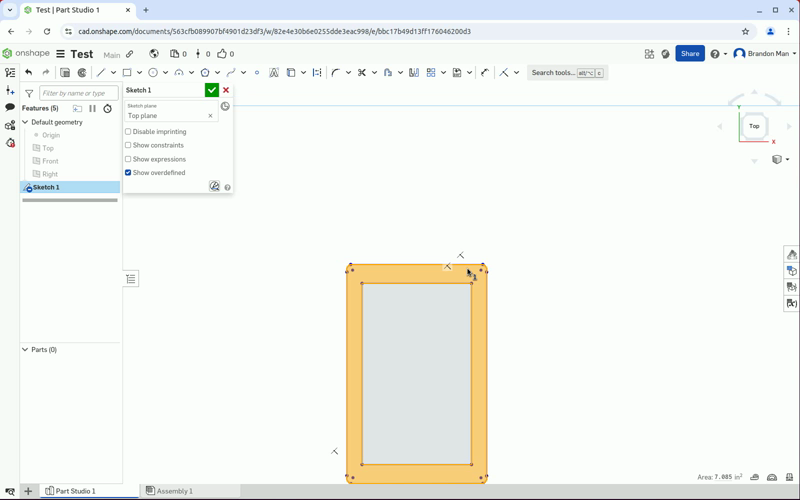
scroll(-6)
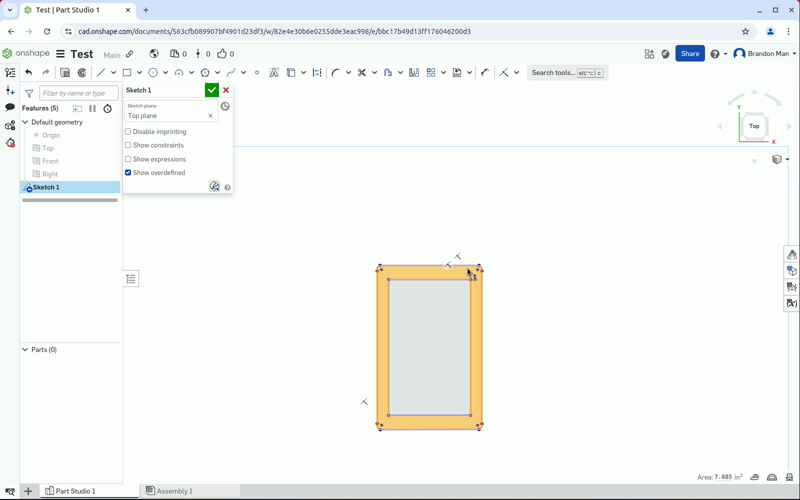
scroll(-6)
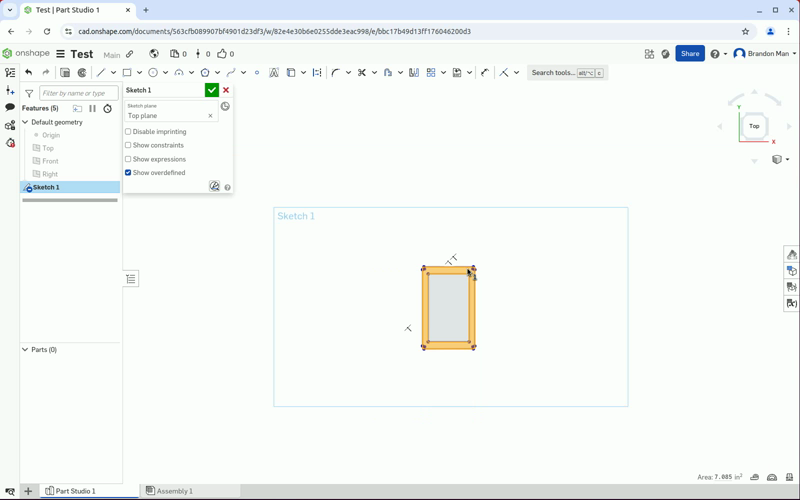
scroll(-6)
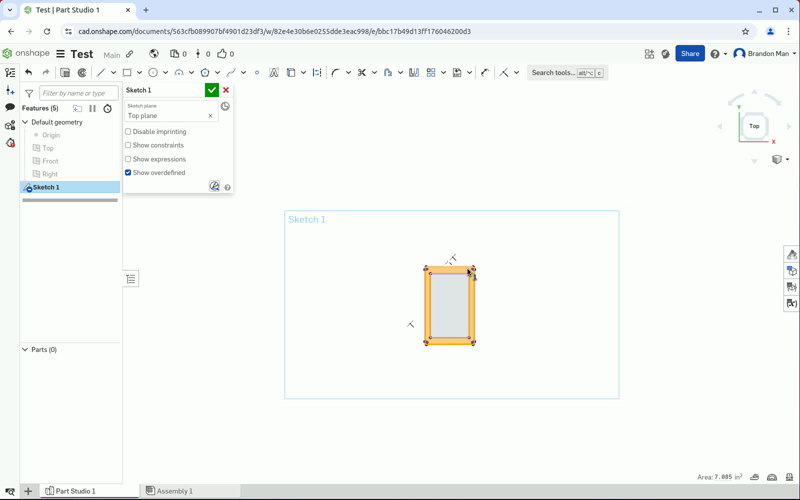
scroll(-6)
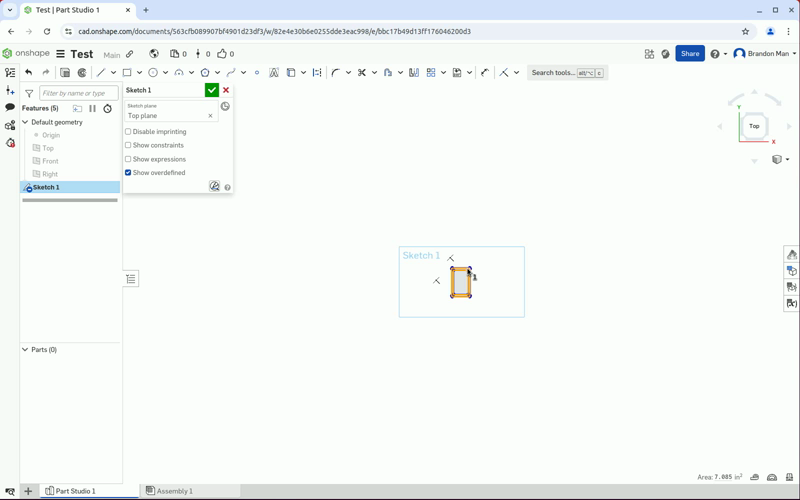
mouse_move(73, 352)
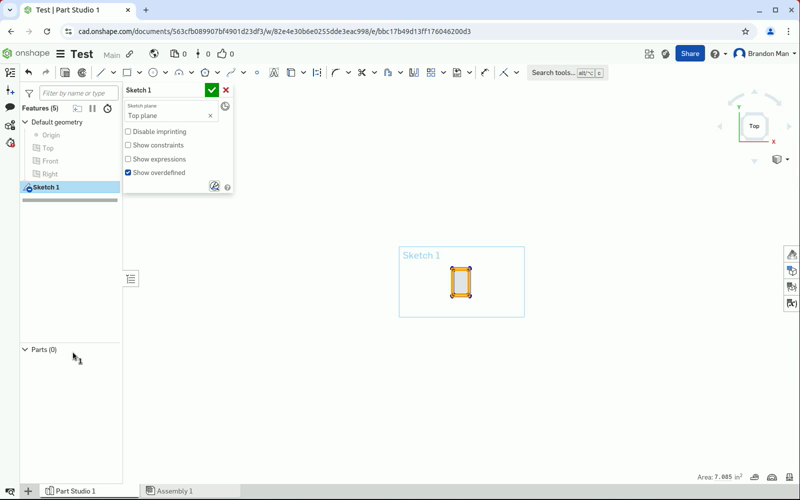
key(shift+y)
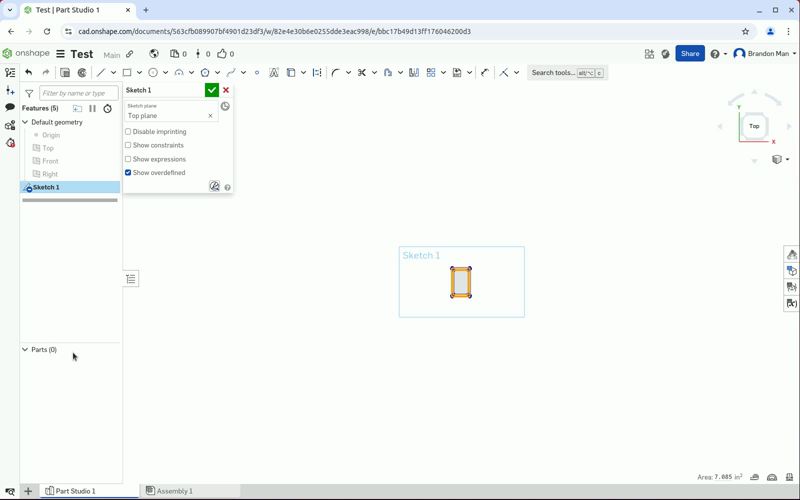
key(shift+e)
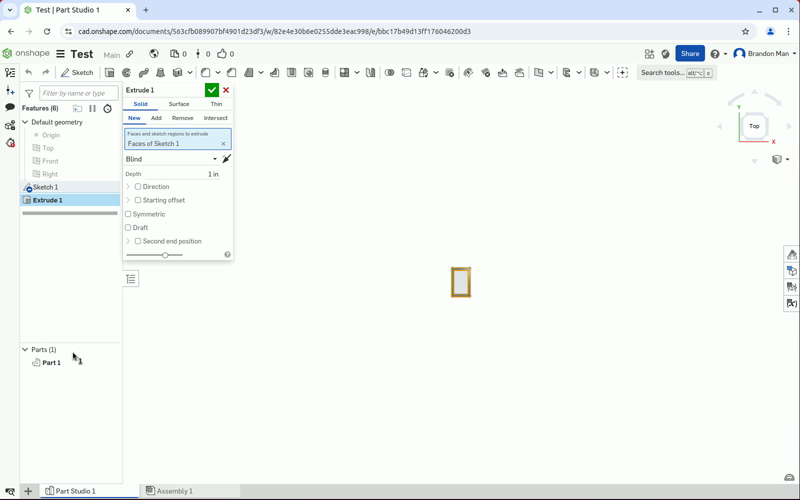
mouse_move(143, 106)
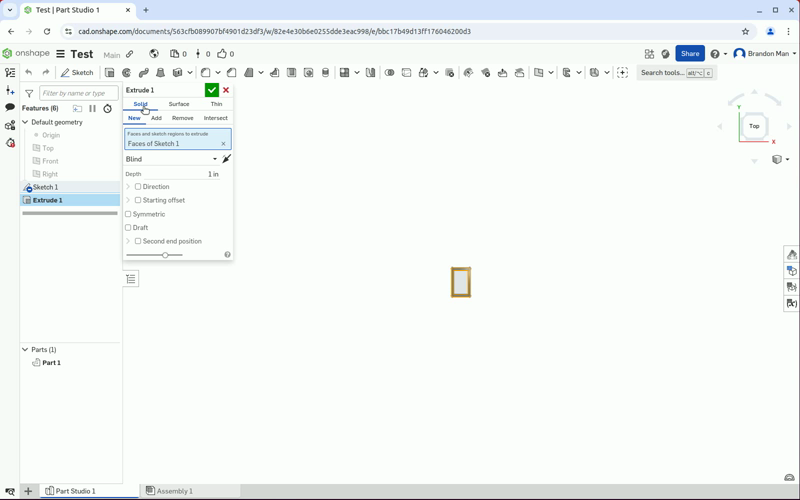
click(143, 106)
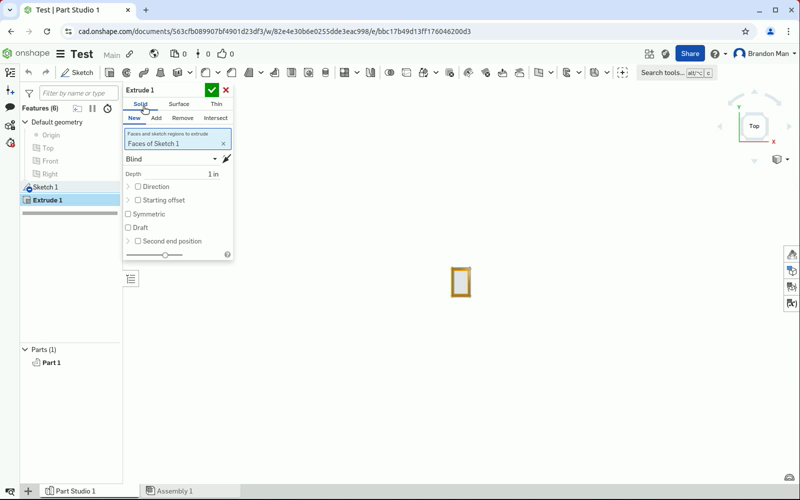
mouse_move(137, 120)
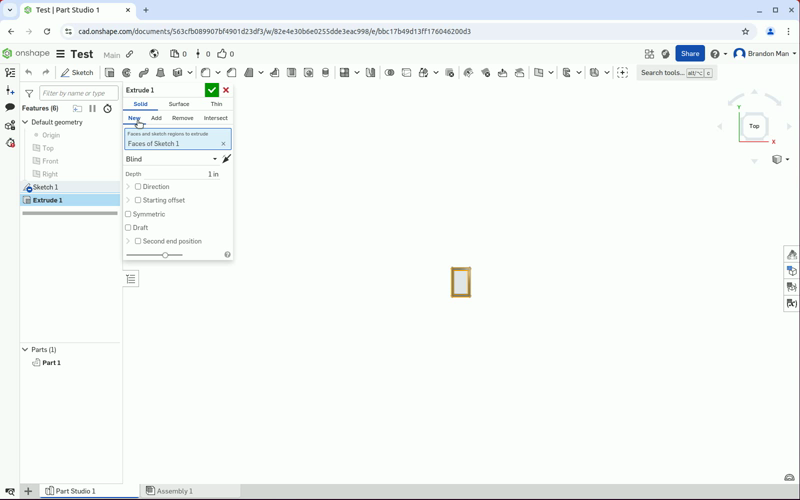
click(137, 120)
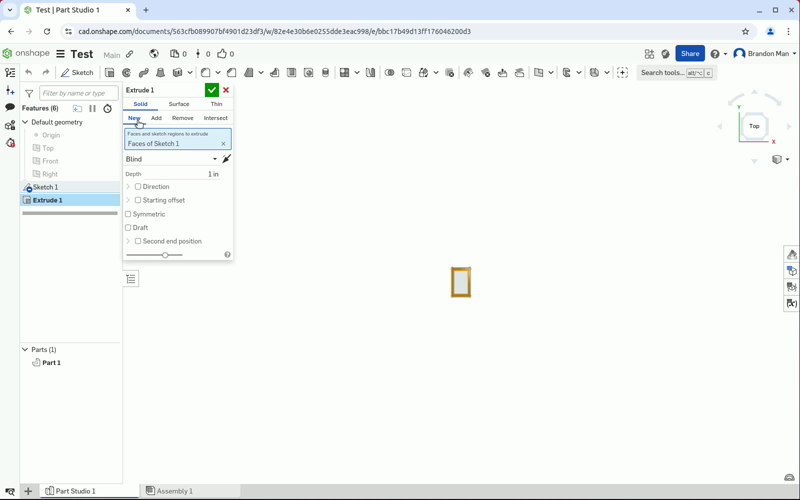
key(tab, 4)
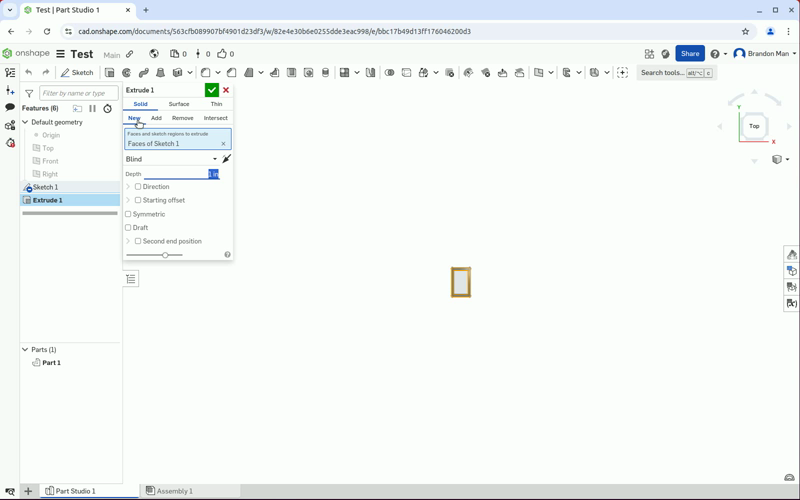
text(23.108)
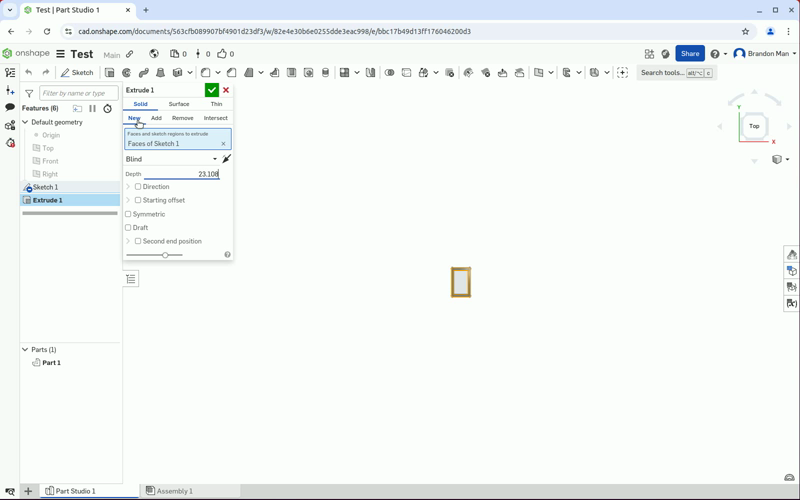
key(enter)
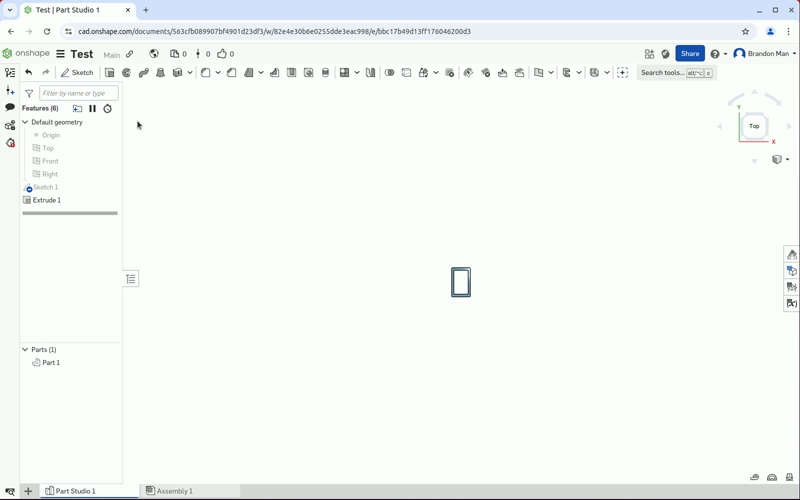
key(shift+h)
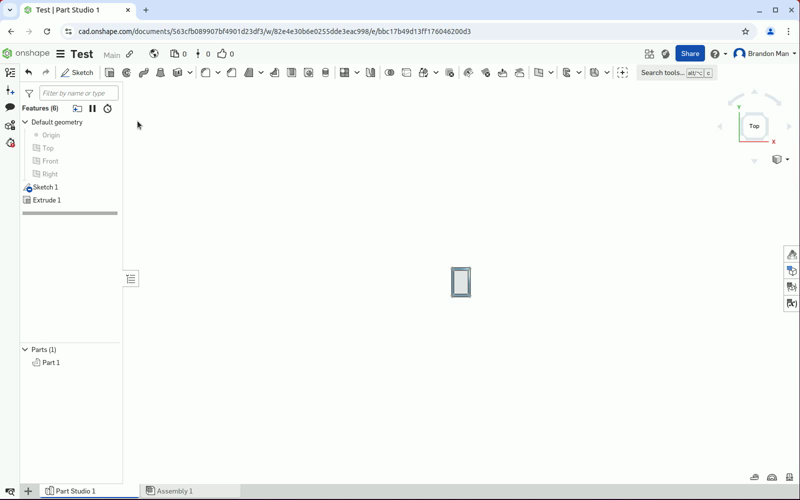
key(shift+h)
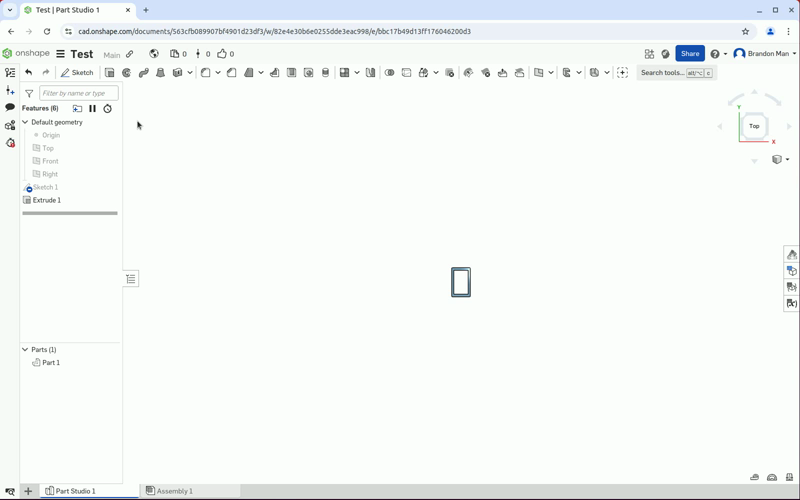
mouse_move(73, 189)
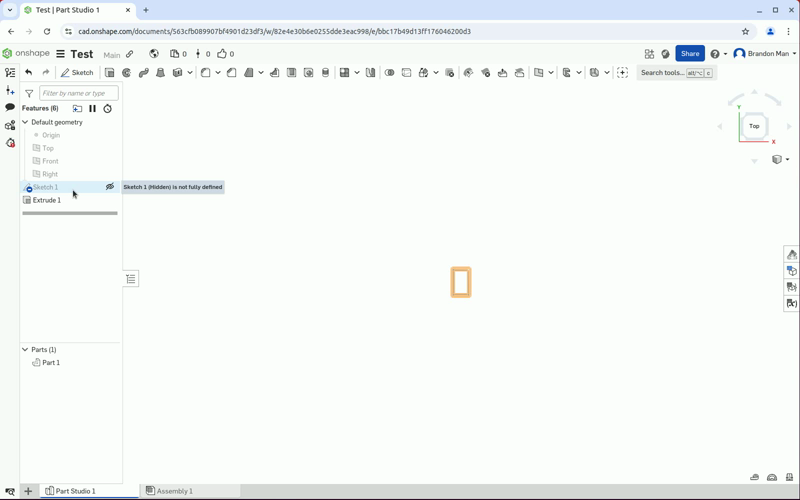
click(73, 189)
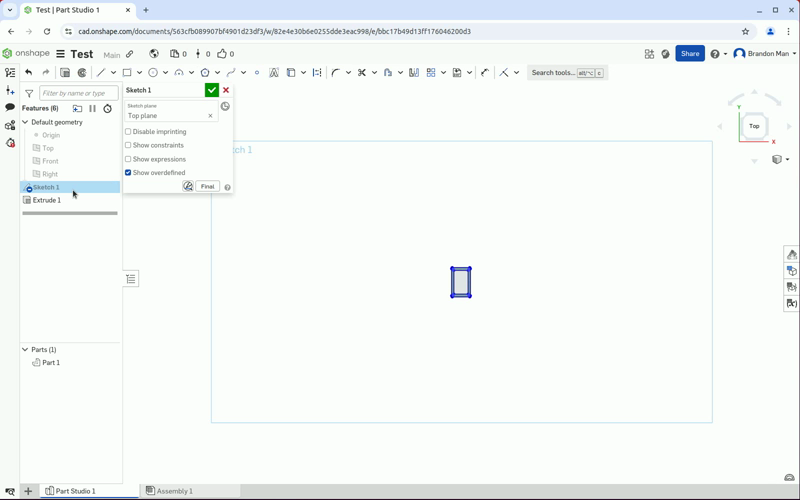
mouse_move(229, 92)
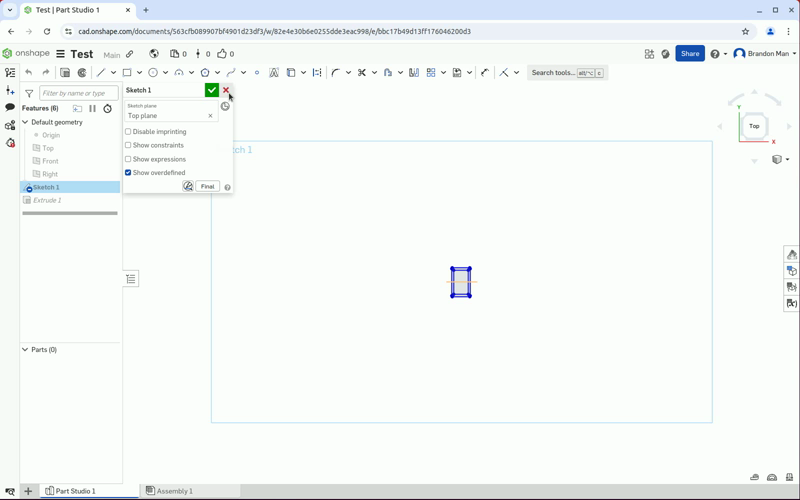
click(229, 92)
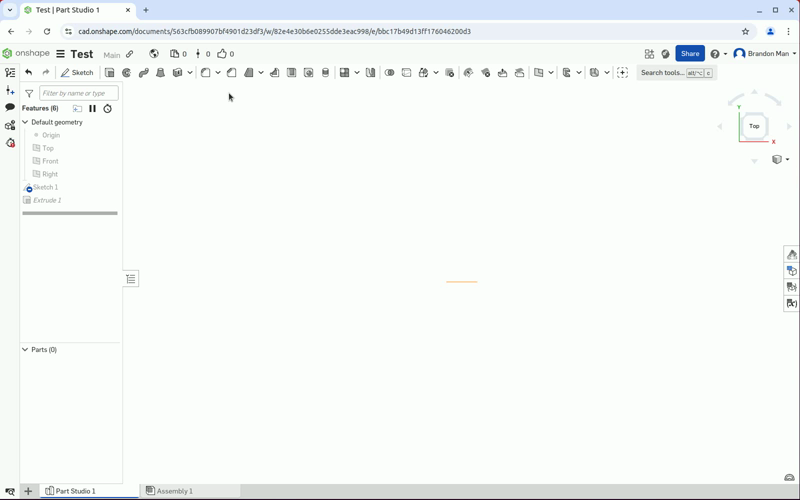
mouse_move(73, 352)
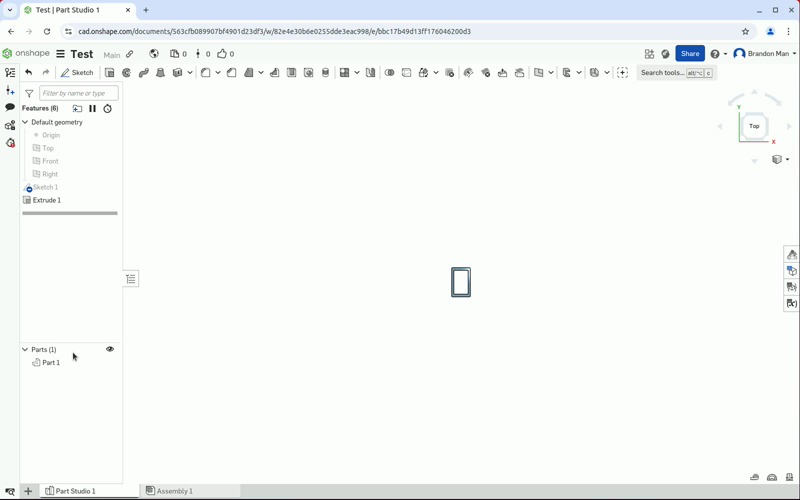
key(y)
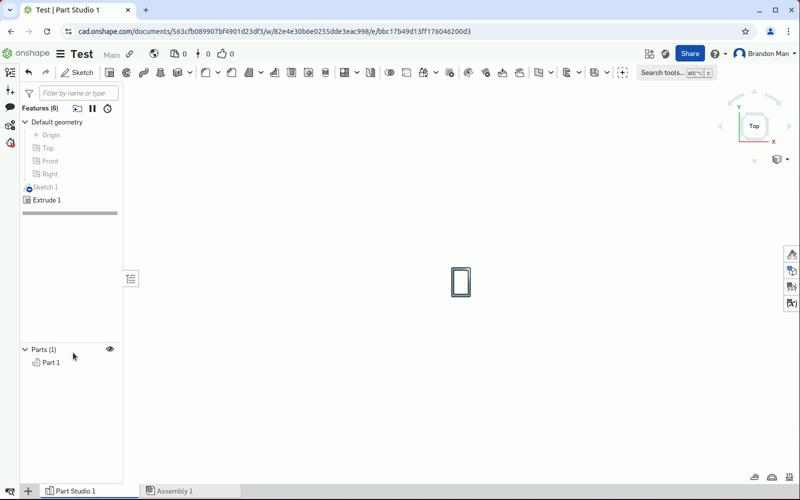
key(shift+p)
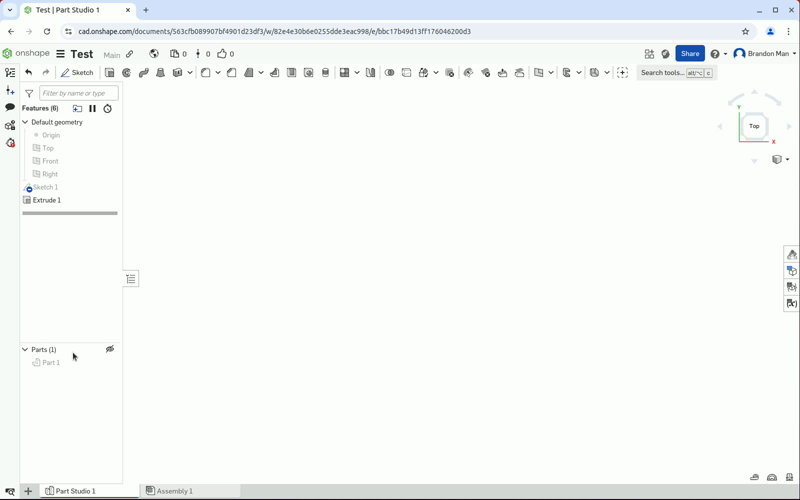
key(space)
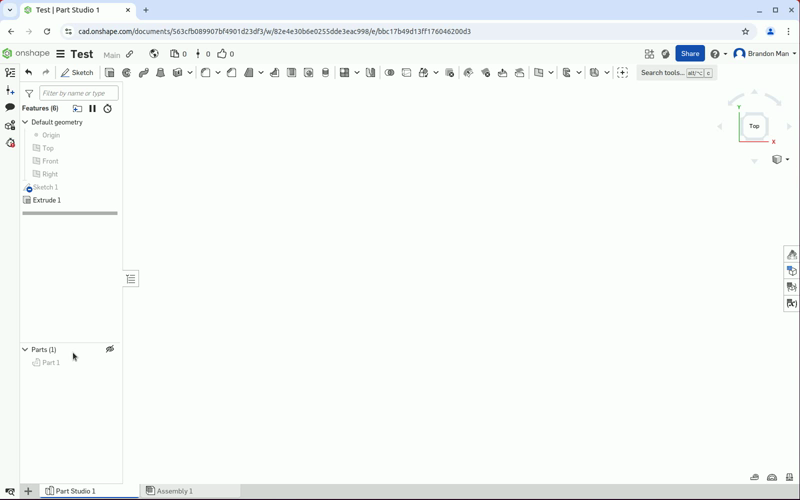
key_down(shift)
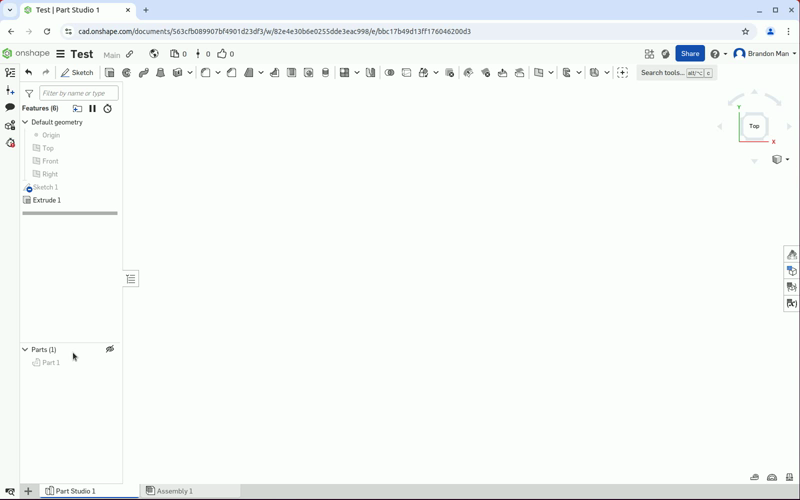
key(up)
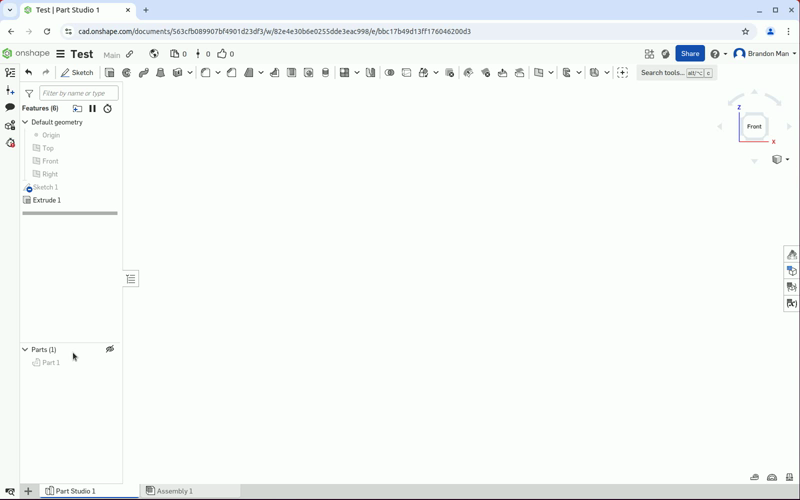
key_up(shift)
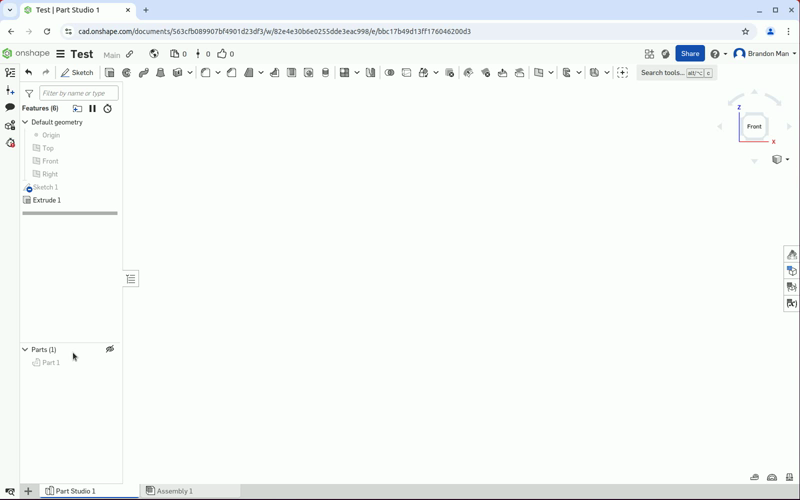
key(space)
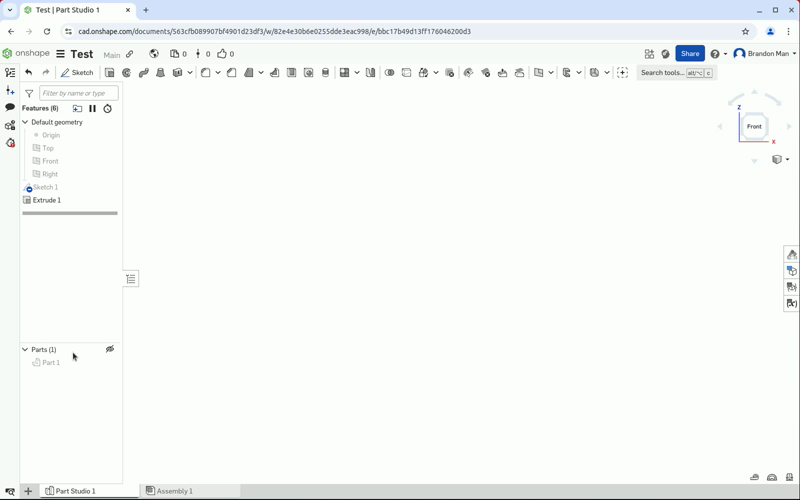
key_down(shift)
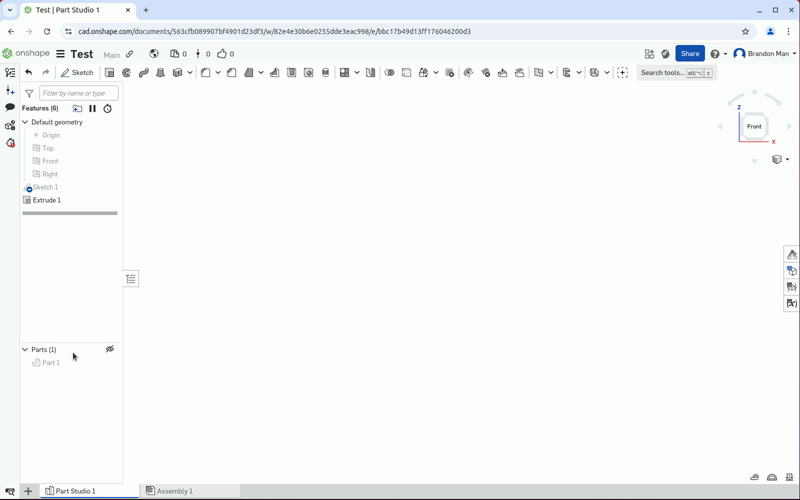
key(left)
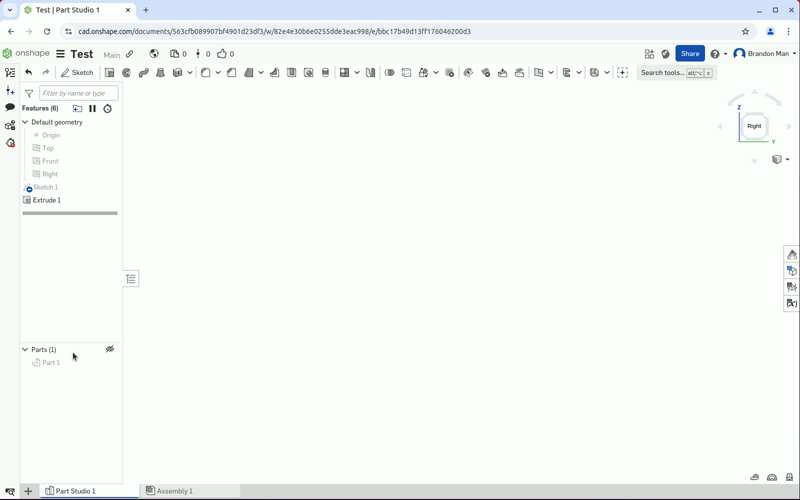
key_up(shift)
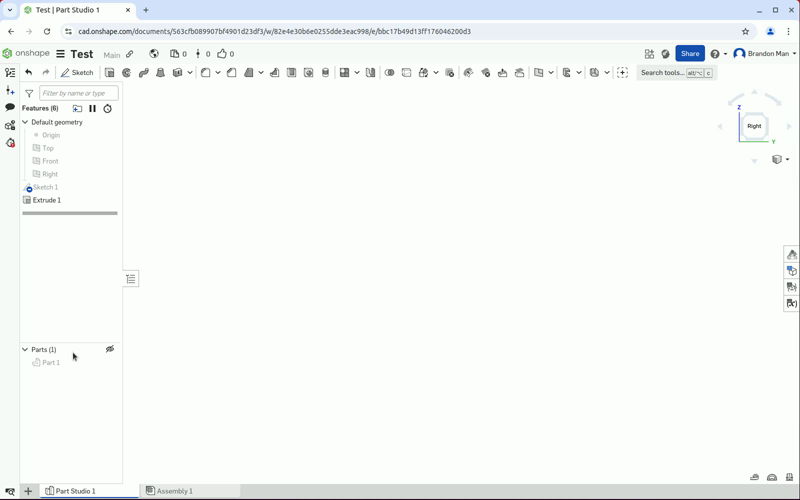
mouse_move(73, 352)
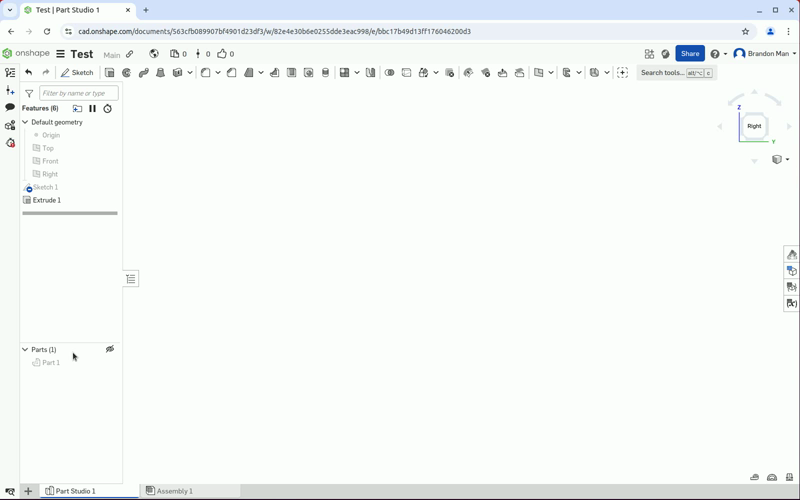
key(shift+y)
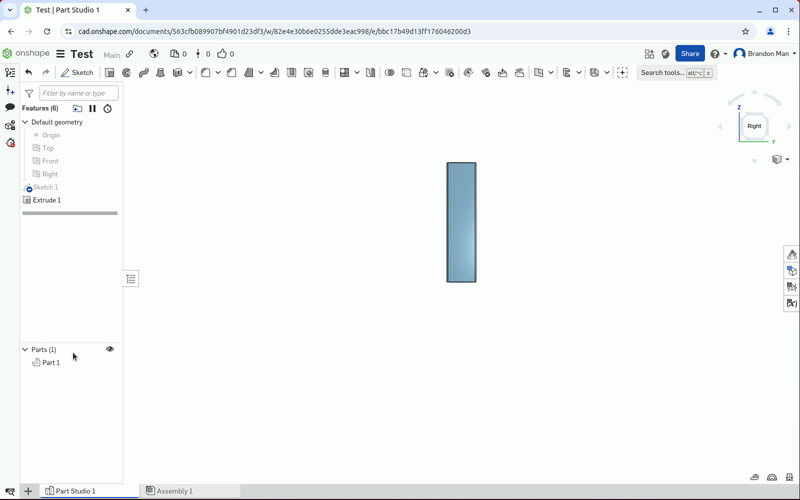
mouse_move(541, 75)
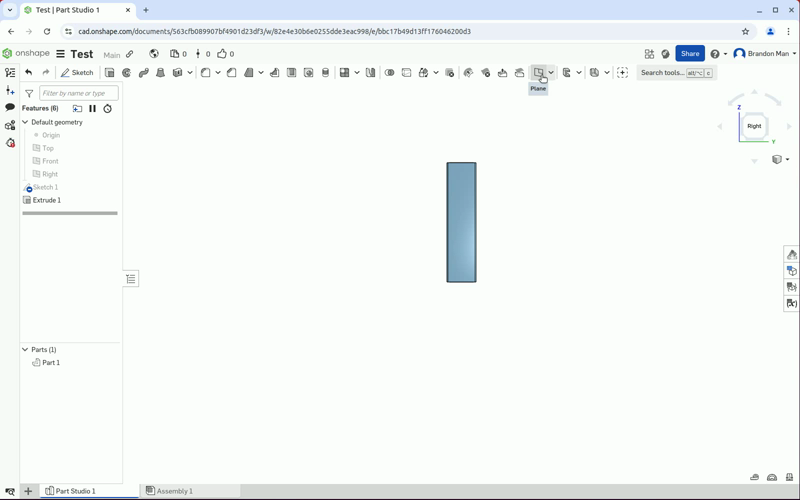
click(541, 75)
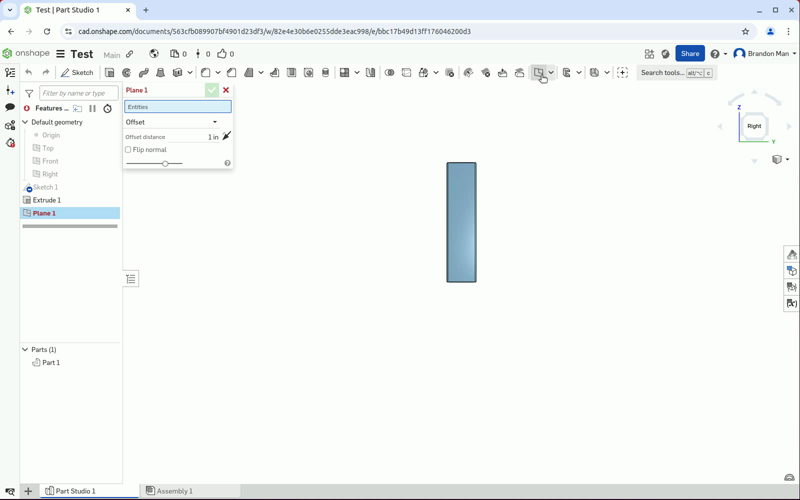
mouse_move(73, 176)
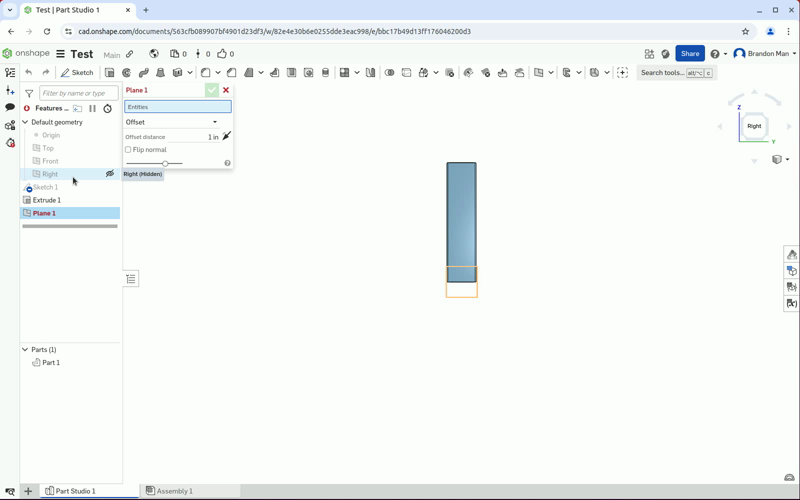
click(73, 176)
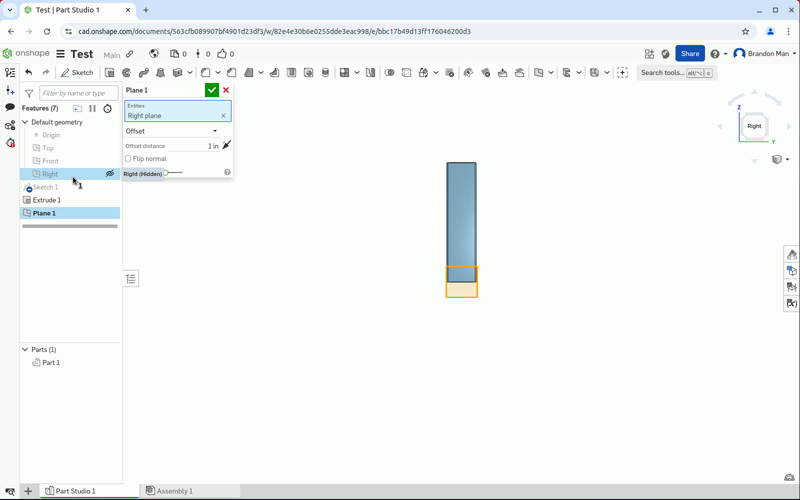
key(tab, 2)
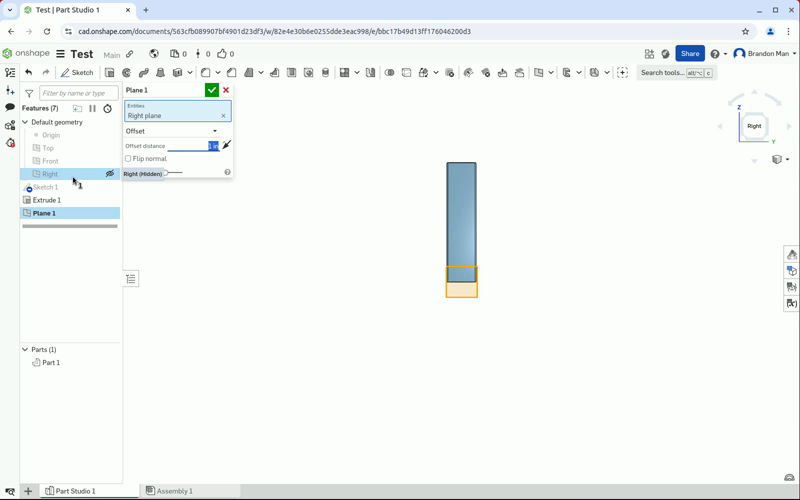
text(1.91)
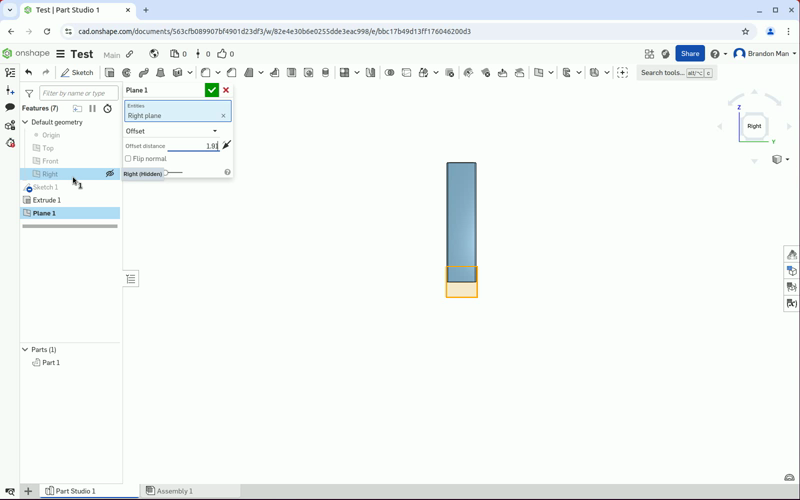
key(enter, 2)
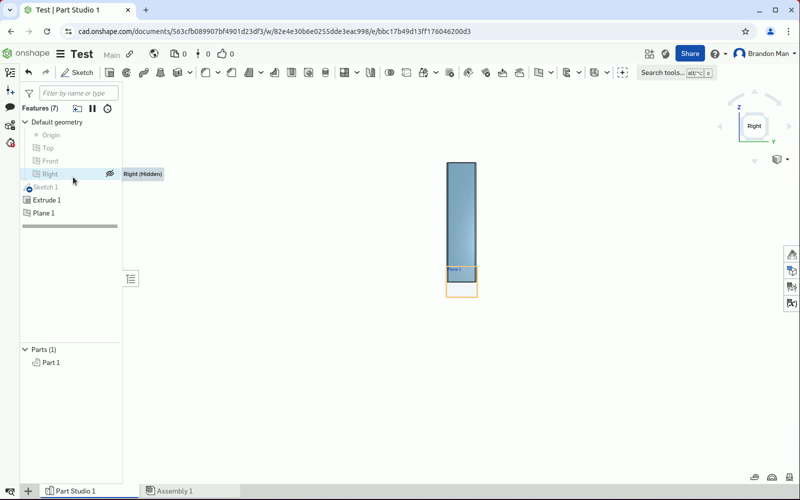
key(shift+s)
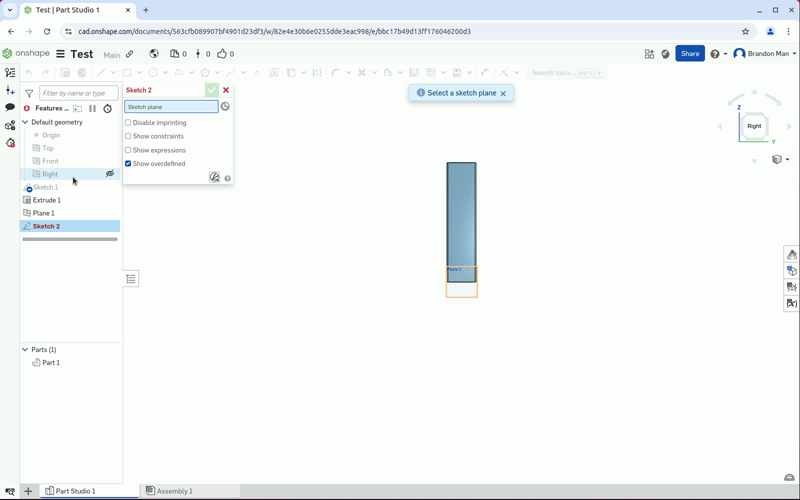
mouse_move(73, 215)
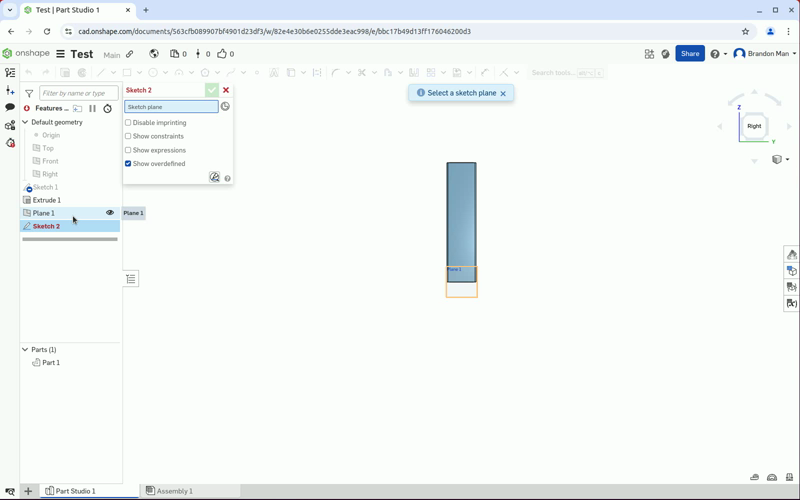
click(73, 215)
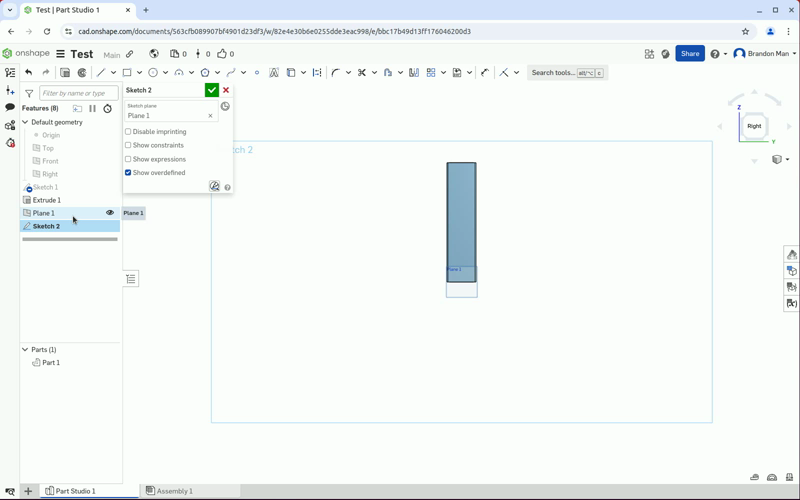
mouse_move(73, 352)
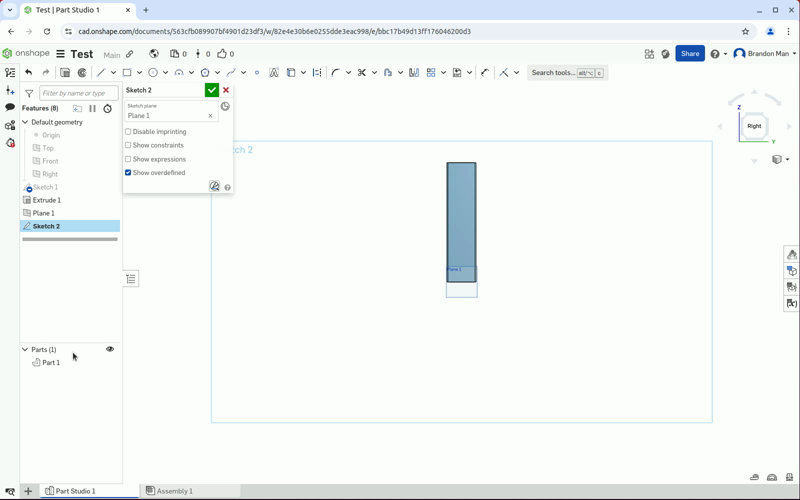
key(y)
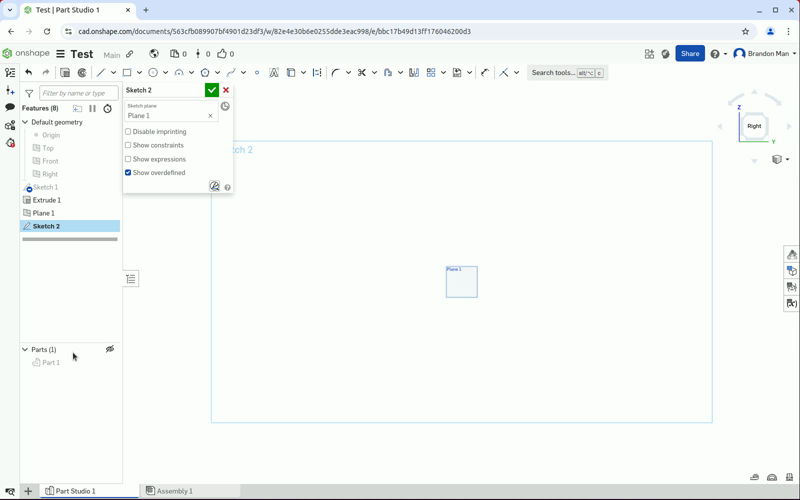
key(c)
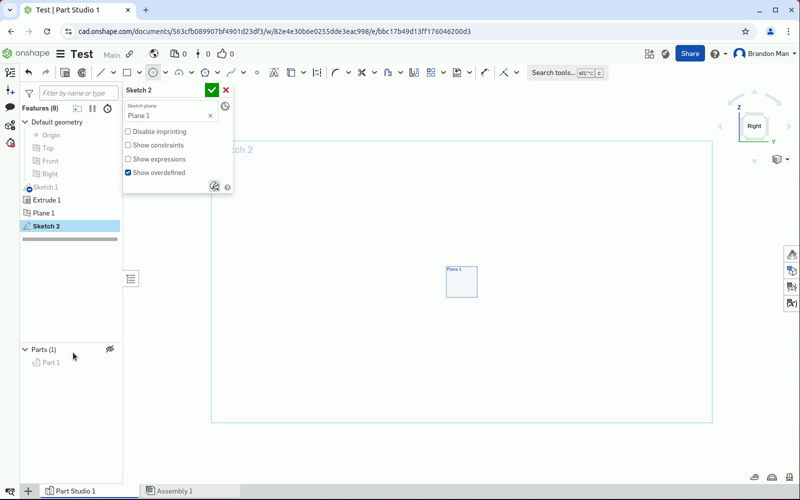
key_down(shift)
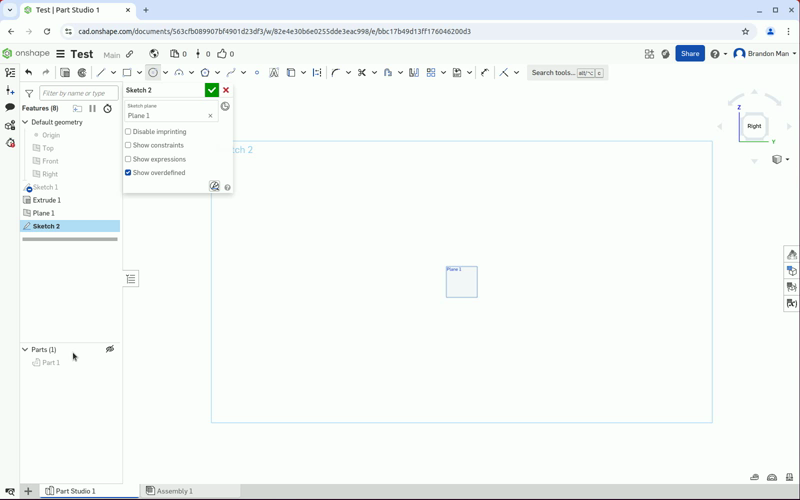
mouse_move(462, 226)
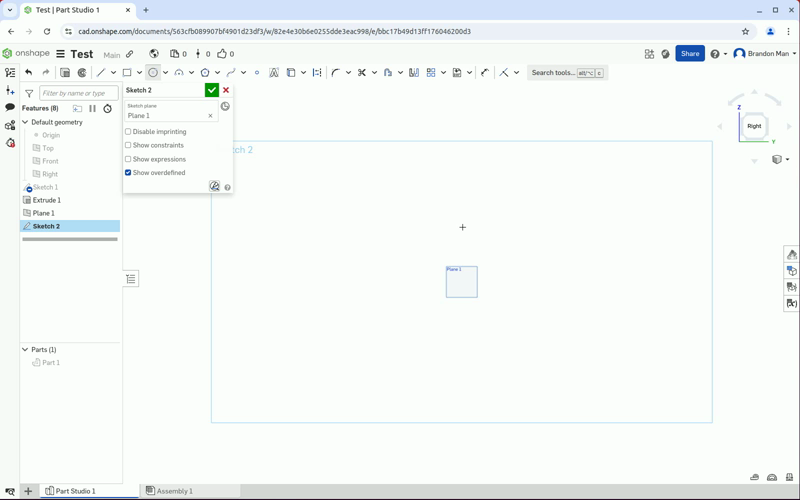
click(462, 226)
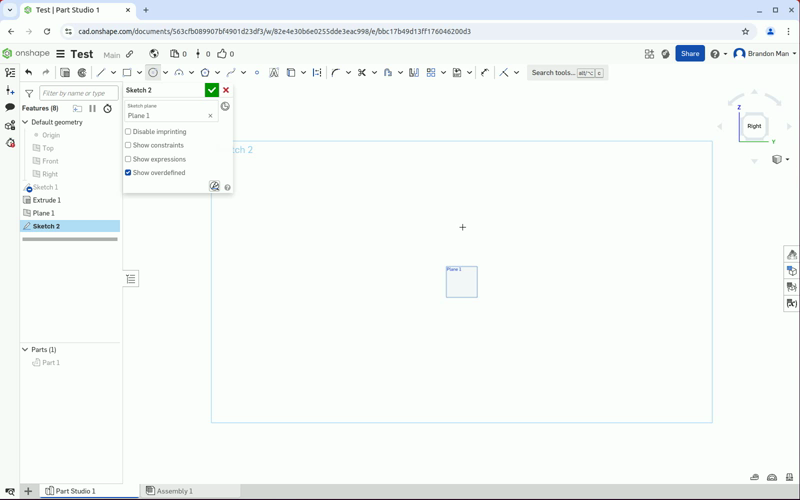
key_up(shift)
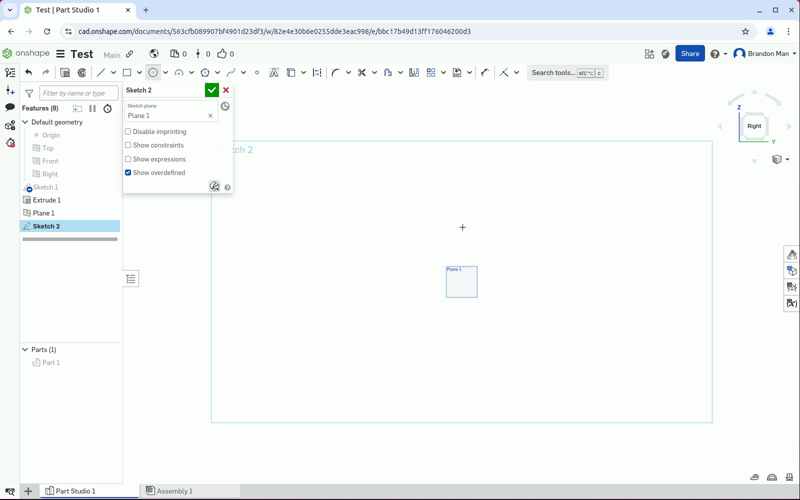
mouse_move(465, 226)
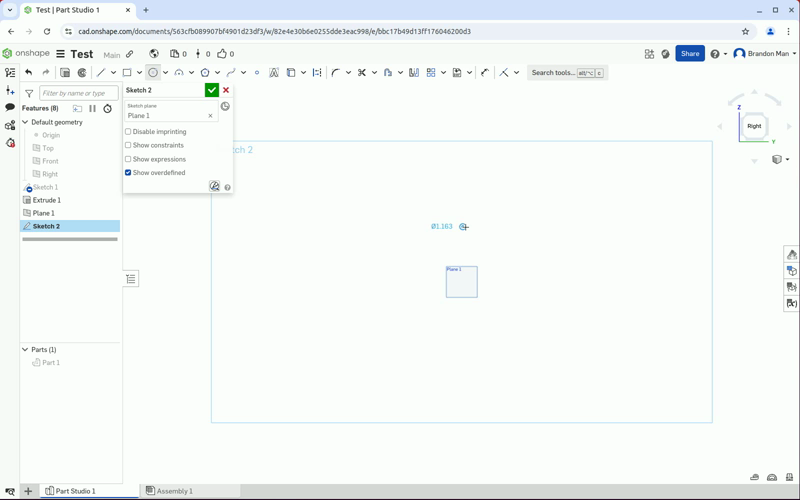
click(465, 226)
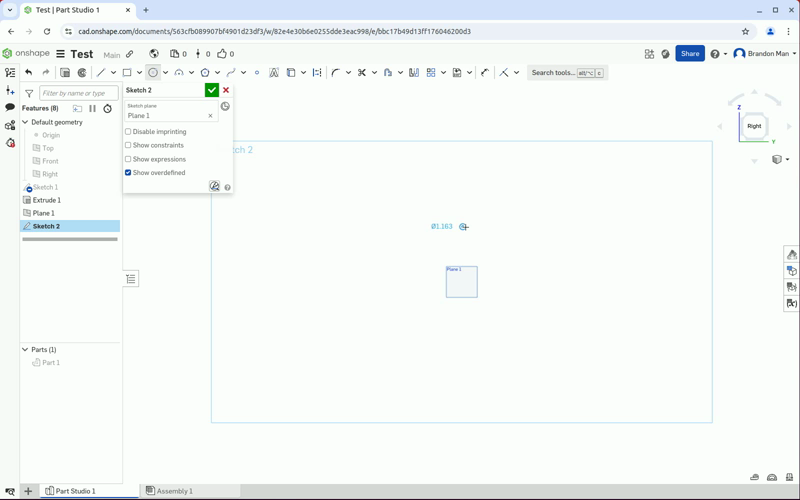
key(esc)
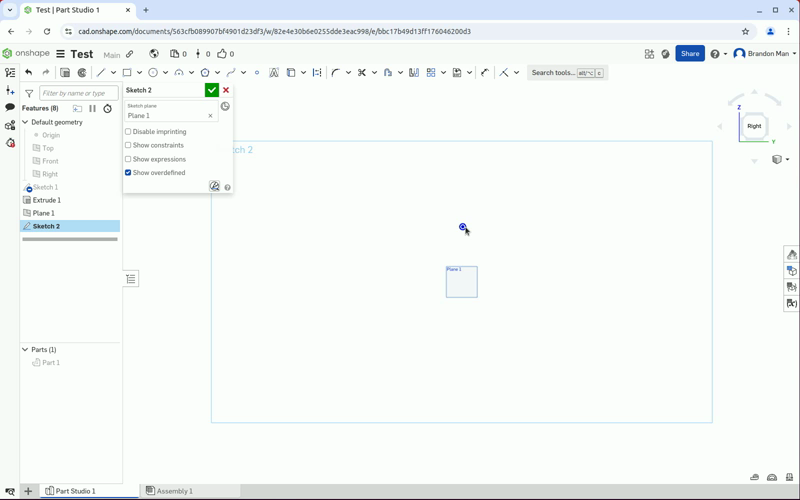
mouse_move(459, 225)
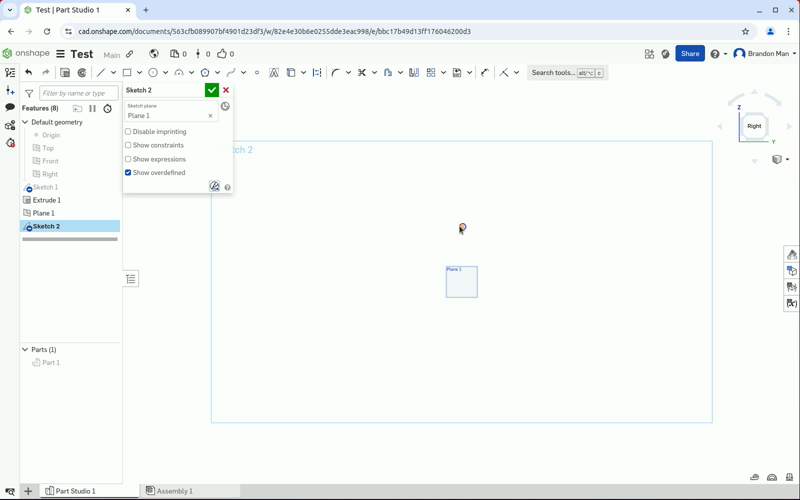
scroll(6)
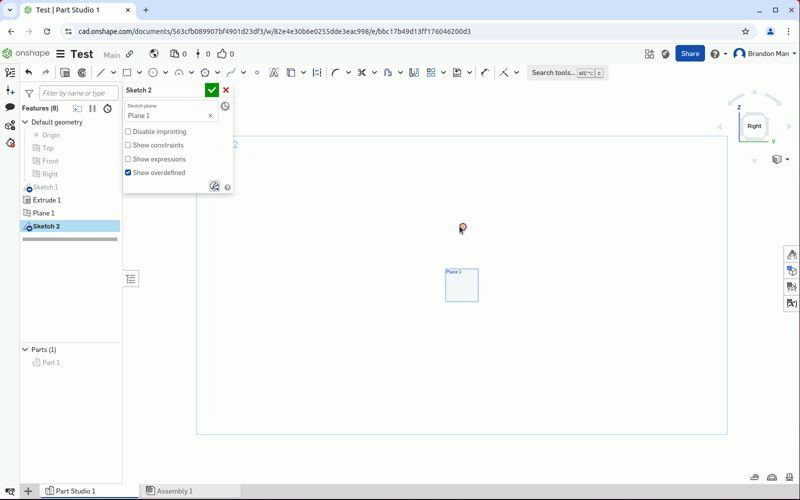
scroll(6)
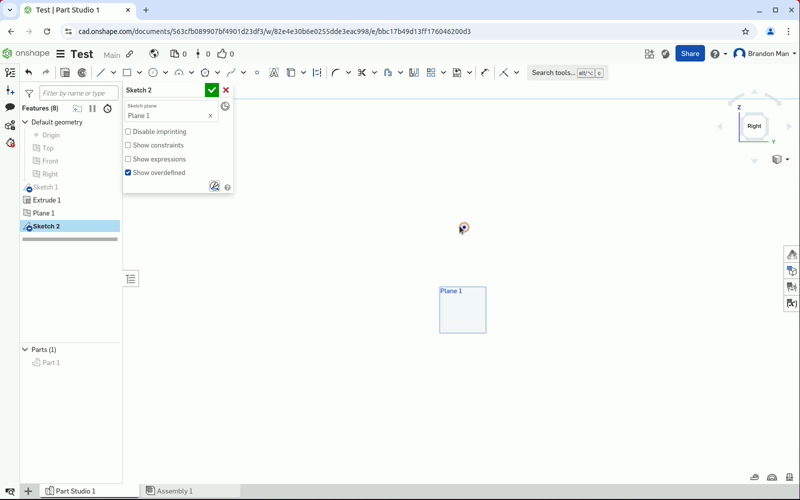
scroll(6)
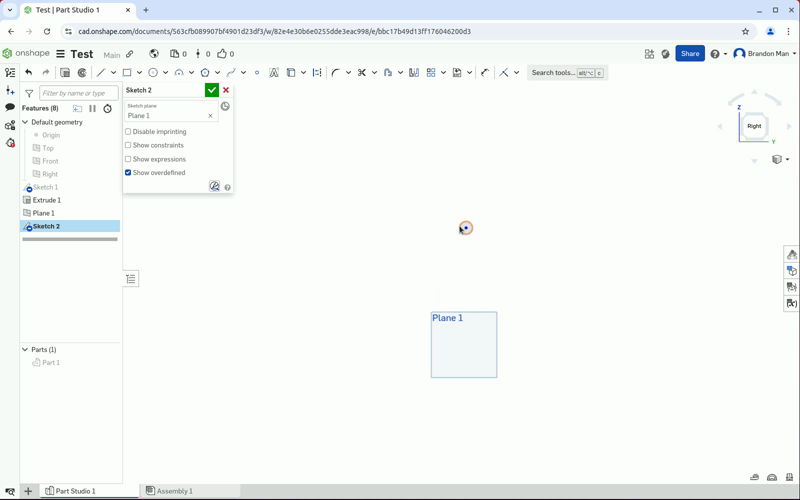
scroll(6)
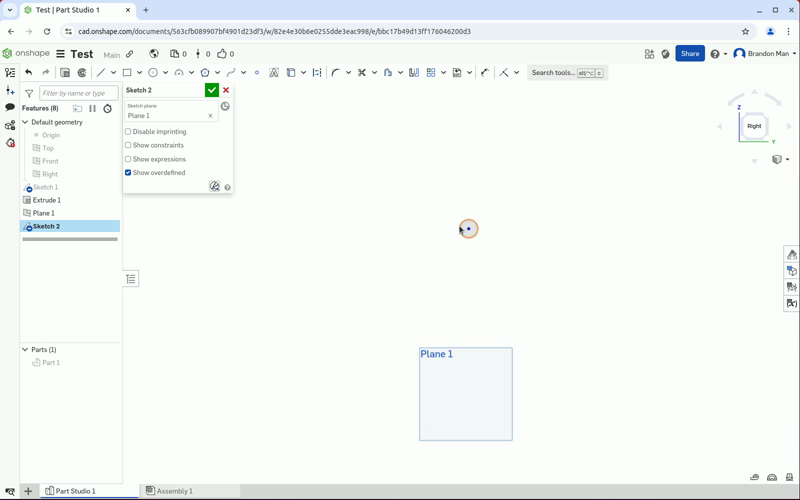
scroll(6)
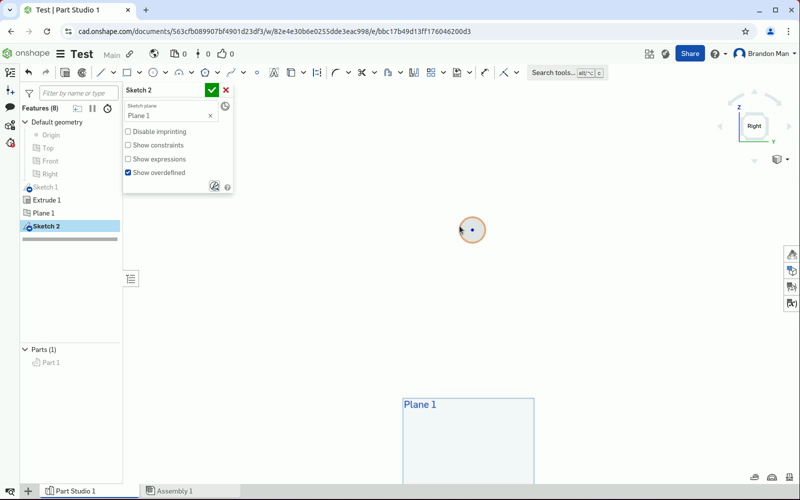
scroll(6)
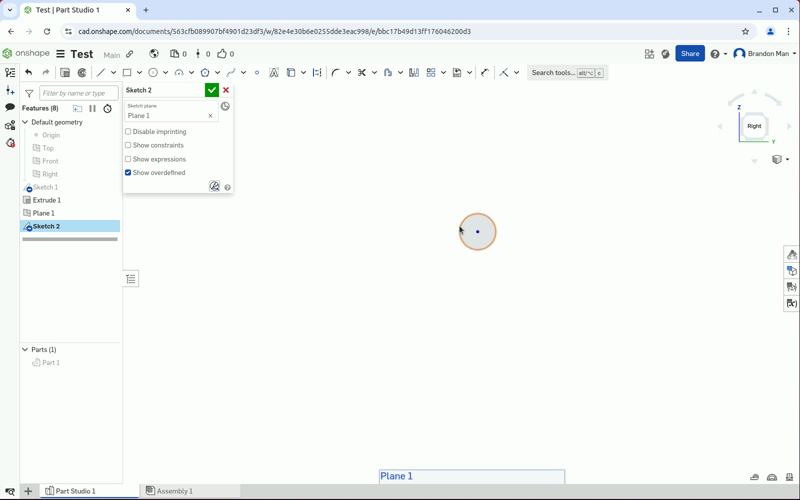
scroll(6)
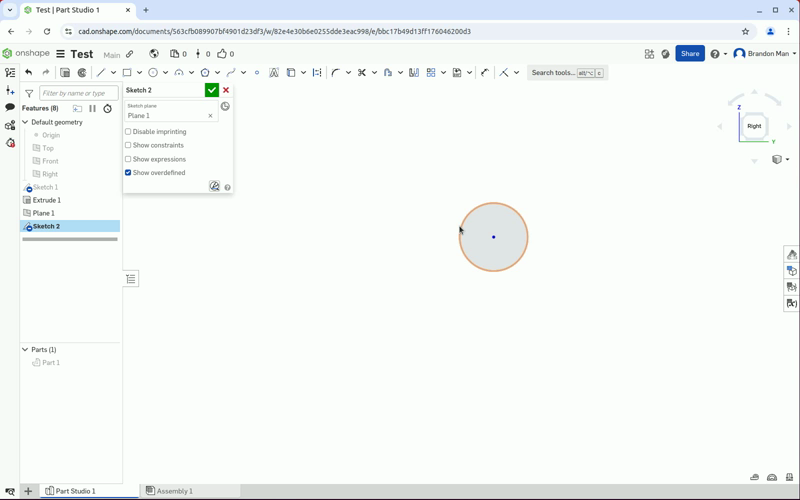
click(459, 225)
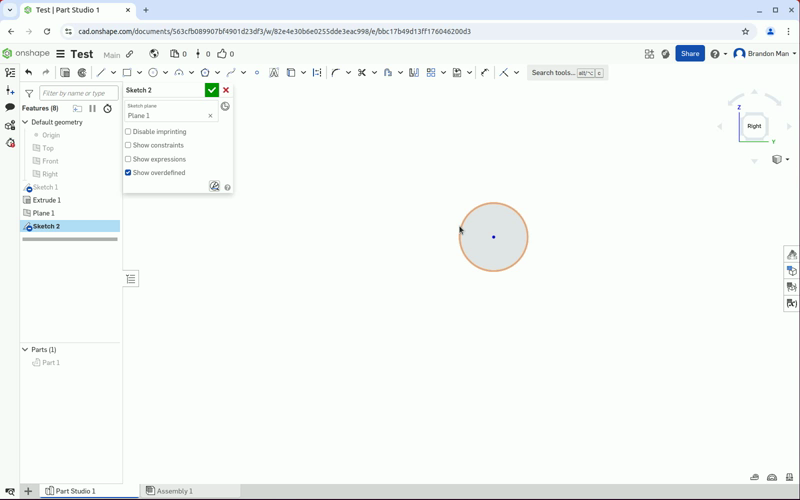
scroll(-6)
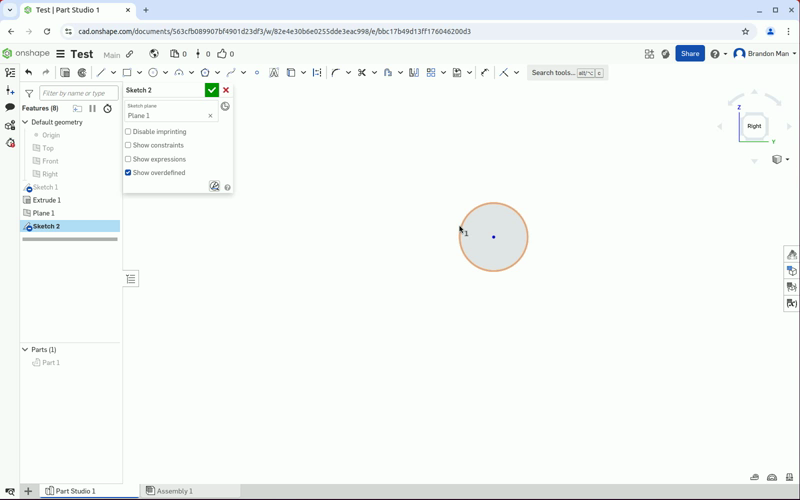
scroll(-6)
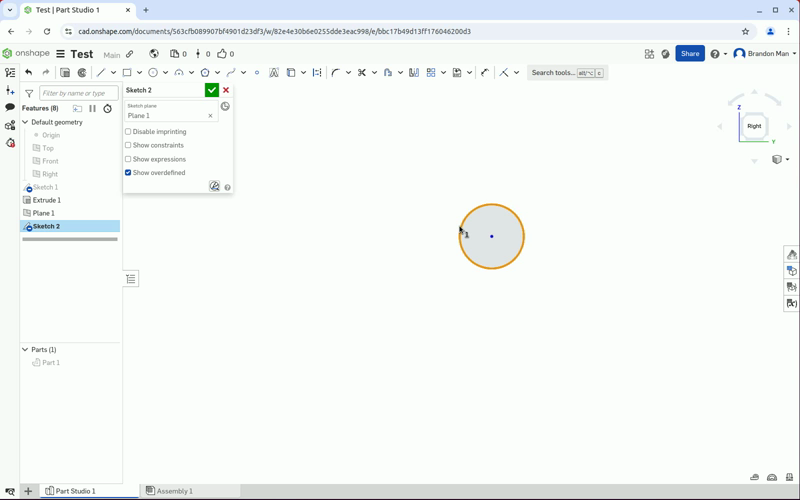
scroll(-6)
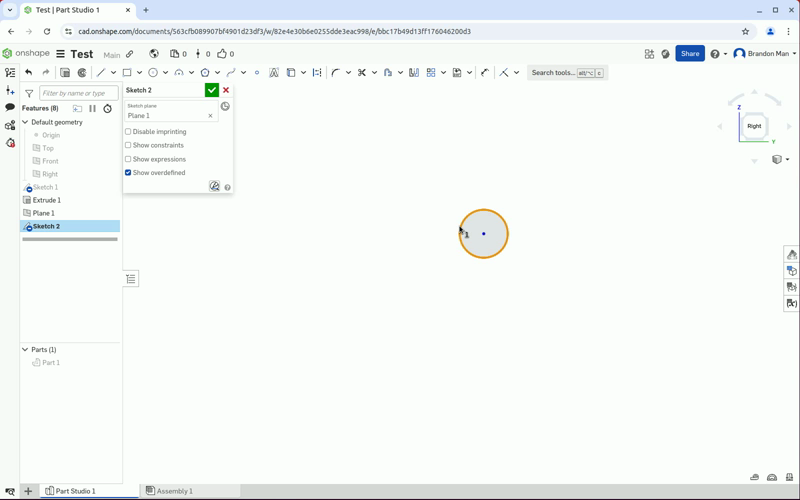
scroll(-6)
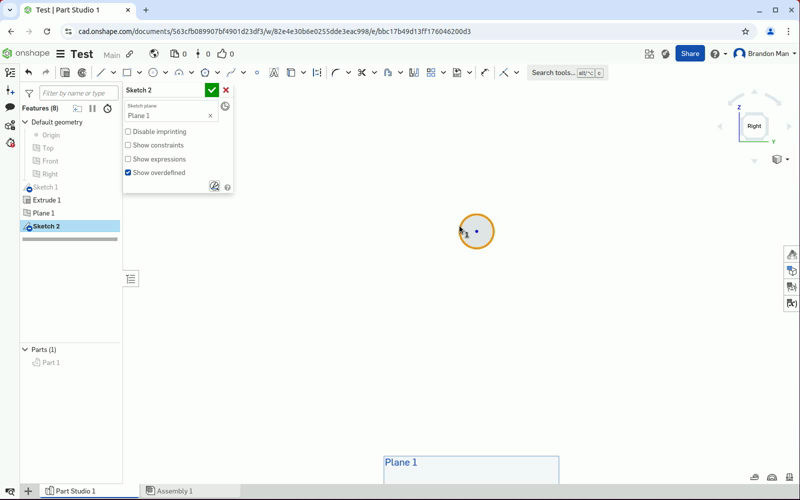
scroll(-6)
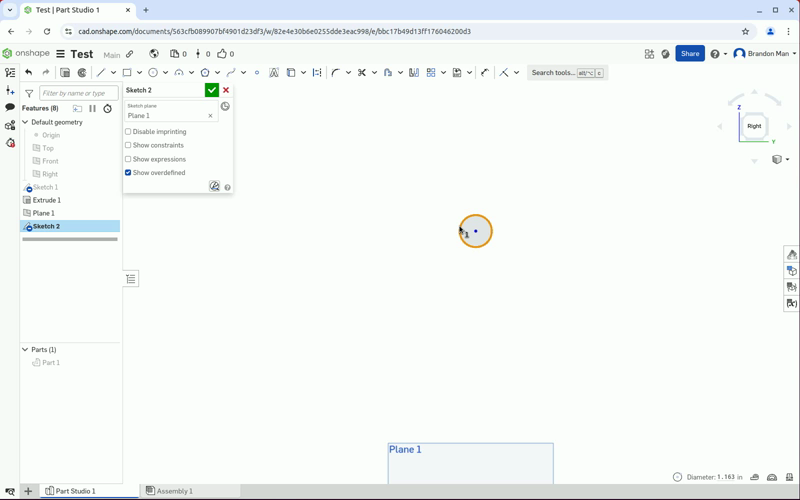
scroll(-6)
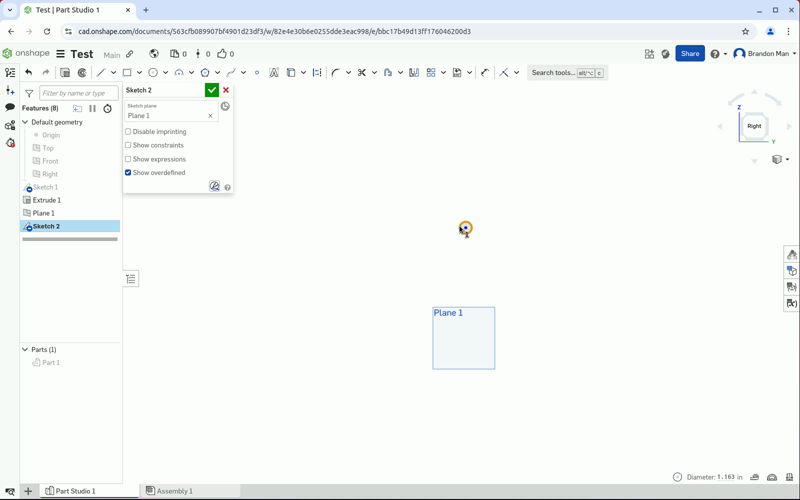
scroll(-6)
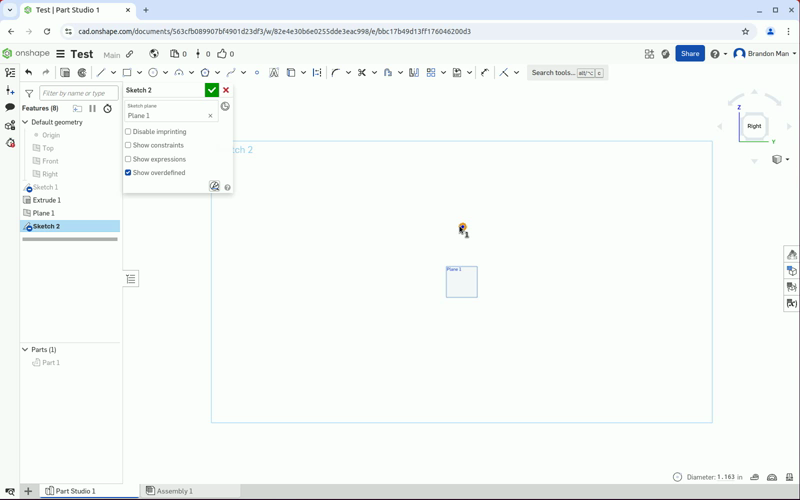
mouse_move(73, 352)
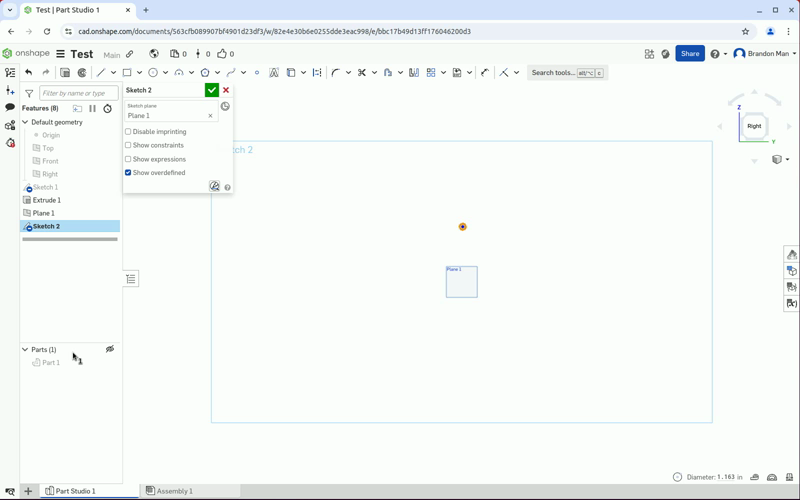
key(shift+y)
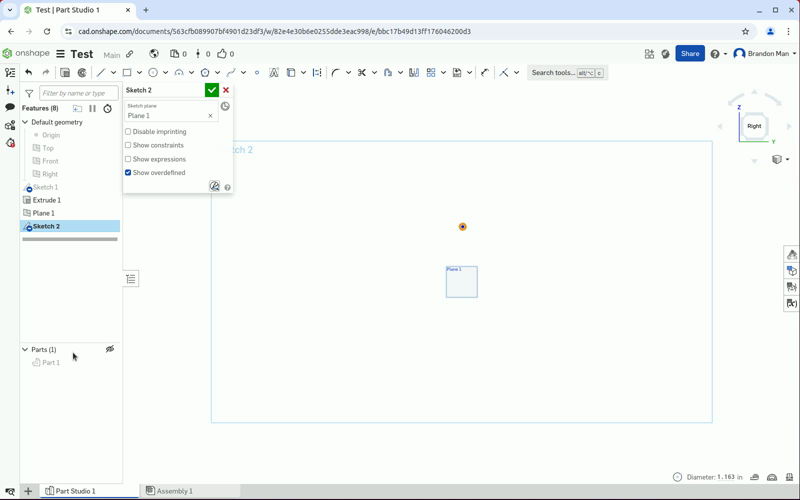
key(shift+e)
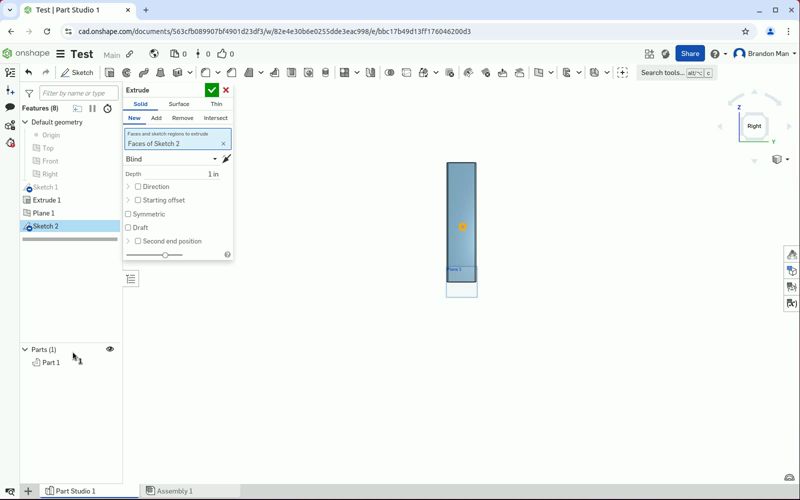
mouse_move(143, 106)
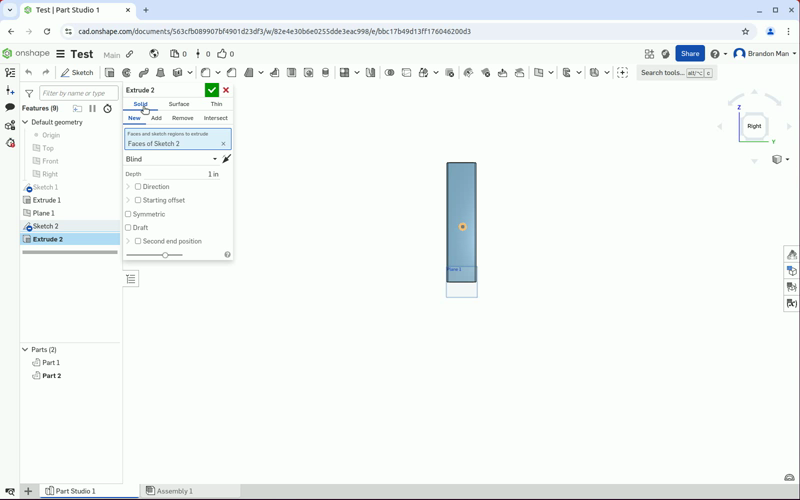
click(143, 106)
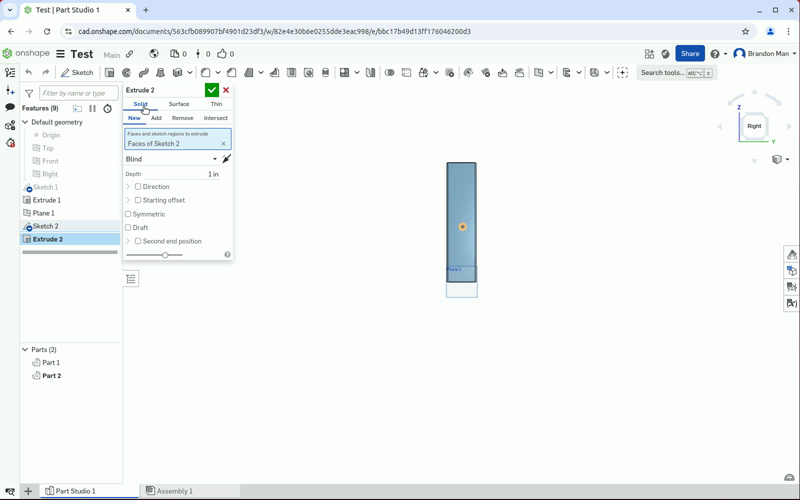
mouse_move(186, 120)
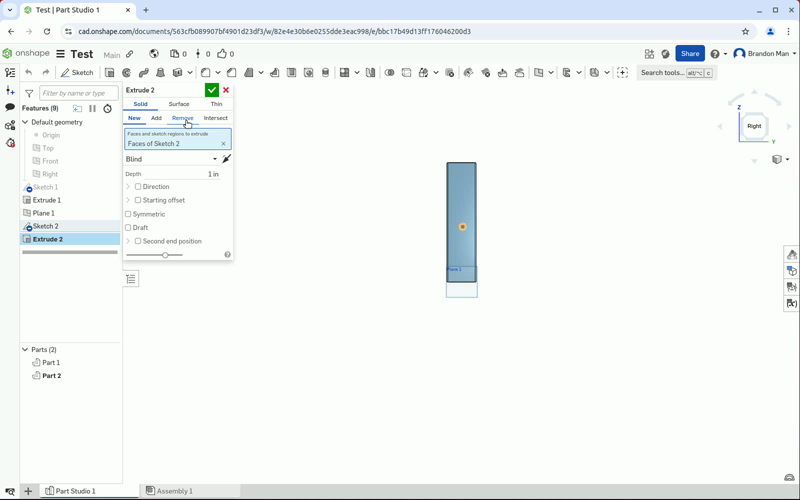
click(186, 120)
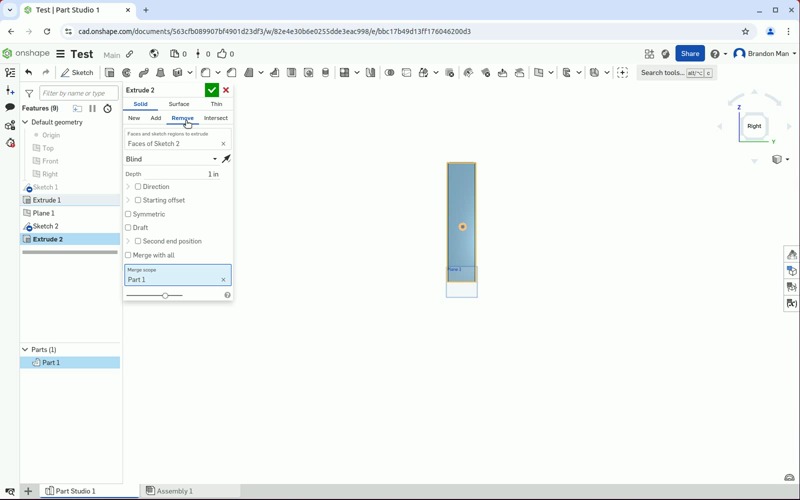
key(tab, 4)
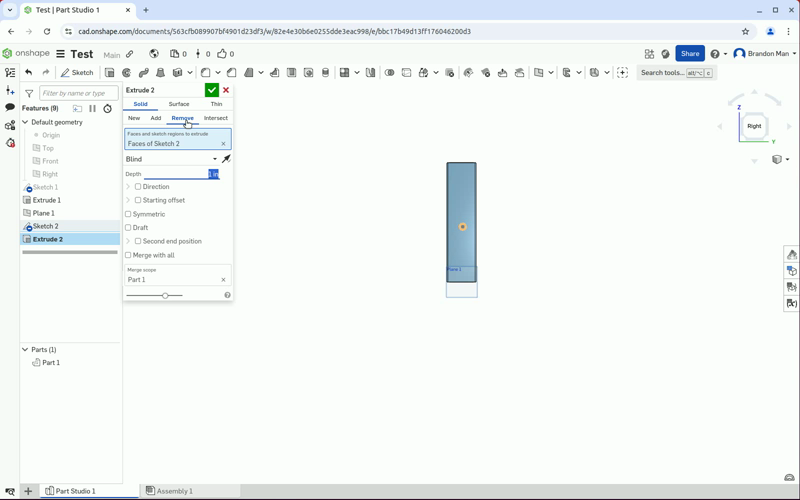
text(3.851)
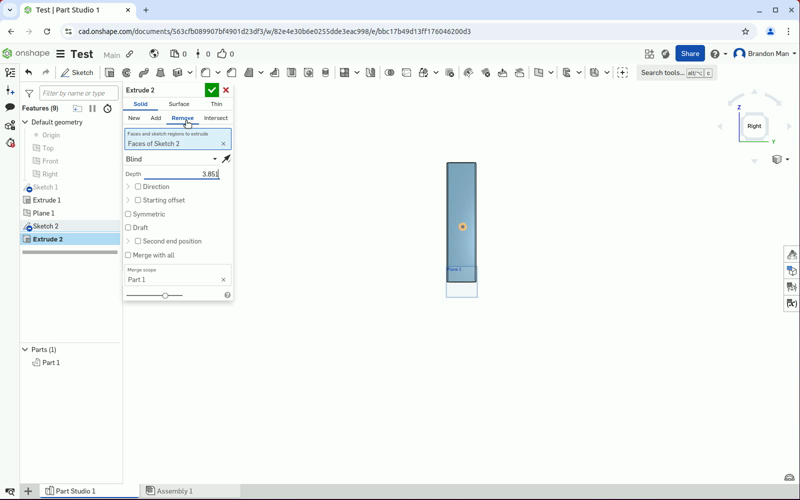
key(tab, 6)
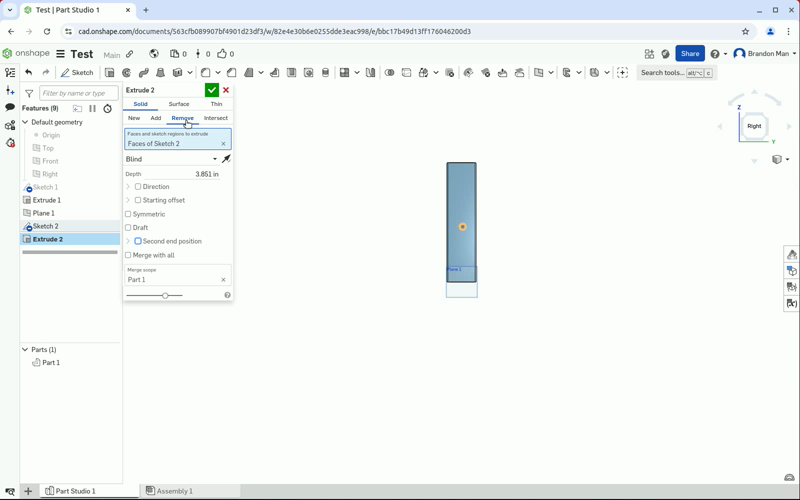
key(space)
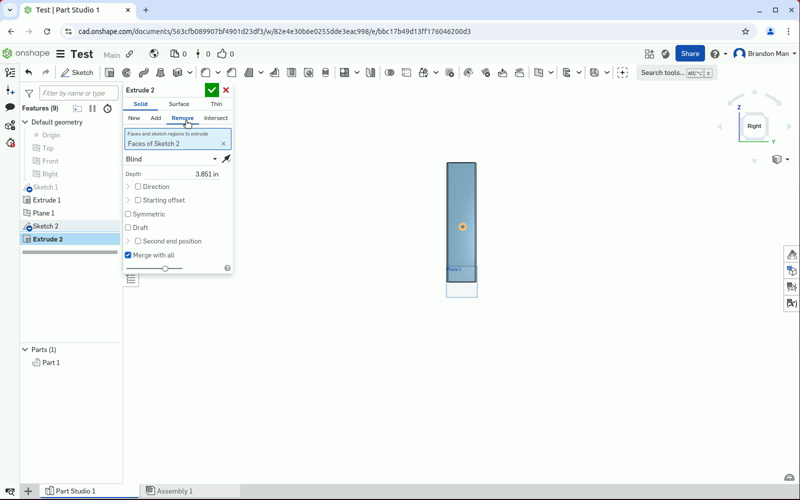
key(enter)
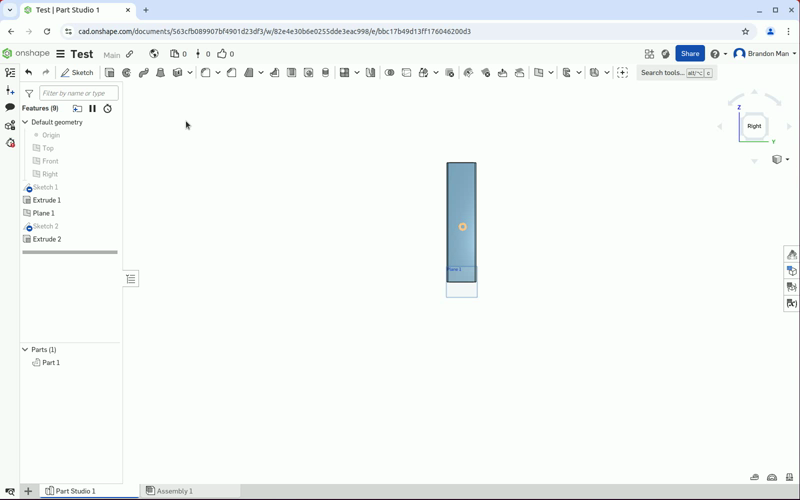
key(shift+h)
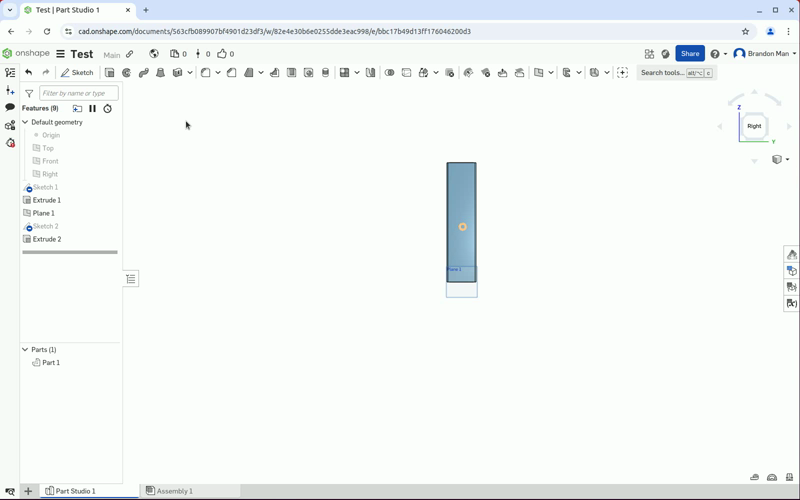
key(shift+h)
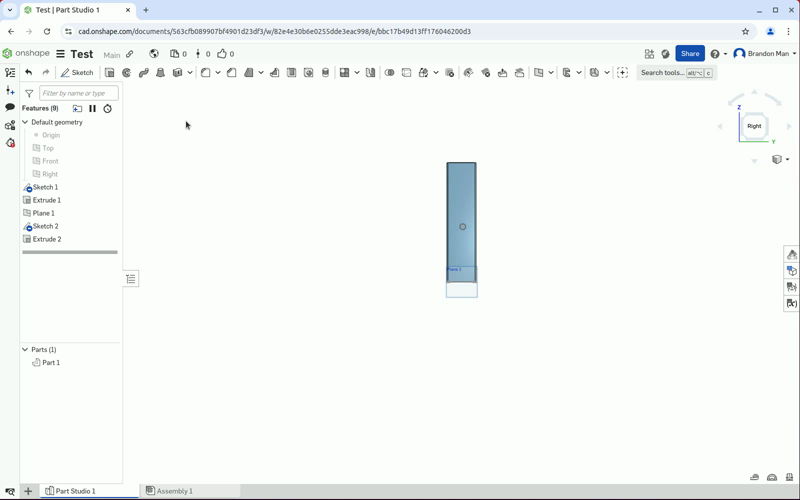
key(shift+7)
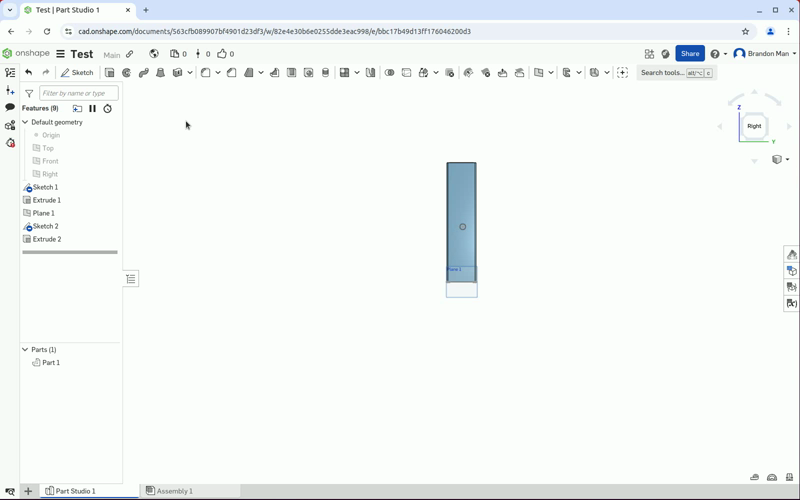
key(right, 2)
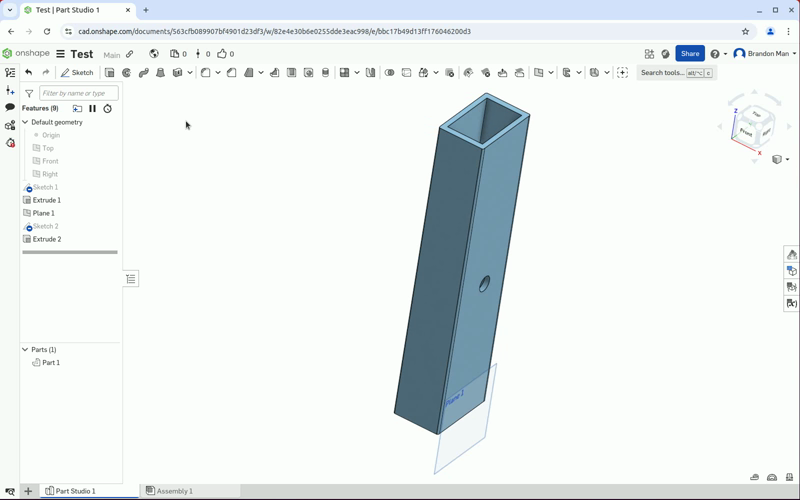
key(down, 2)
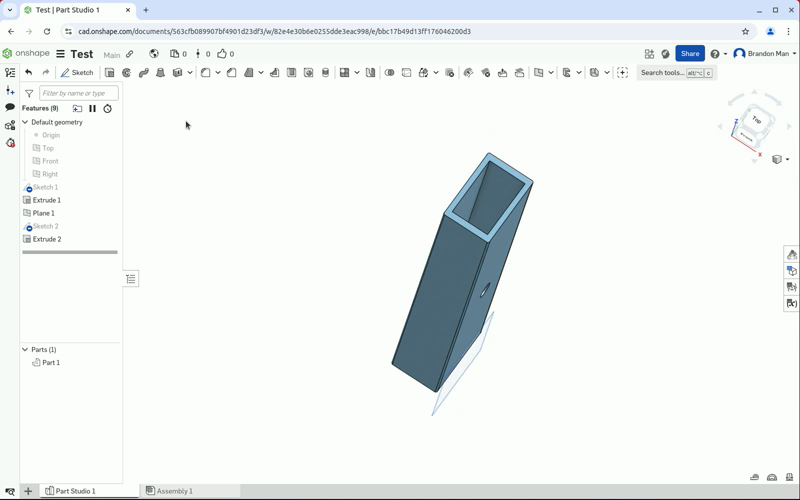
key(up, 2)
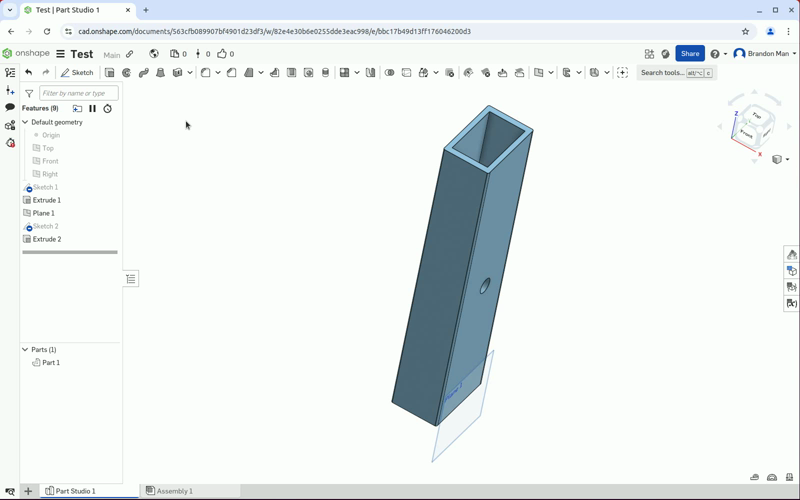
key(left, 2)
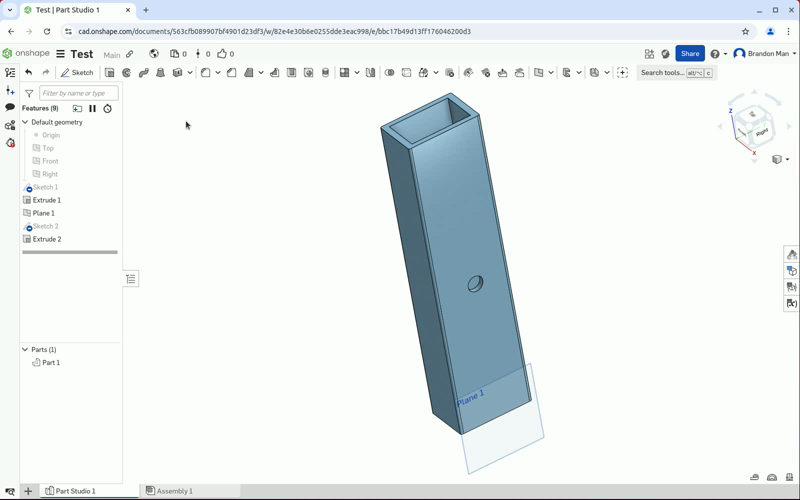
mouse_move(73, 189)
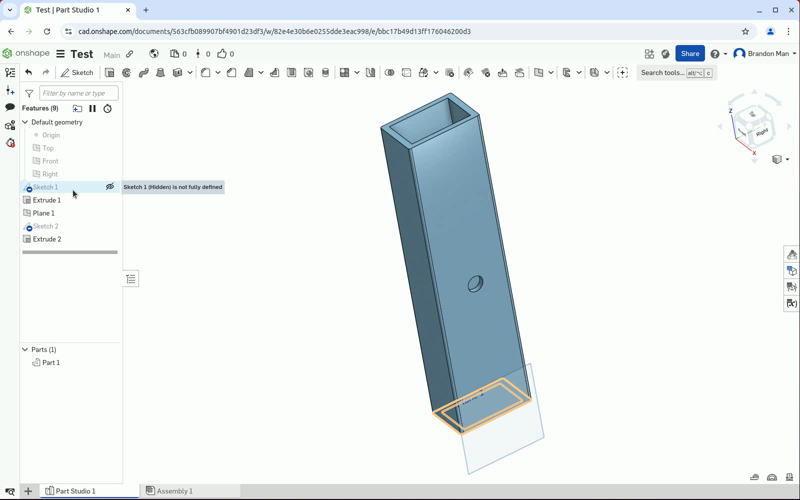
click(73, 189)